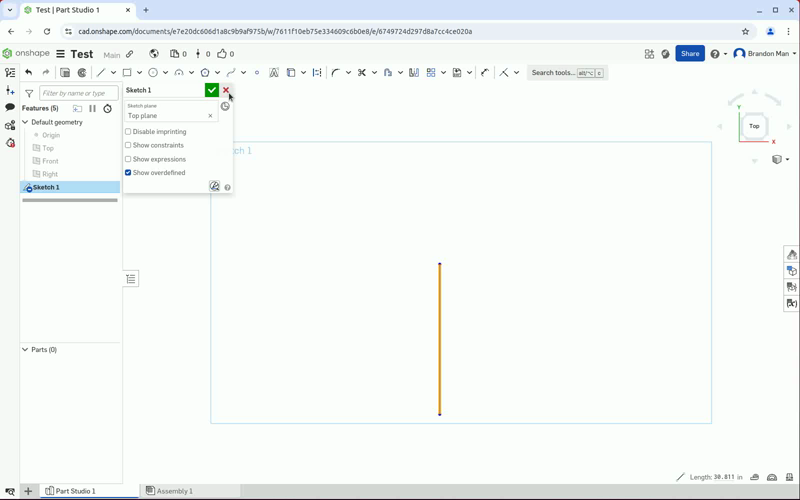
key(shift+h)
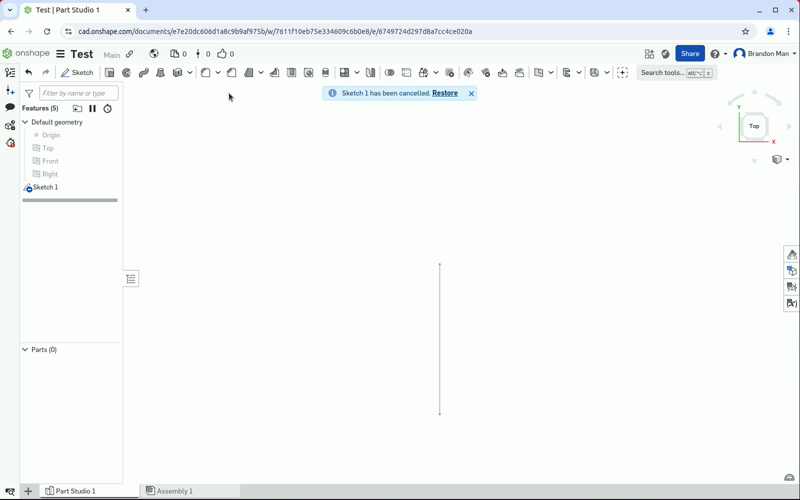
mouse_move(73, 352)
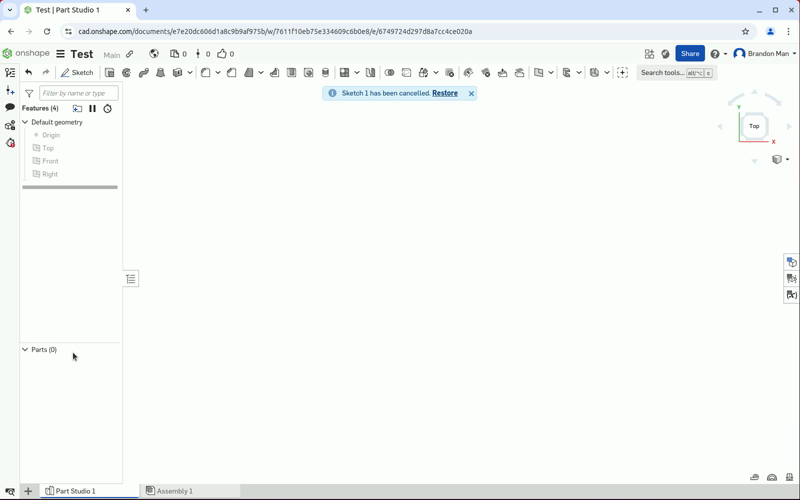
key(y)
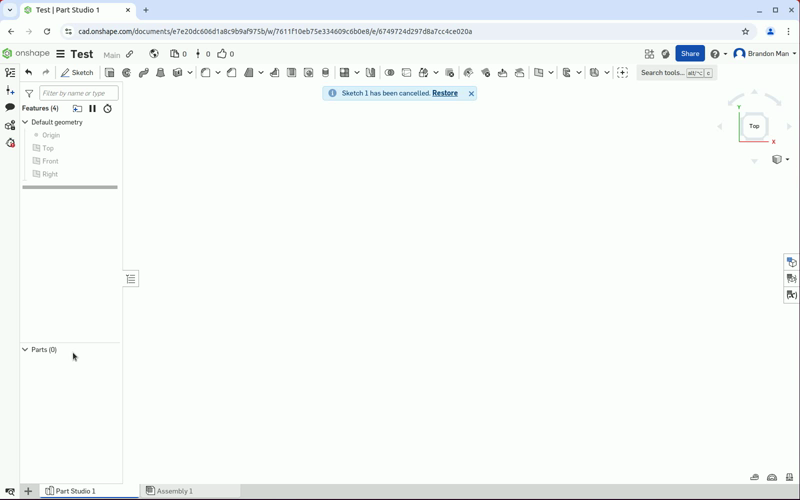
key(shift+p)
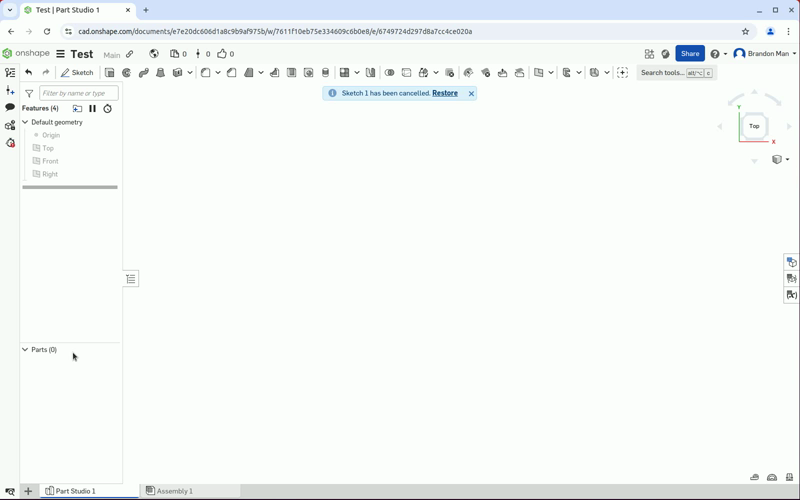
key(space)
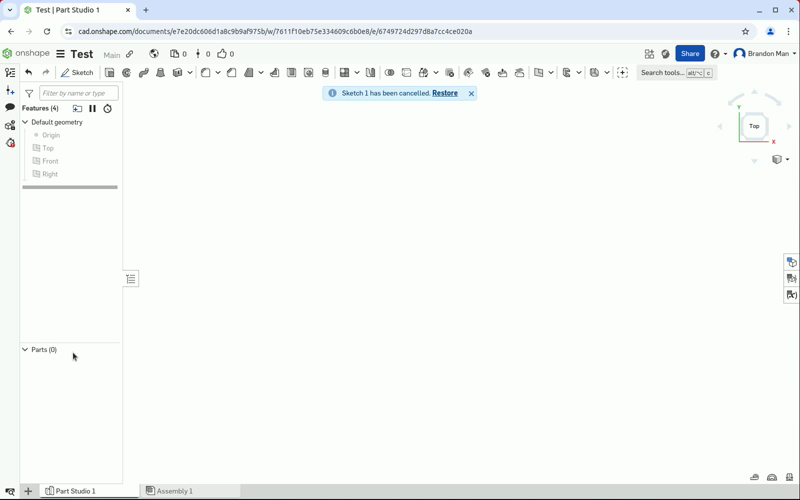
key_down(shift)
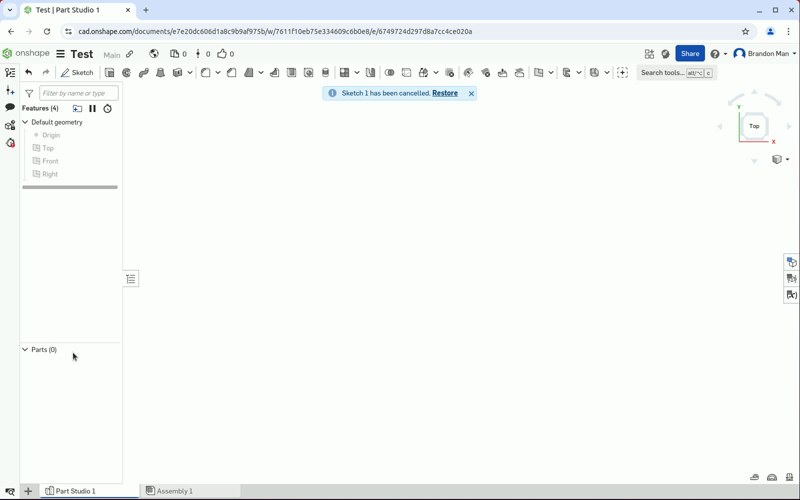
key(up)
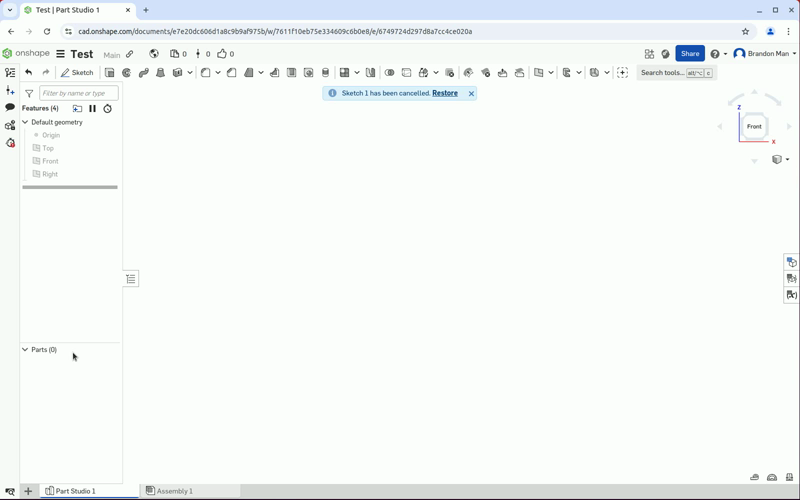
key_up(shift)
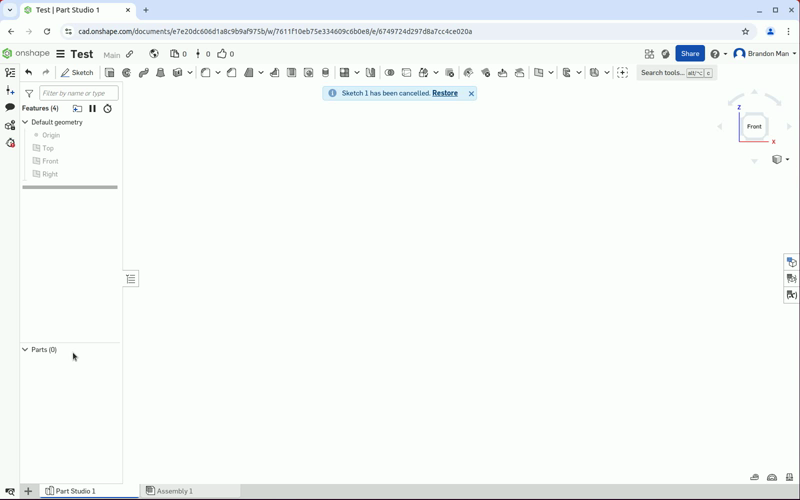
mouse_move(73, 352)
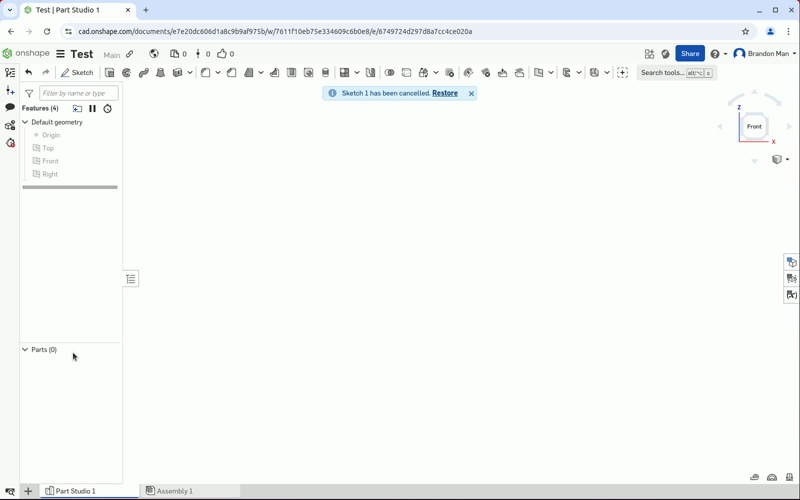
key(shift+y)
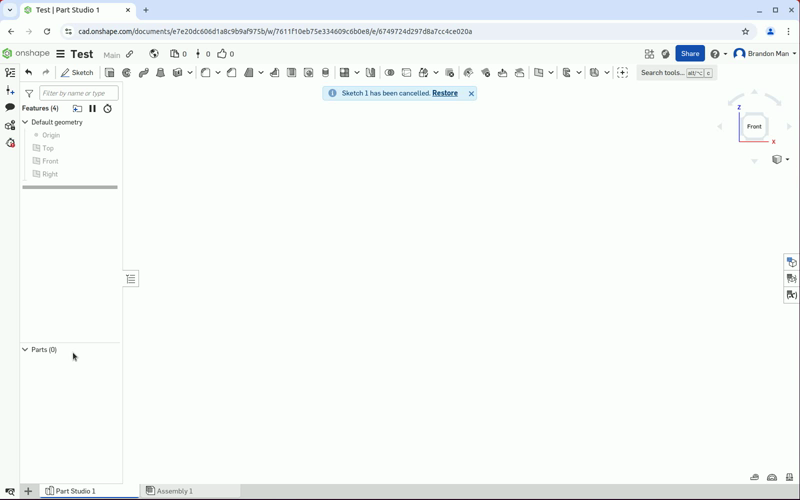
key(shift+s)
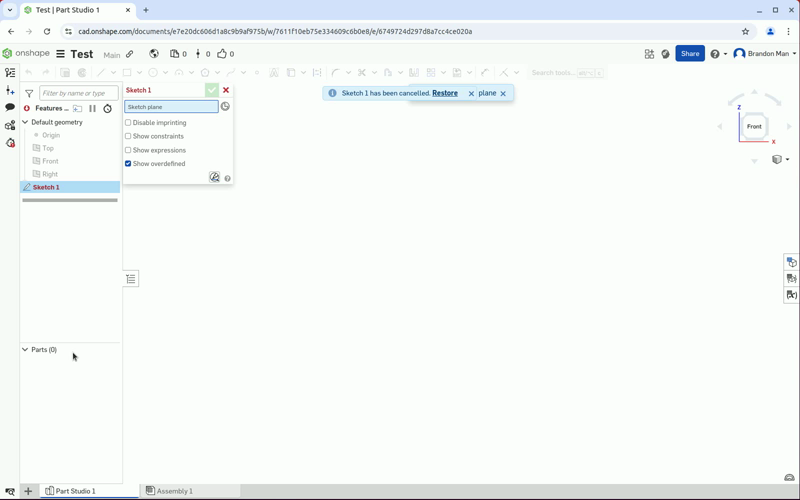
mouse_move(73, 163)
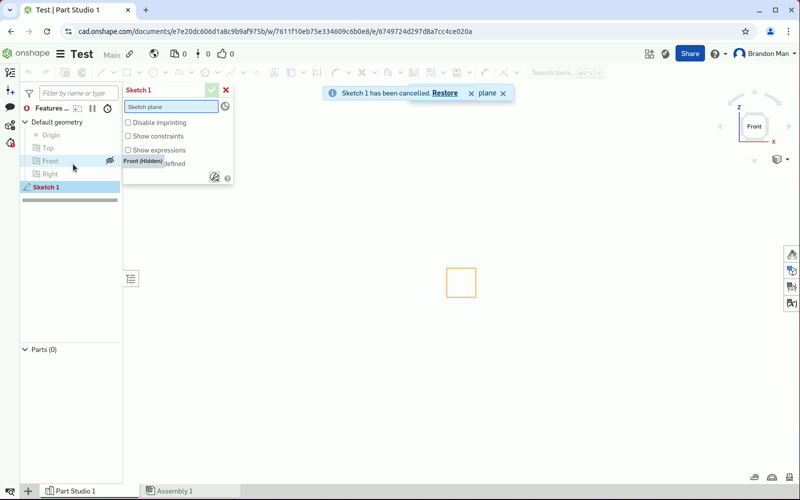
click(73, 163)
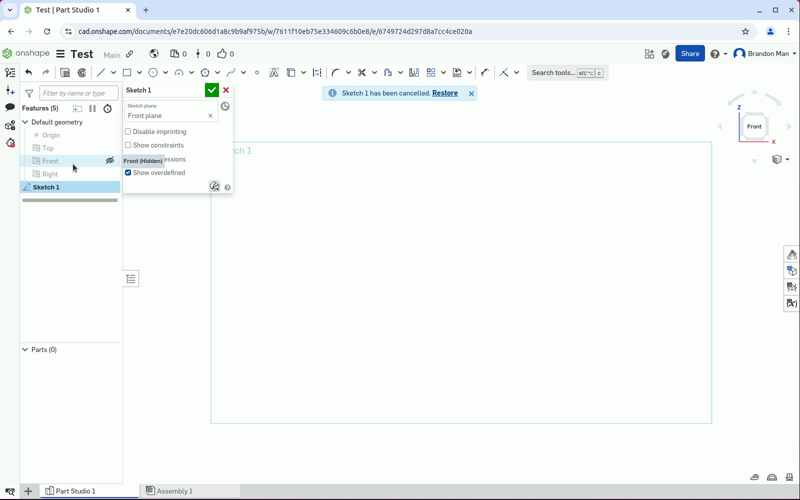
mouse_move(73, 352)
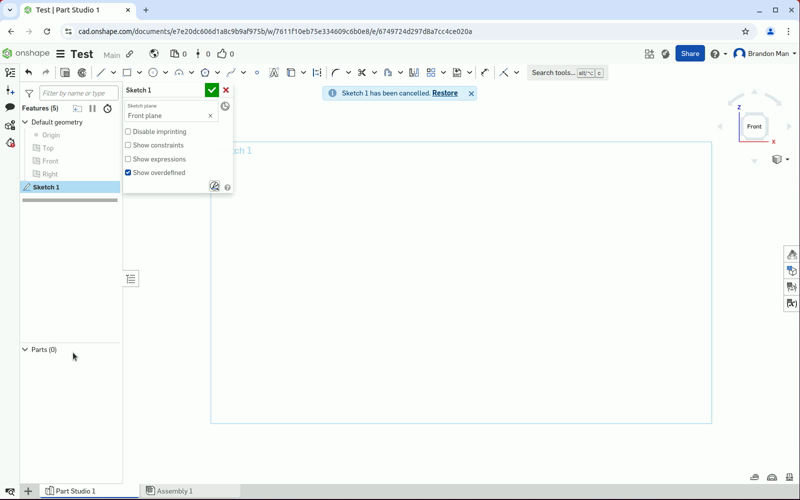
key(y)
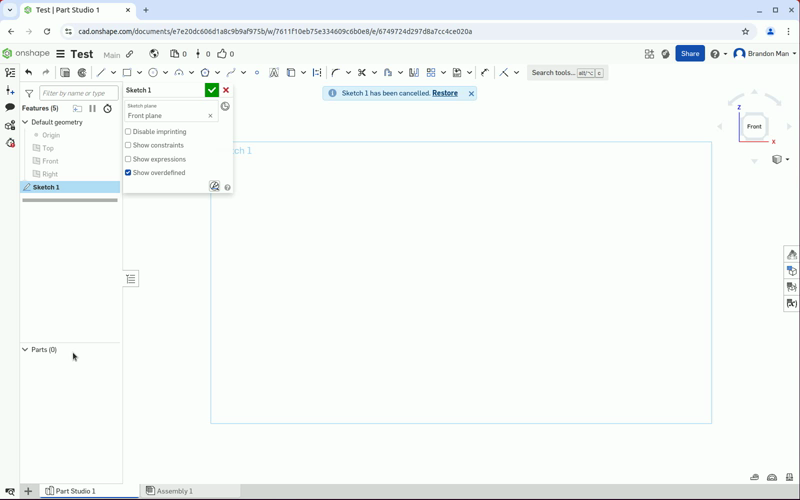
key(l)
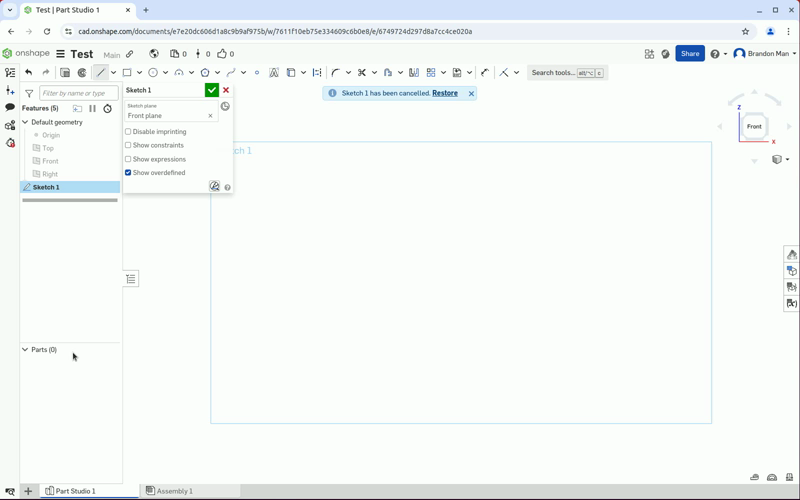
key_down(shift)
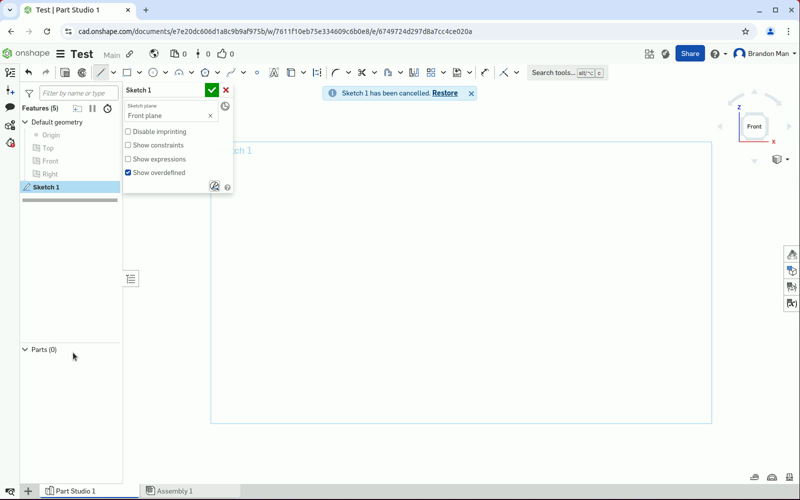
mouse_move(493, 339)
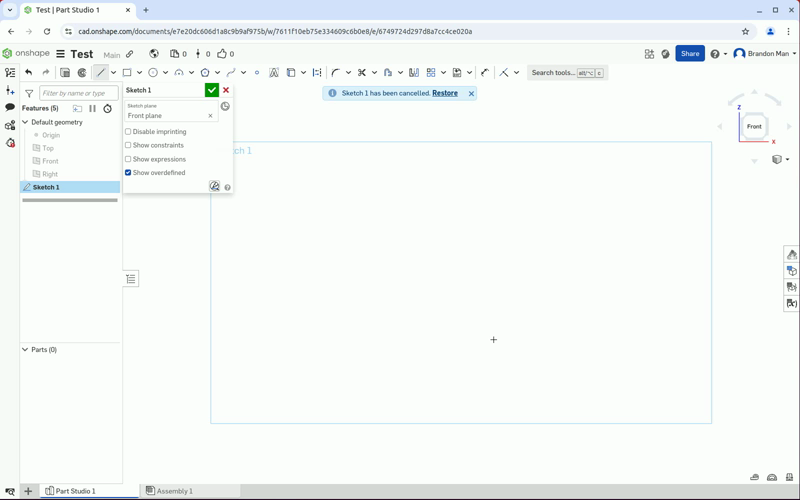
click(493, 339)
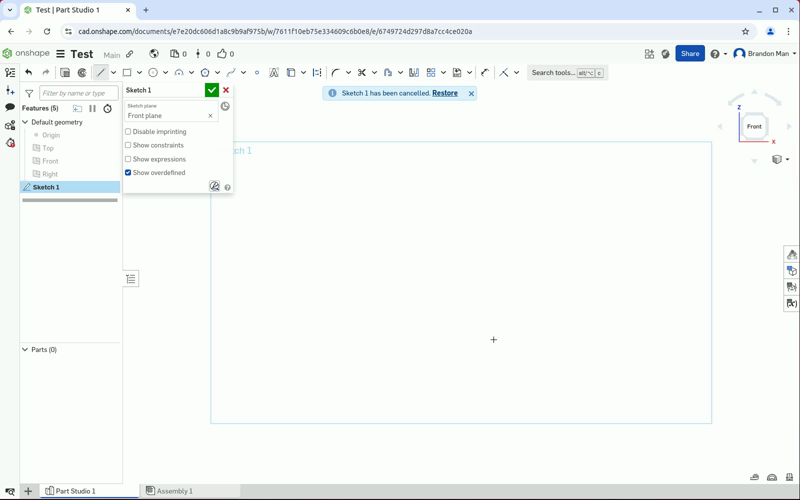
key_up(shift)
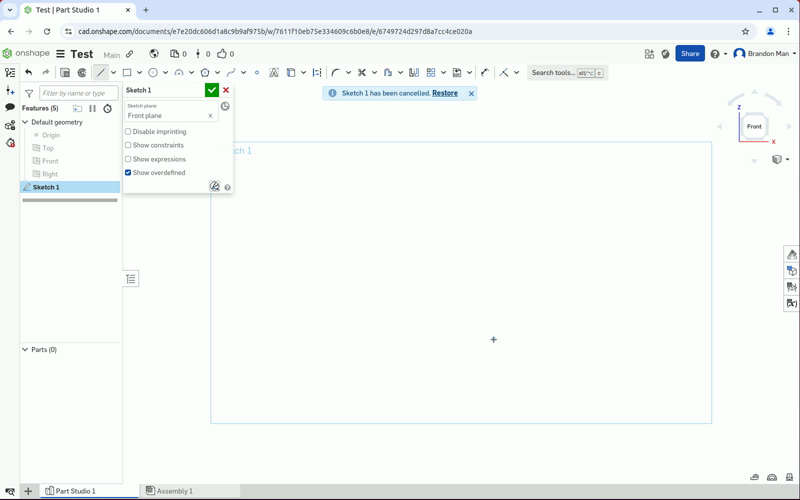
key_down(shift)
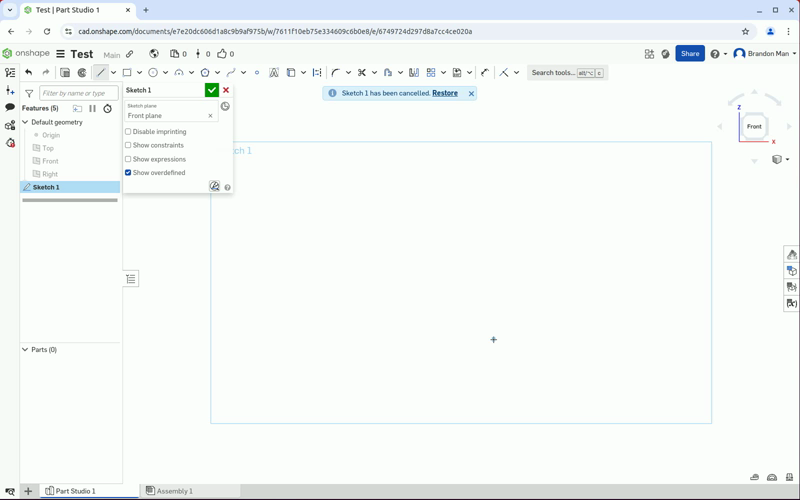
mouse_move(558, 339)
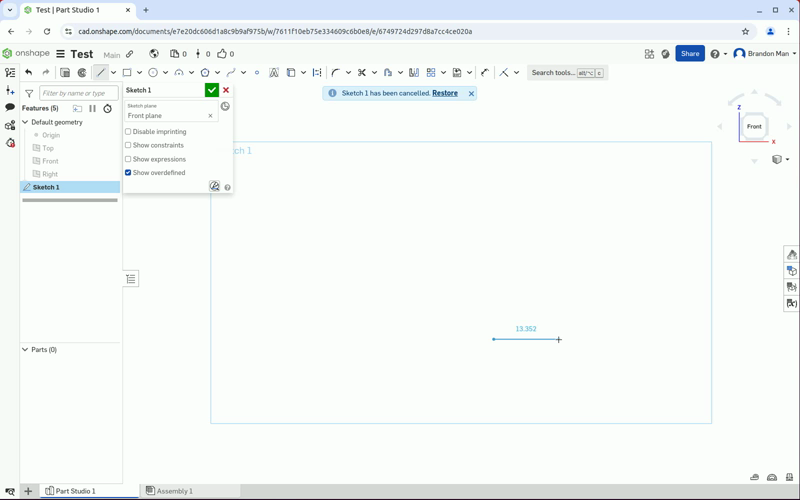
click(558, 339)
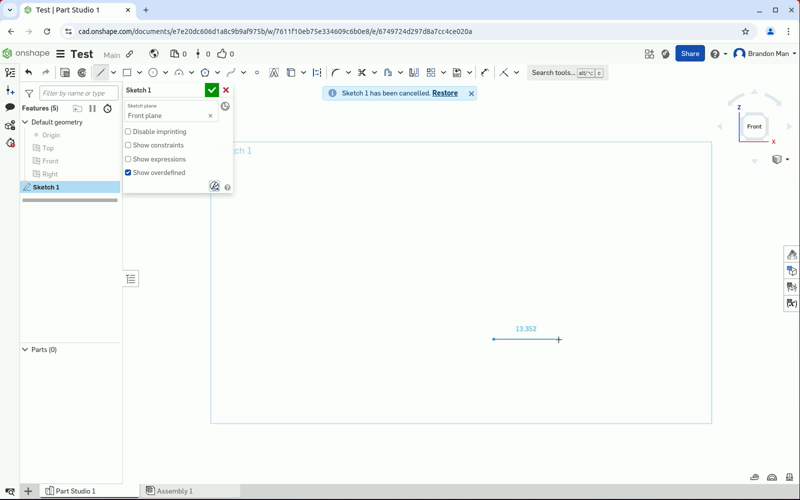
key_up(shift)
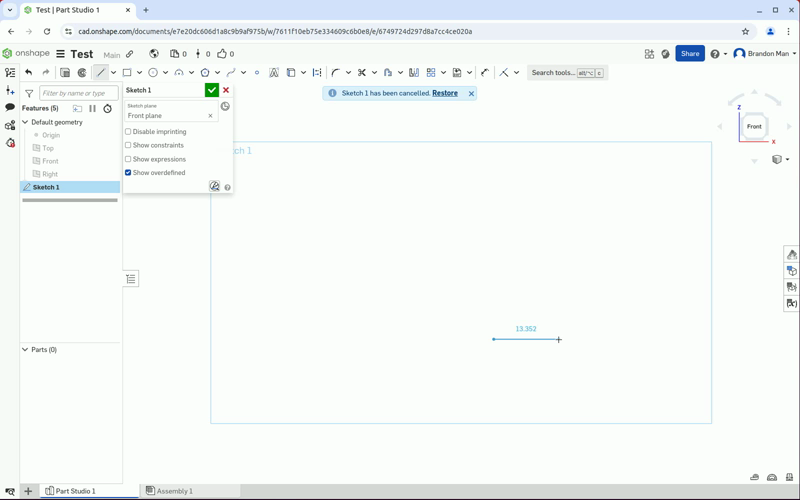
key_down(shift)
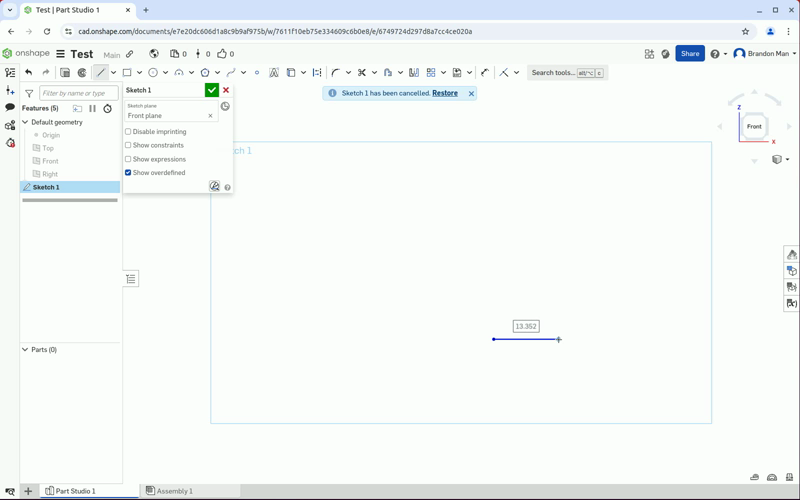
mouse_move(526, 283)
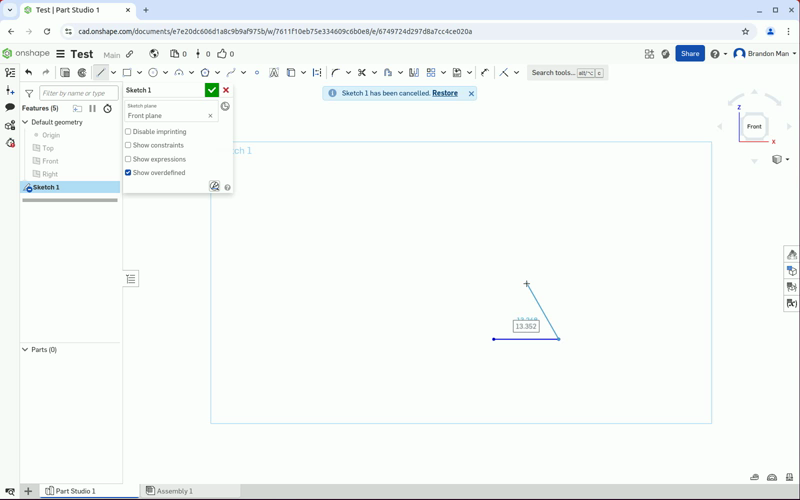
click(526, 283)
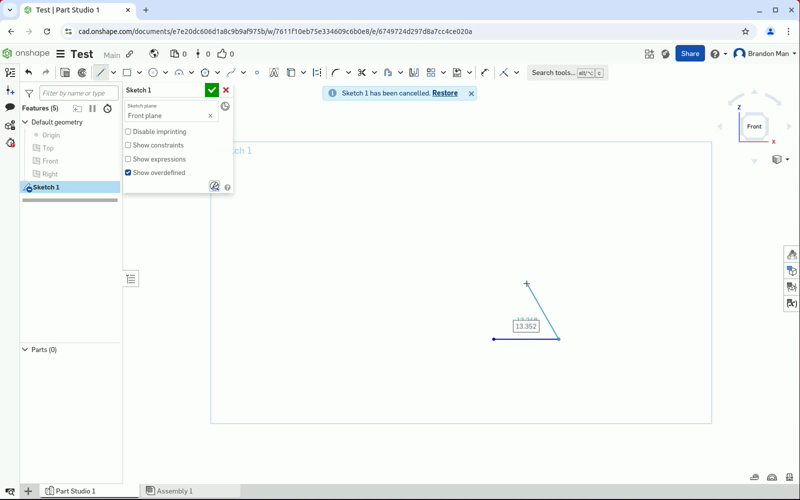
key_up(shift)
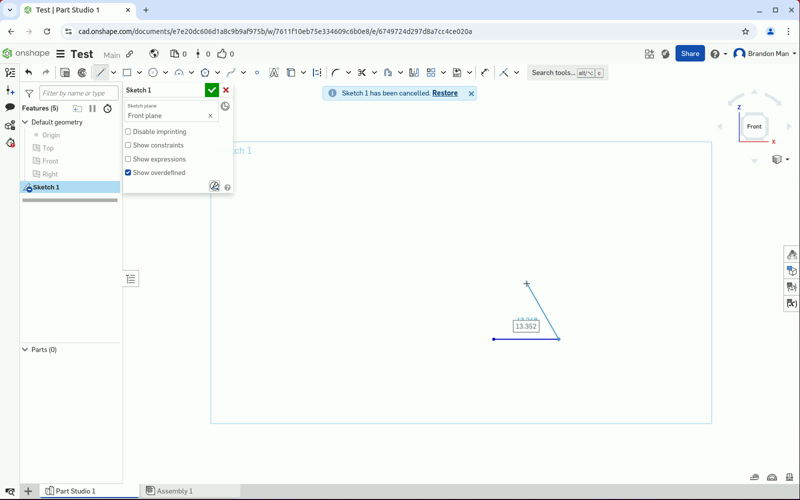
key_down(shift)
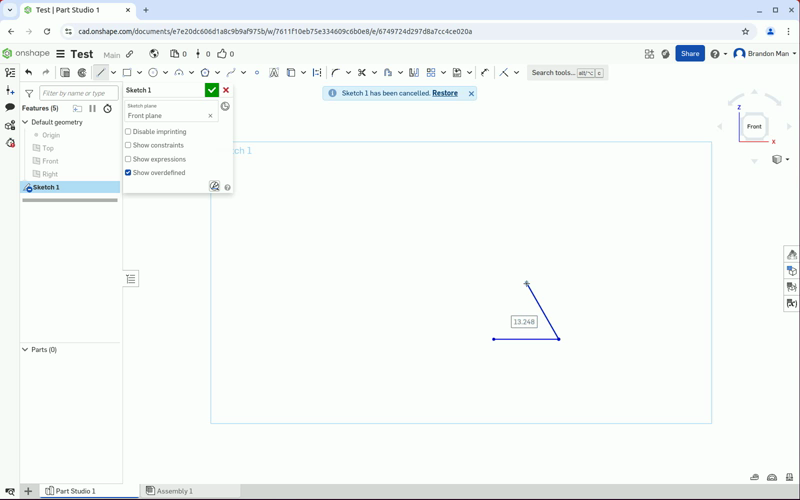
mouse_move(493, 339)
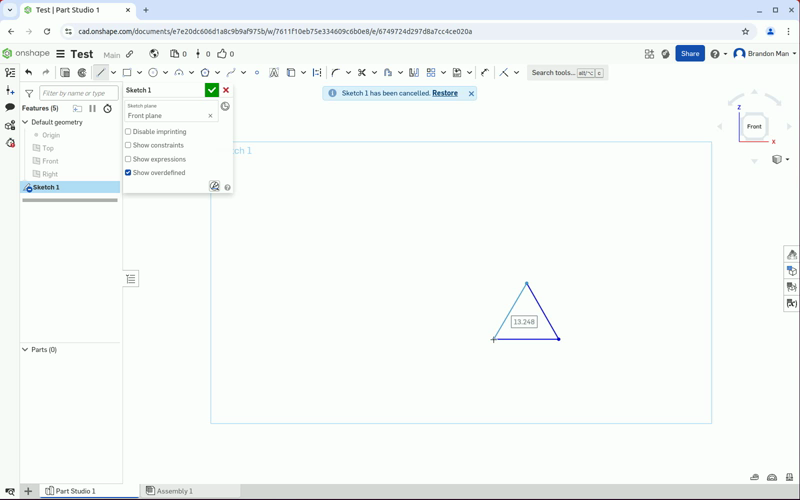
key_up(shift)
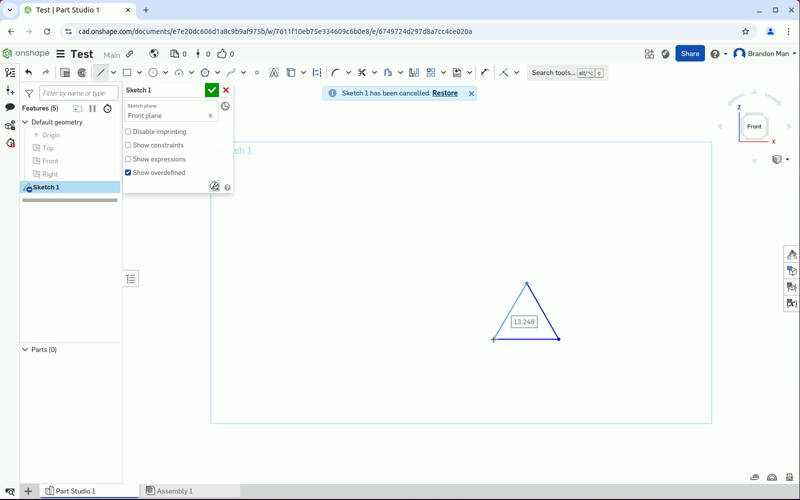
click(493, 339)
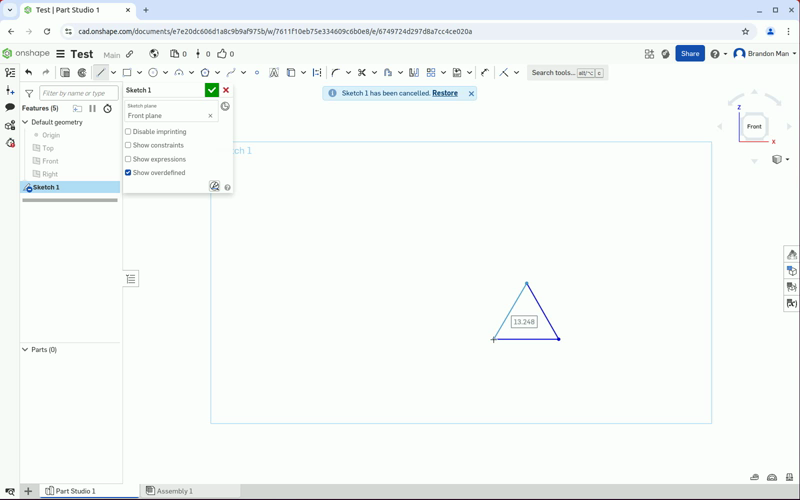
key(esc)
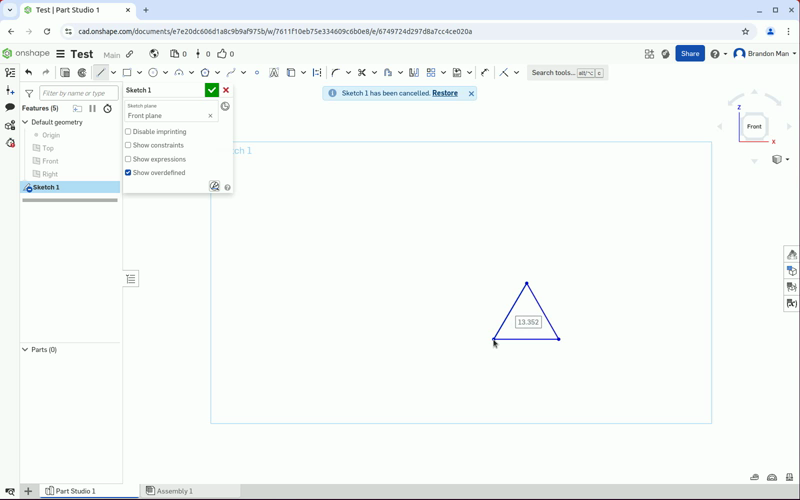
mouse_move(500, 336)
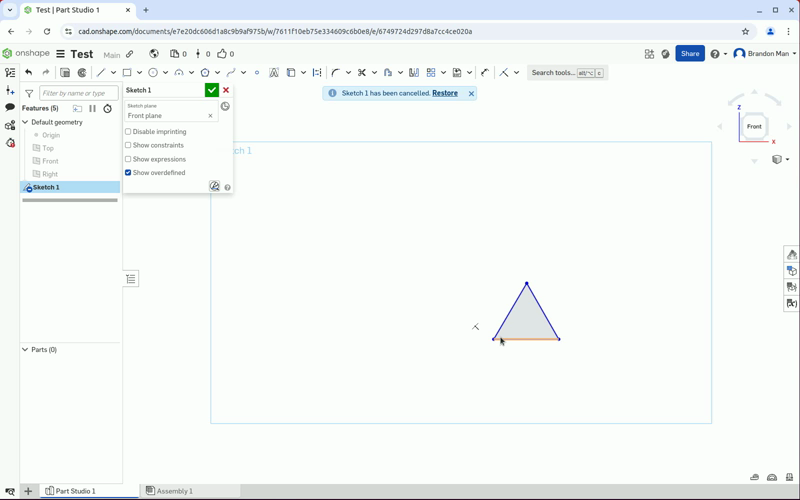
click(500, 336)
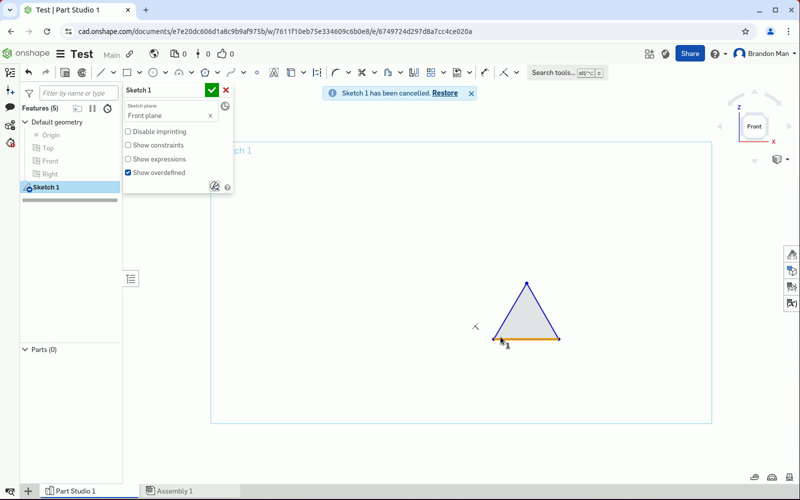
mouse_move(73, 352)
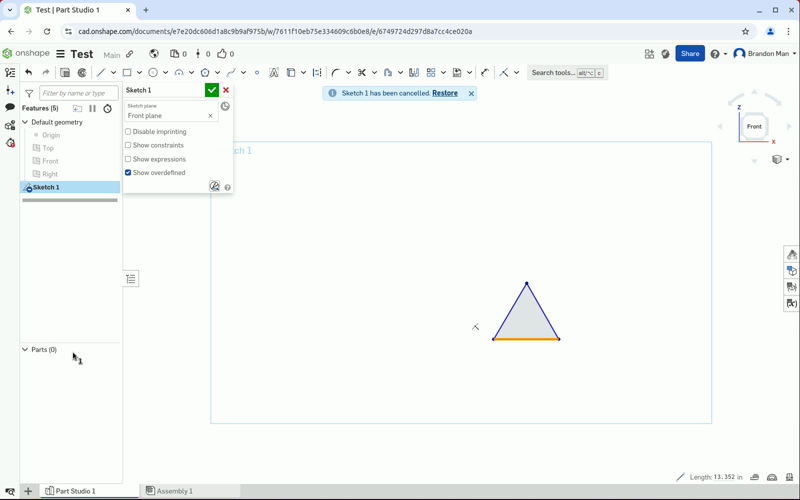
key(shift+y)
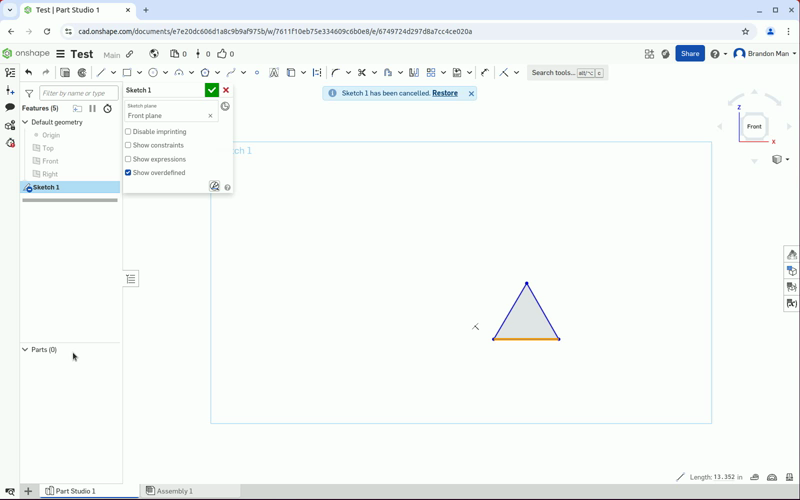
key(shift+e)
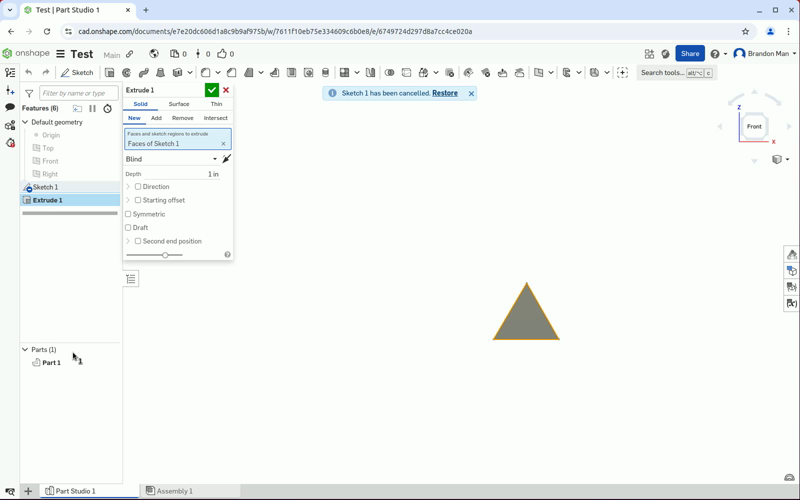
mouse_move(143, 106)
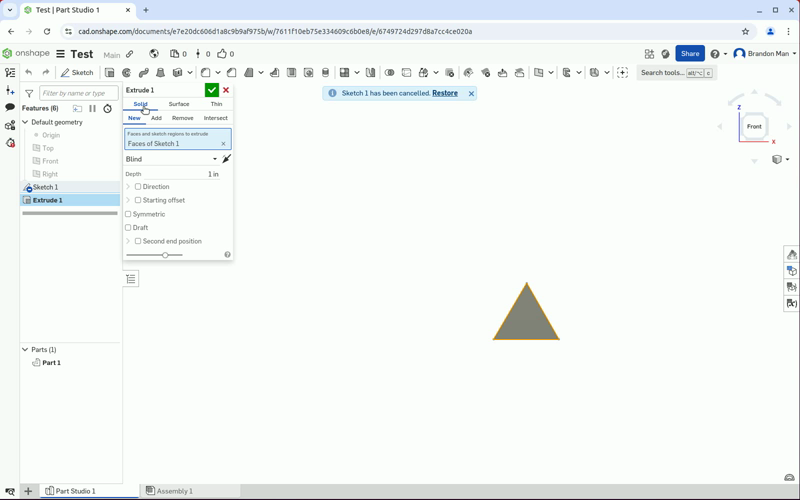
click(143, 106)
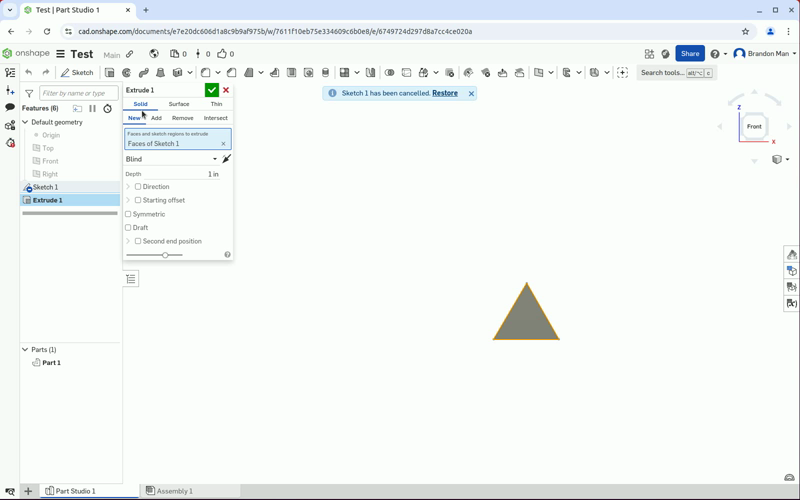
mouse_move(137, 120)
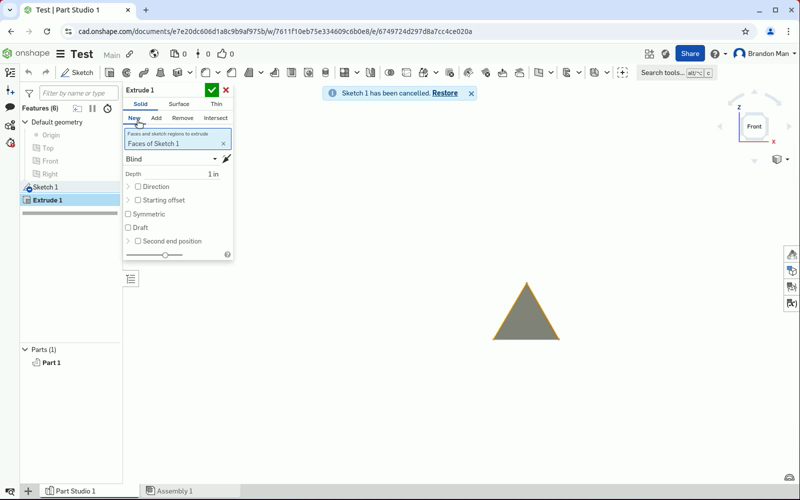
click(137, 120)
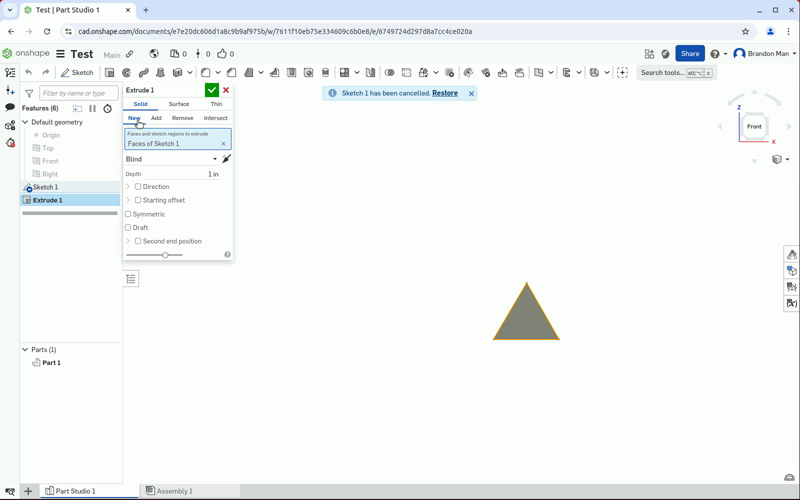
key(tab, 4)
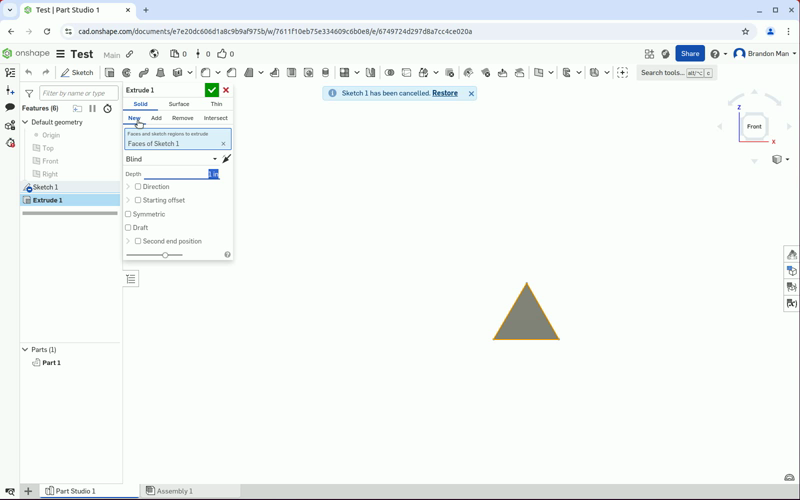
text(10.11)
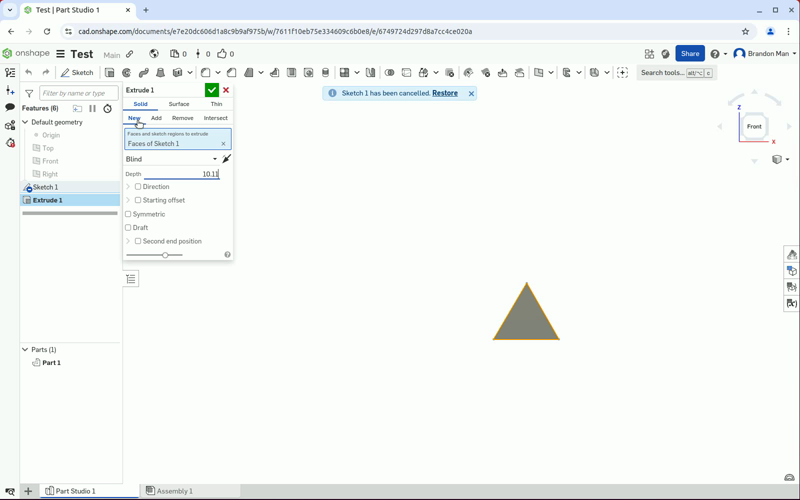
key(enter)
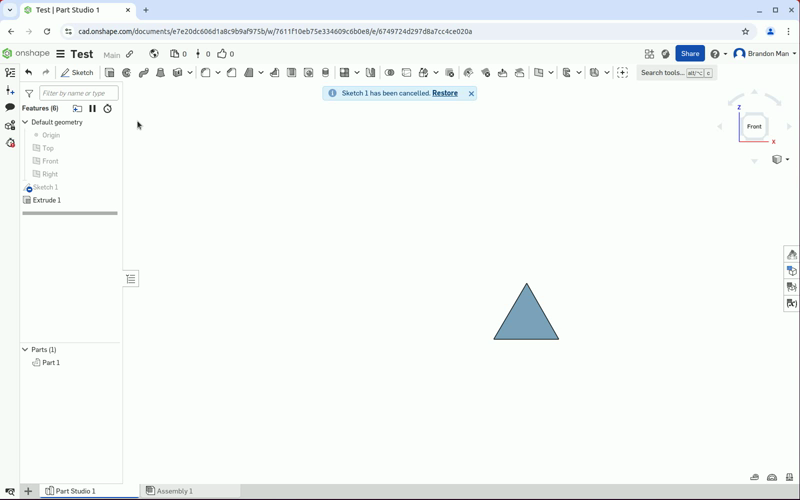
key(shift+h)
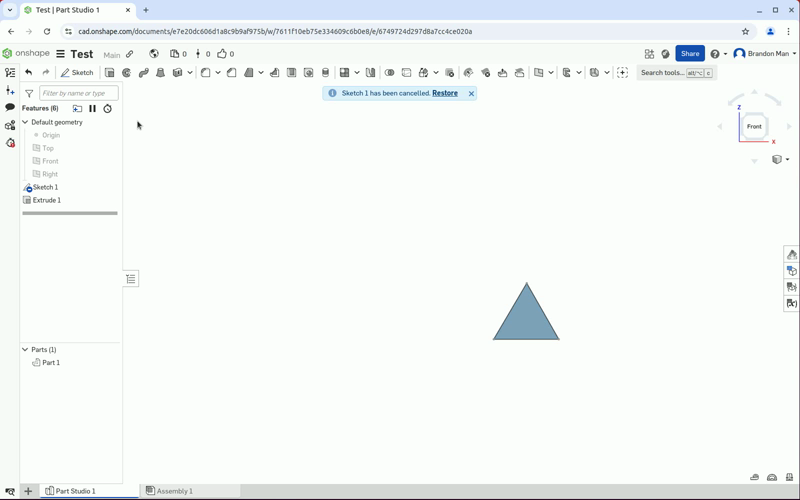
key(shift+h)
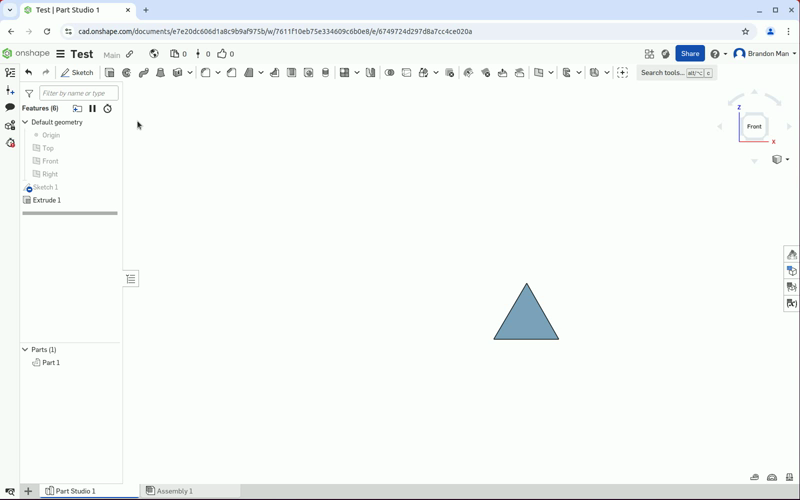
mouse_move(73, 189)
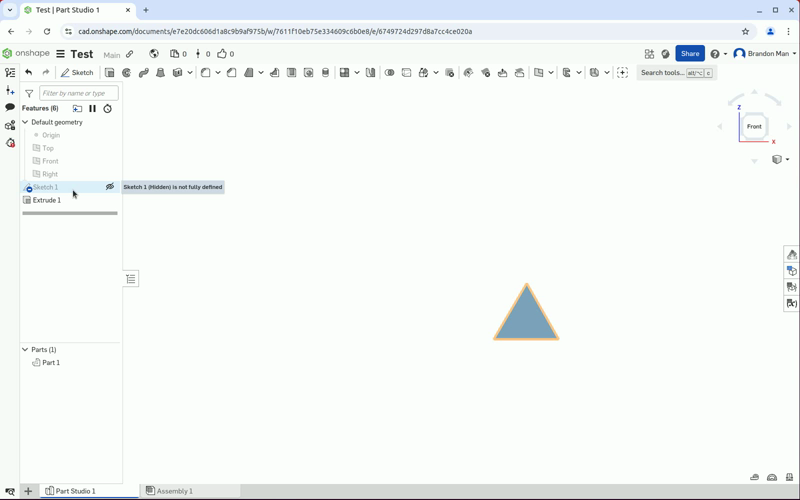
click(73, 189)
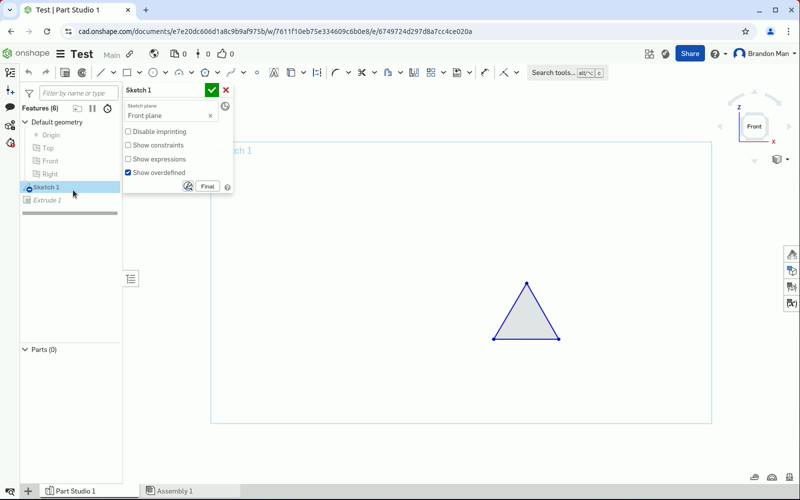
mouse_move(229, 92)
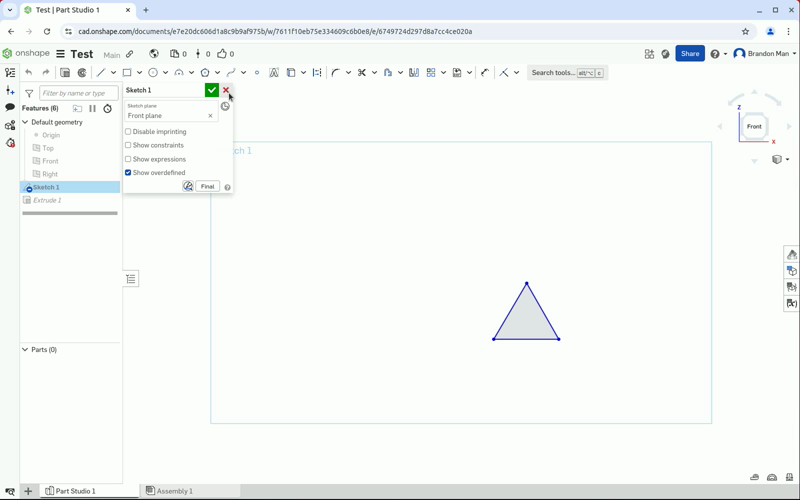
click(229, 92)
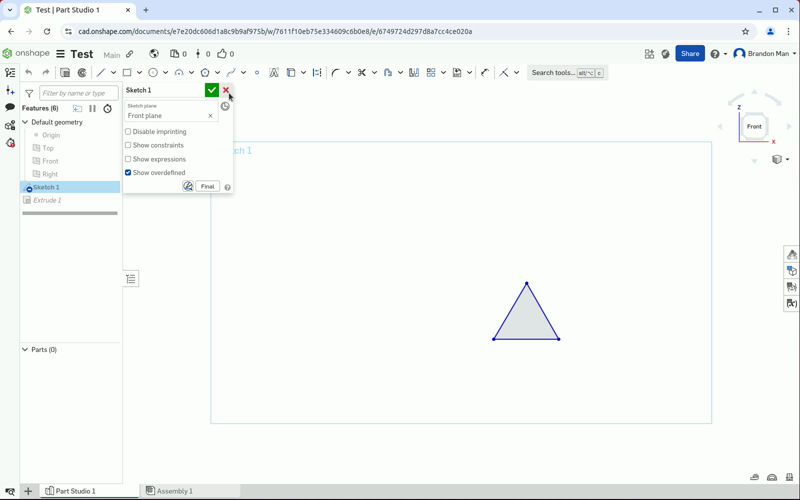
key(shift+s)
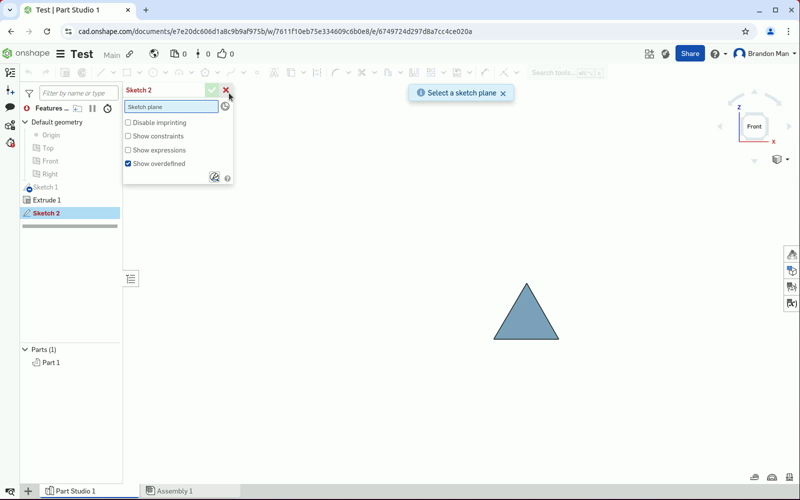
mouse_move(73, 163)
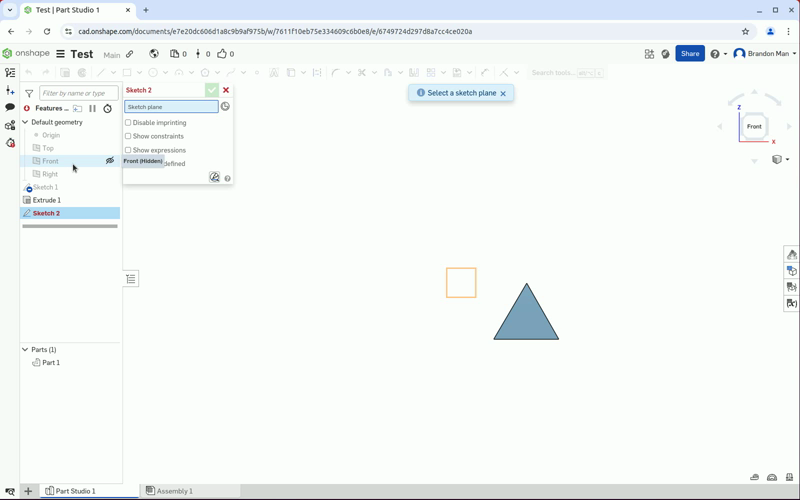
click(73, 163)
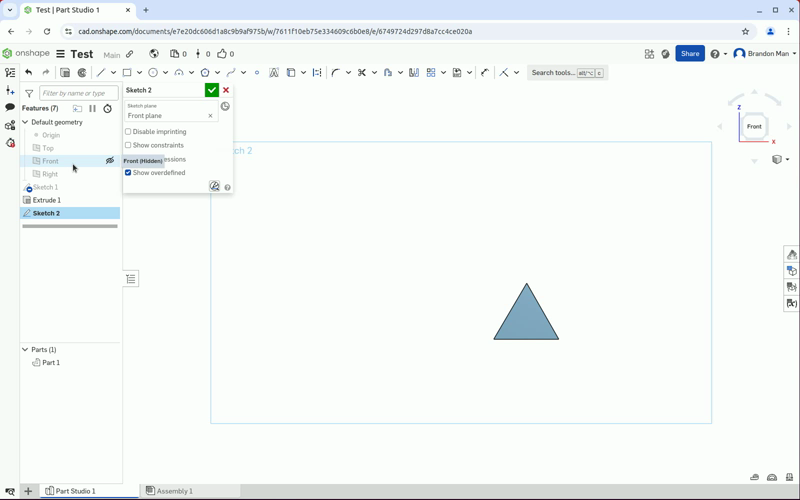
mouse_move(73, 352)
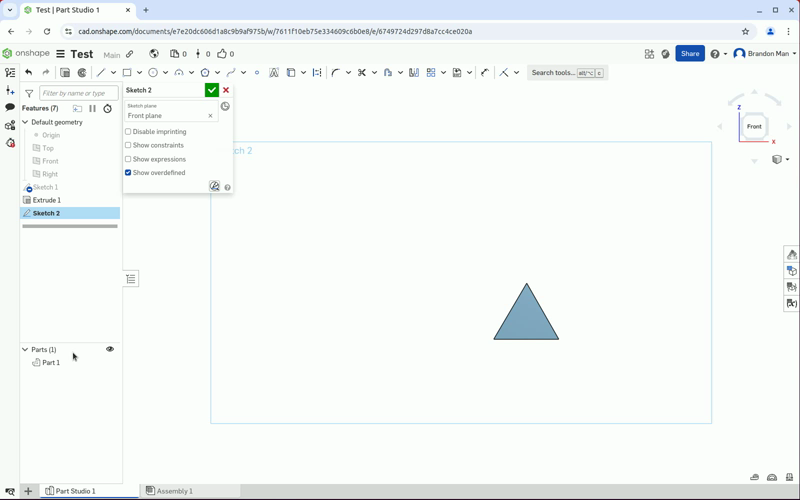
key(y)
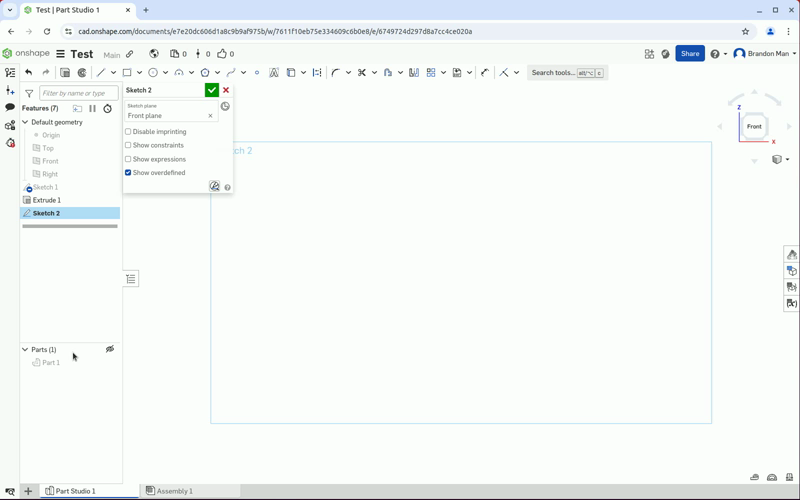
key(l)
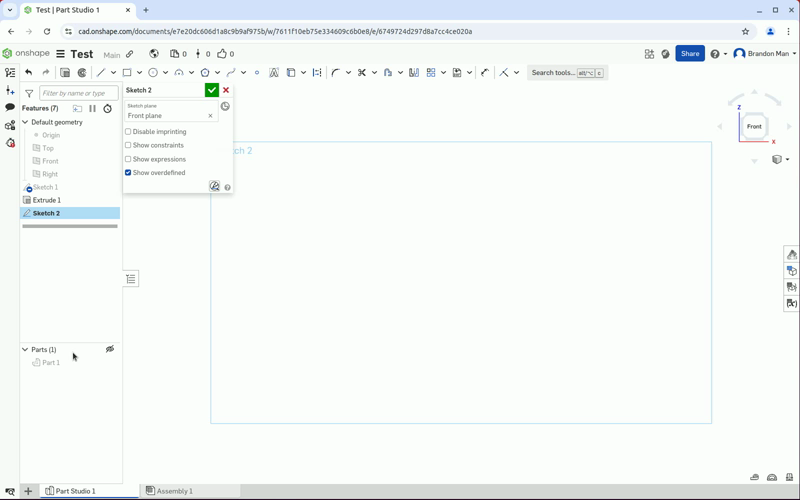
key_down(shift)
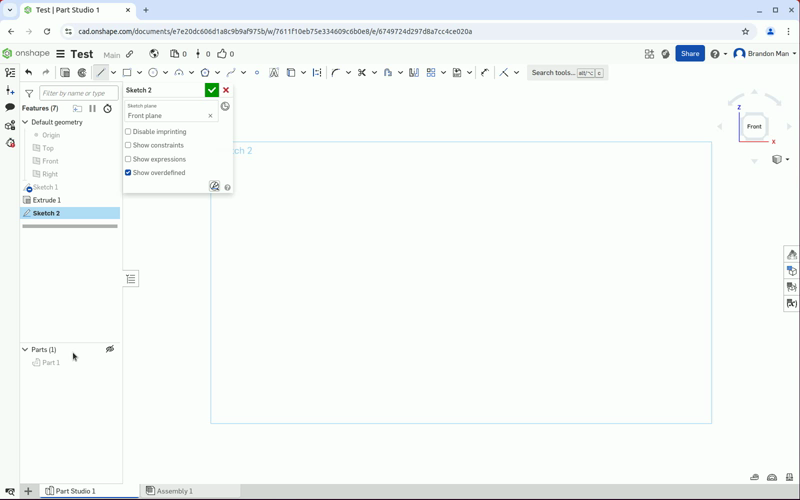
mouse_move(493, 226)
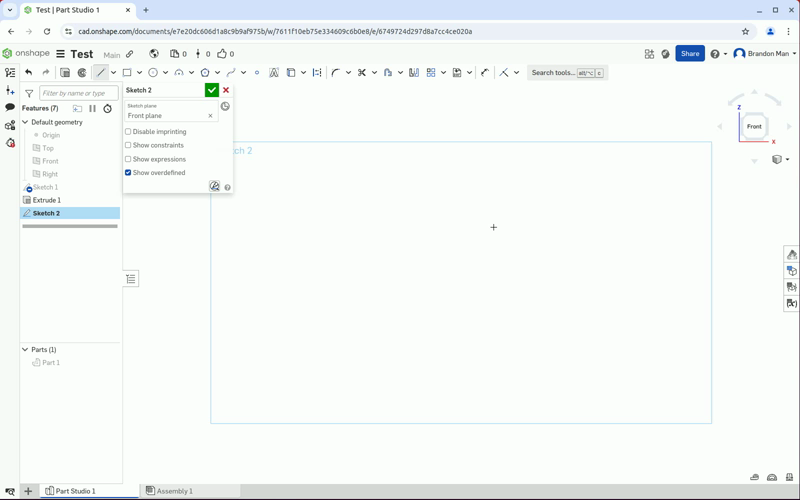
click(493, 226)
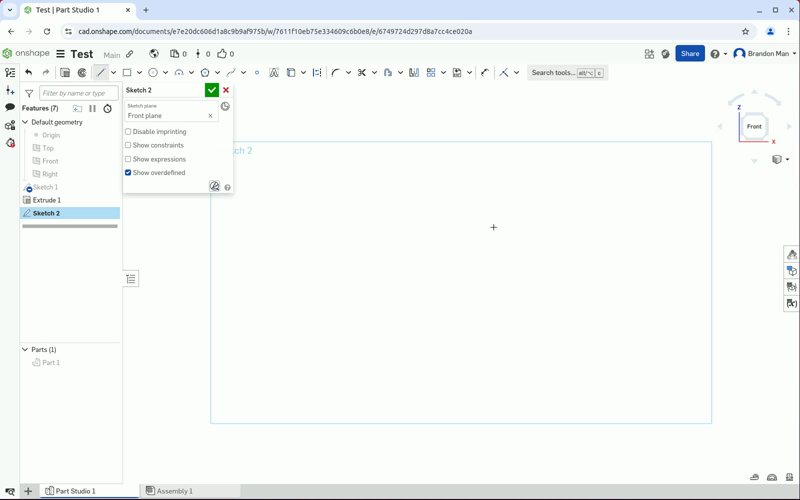
key_up(shift)
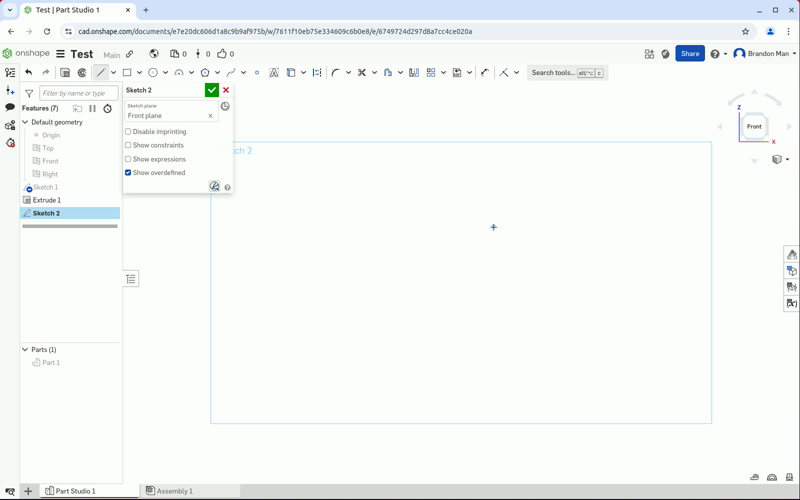
key_down(shift)
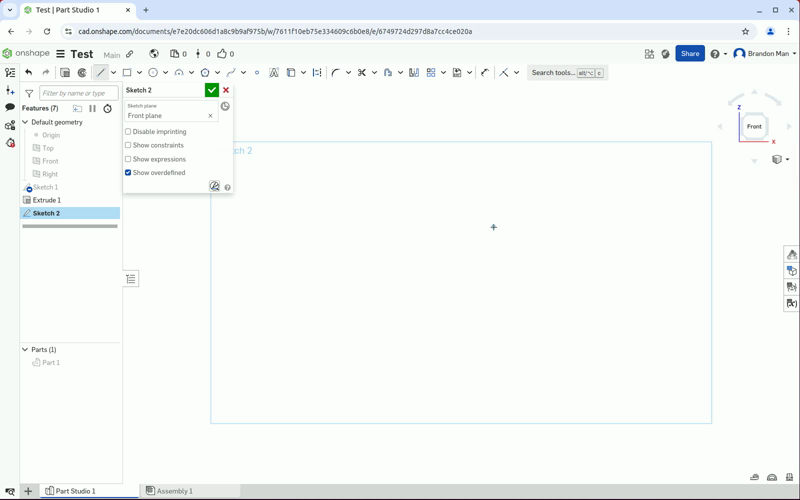
mouse_move(527, 283)
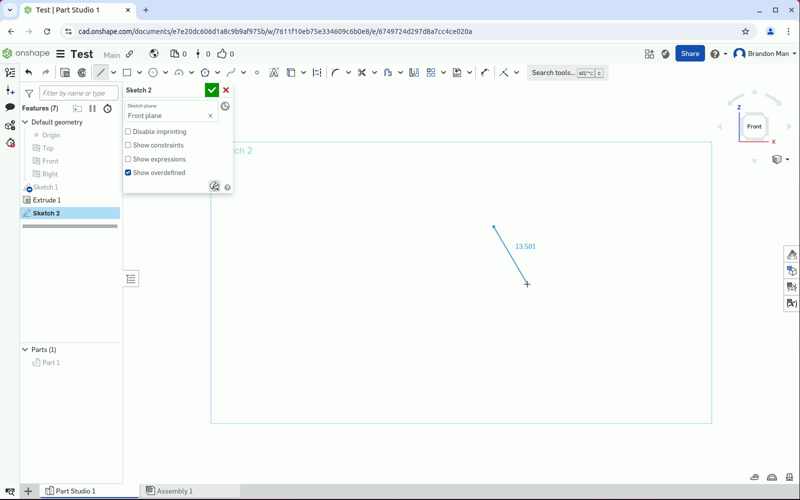
click(527, 283)
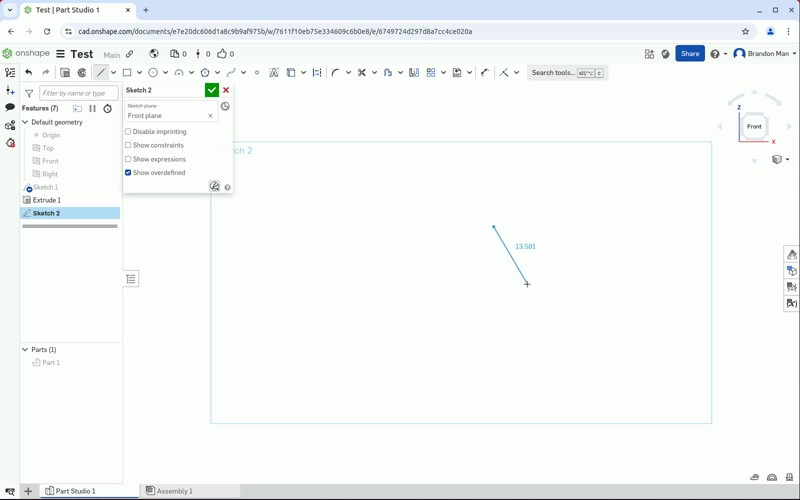
key_up(shift)
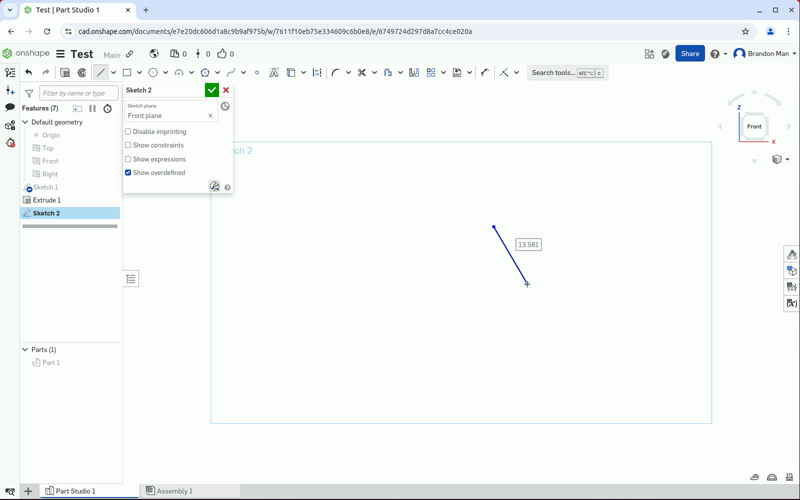
key_down(shift)
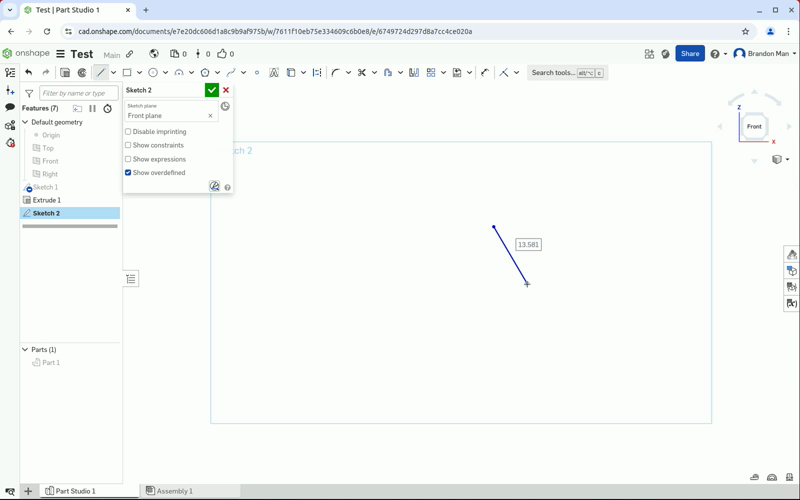
mouse_move(559, 226)
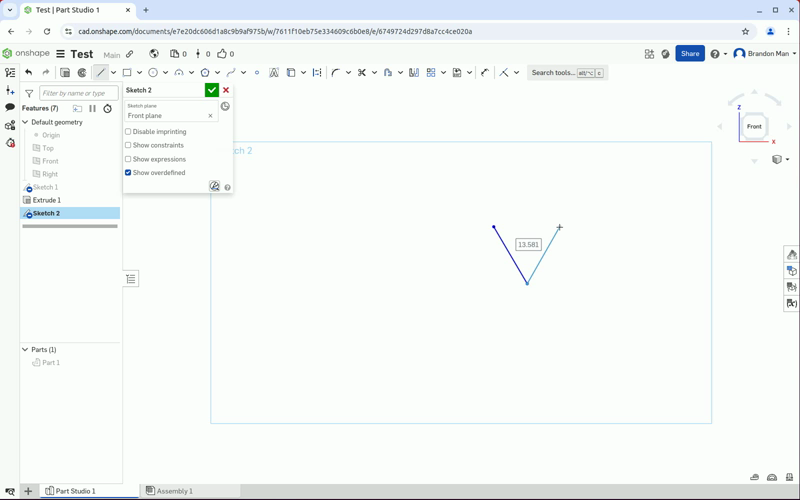
click(559, 226)
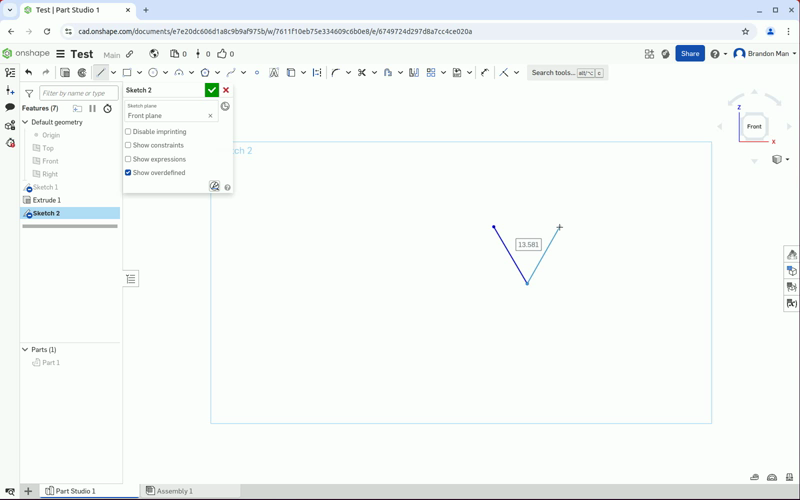
key_up(shift)
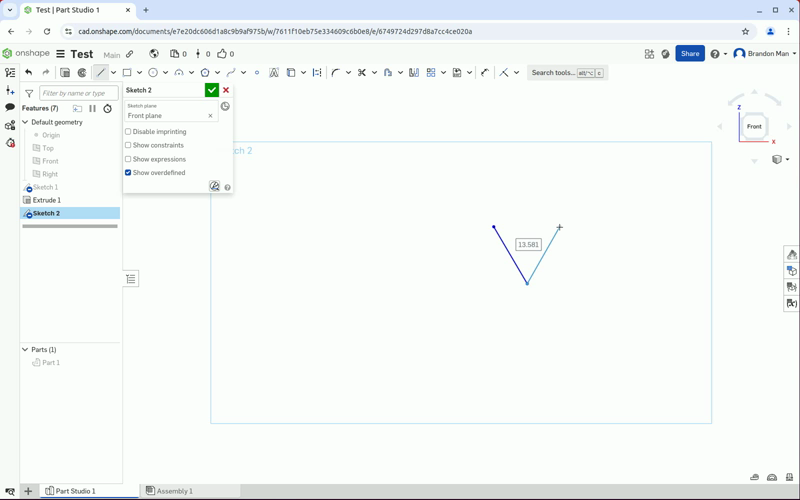
key_down(shift)
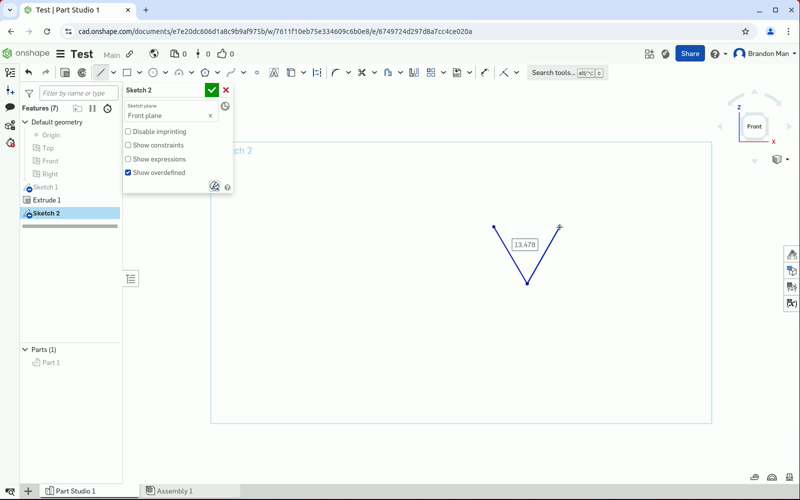
mouse_move(493, 226)
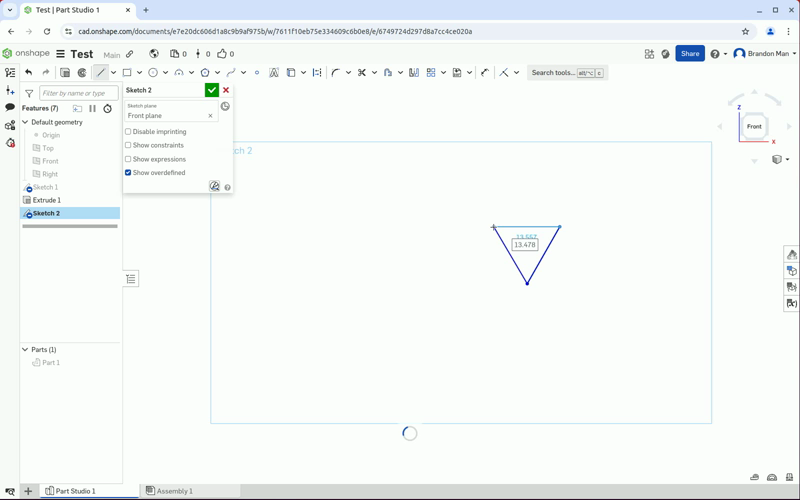
key_up(shift)
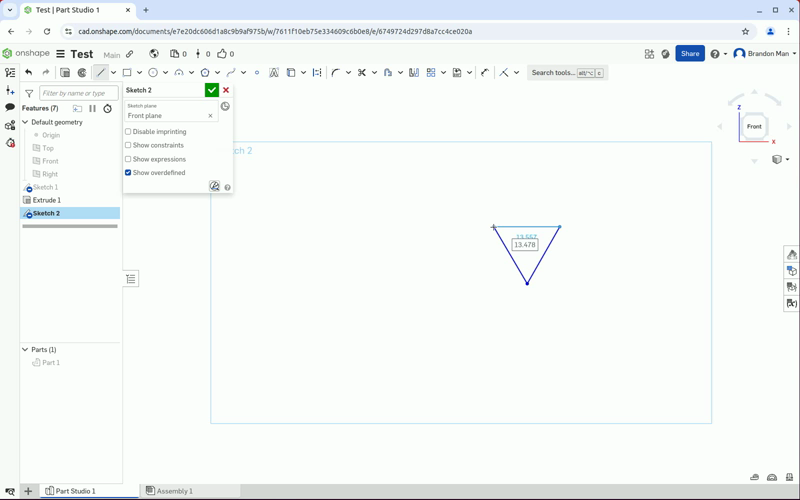
click(493, 226)
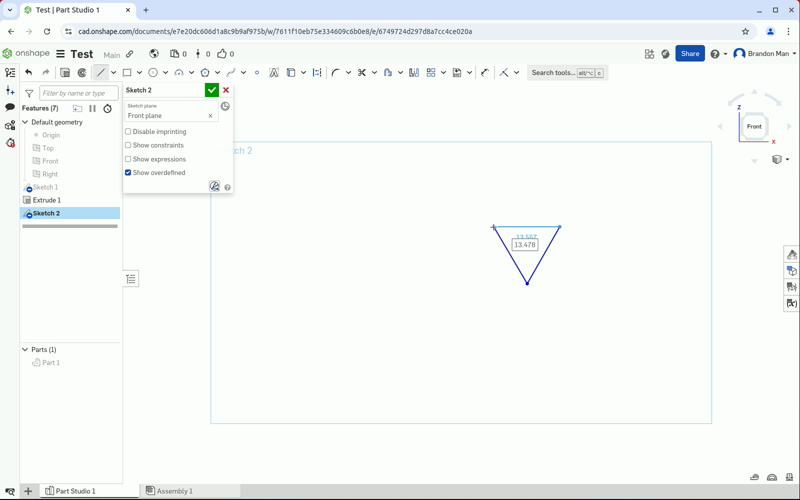
key(esc)
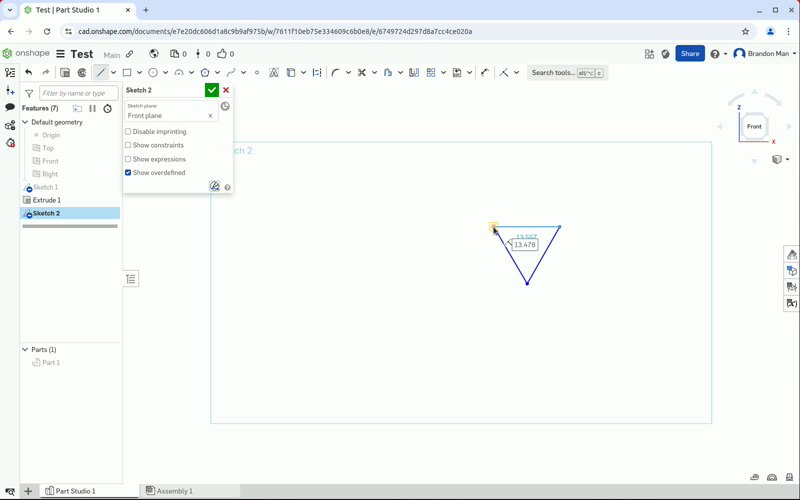
mouse_move(524, 274)
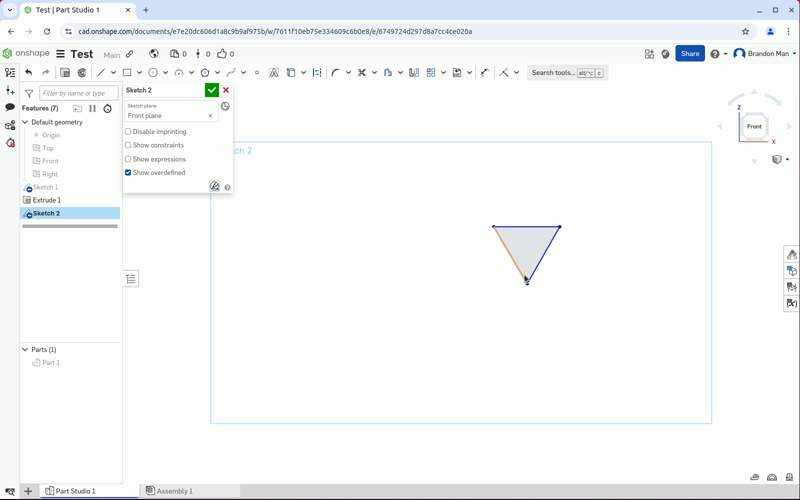
click(524, 274)
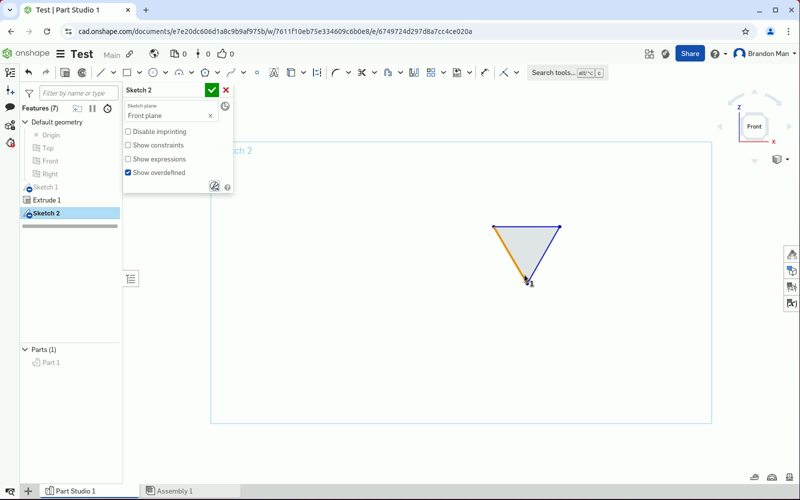
mouse_move(73, 352)
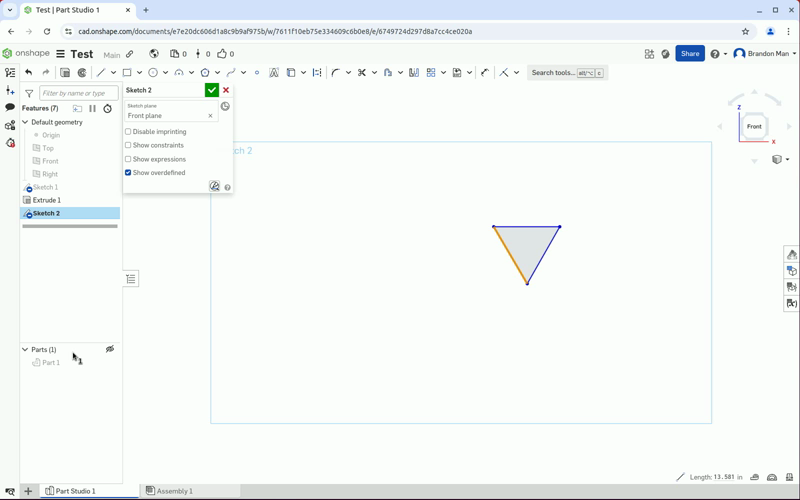
key(shift+y)
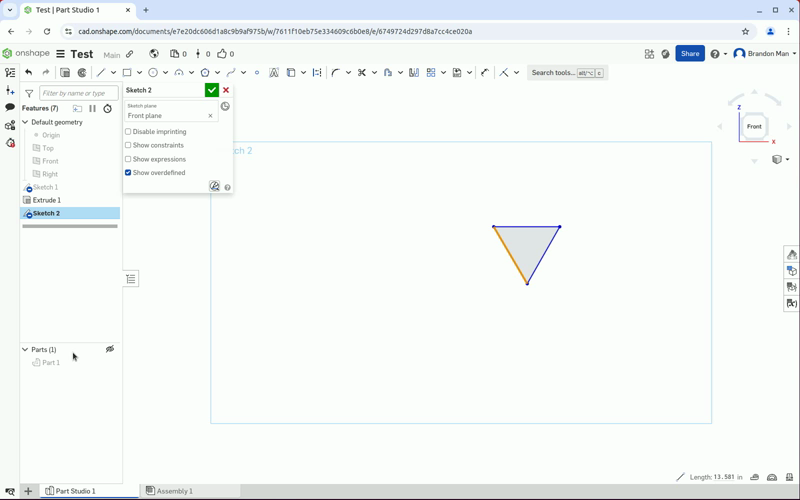
key(shift+e)
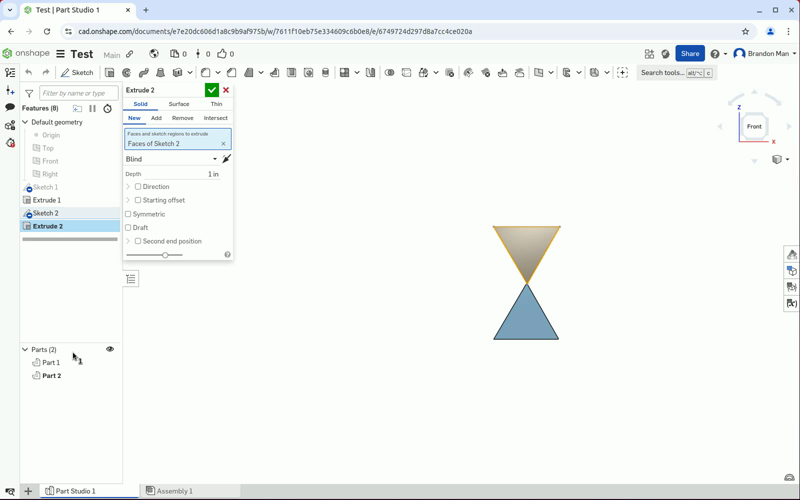
mouse_move(143, 106)
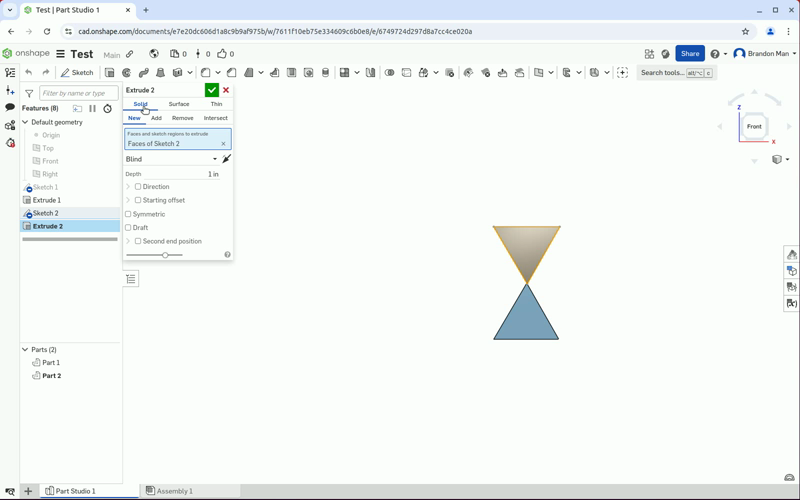
click(143, 106)
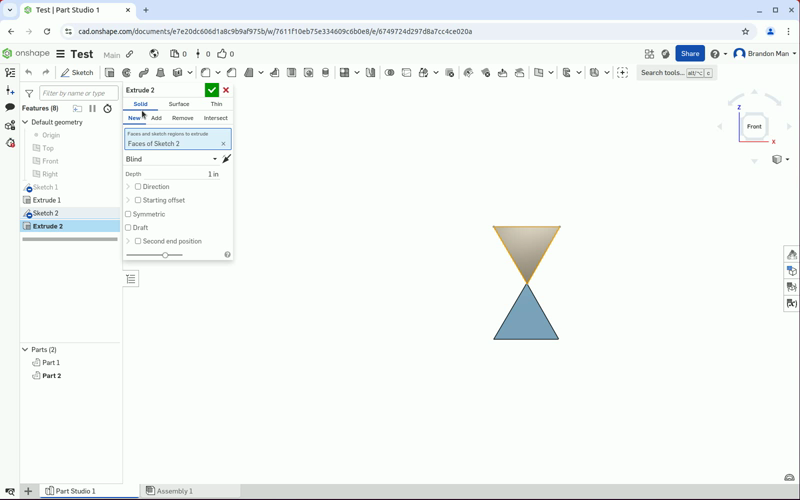
mouse_move(137, 120)
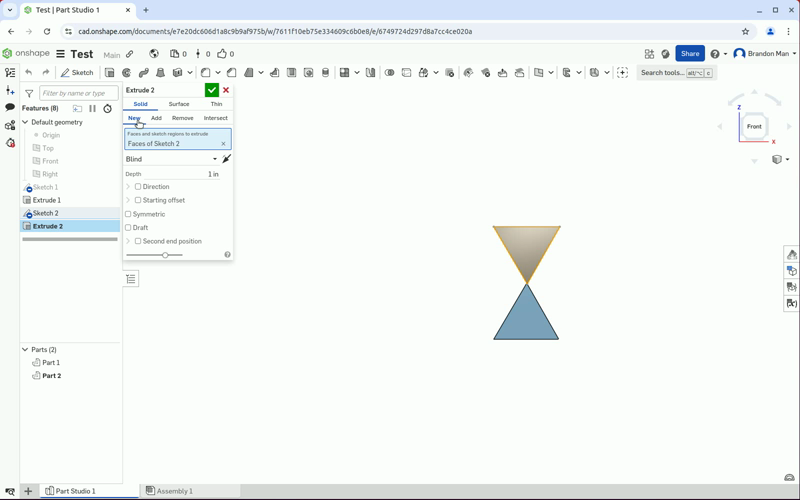
click(137, 120)
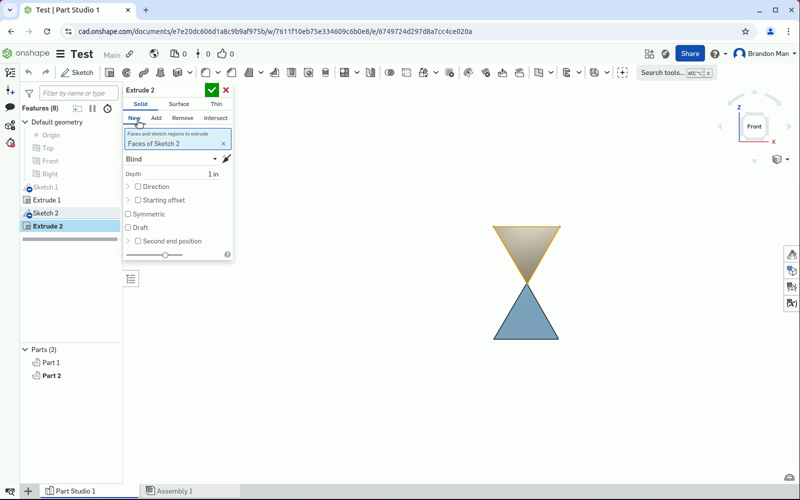
key(tab, 4)
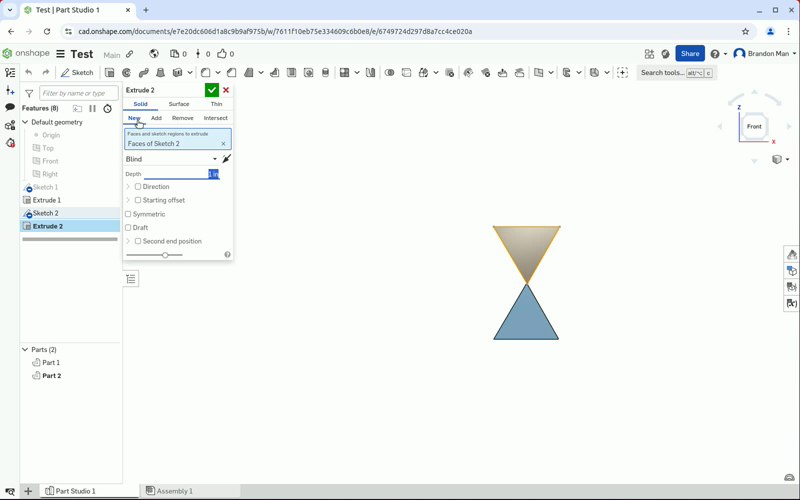
text(10.11)
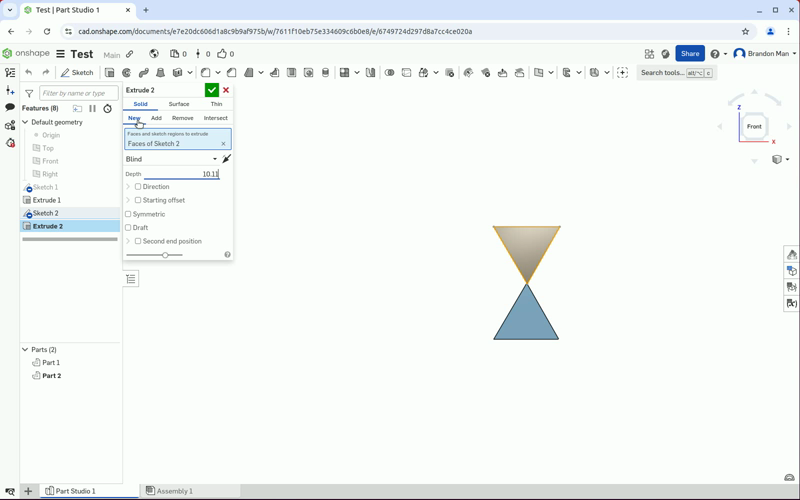
key(enter)
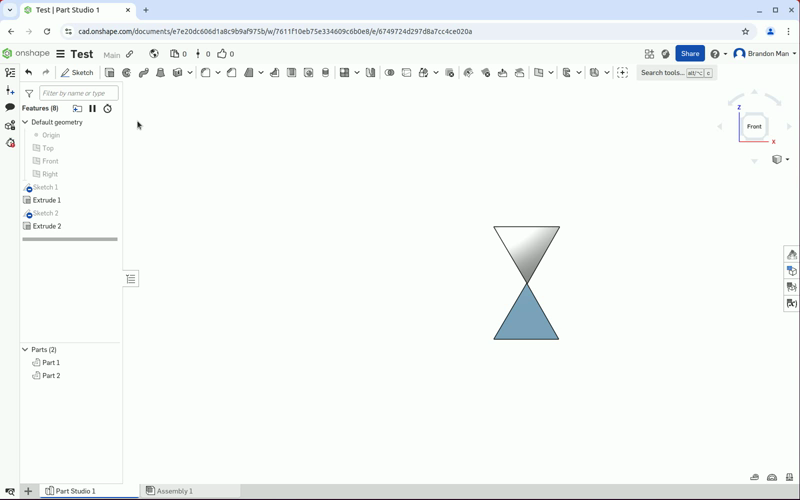
key(shift+h)
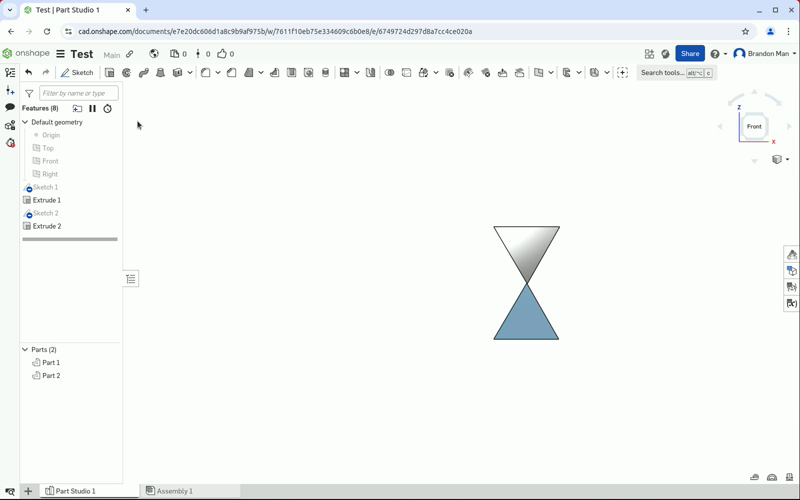
key(shift+h)
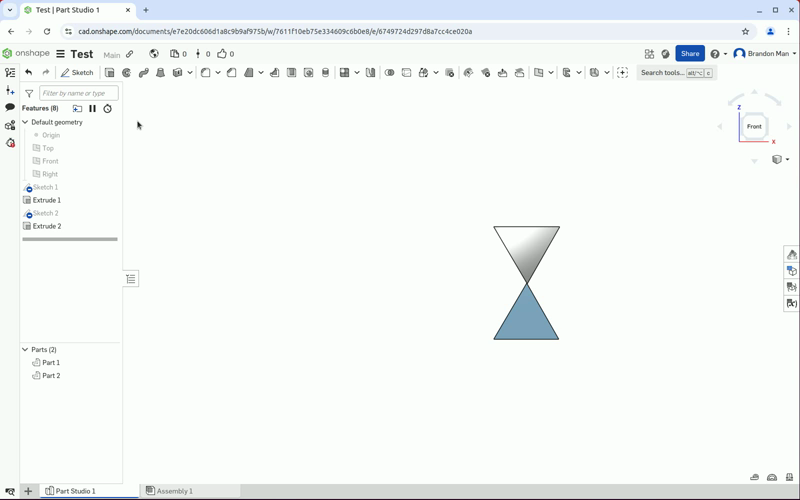
mouse_move(73, 189)
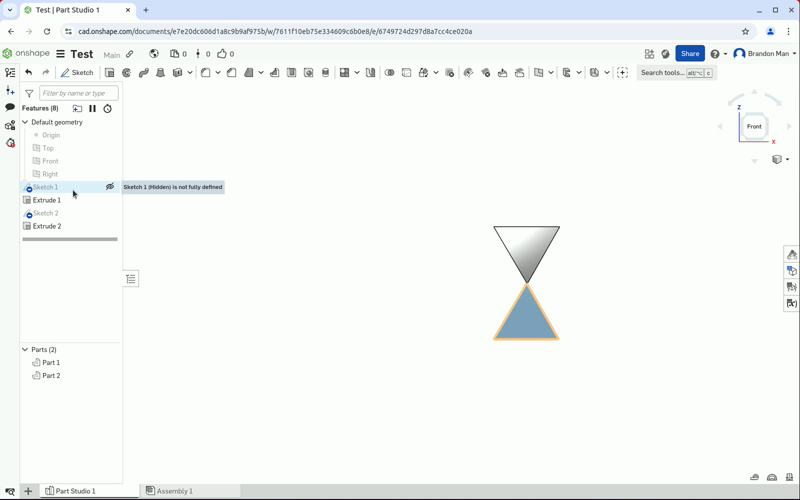
click(73, 189)
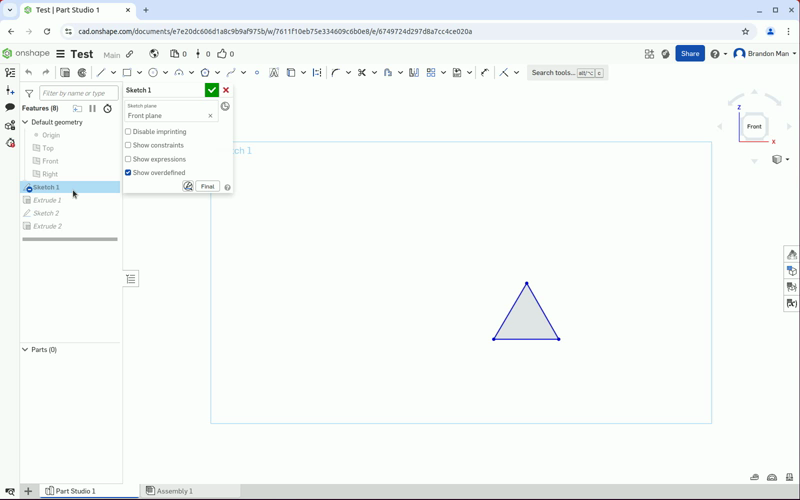
mouse_move(229, 92)
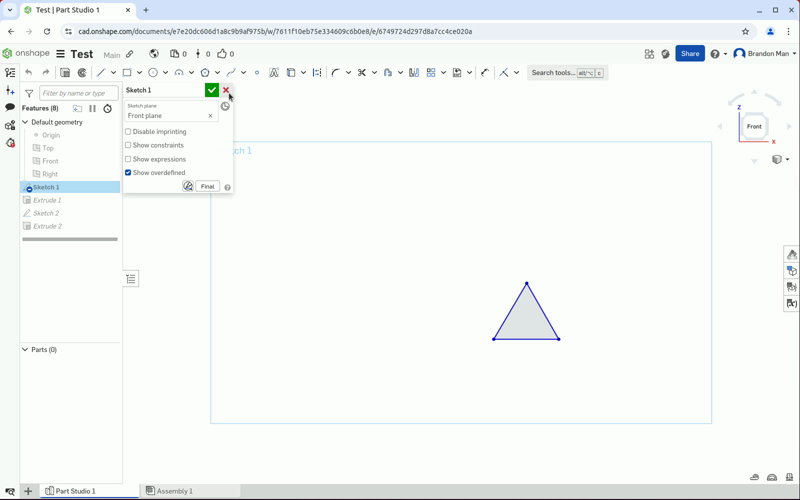
click(229, 92)
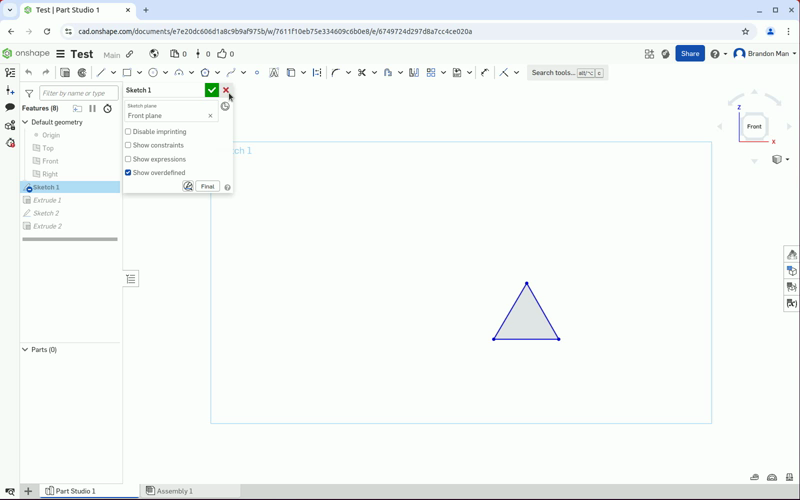
key(shift+s)
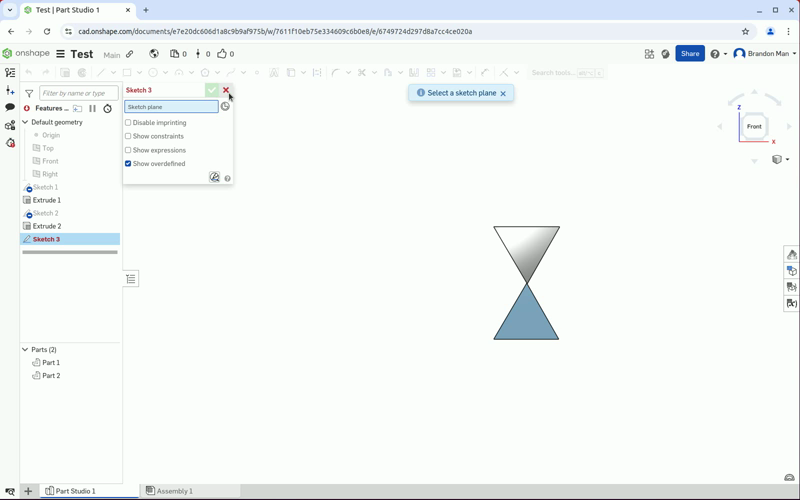
mouse_move(73, 163)
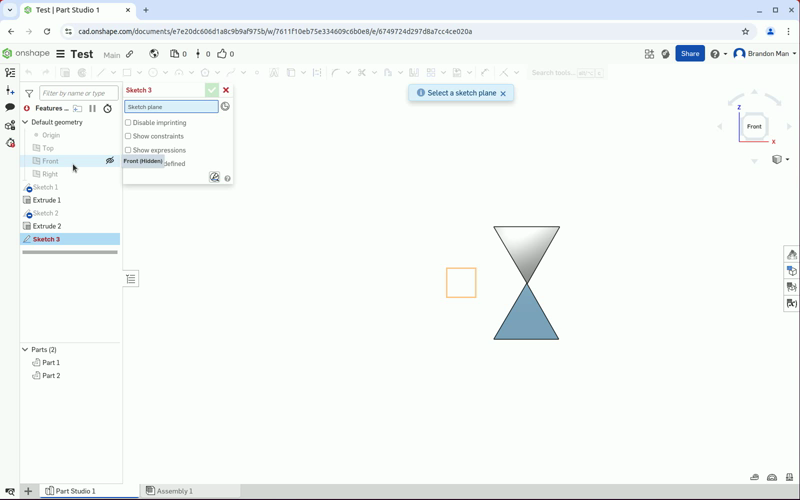
click(73, 163)
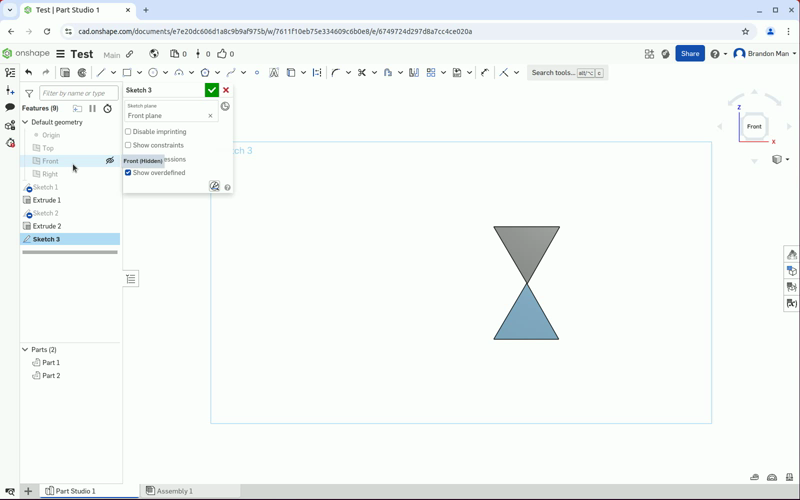
mouse_move(73, 352)
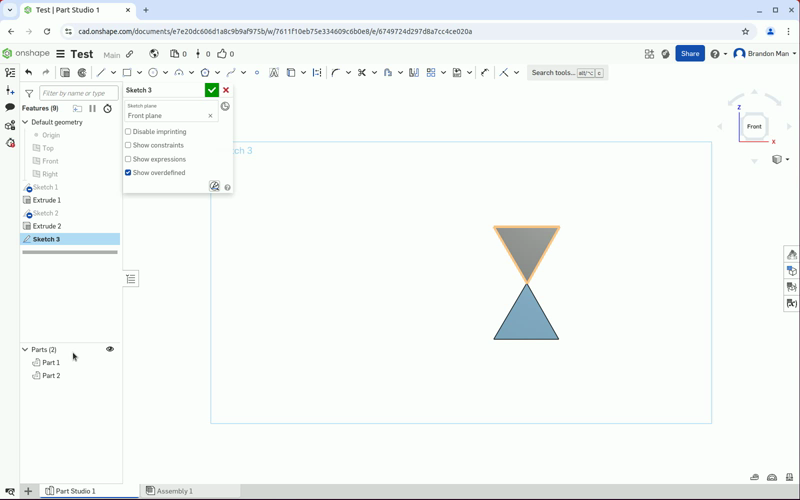
key(y)
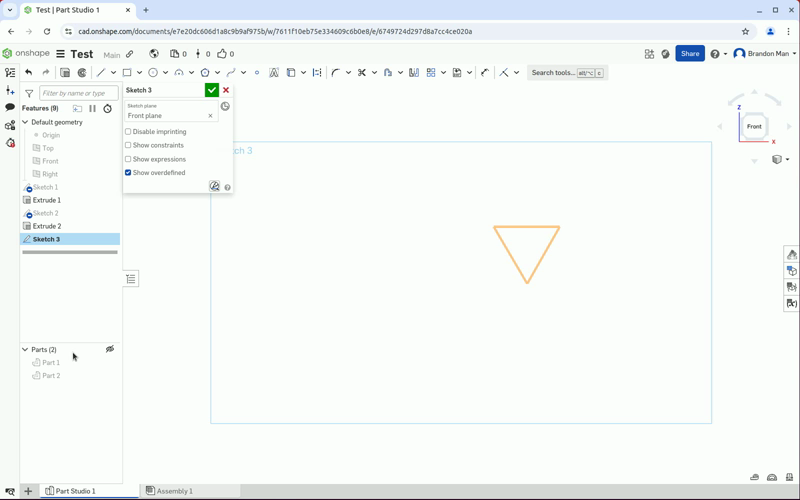
key(l)
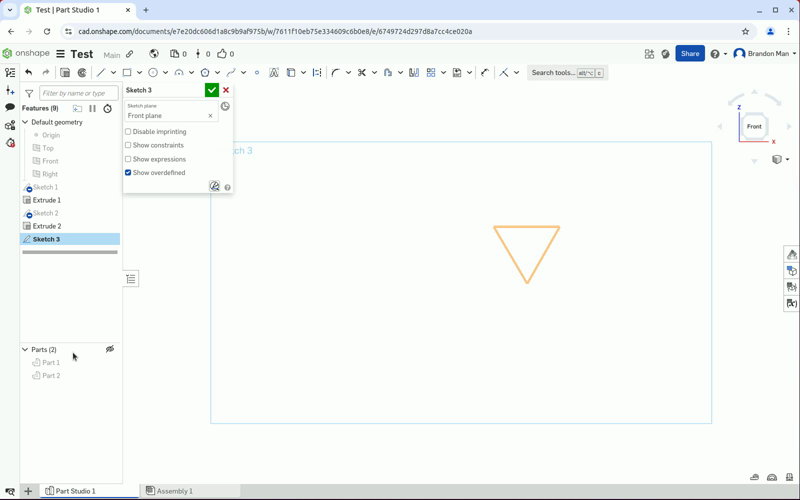
key_down(shift)
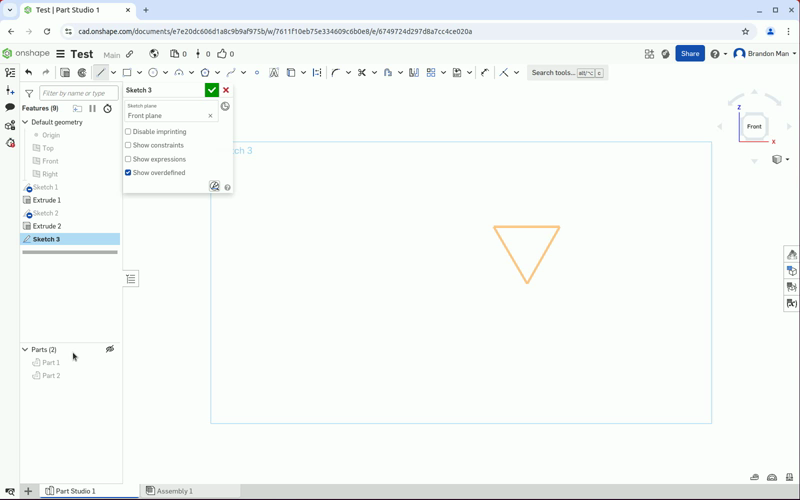
mouse_move(427, 226)
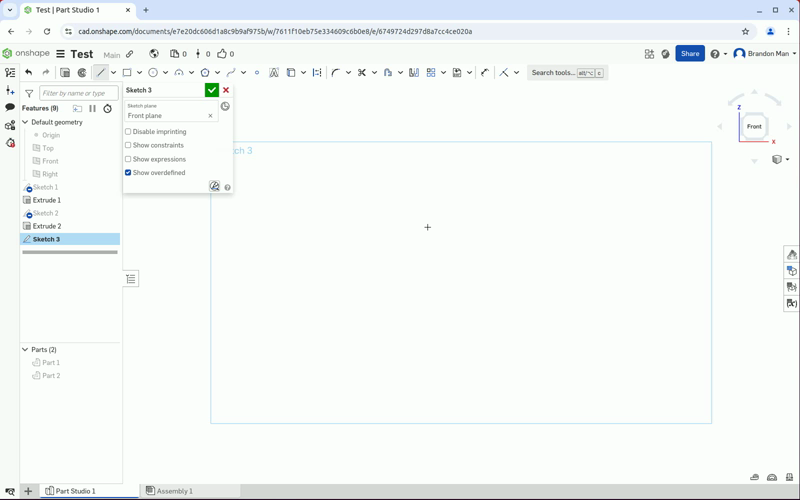
click(427, 226)
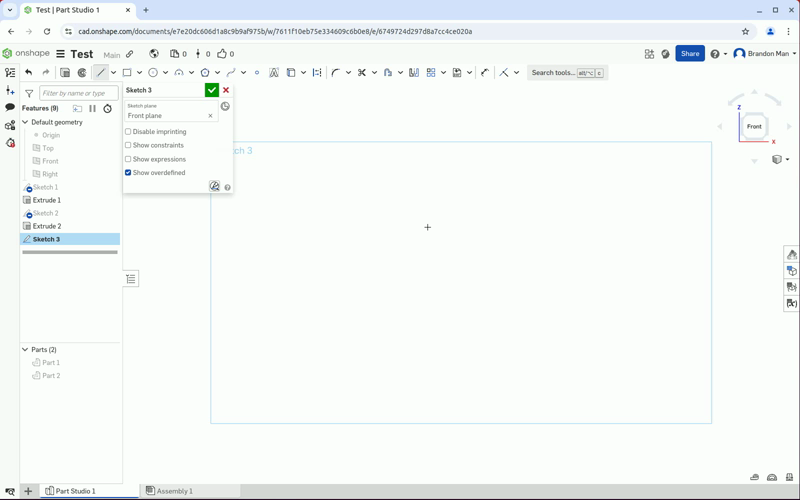
key_up(shift)
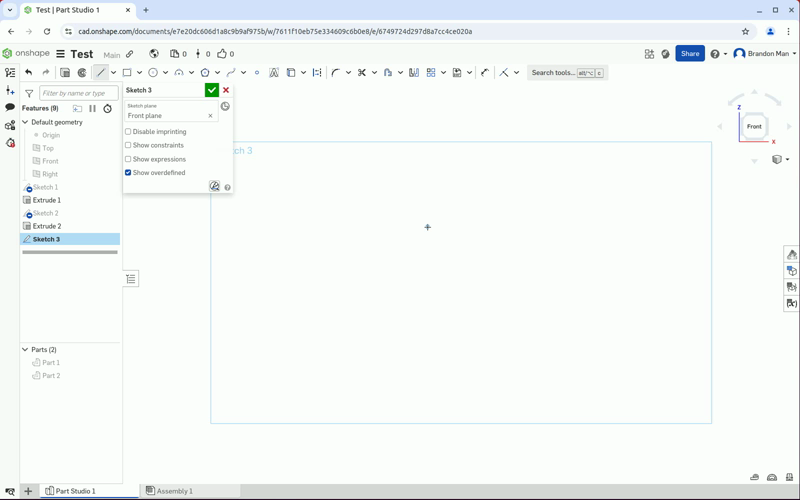
key_down(shift)
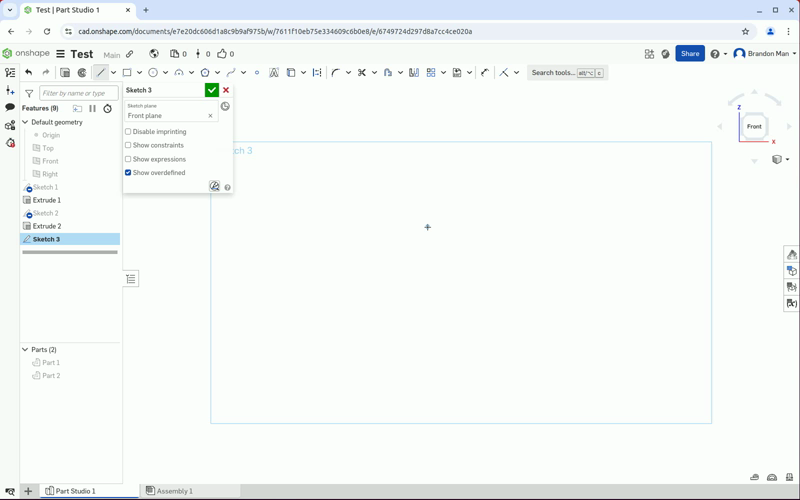
mouse_move(492, 226)
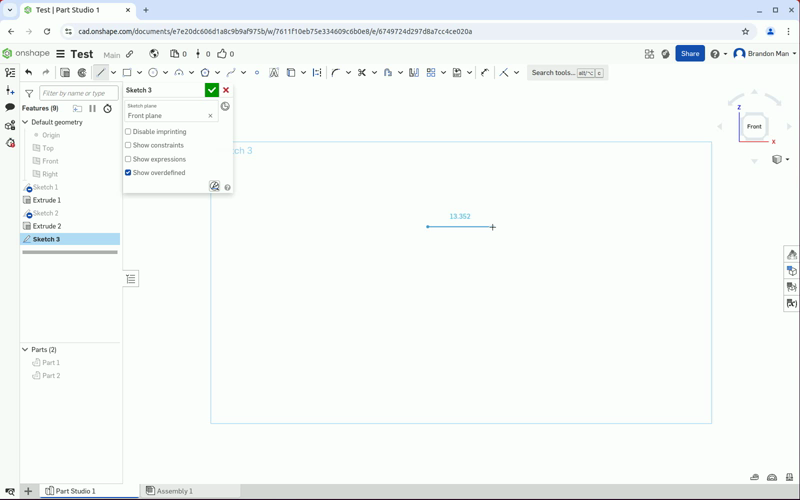
click(492, 226)
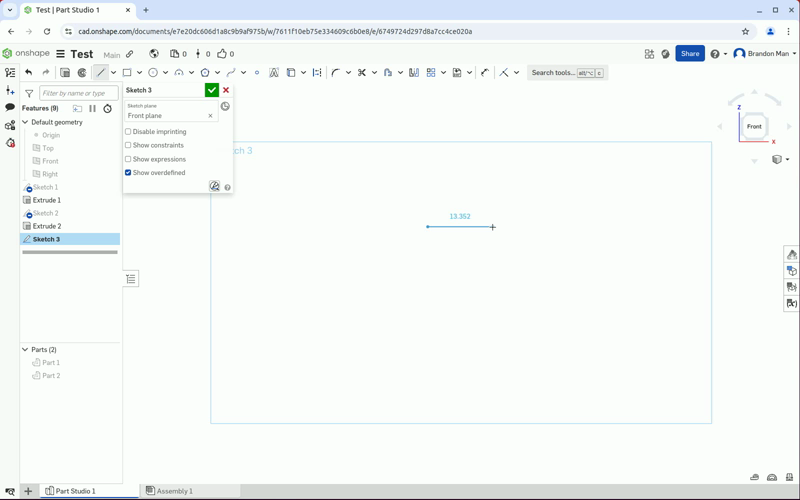
key_up(shift)
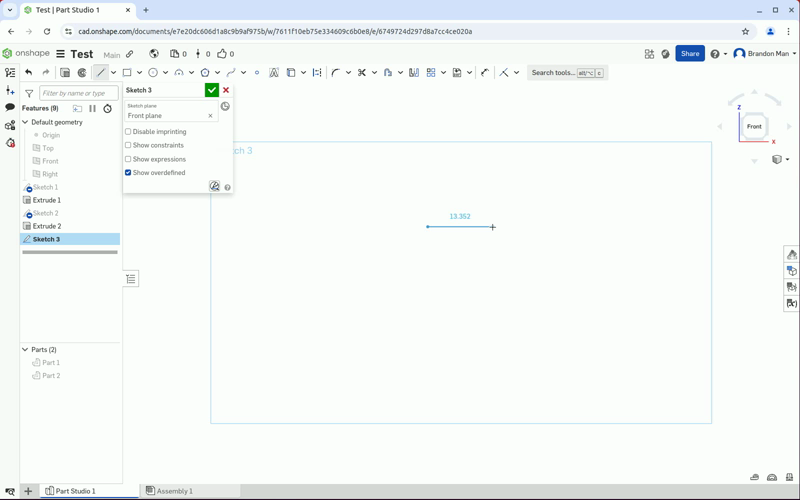
key_down(shift)
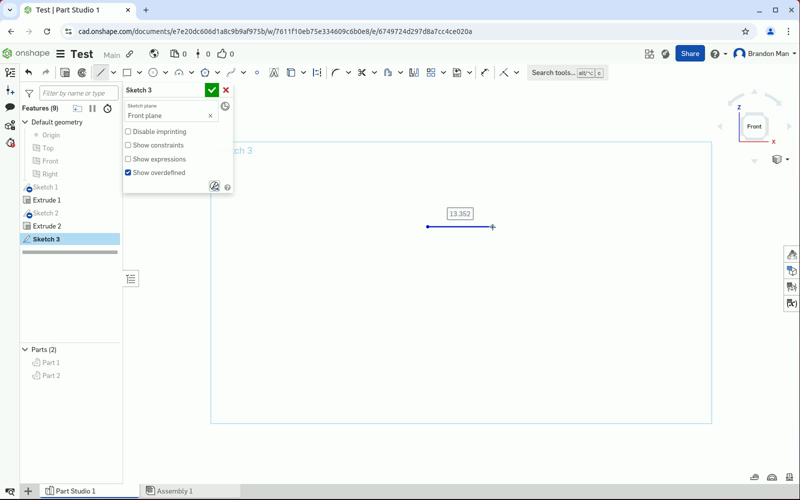
mouse_move(460, 170)
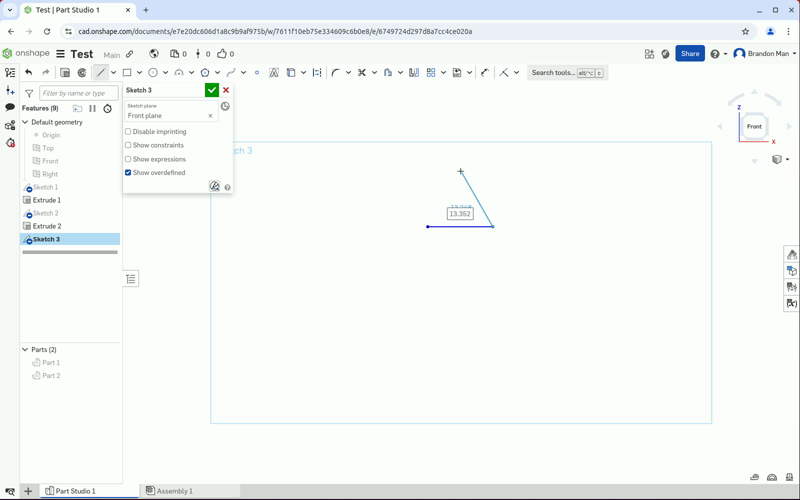
click(460, 170)
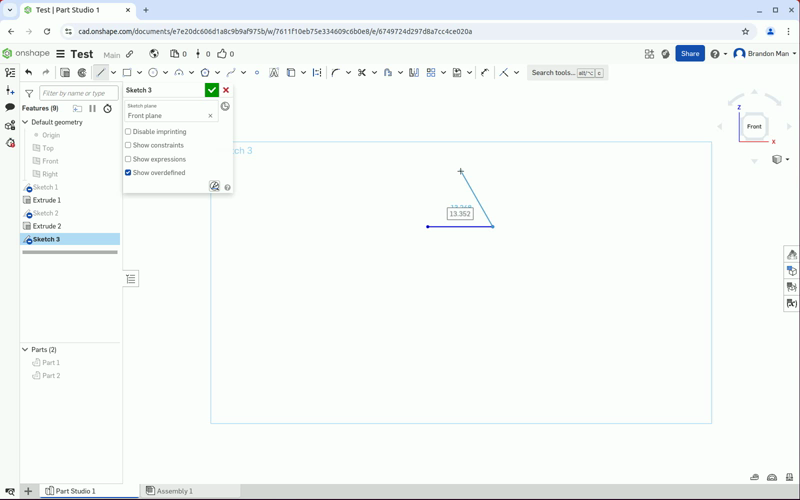
key_up(shift)
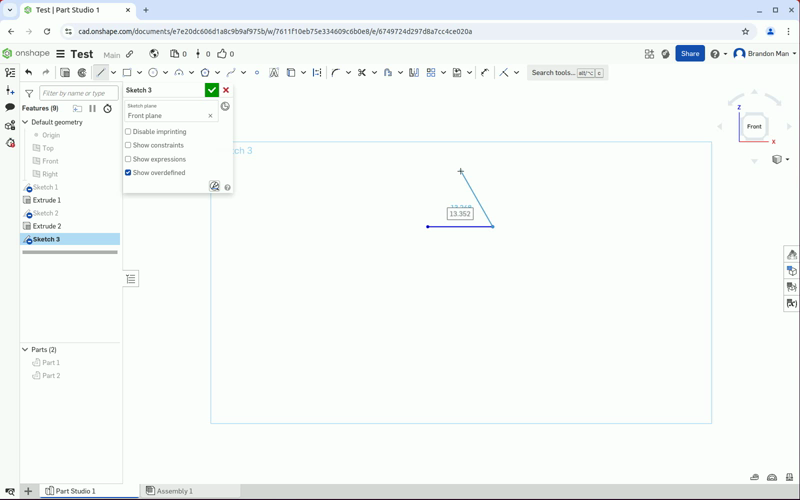
key_down(shift)
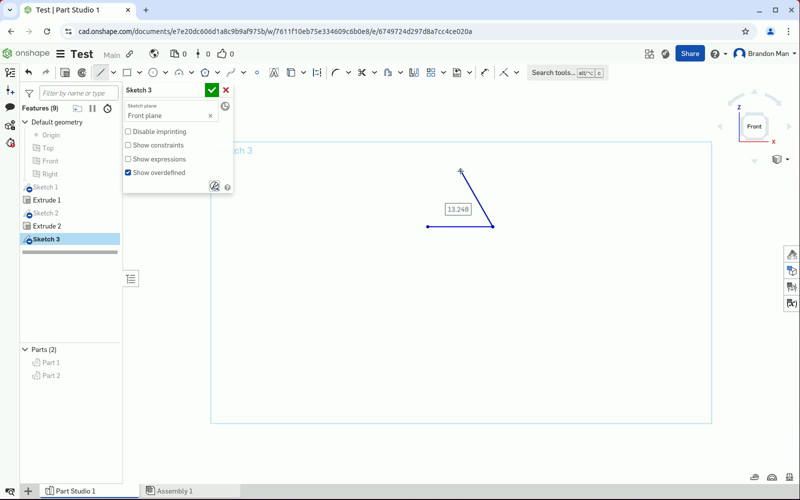
mouse_move(427, 226)
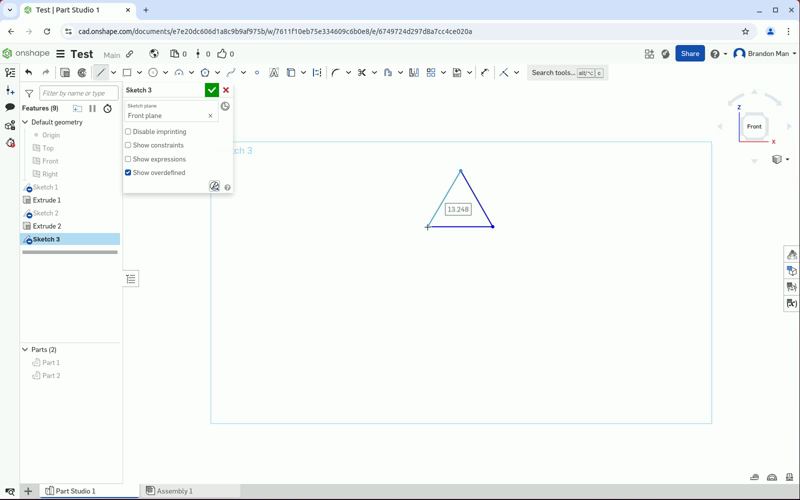
key_up(shift)
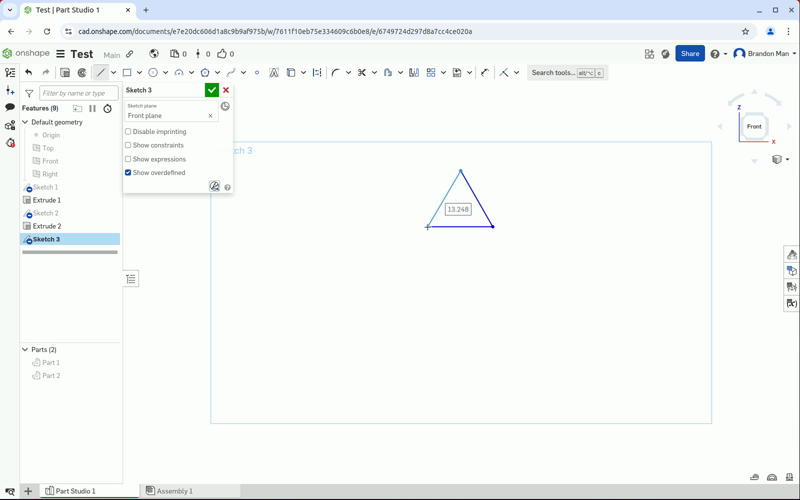
click(427, 226)
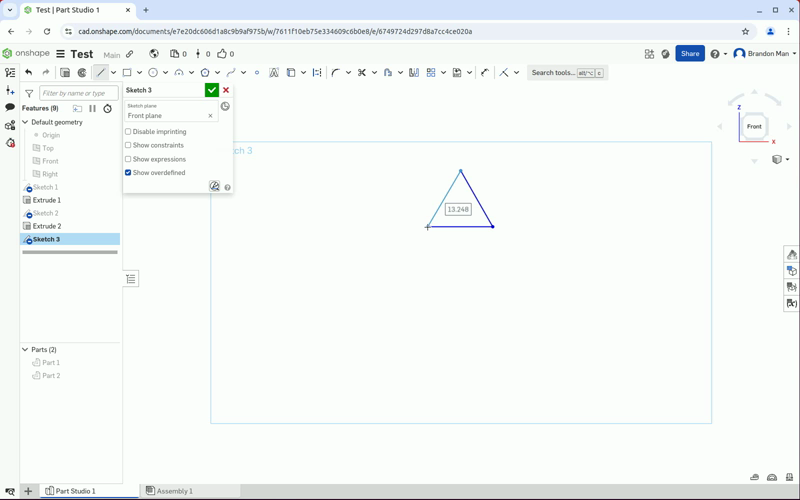
key(esc)
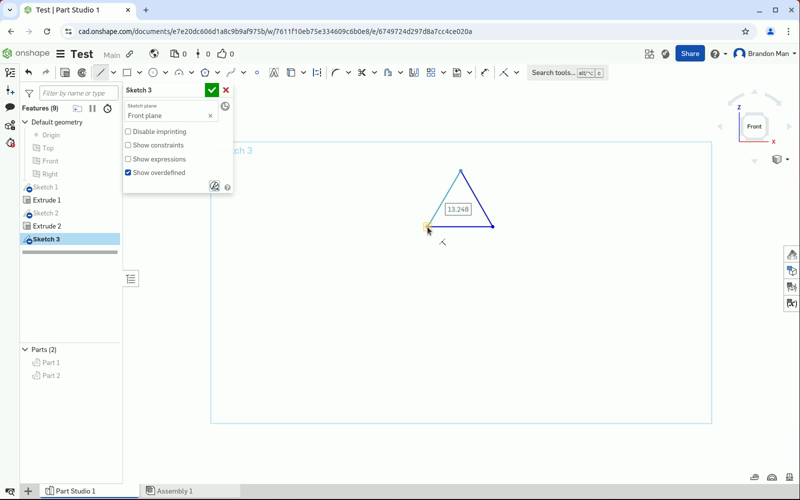
mouse_move(467, 192)
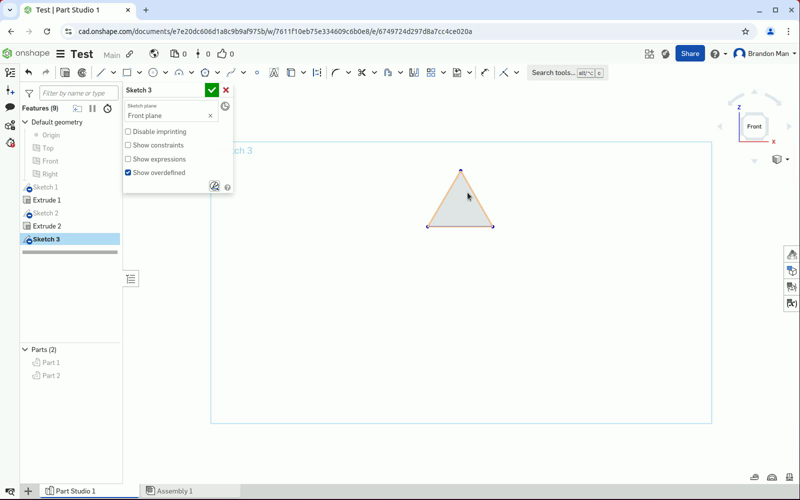
click(467, 192)
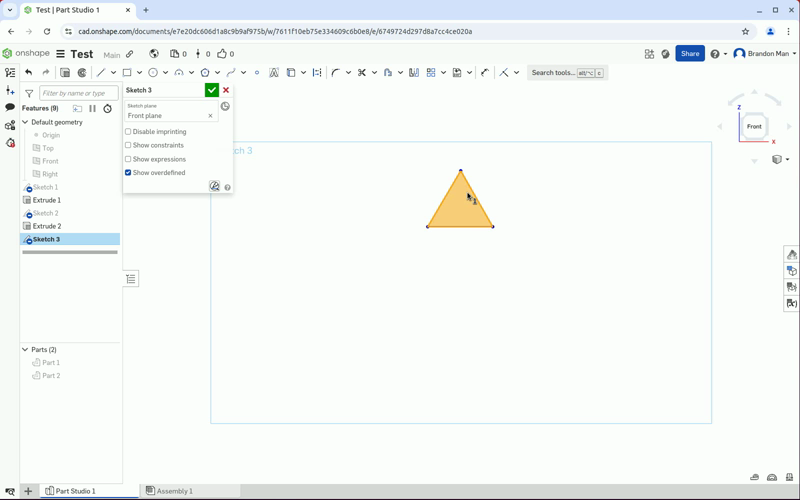
mouse_move(73, 352)
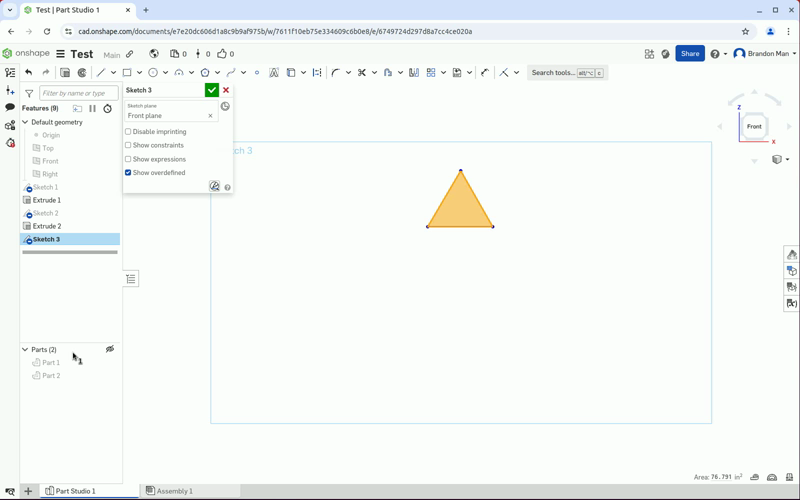
key(shift+y)
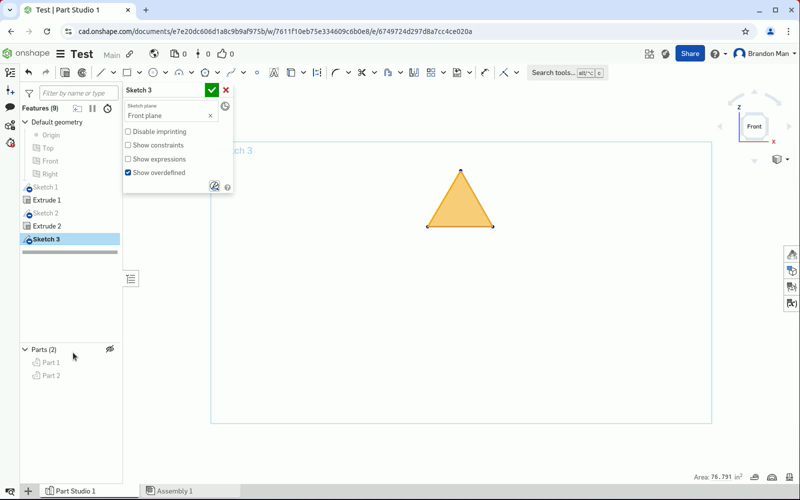
key(shift+e)
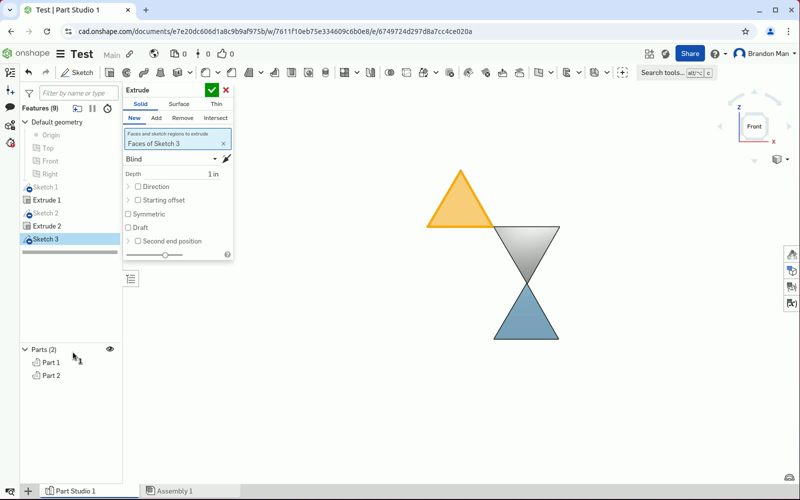
mouse_move(143, 106)
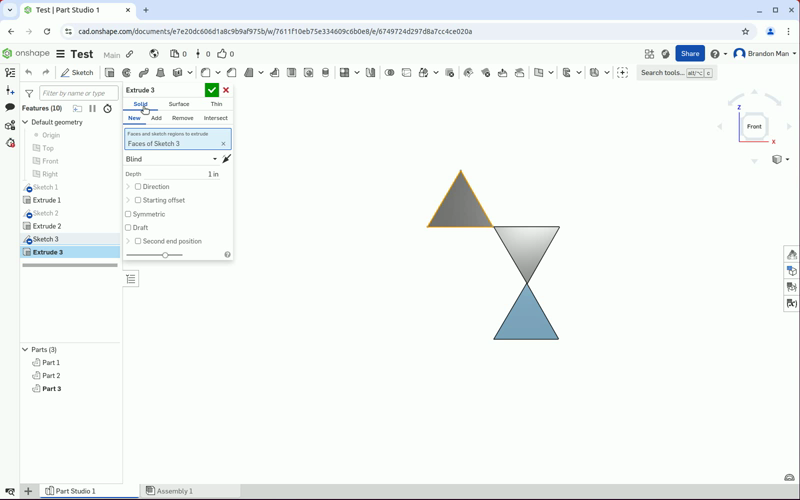
click(143, 106)
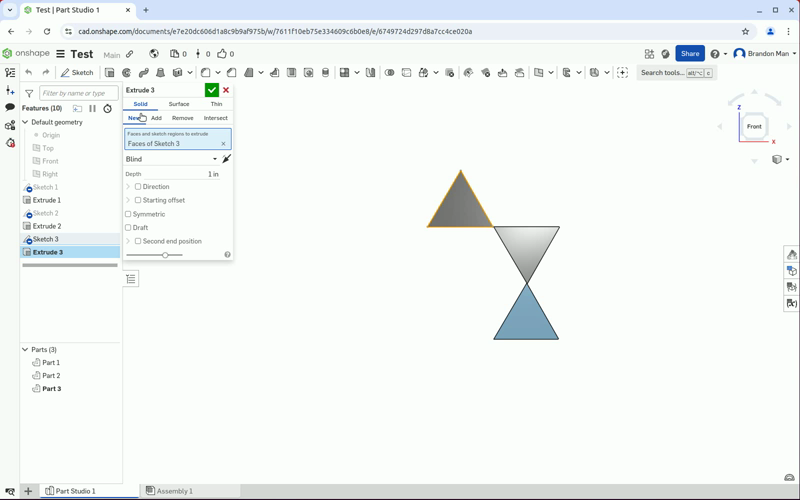
mouse_move(137, 120)
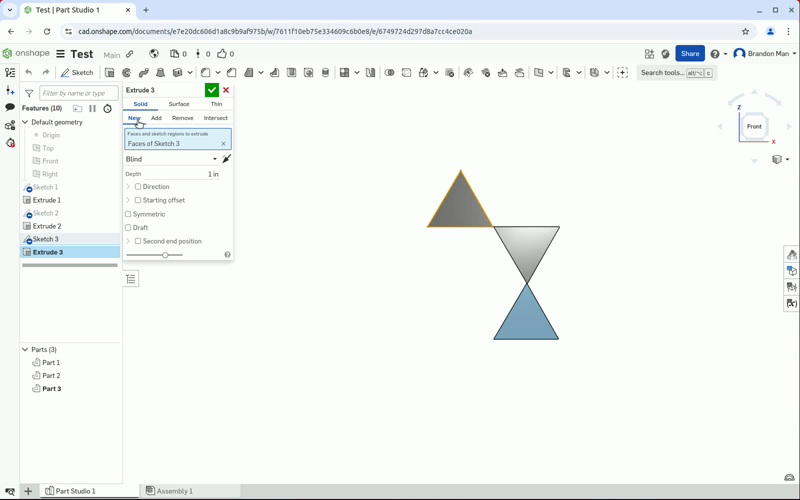
click(137, 120)
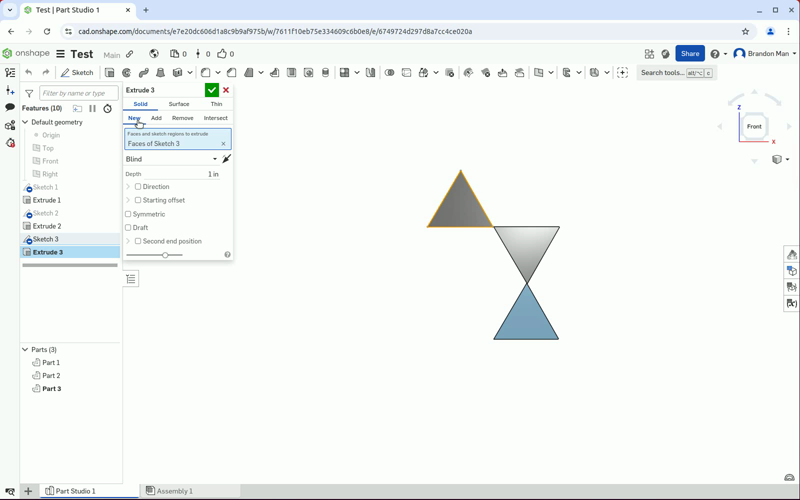
key(tab, 4)
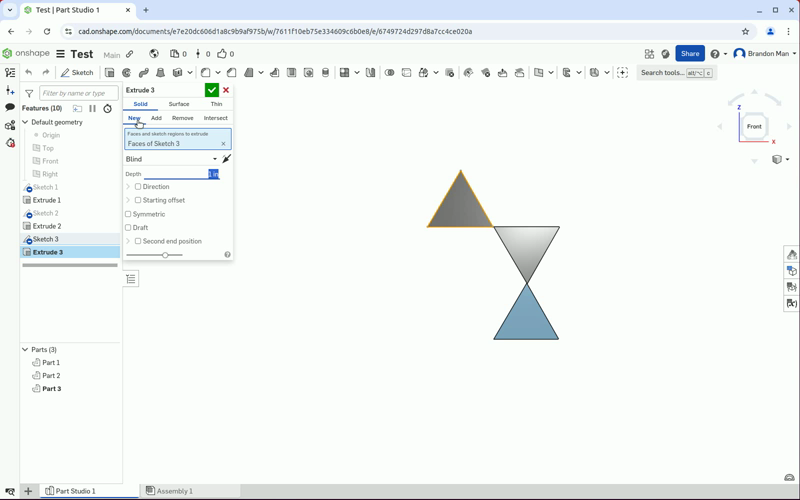
text(10.11)
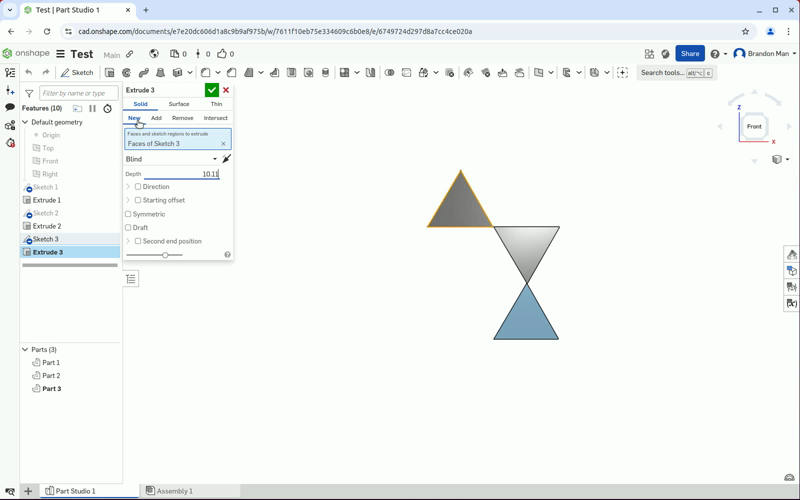
key(enter)
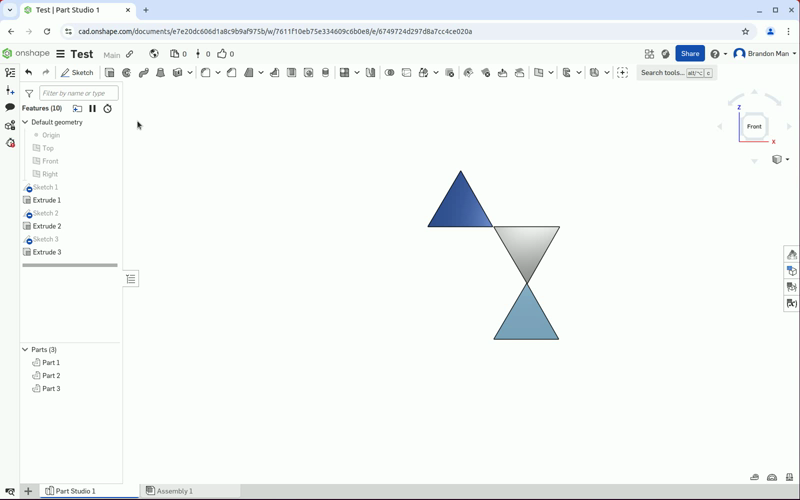
key(shift+h)
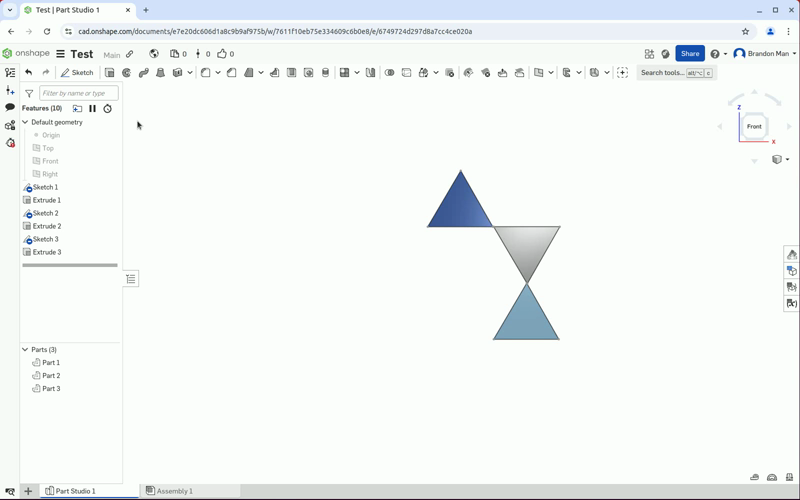
key(shift+h)
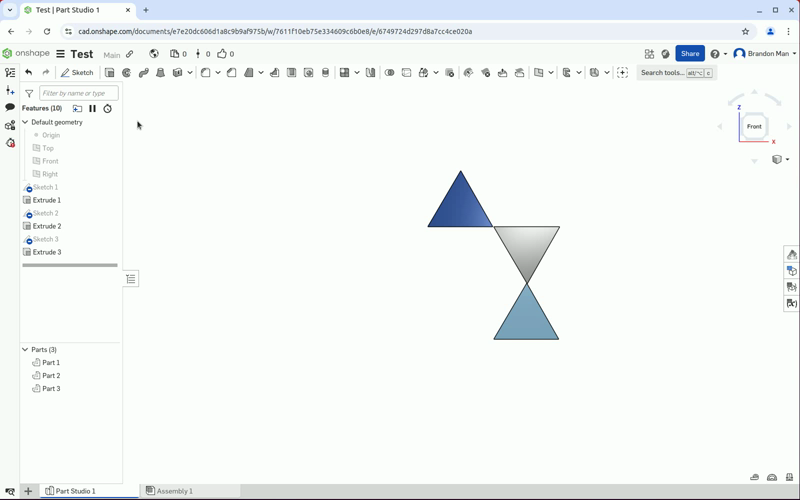
mouse_move(73, 189)
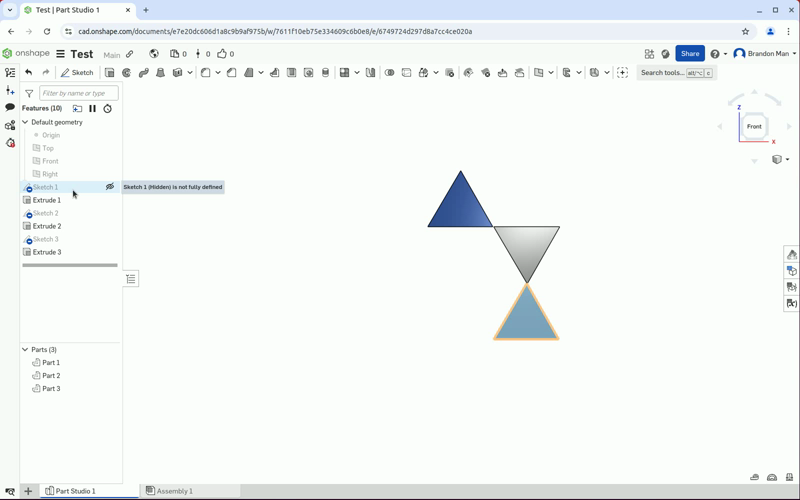
click(73, 189)
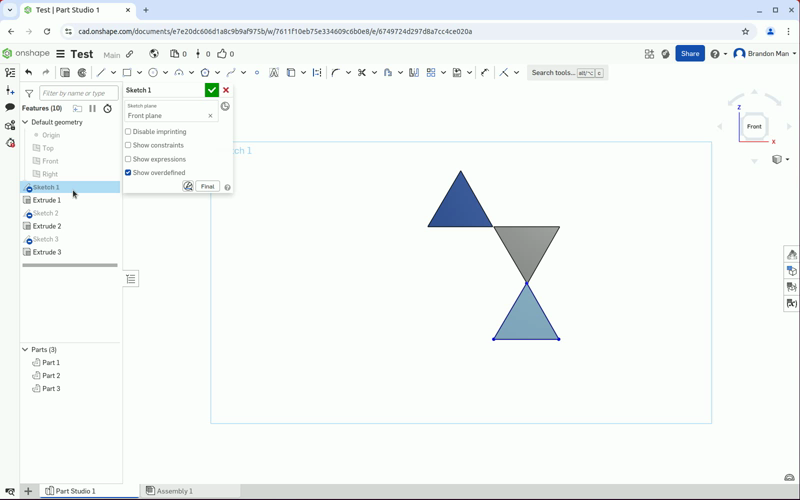
mouse_move(229, 92)
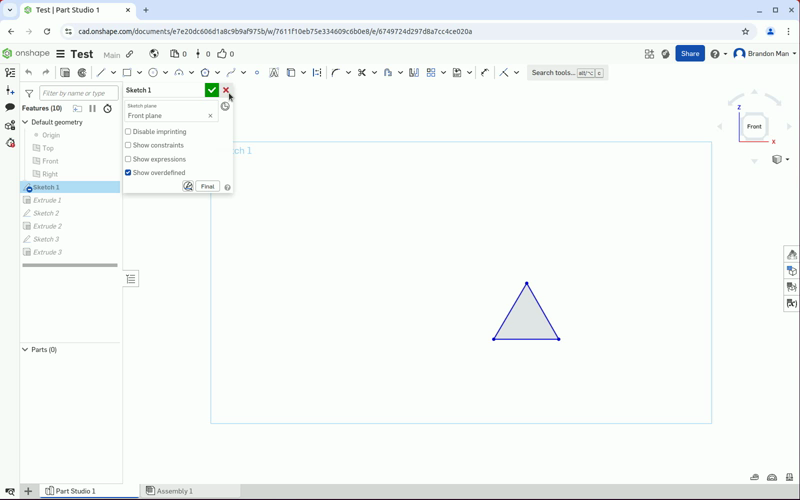
click(229, 92)
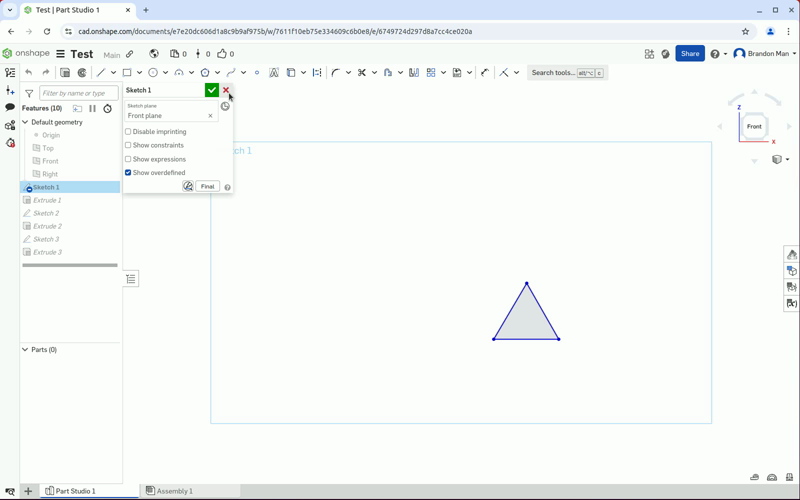
key(shift+s)
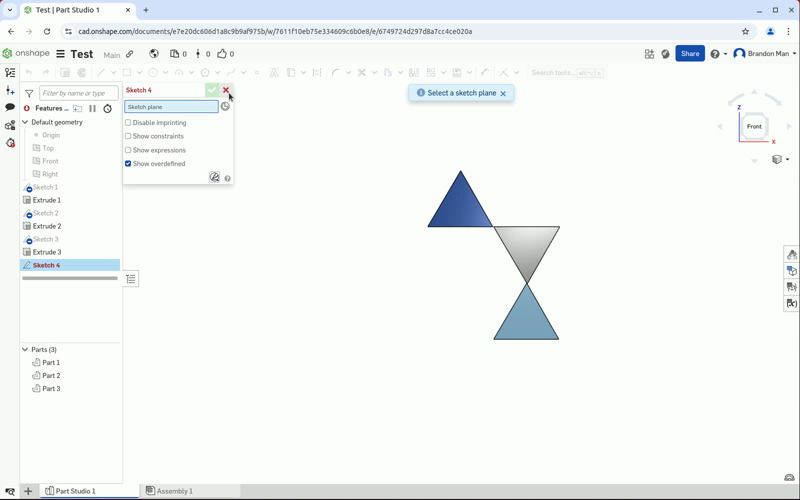
mouse_move(73, 163)
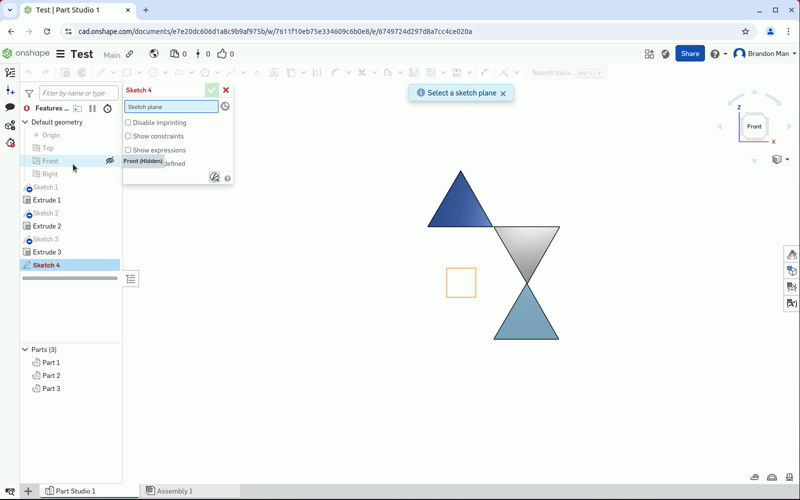
click(73, 163)
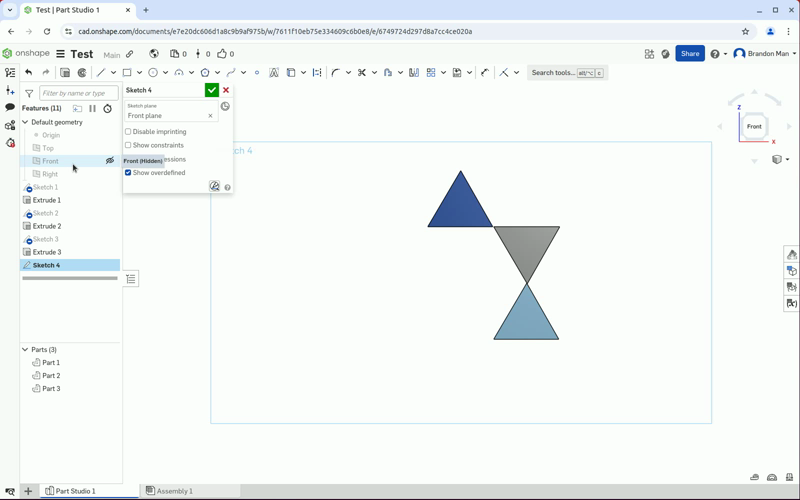
mouse_move(73, 352)
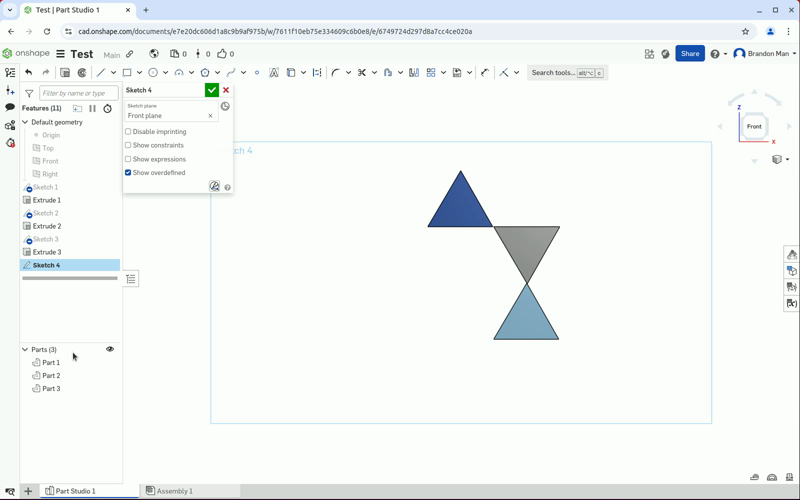
key(y)
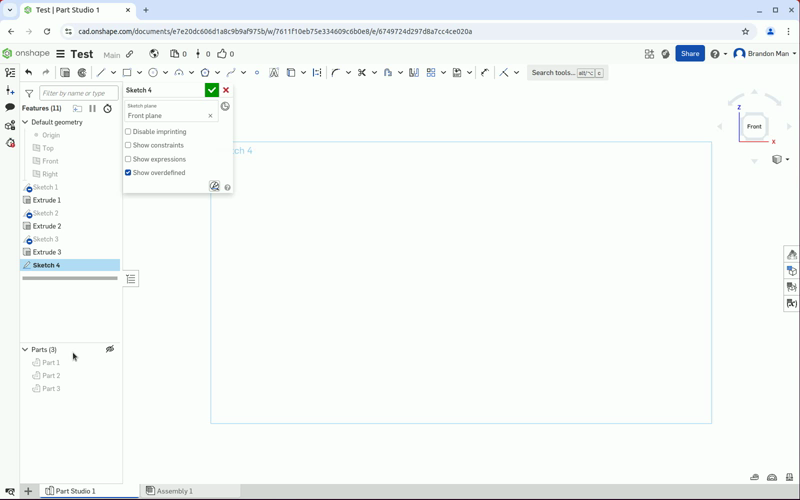
key(l)
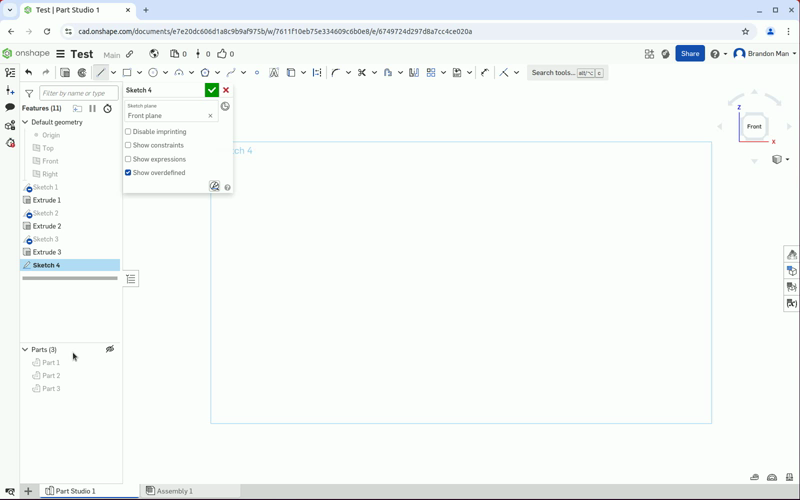
key_down(shift)
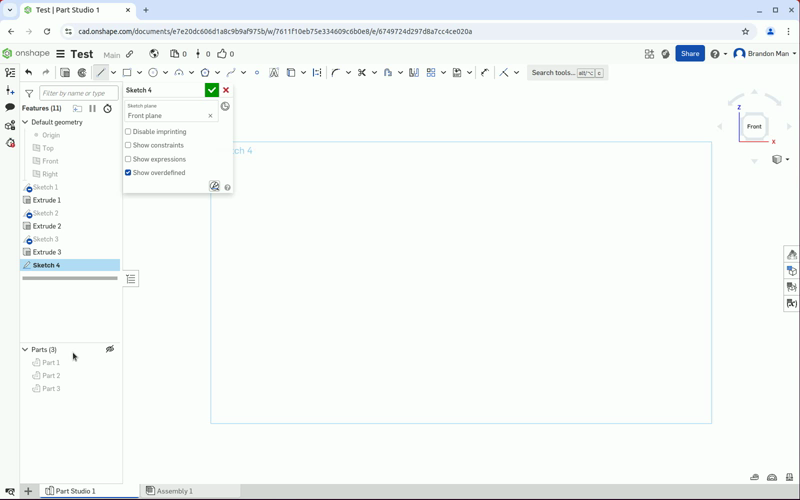
mouse_move(427, 339)
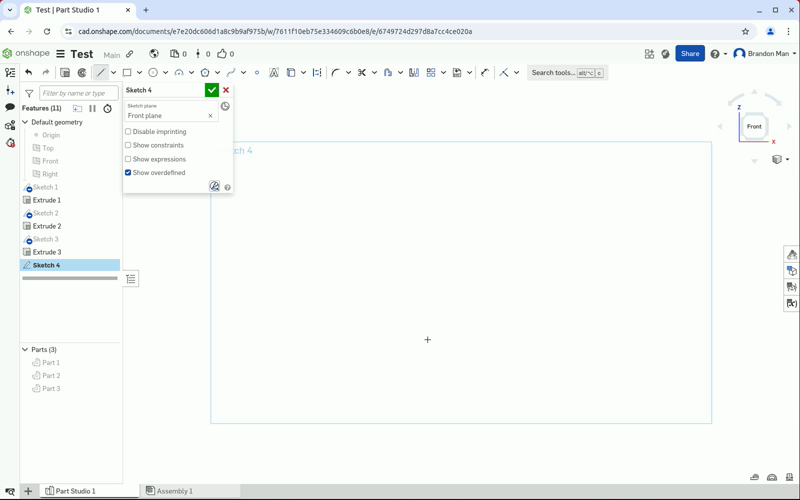
click(427, 339)
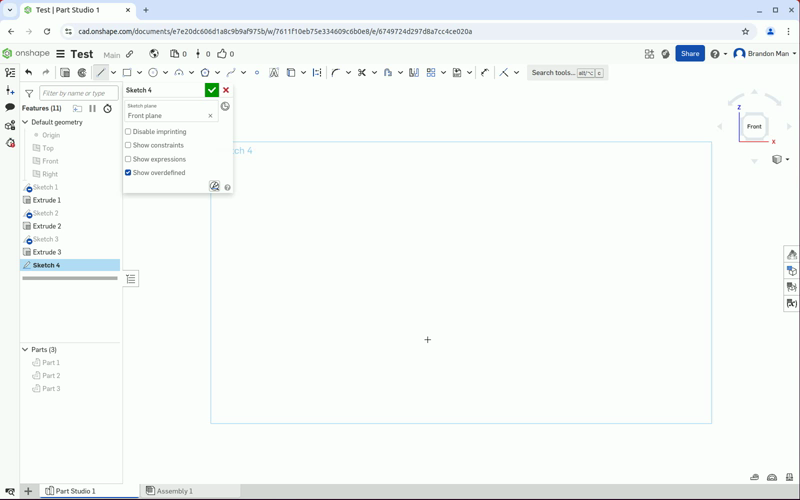
key_up(shift)
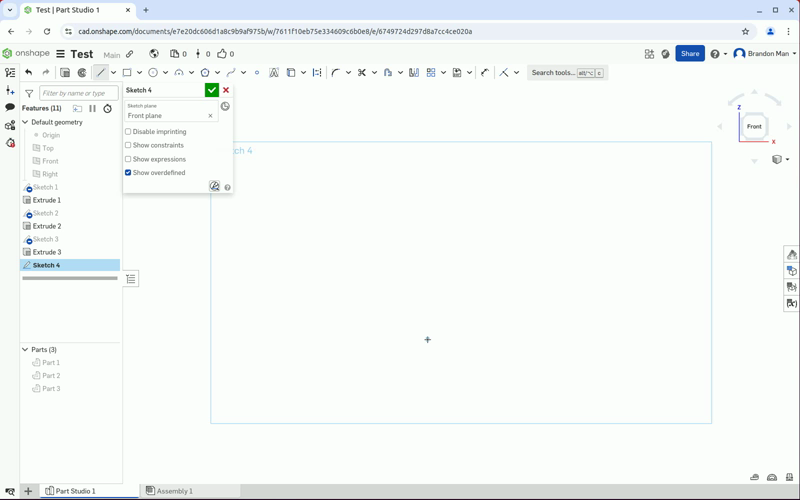
key_down(shift)
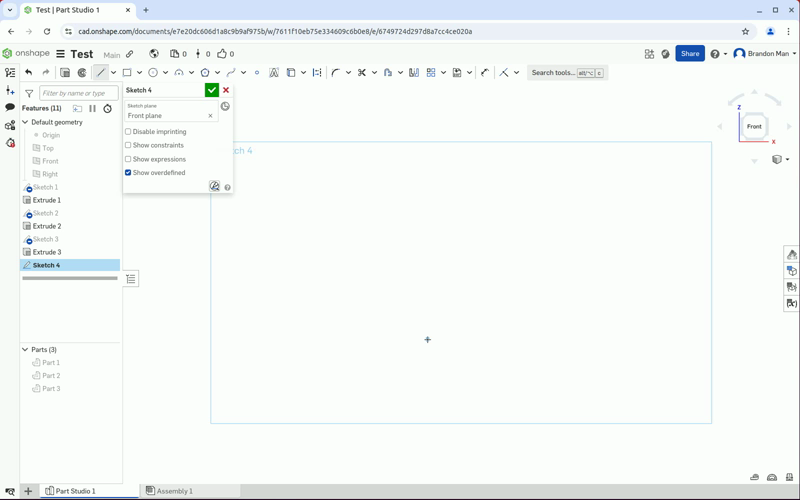
mouse_move(461, 396)
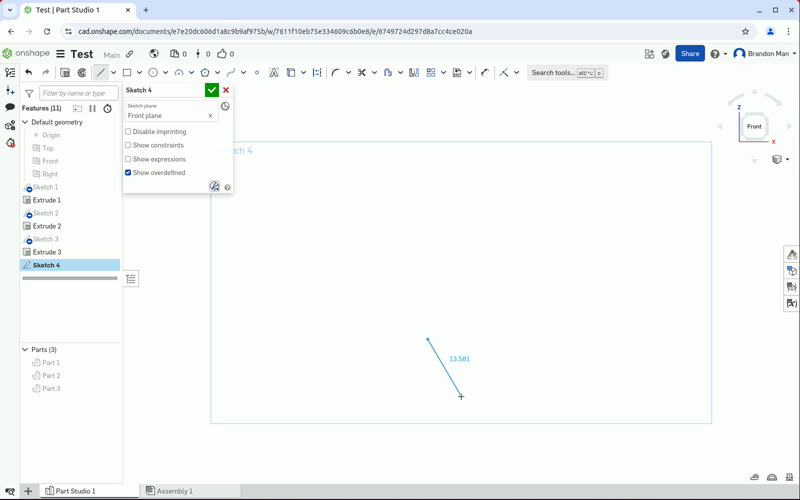
click(461, 396)
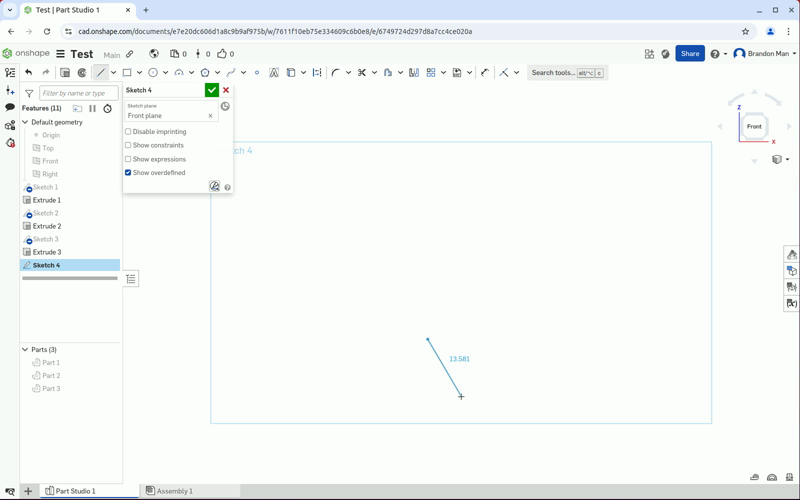
key_up(shift)
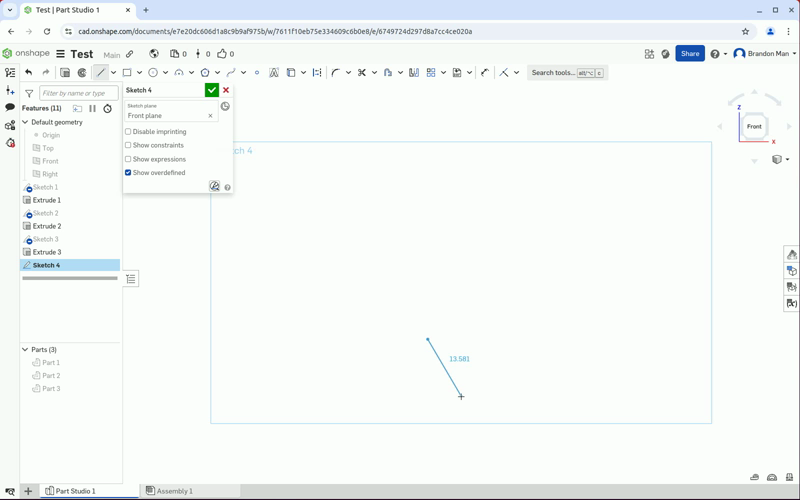
key_down(shift)
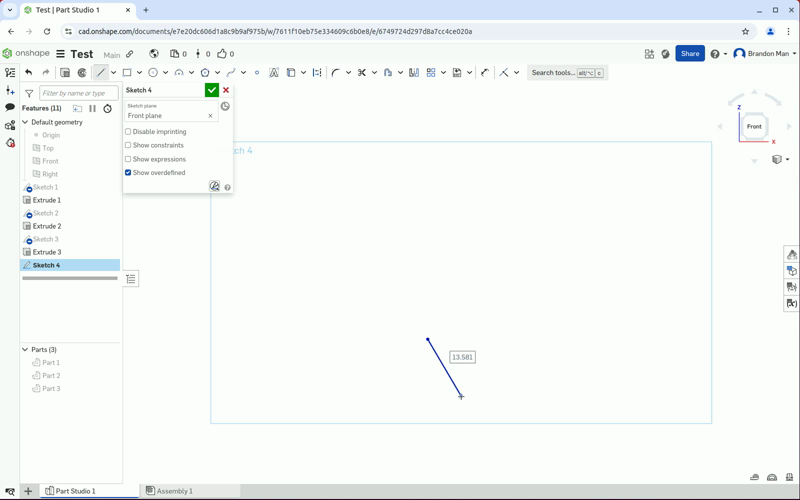
mouse_move(494, 339)
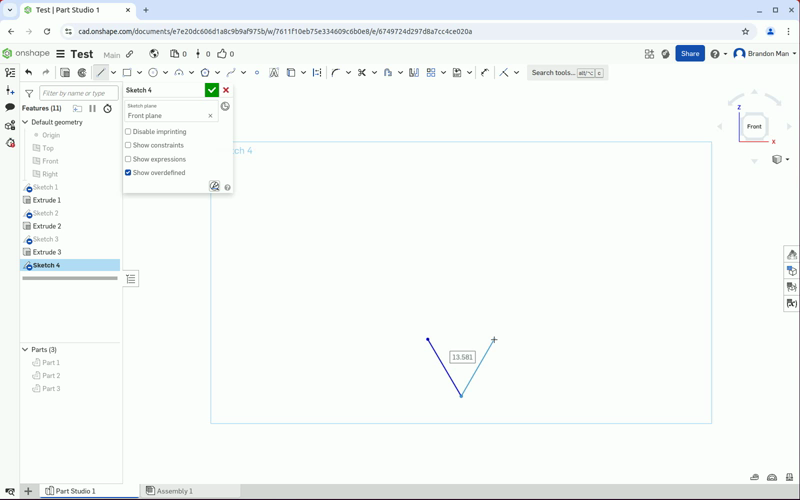
click(494, 339)
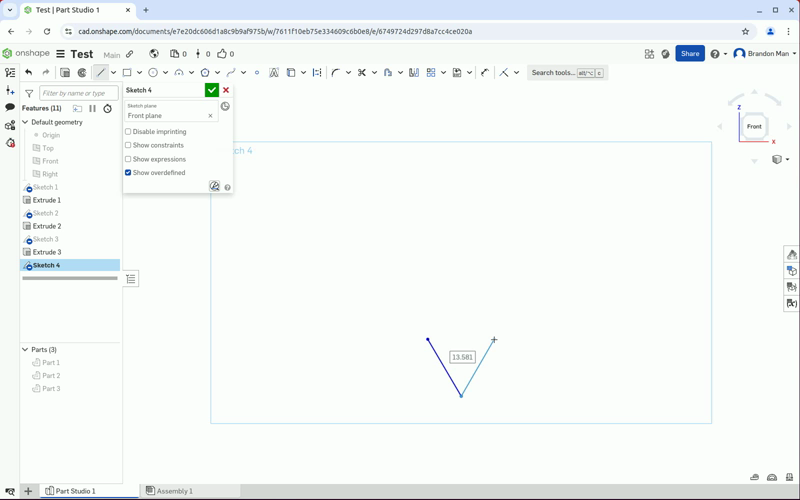
key_up(shift)
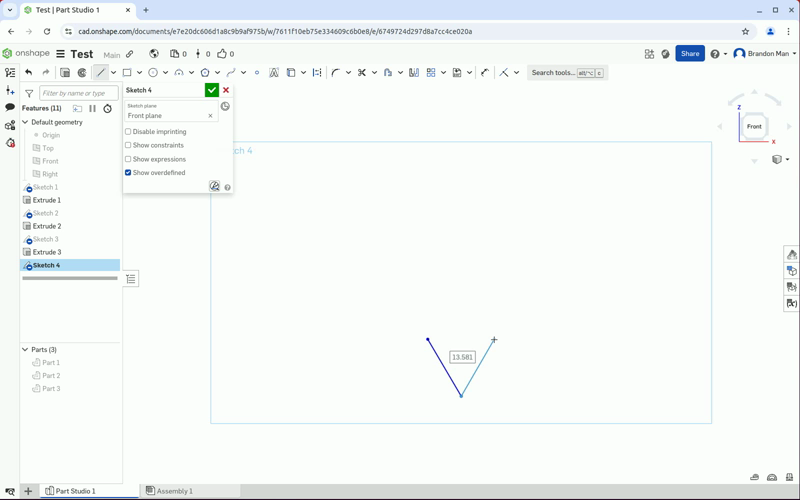
key_down(shift)
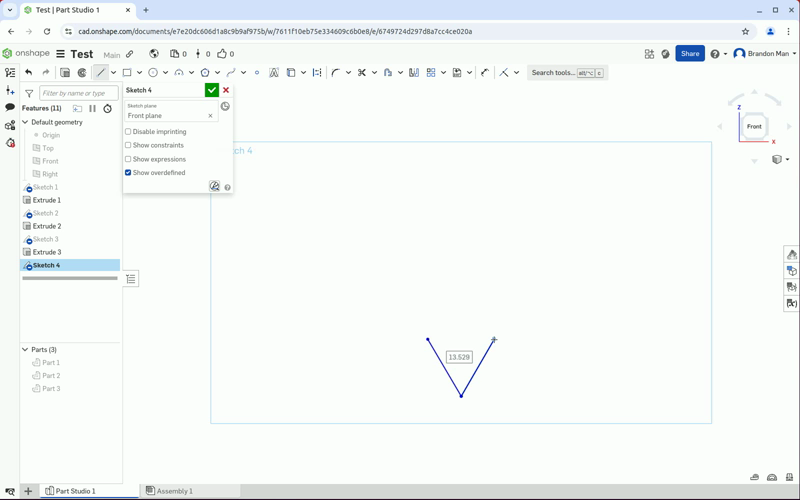
mouse_move(427, 339)
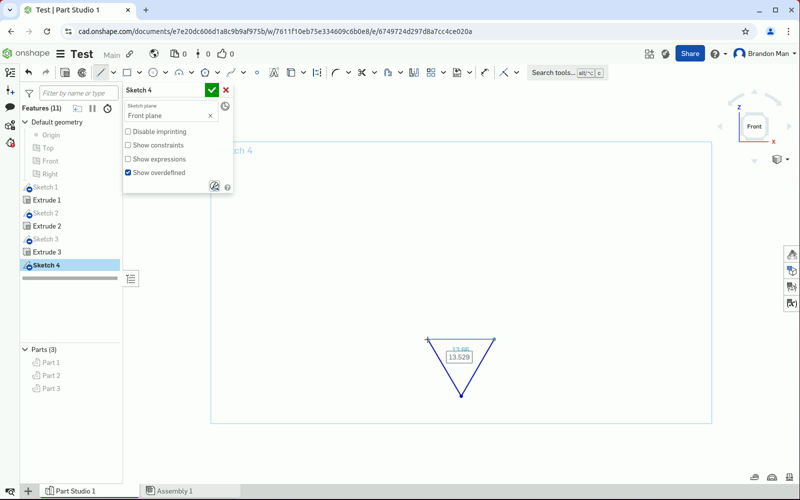
key_up(shift)
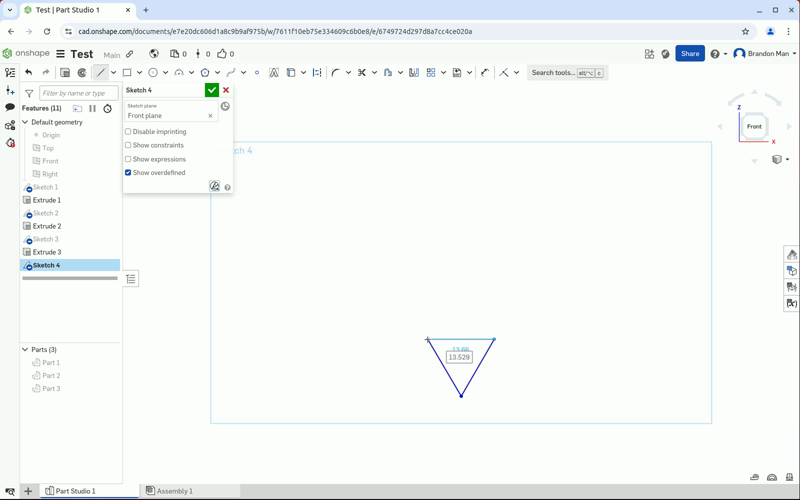
click(427, 339)
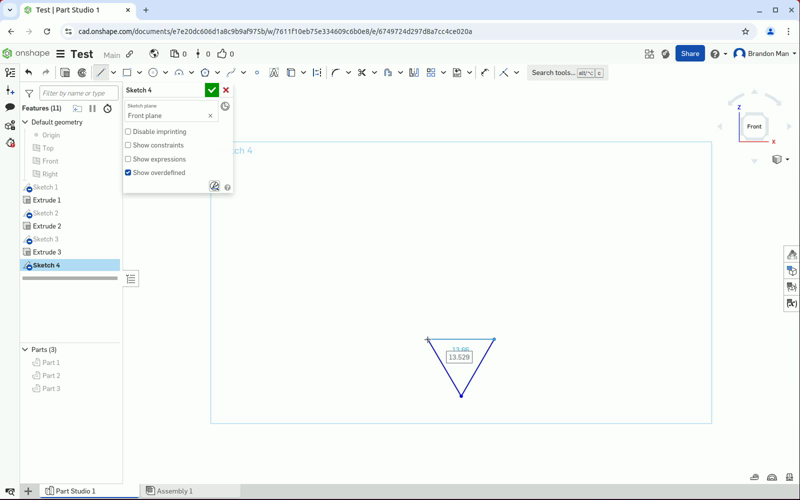
key(esc)
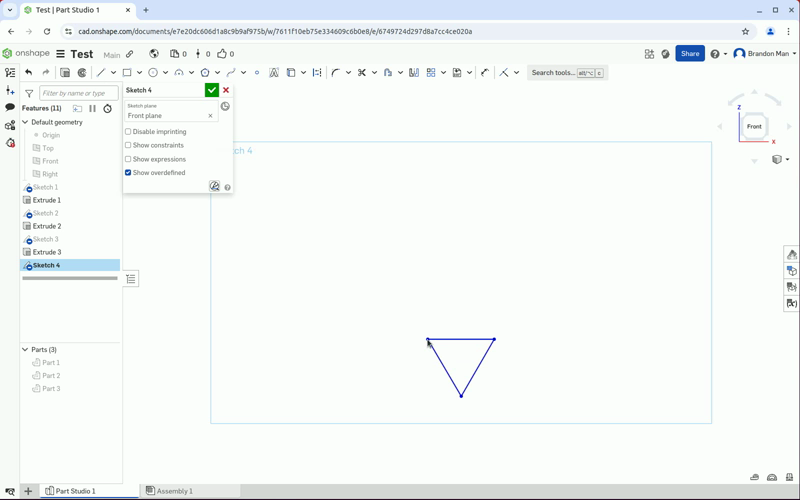
mouse_move(444, 351)
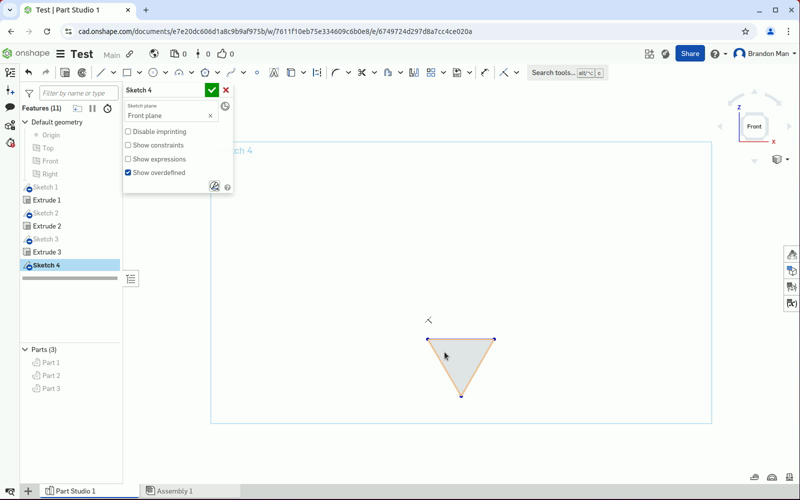
click(444, 351)
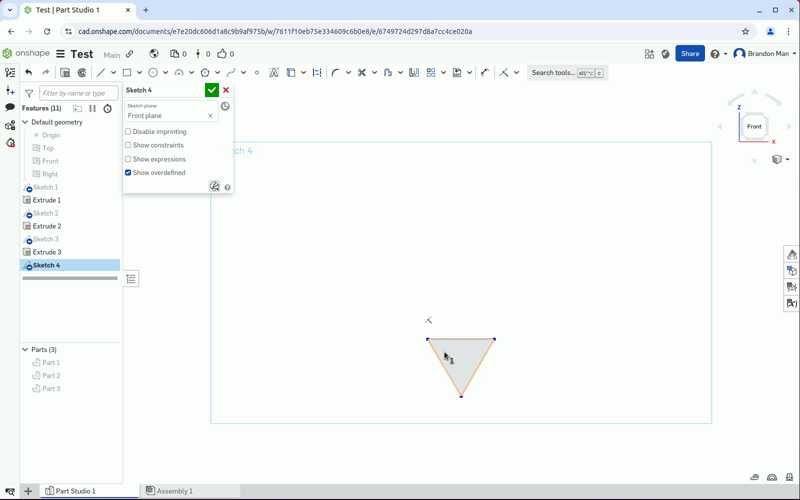
mouse_move(73, 352)
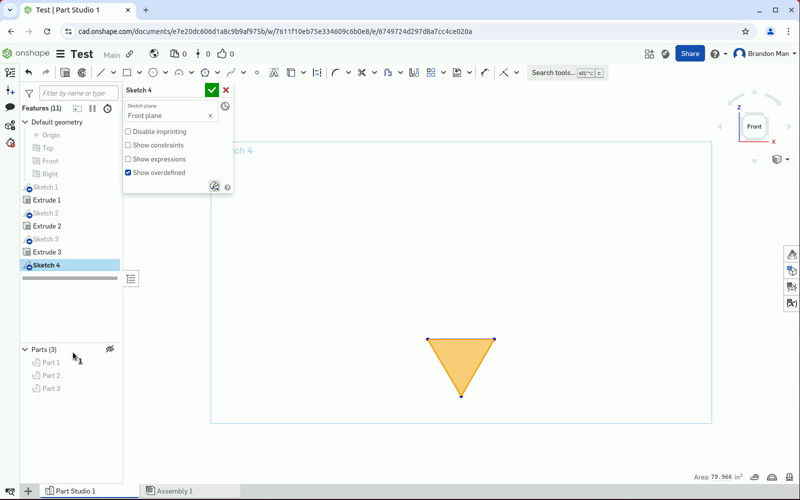
key(shift+y)
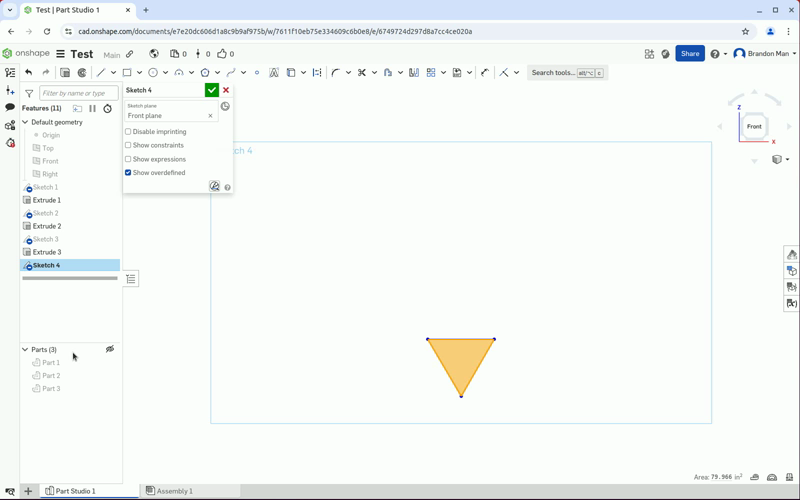
key(shift+e)
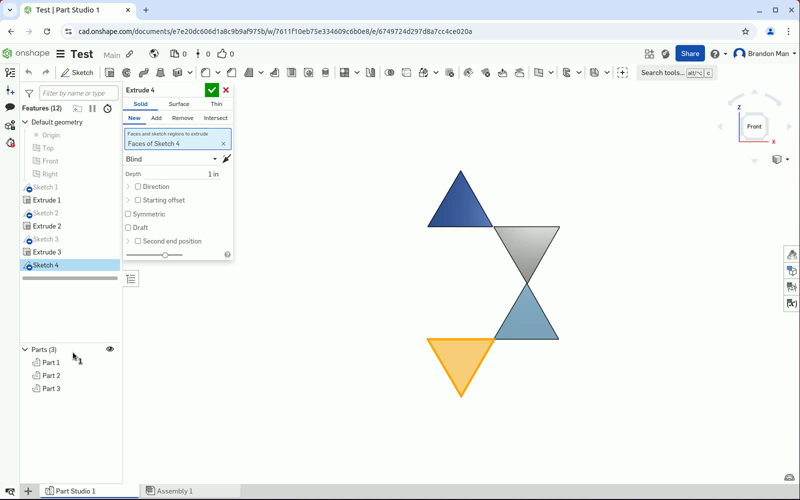
mouse_move(143, 106)
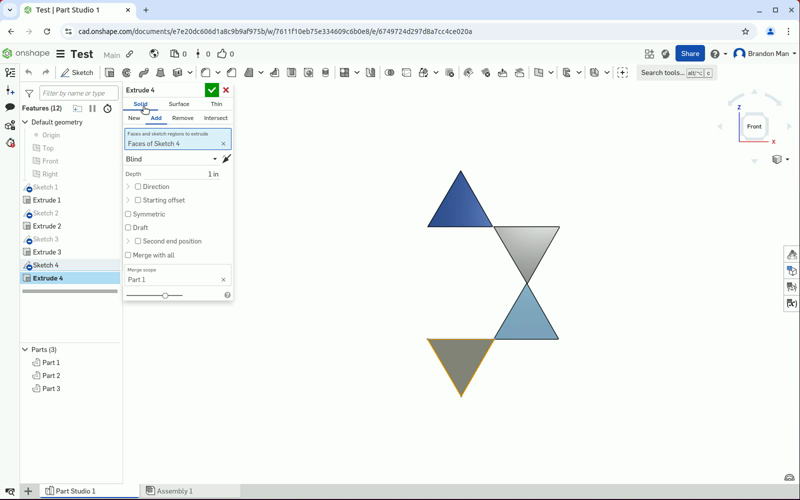
click(143, 106)
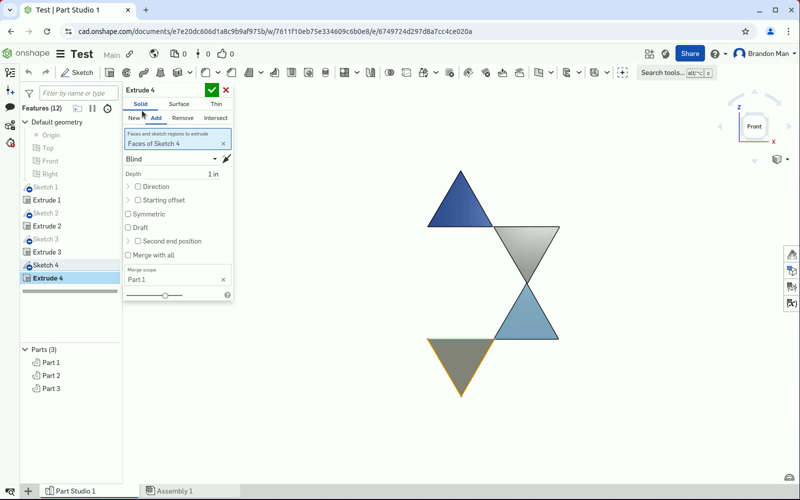
mouse_move(137, 120)
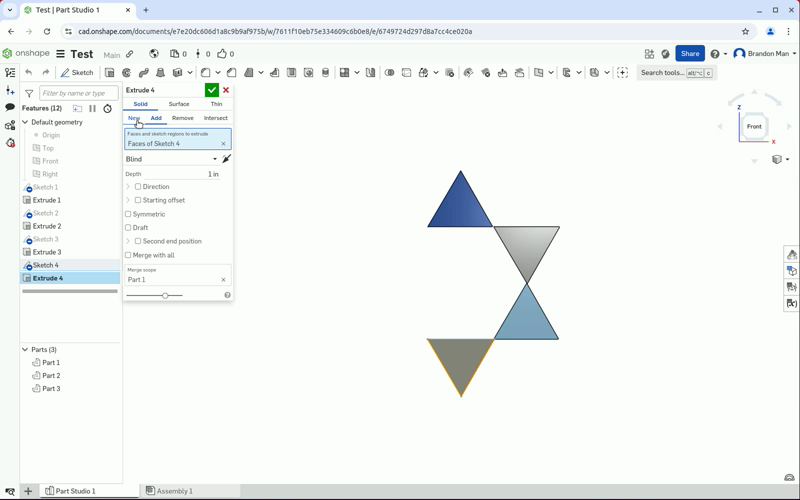
click(137, 120)
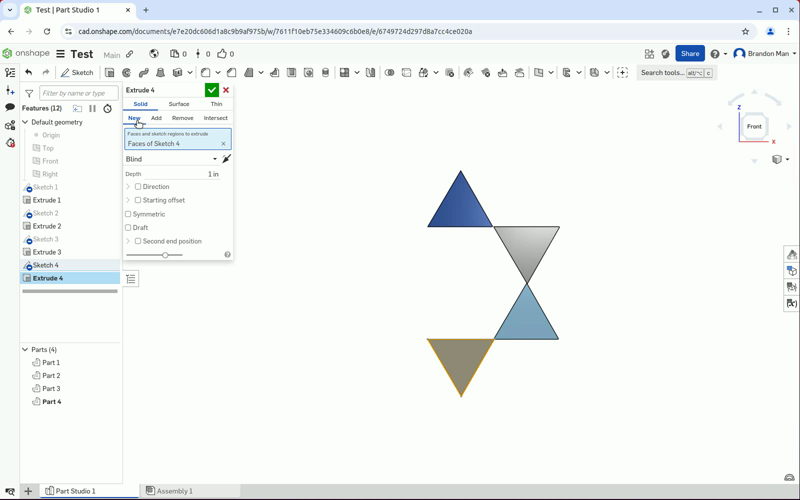
key(tab, 4)
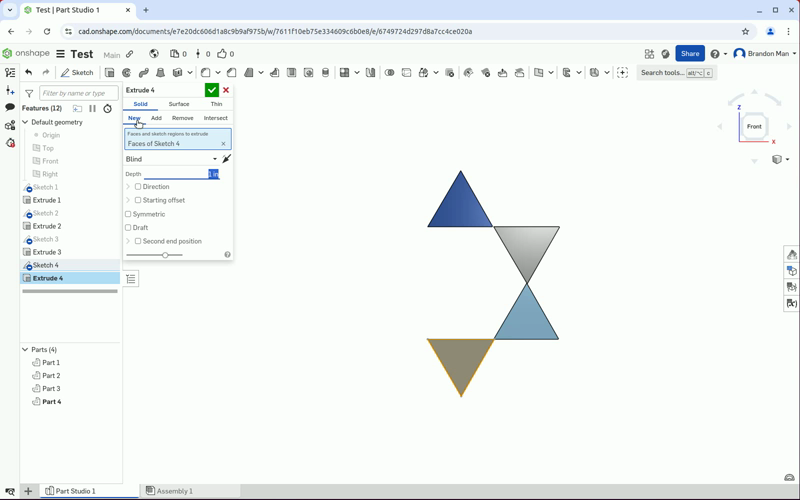
text(10.11)
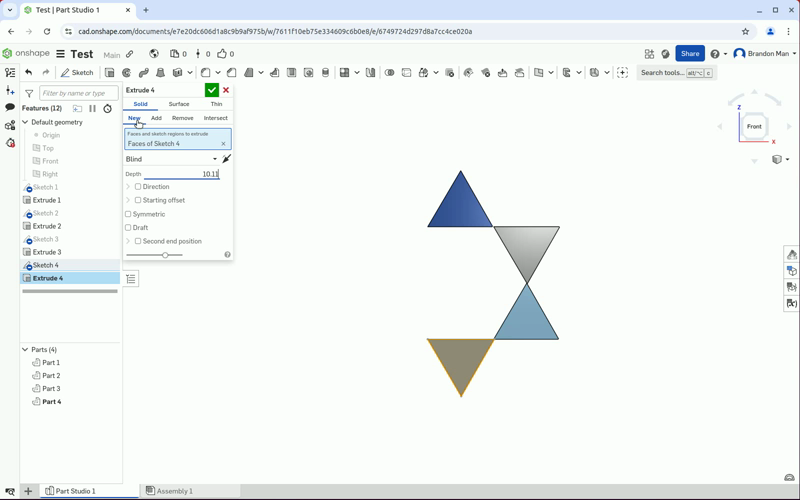
key(enter)
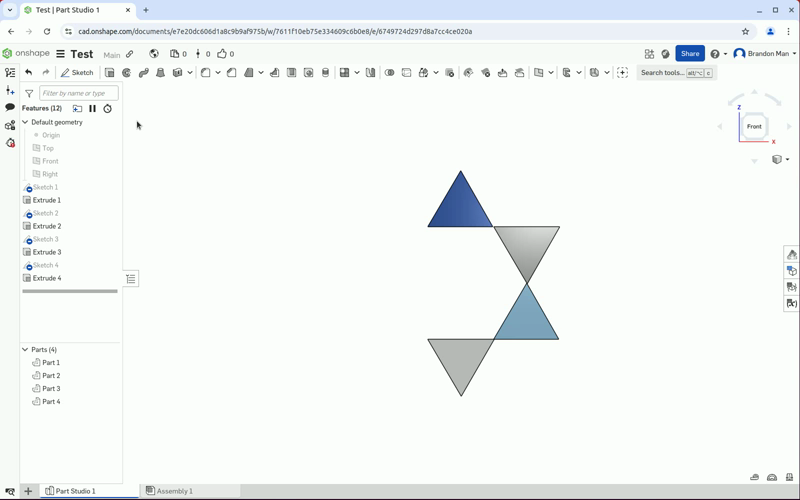
key(shift+h)
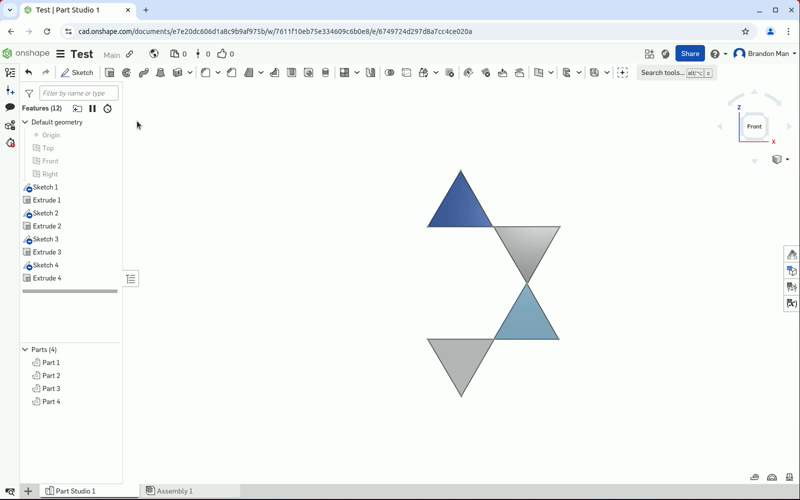
key(shift+h)
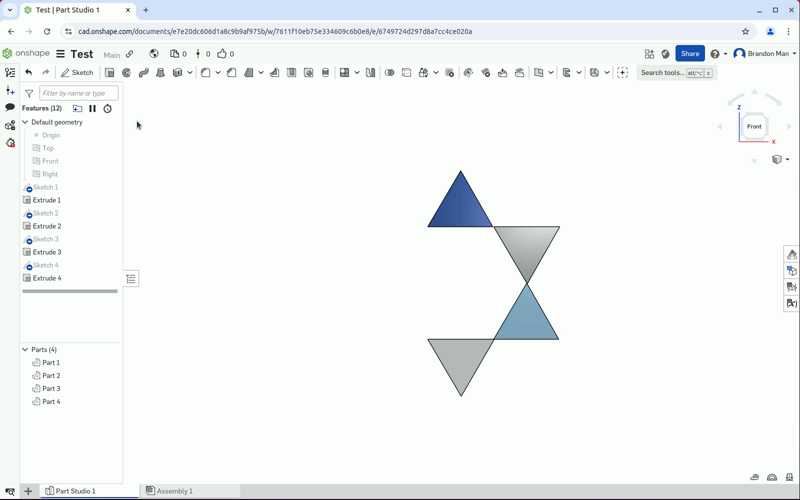
mouse_move(73, 189)
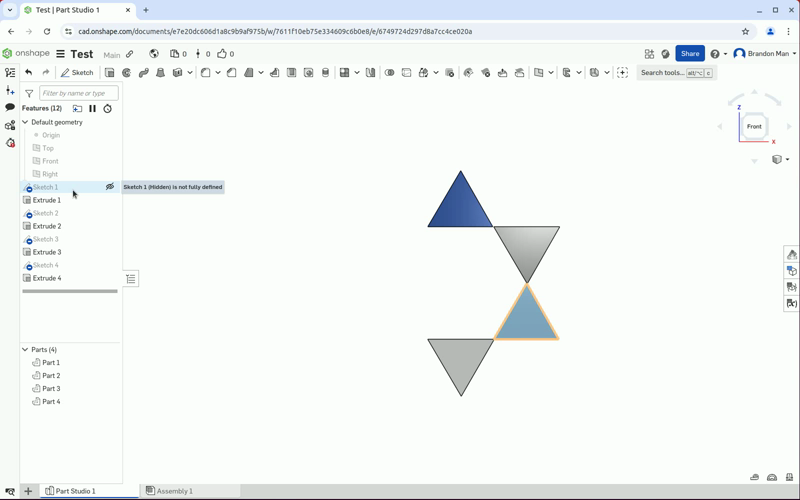
click(73, 189)
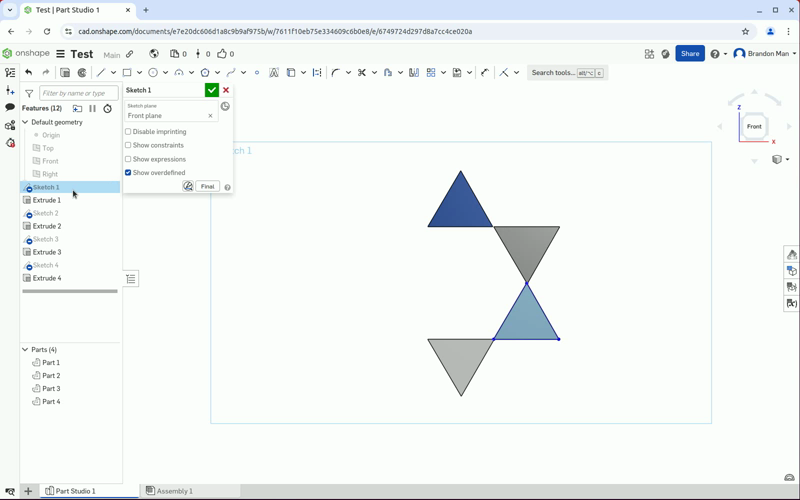
mouse_move(229, 92)
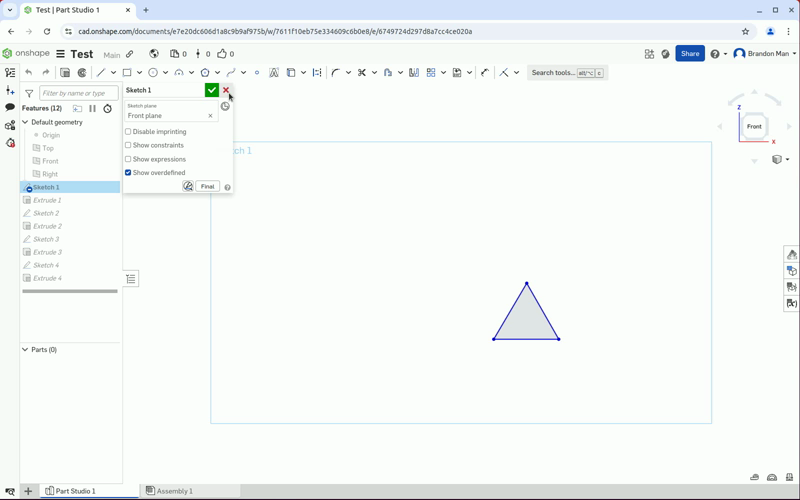
click(229, 92)
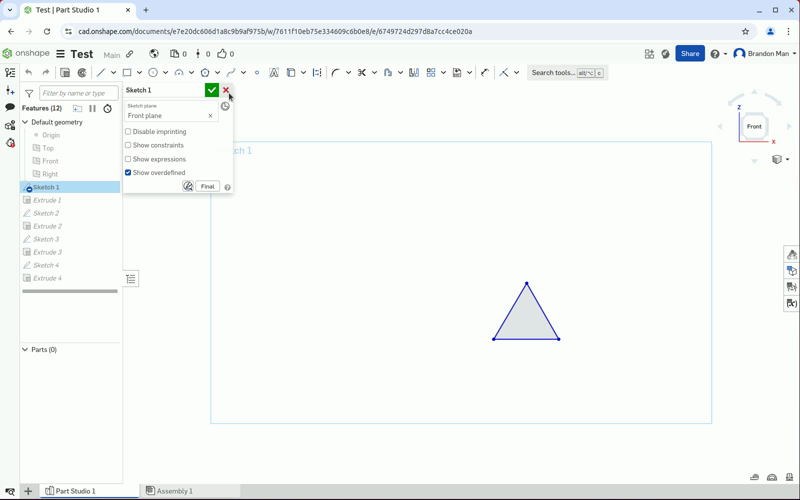
key(shift+s)
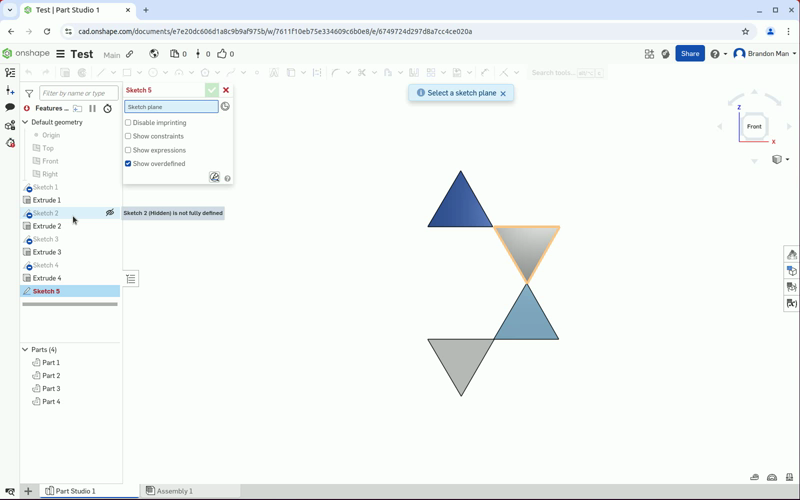
scroll(3)
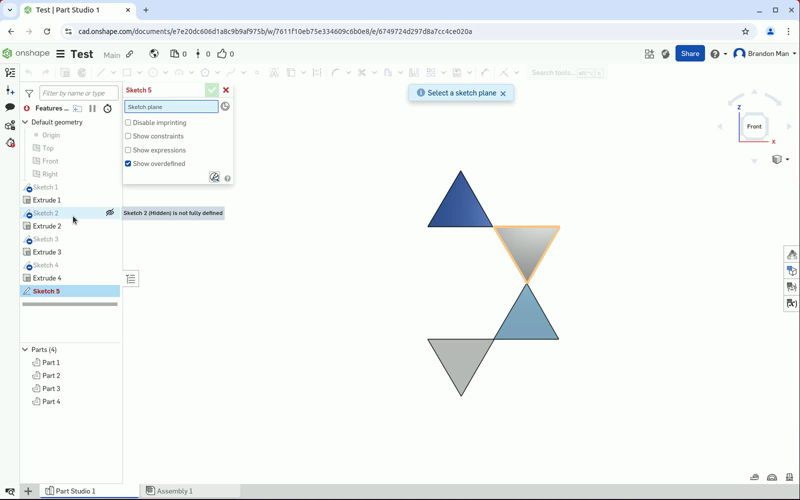
mouse_move(73, 163)
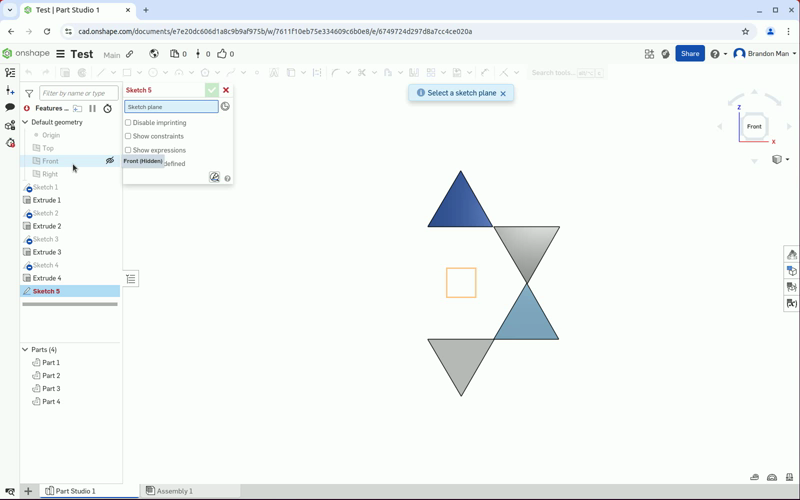
click(73, 163)
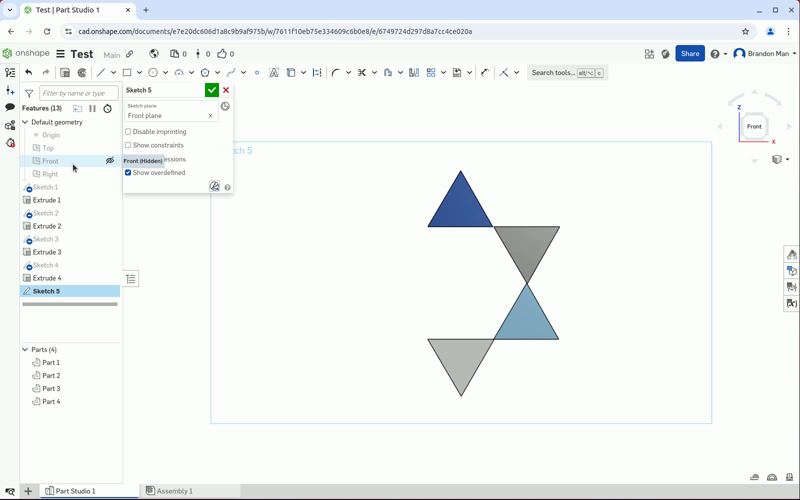
mouse_move(73, 352)
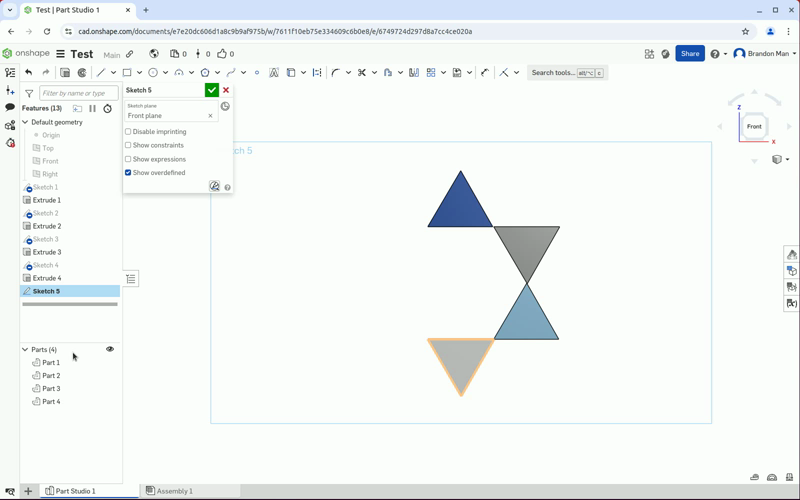
key(y)
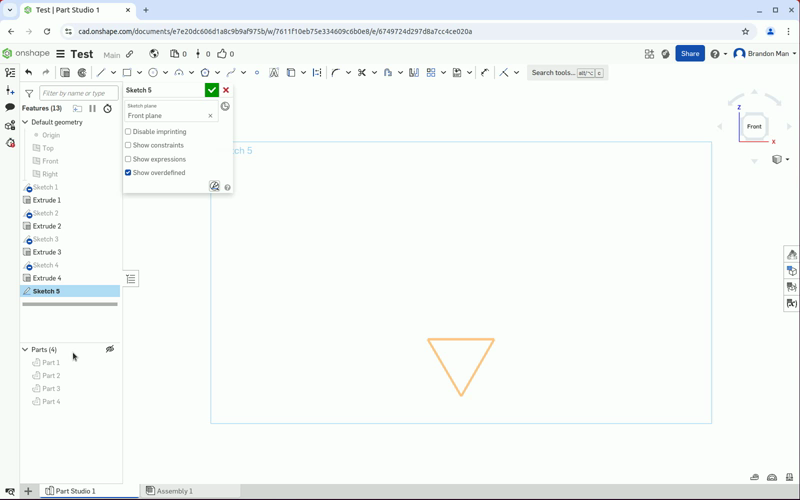
key(l)
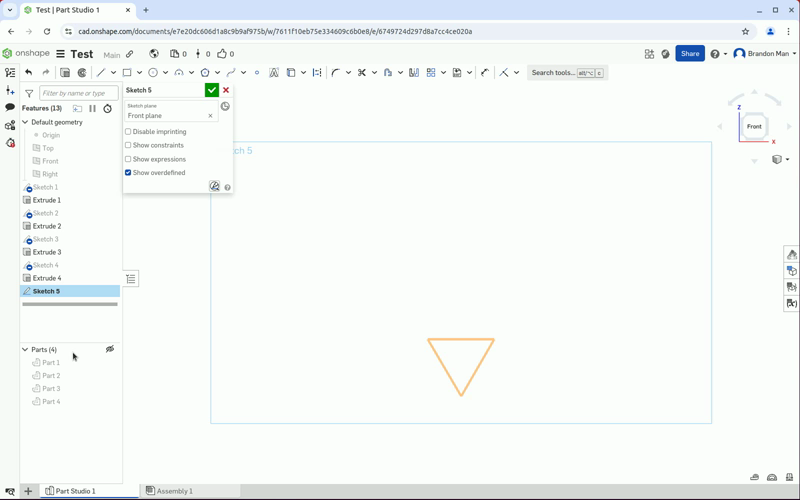
key_down(shift)
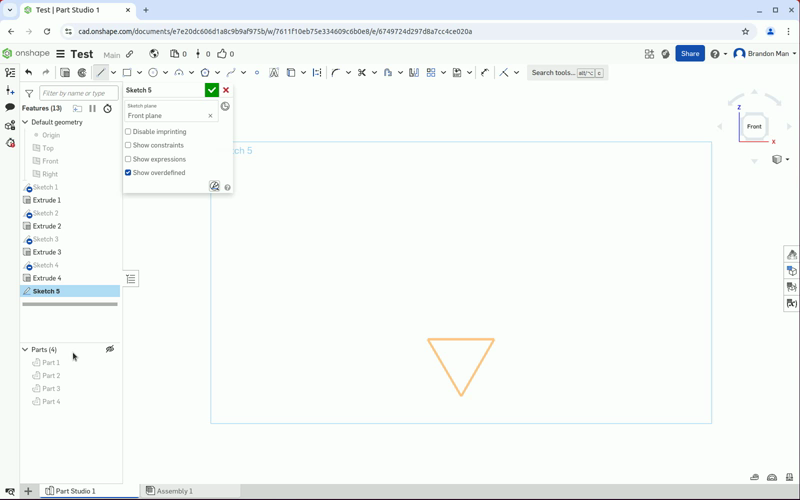
mouse_move(363, 339)
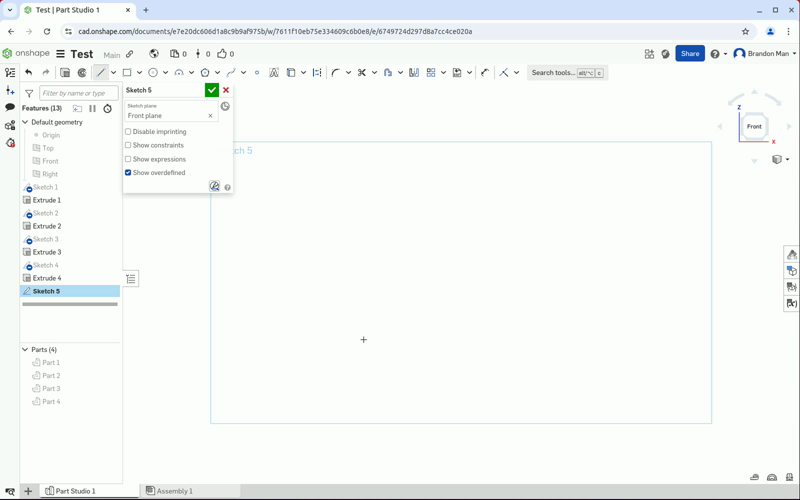
click(363, 339)
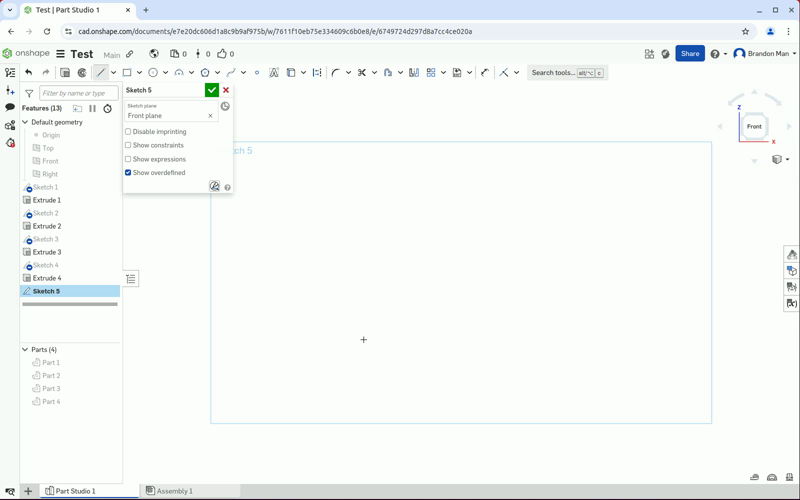
key_up(shift)
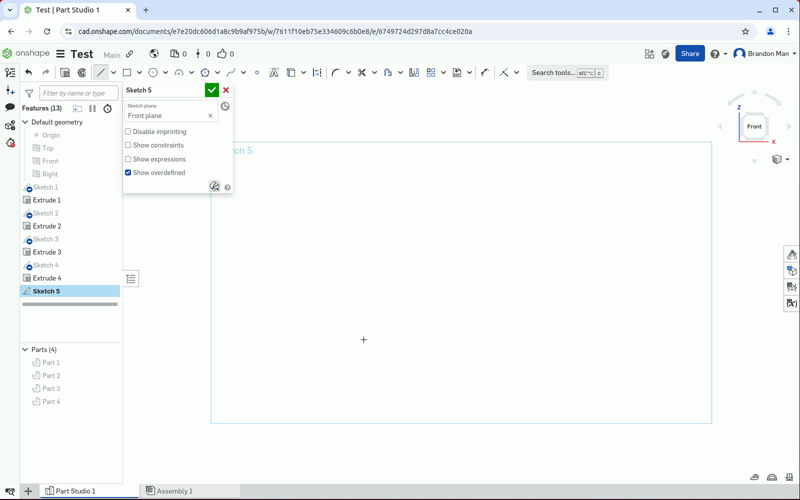
key_down(shift)
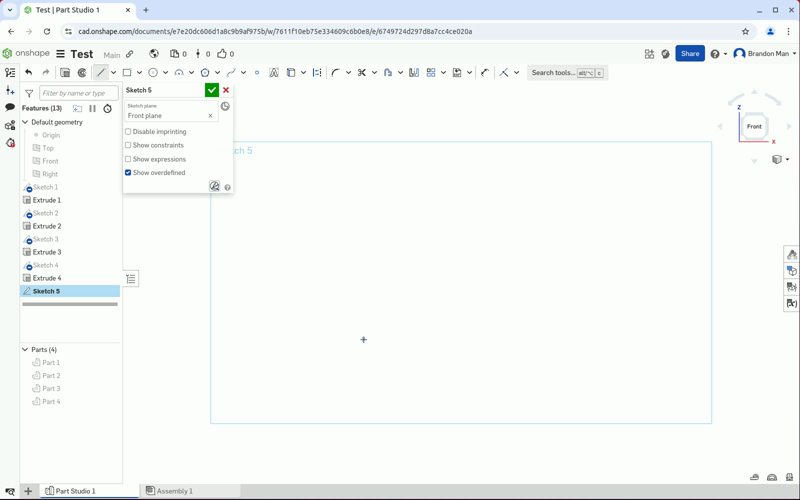
mouse_move(428, 339)
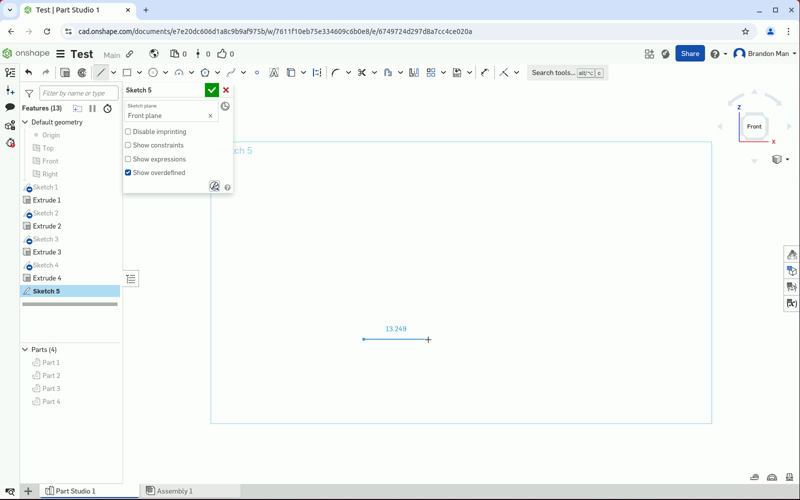
click(428, 339)
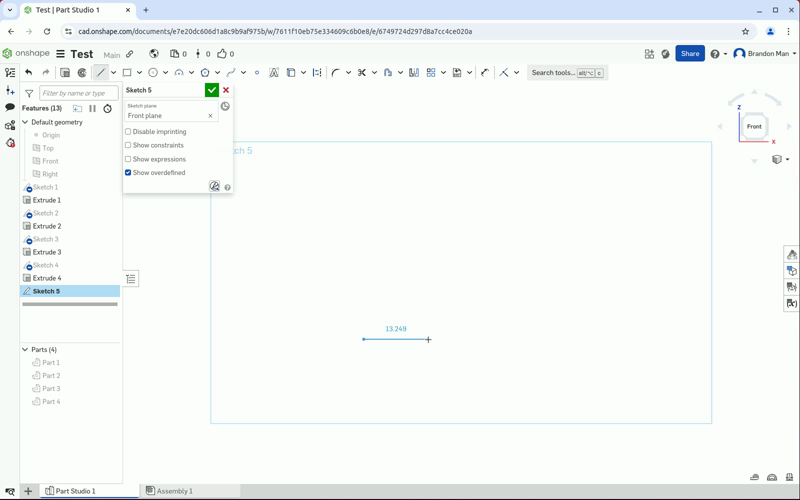
key_up(shift)
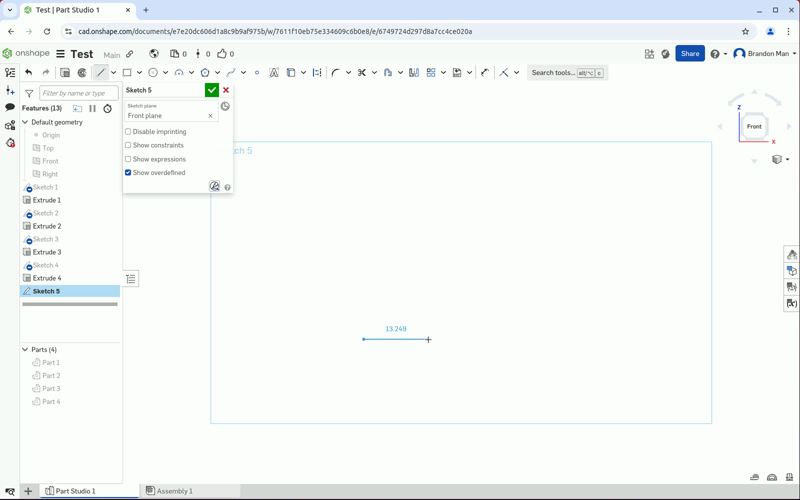
key_down(shift)
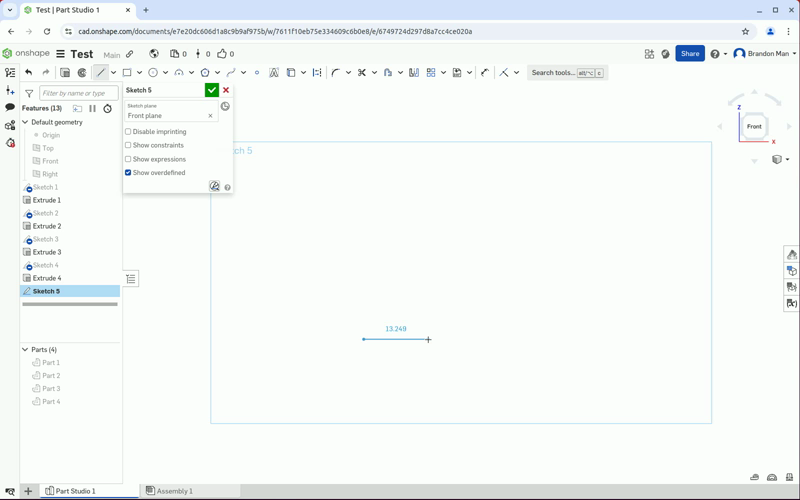
mouse_move(396, 283)
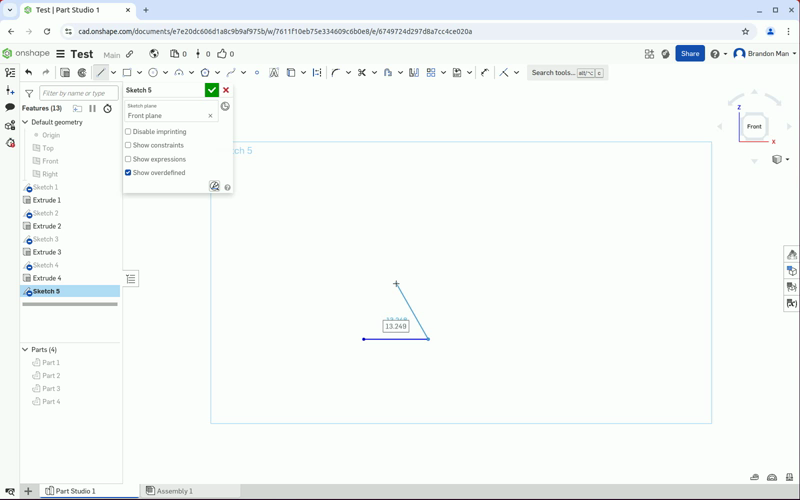
click(396, 283)
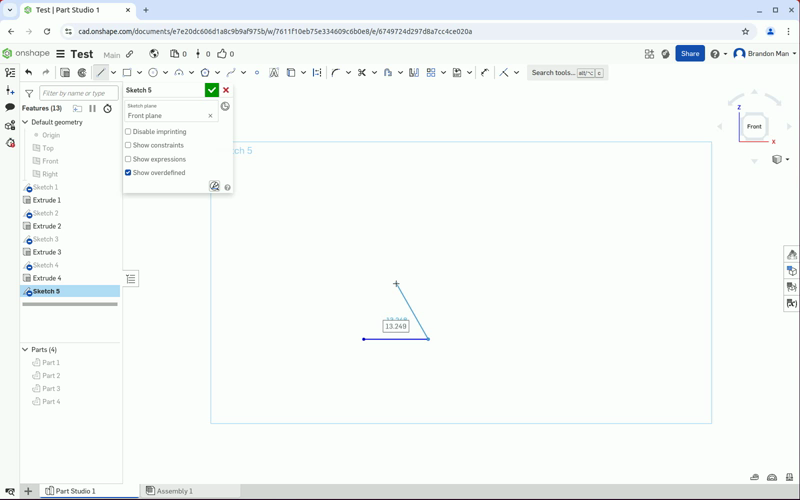
key_up(shift)
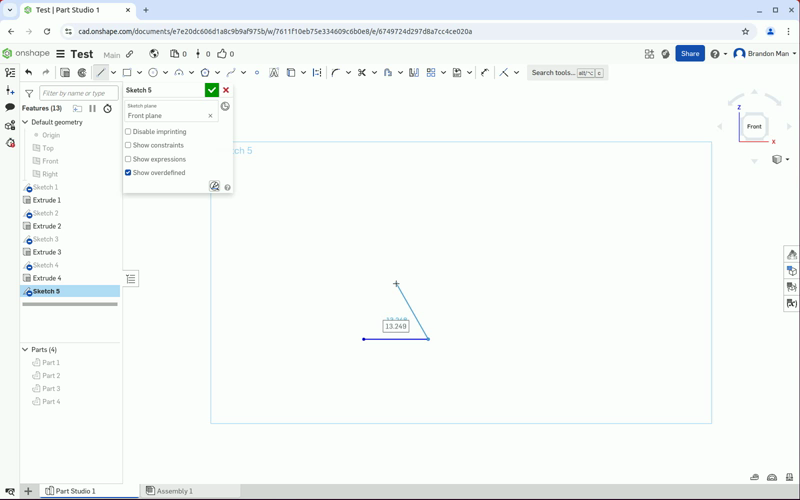
key_down(shift)
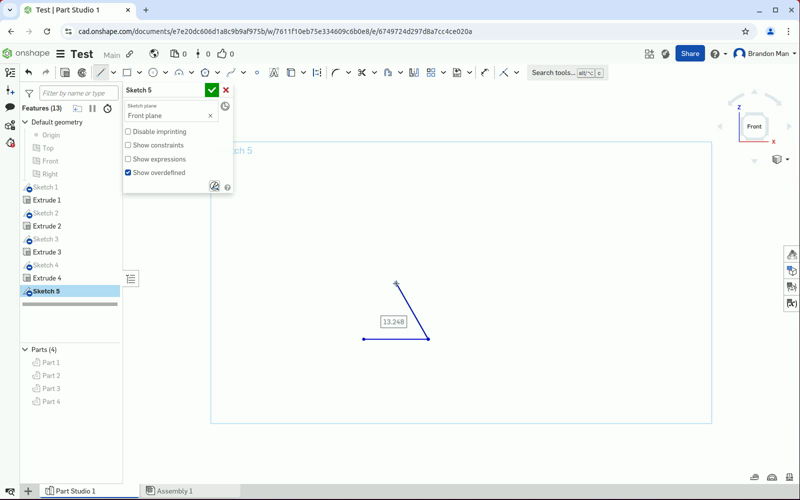
mouse_move(363, 339)
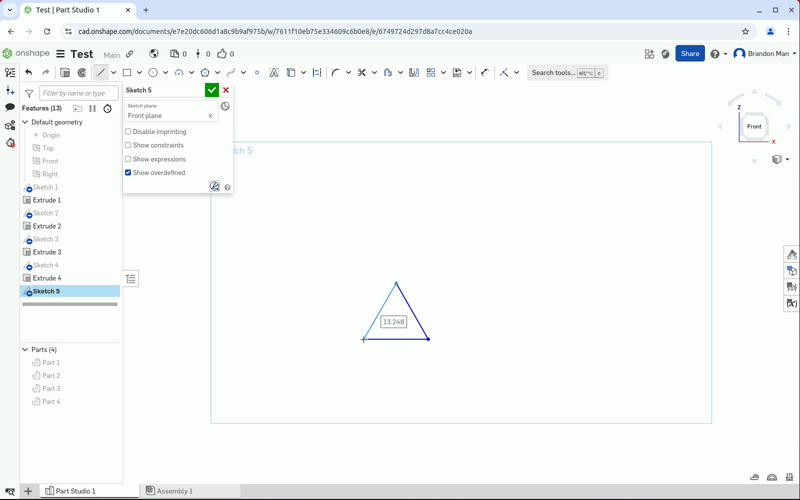
key_up(shift)
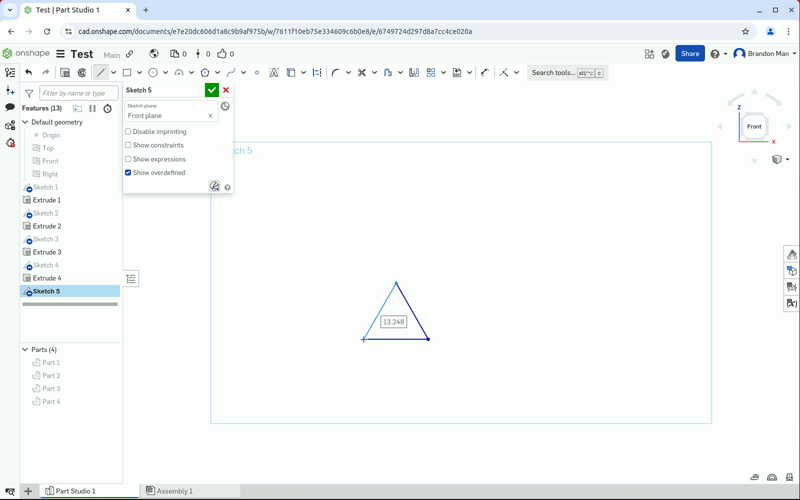
click(363, 339)
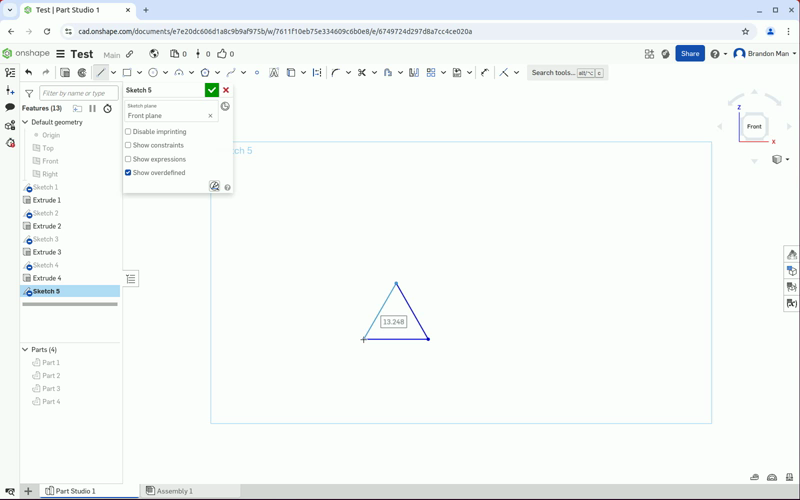
key(esc)
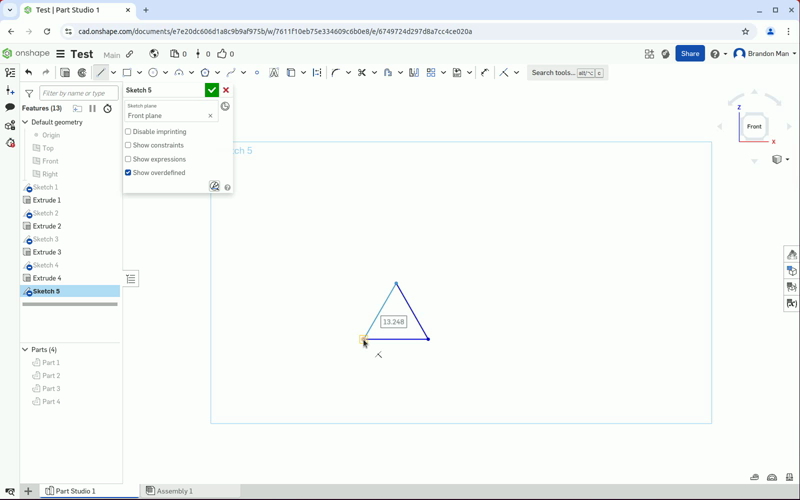
mouse_move(395, 313)
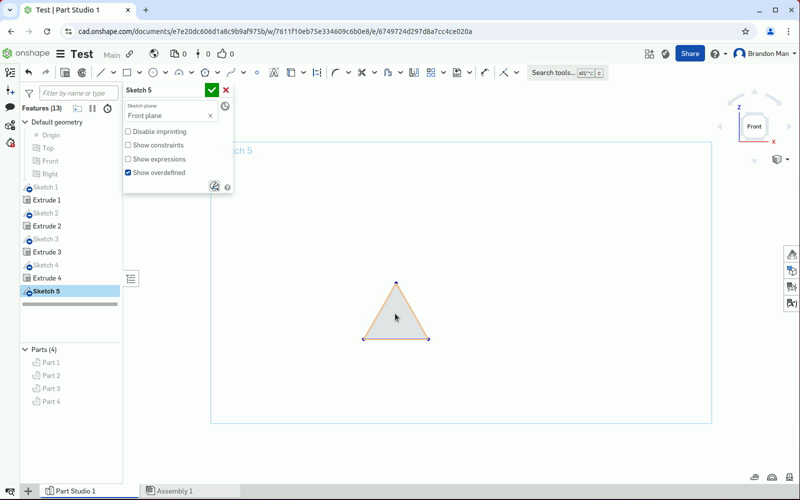
click(395, 313)
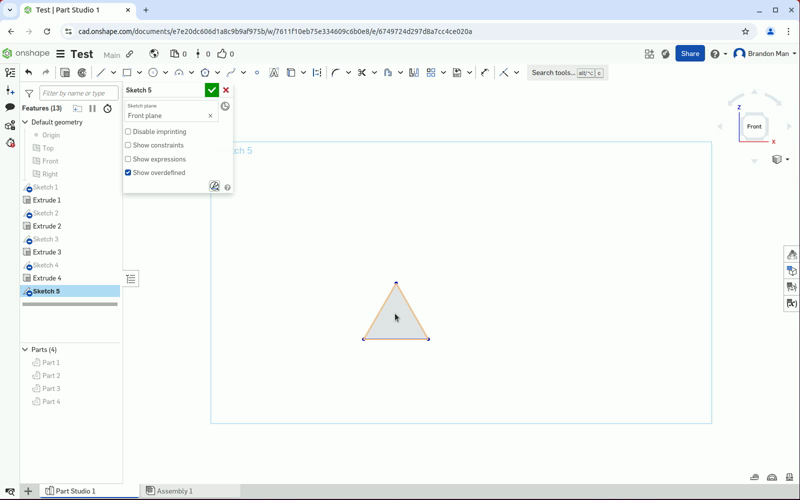
mouse_move(73, 352)
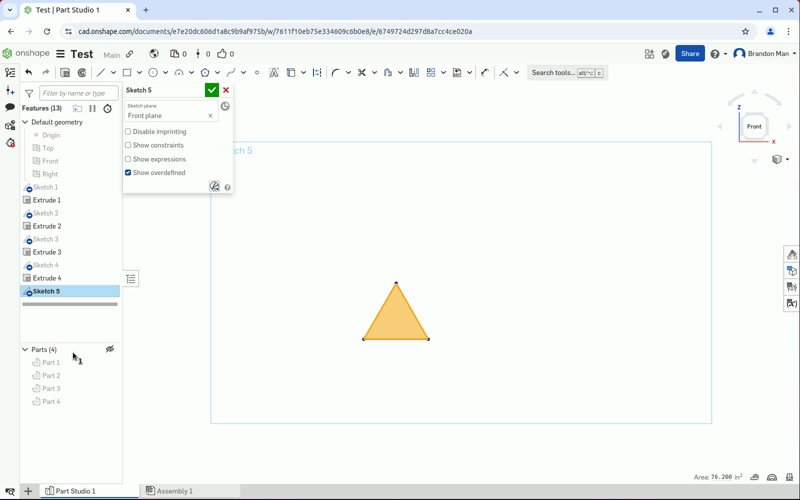
key(shift+y)
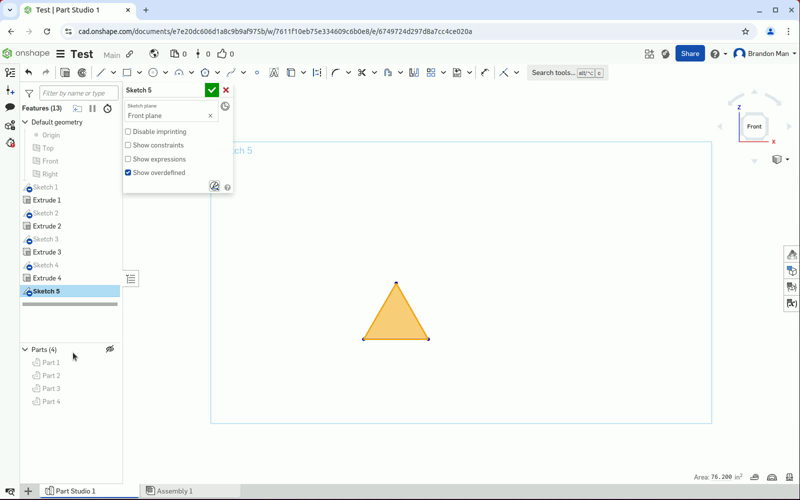
key(shift+e)
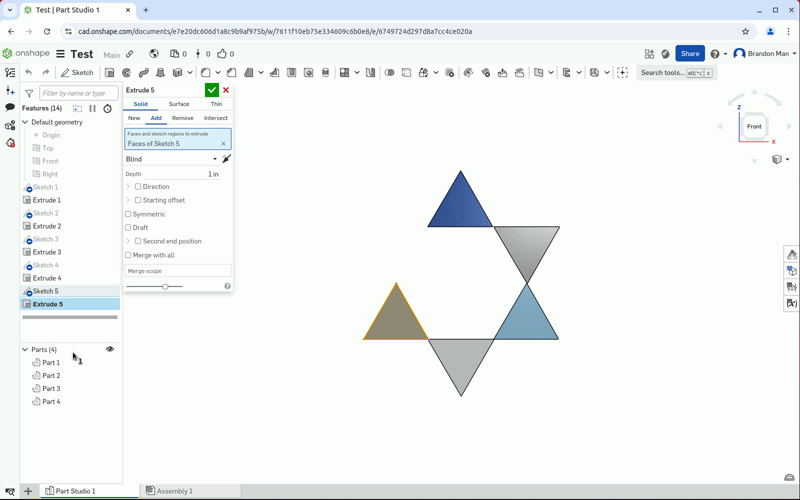
mouse_move(143, 106)
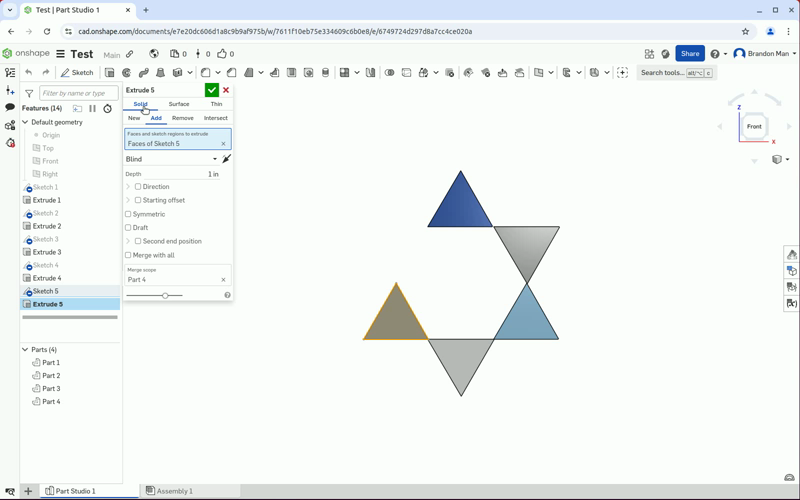
click(143, 106)
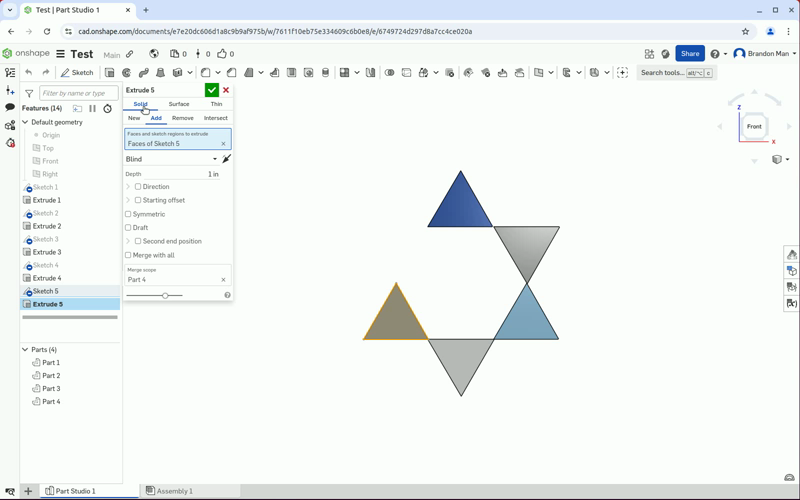
mouse_move(137, 120)
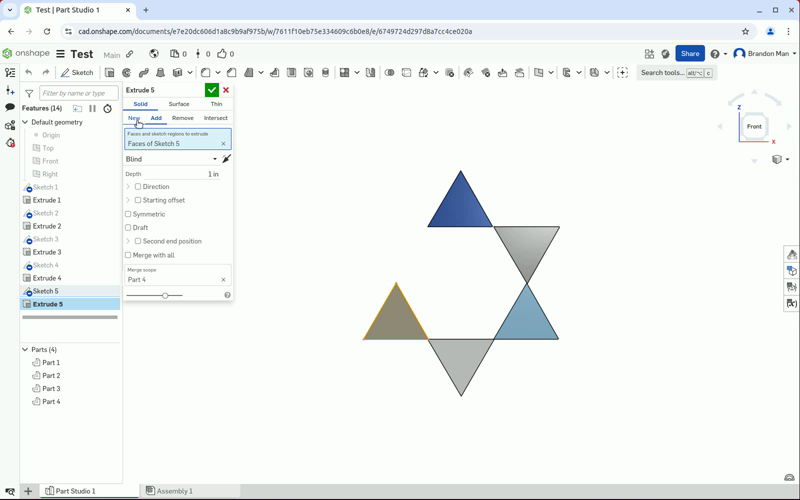
click(137, 120)
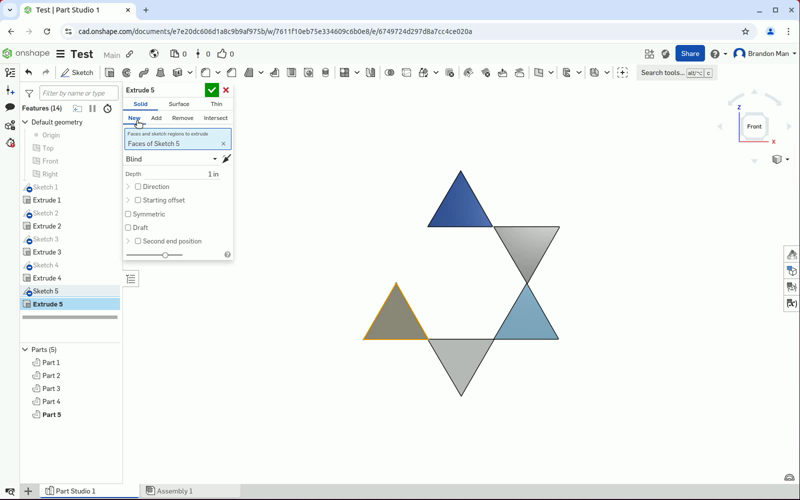
key(tab, 4)
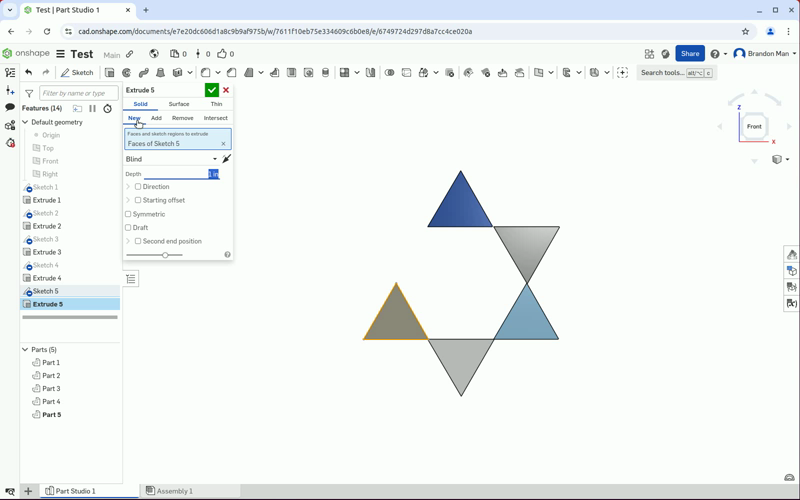
text(10.11)
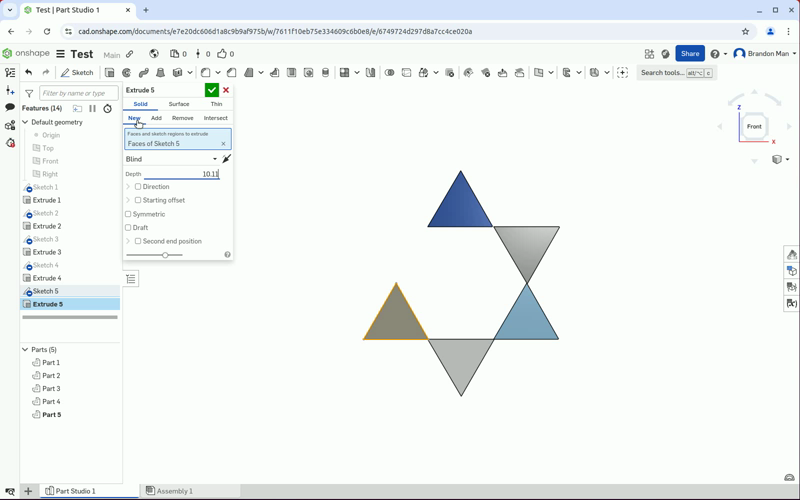
key(enter)
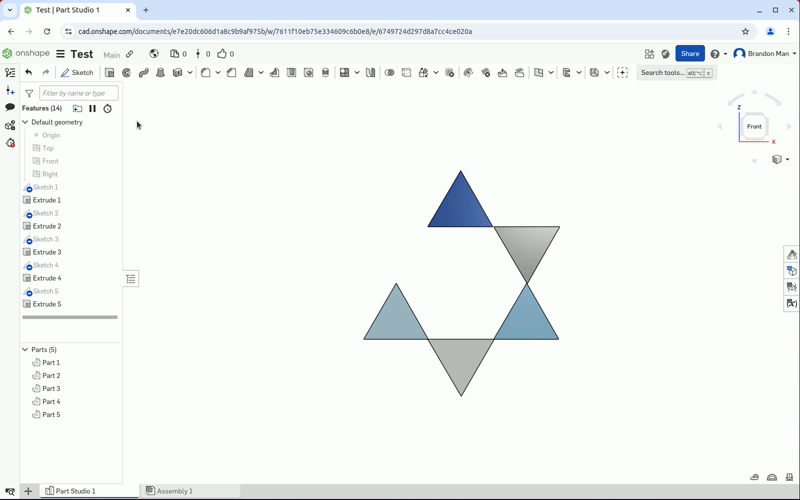
key(shift+h)
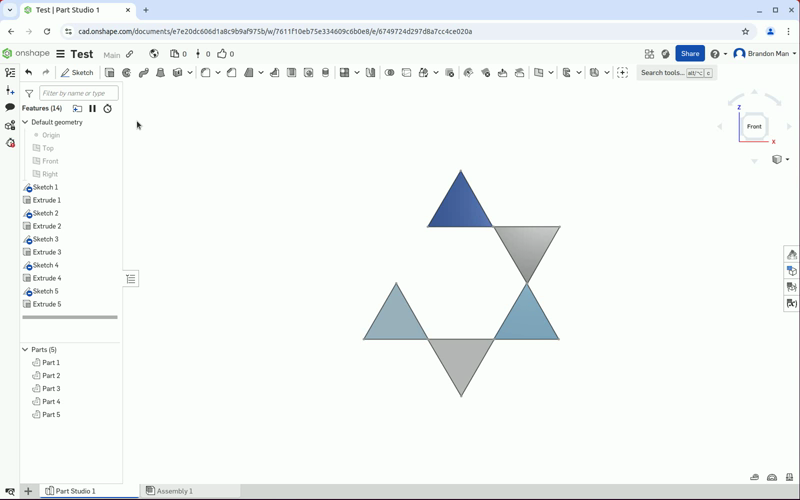
key(shift+h)
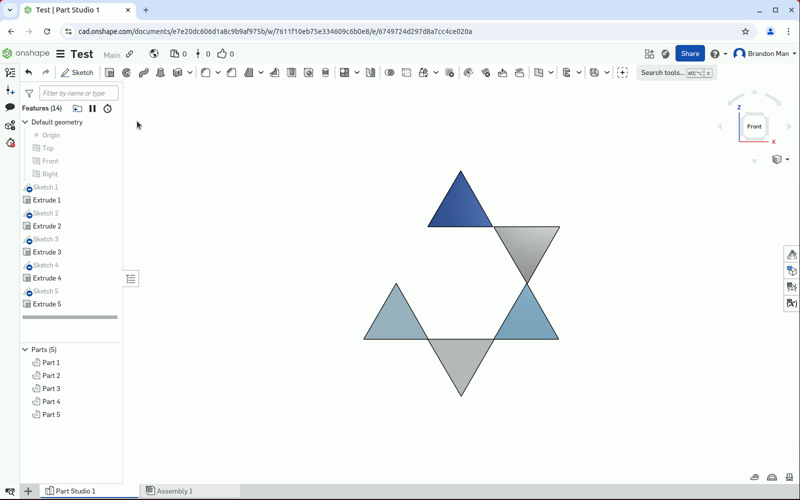
mouse_move(73, 189)
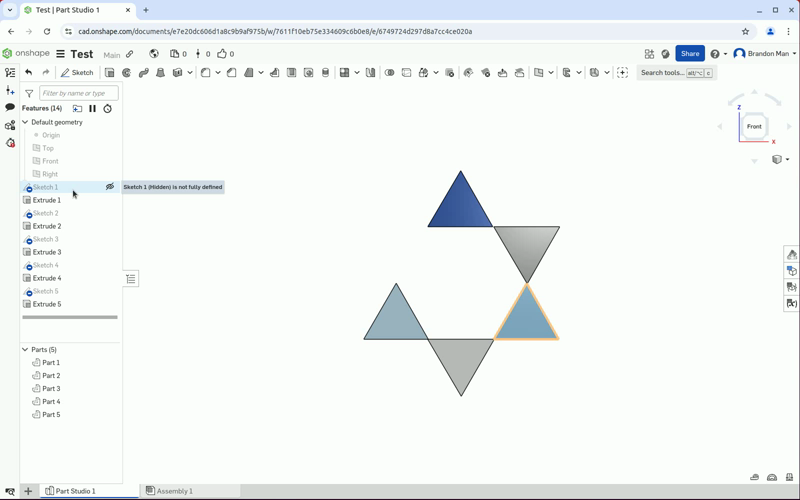
click(73, 189)
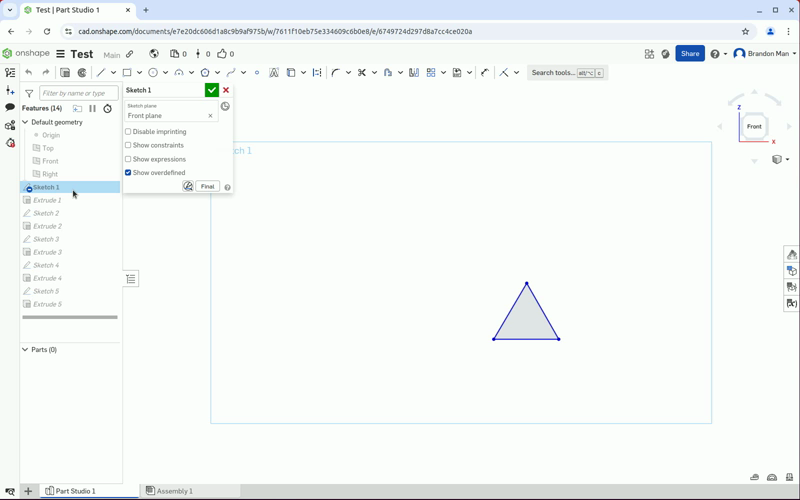
mouse_move(229, 92)
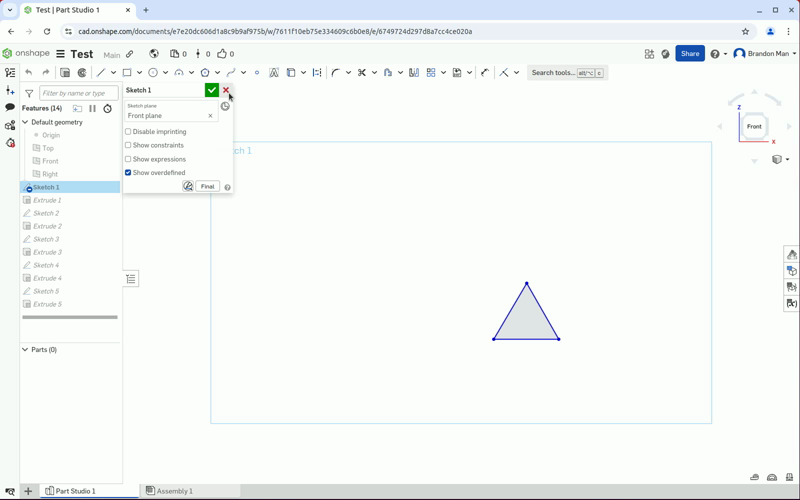
click(229, 92)
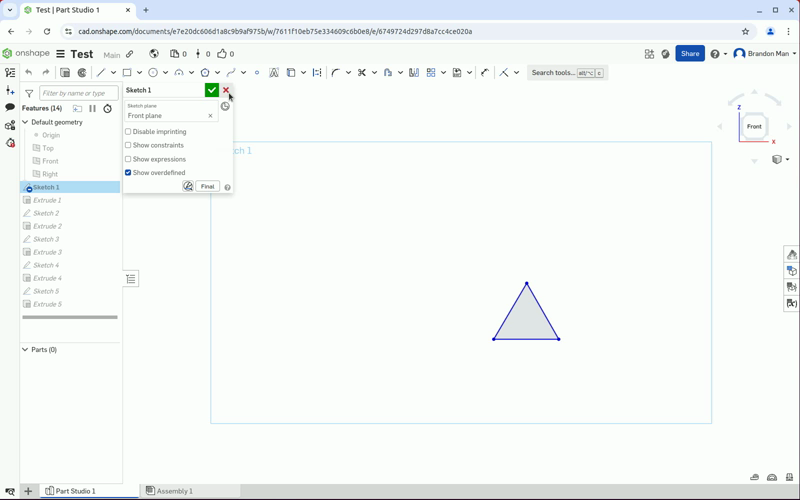
key(shift+s)
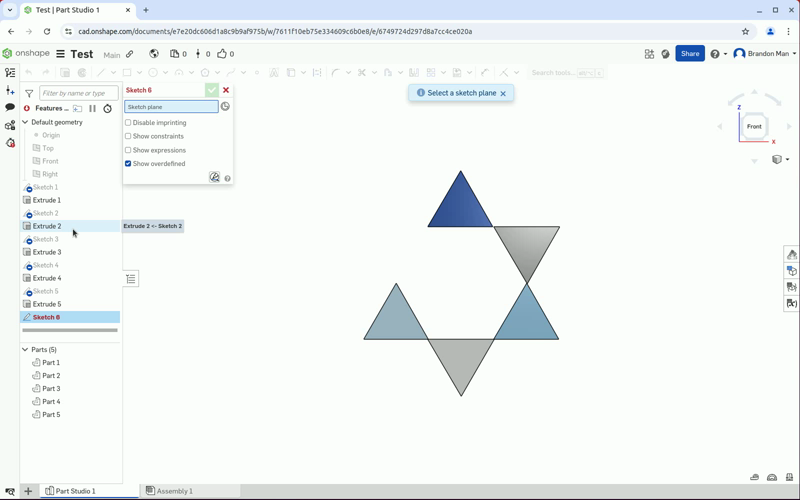
scroll(3)
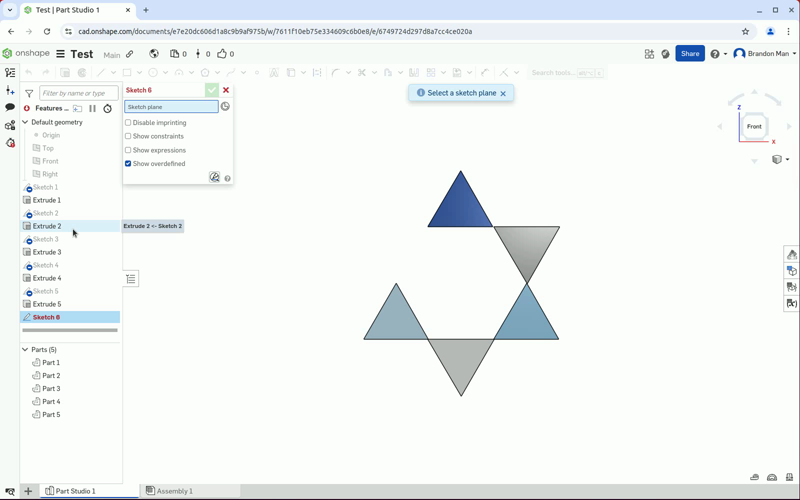
mouse_move(73, 163)
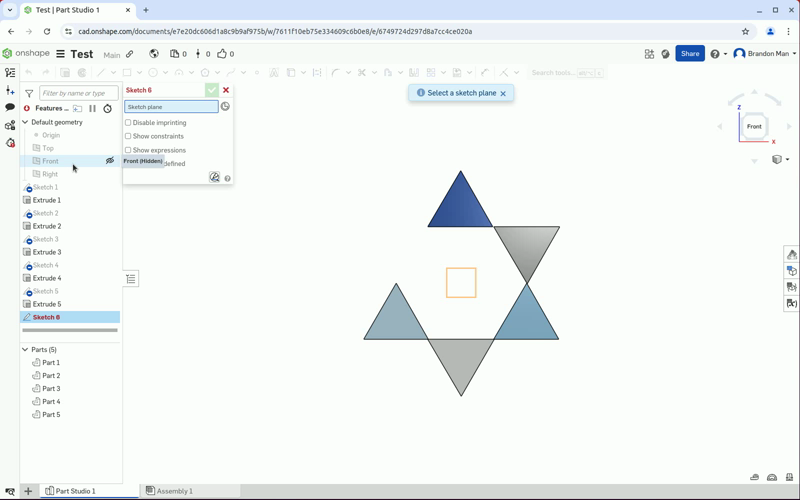
click(73, 163)
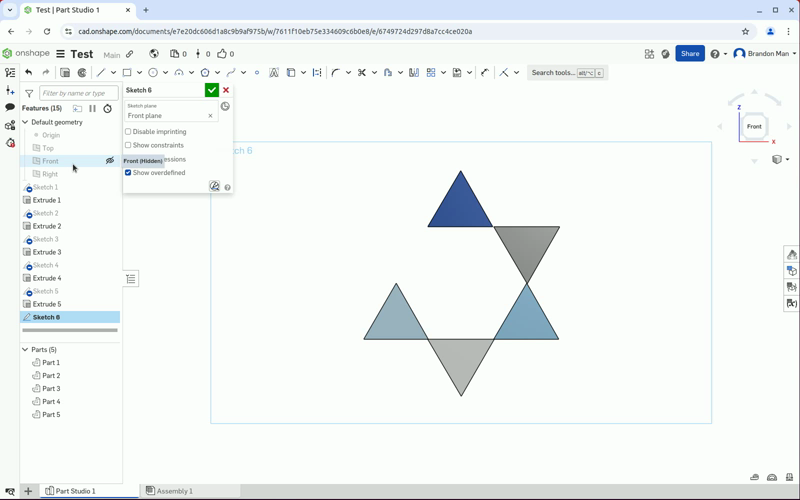
mouse_move(73, 352)
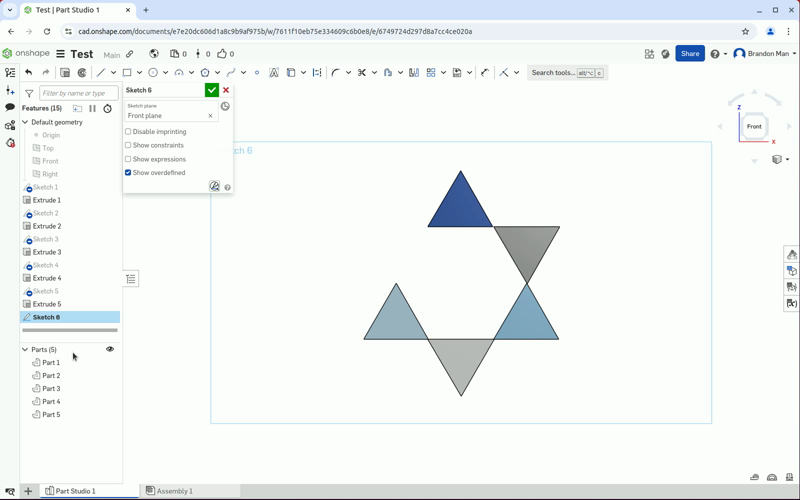
key(y)
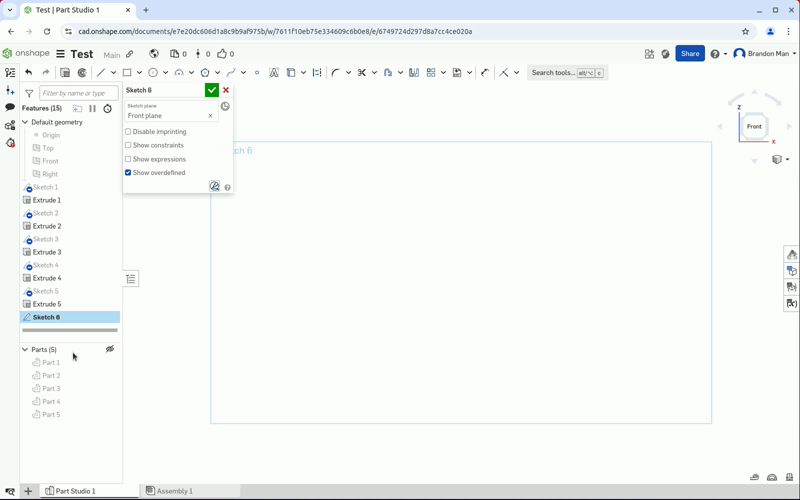
key(l)
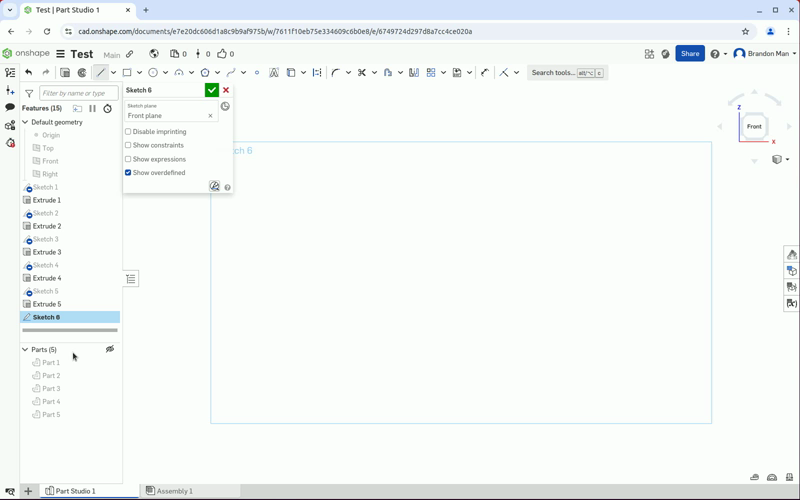
key_down(shift)
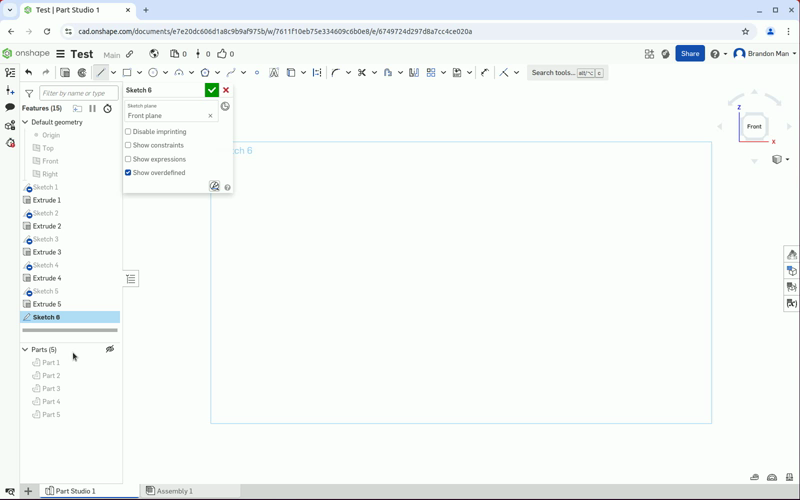
mouse_move(363, 226)
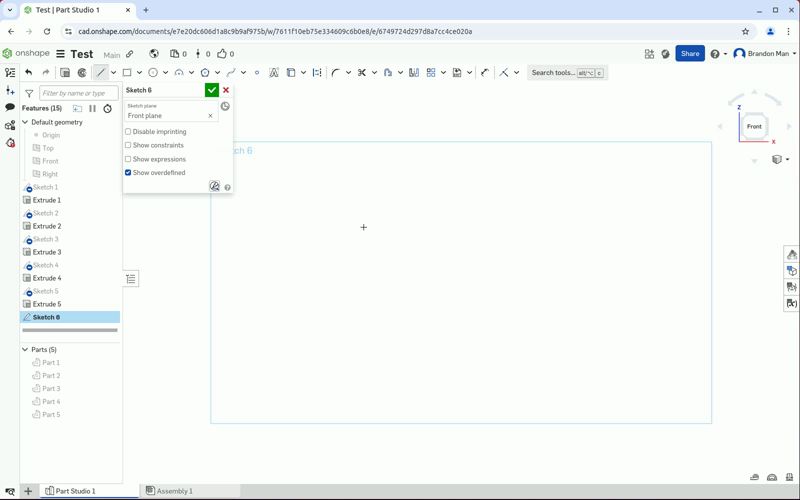
click(363, 226)
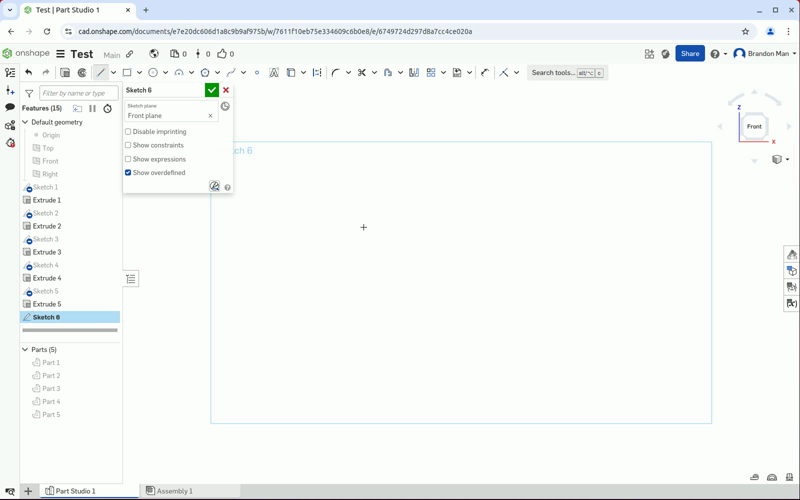
key_up(shift)
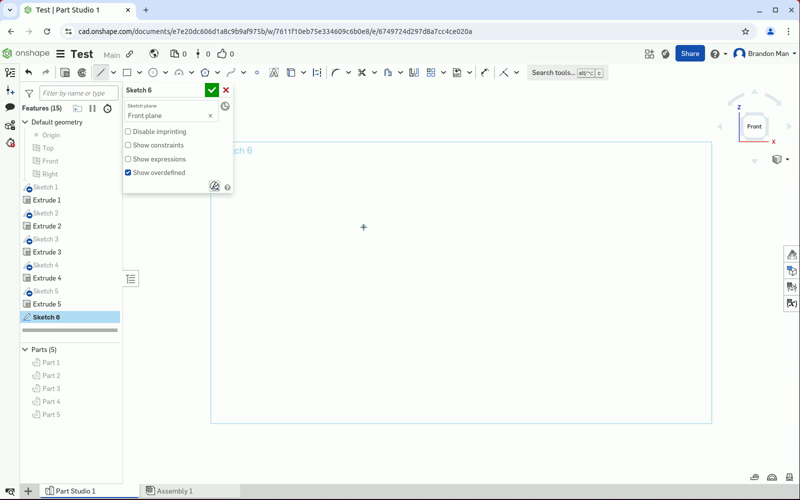
key_down(shift)
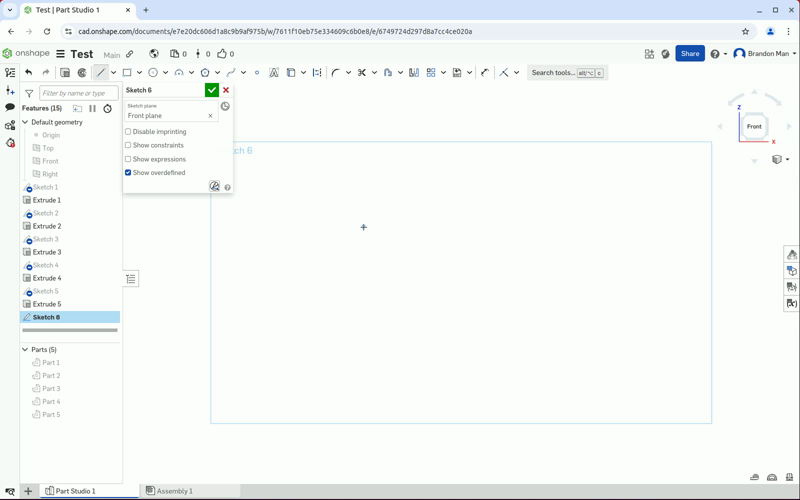
mouse_move(396, 283)
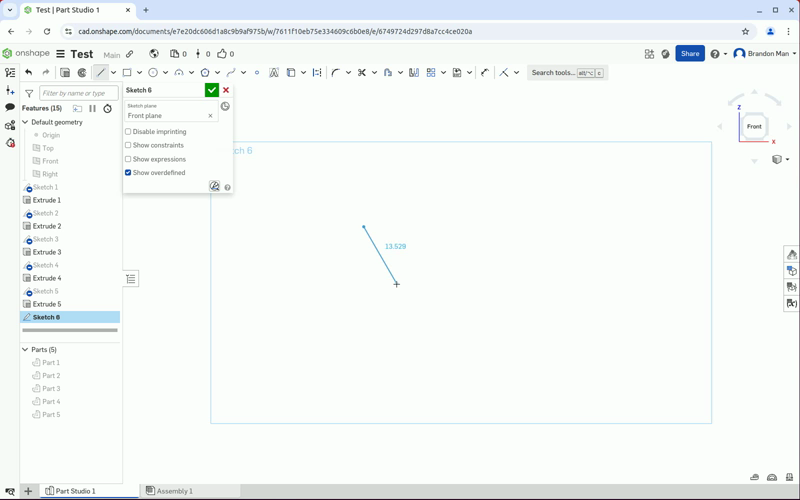
click(396, 283)
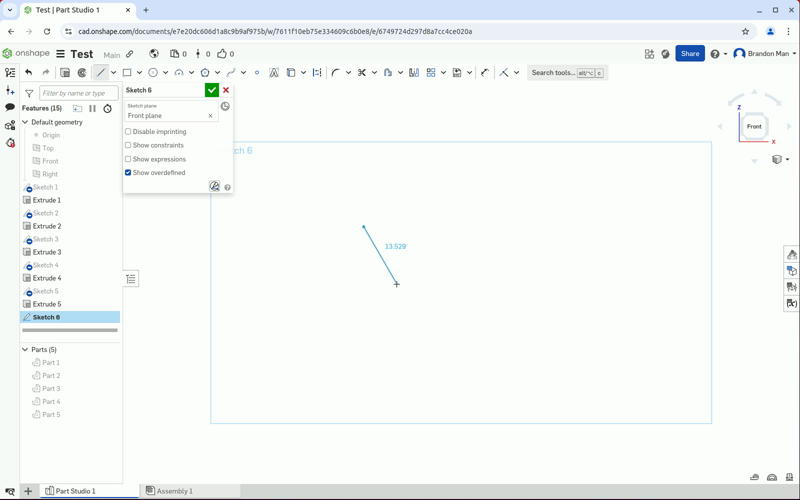
key_up(shift)
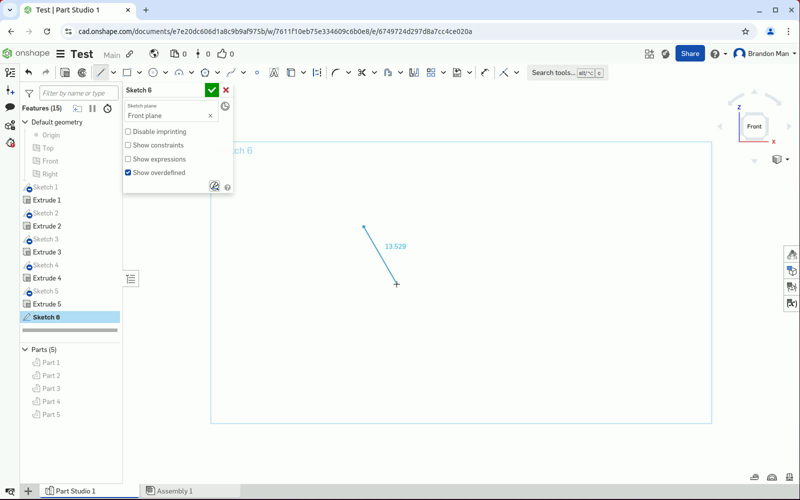
key_down(shift)
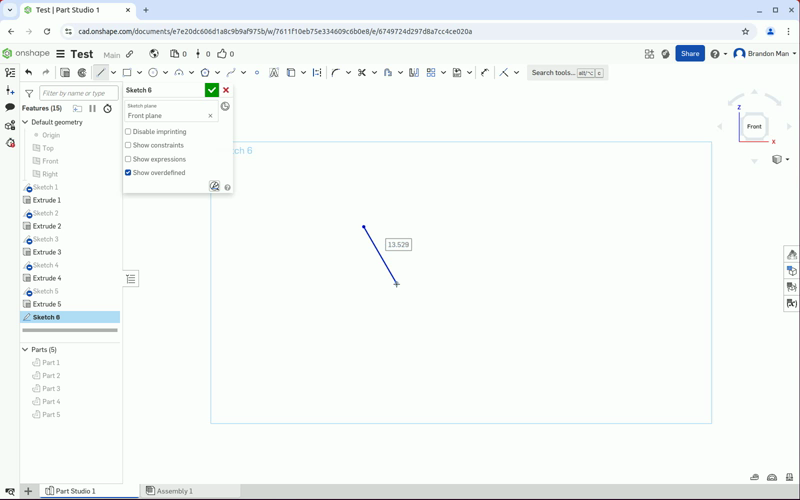
mouse_move(429, 226)
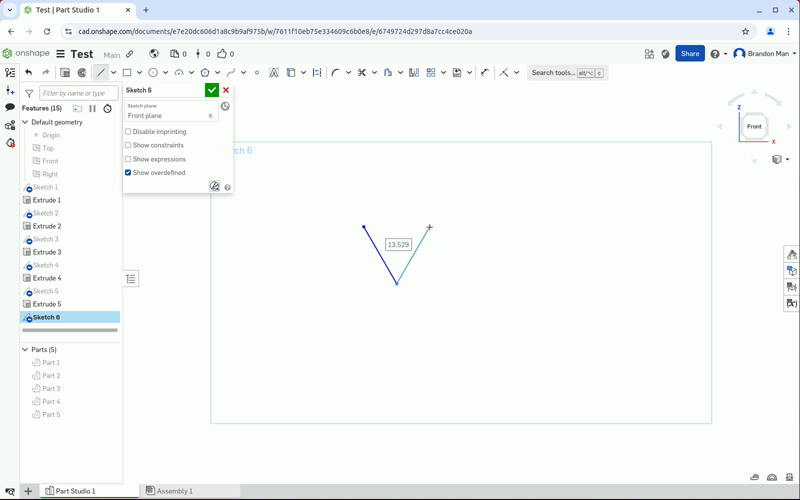
click(429, 226)
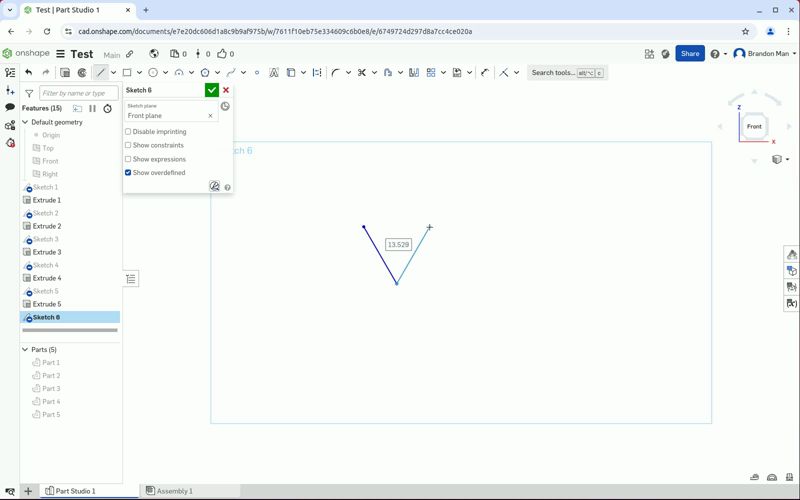
key_up(shift)
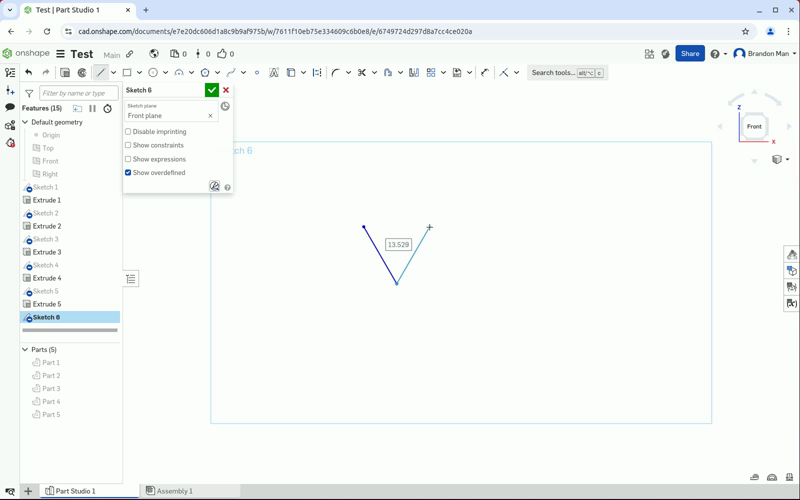
key_down(shift)
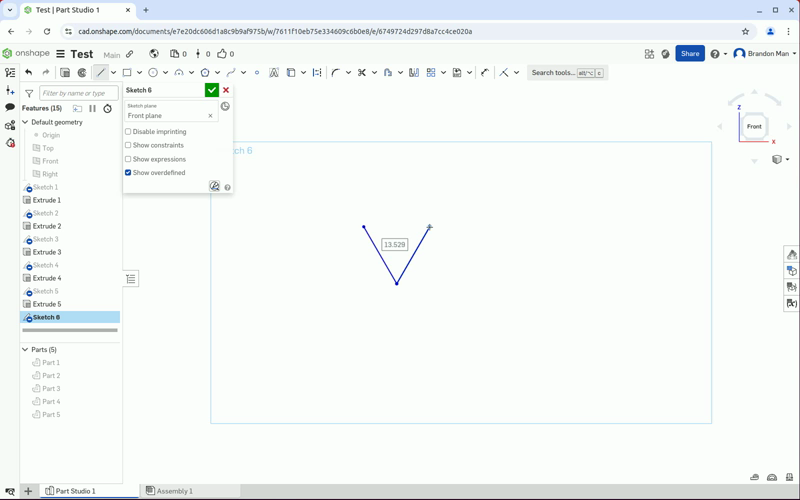
mouse_move(363, 226)
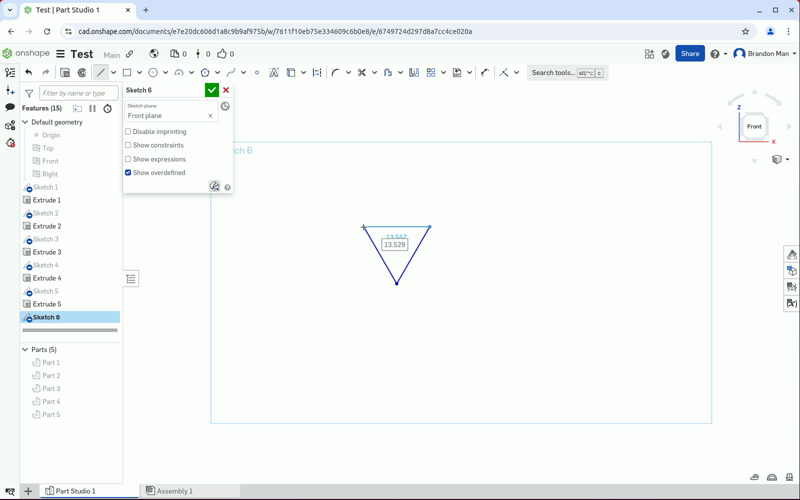
key_up(shift)
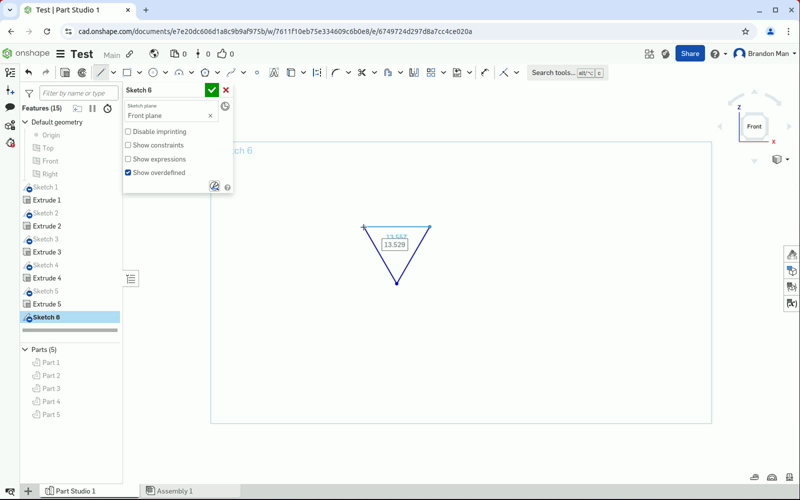
click(363, 226)
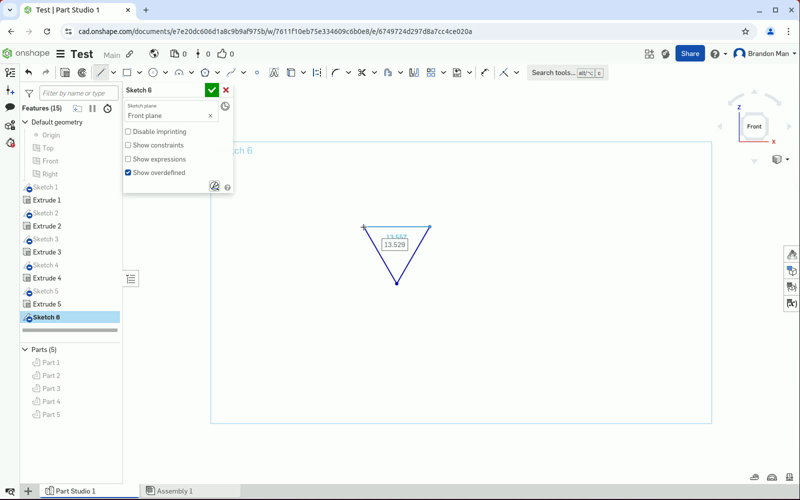
key(esc)
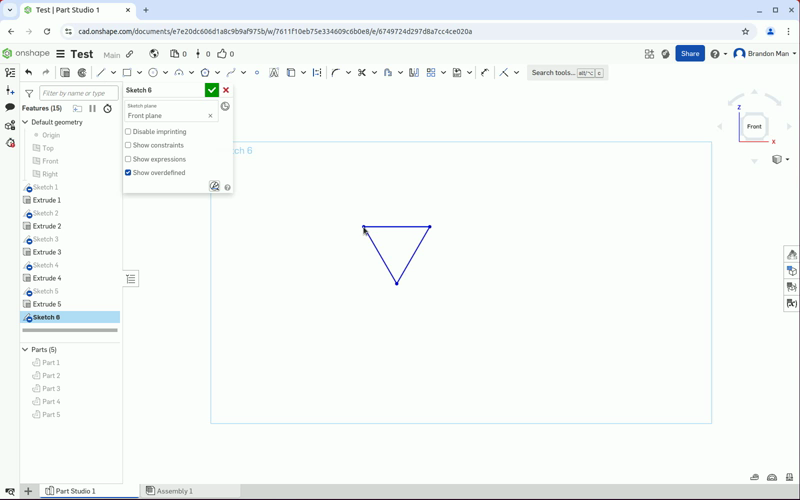
mouse_move(406, 242)
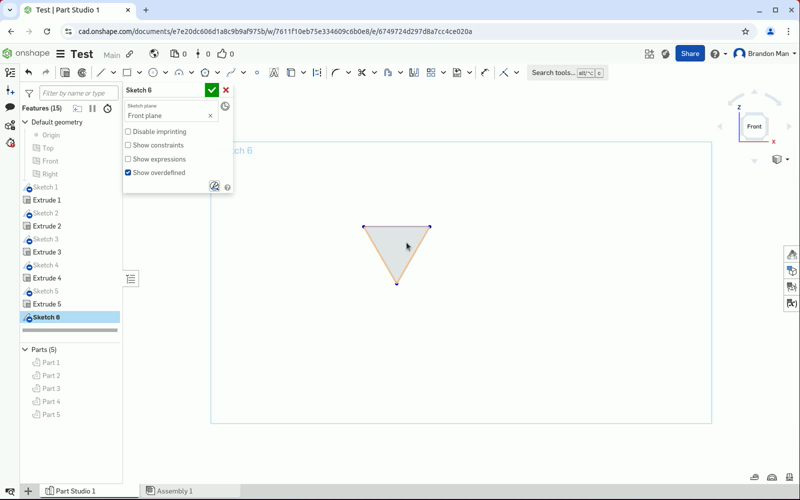
click(406, 242)
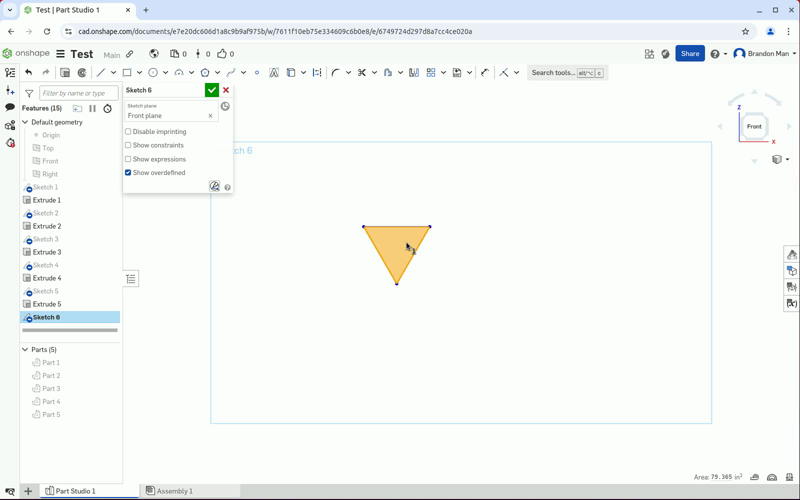
mouse_move(73, 352)
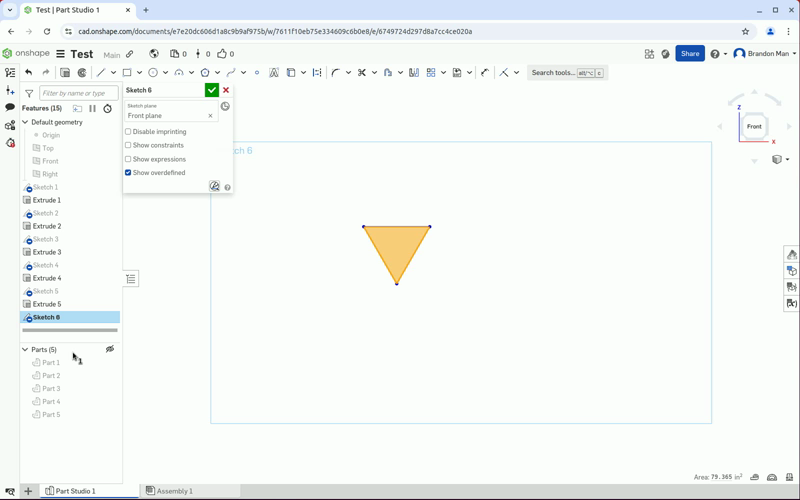
key(shift+y)
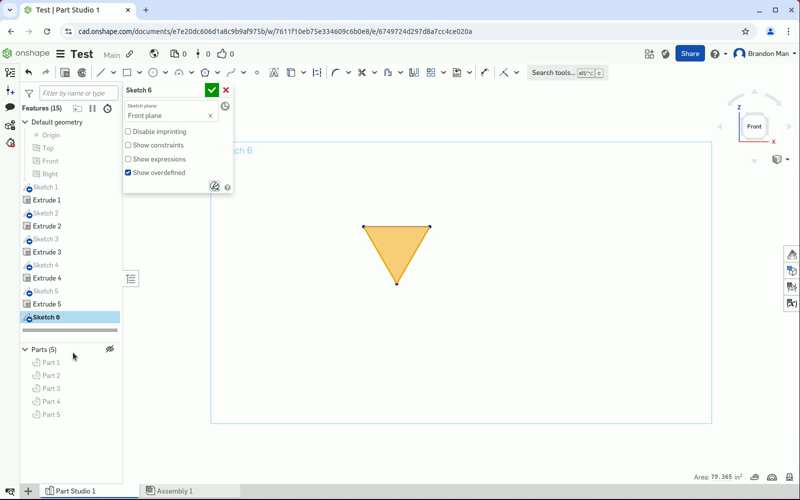
key(shift+e)
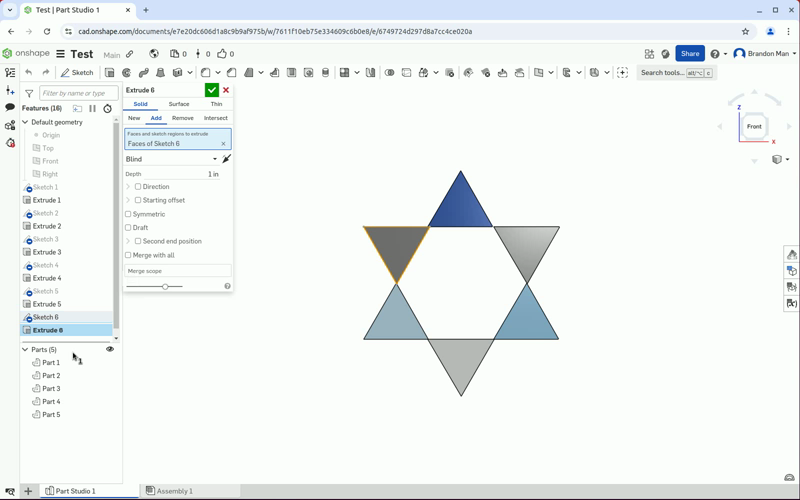
mouse_move(143, 106)
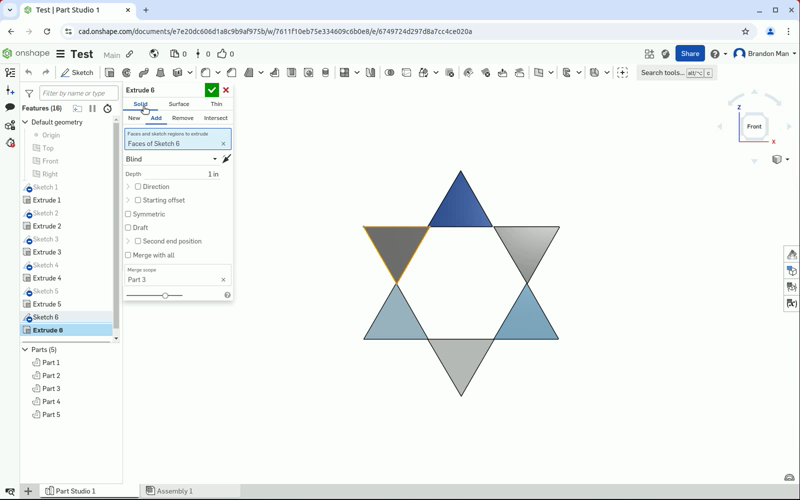
click(143, 106)
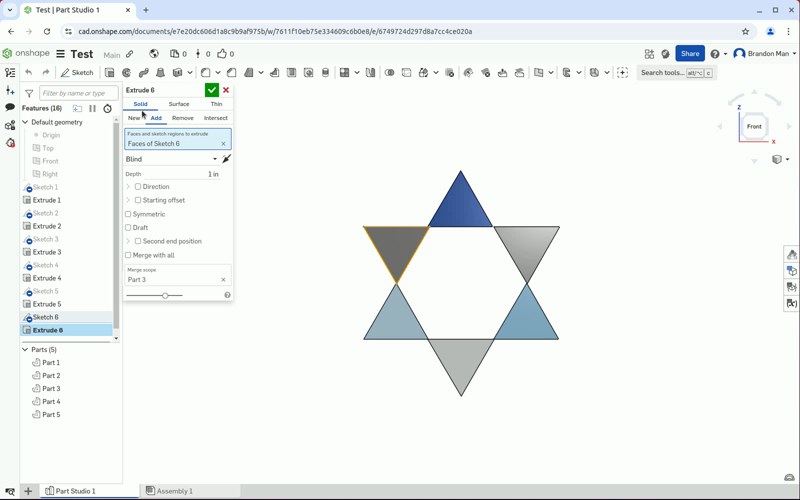
mouse_move(137, 120)
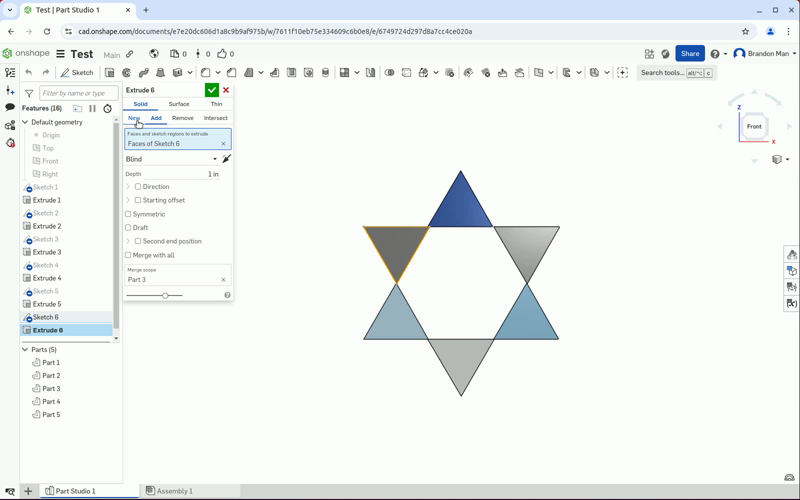
click(137, 120)
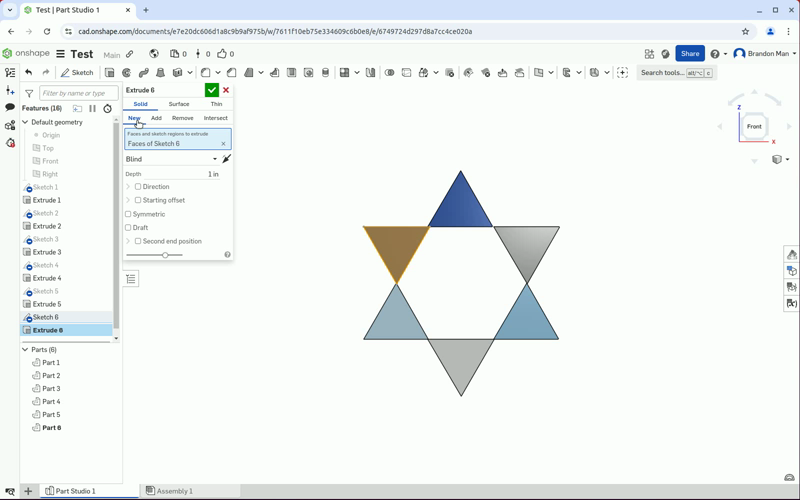
key(tab, 4)
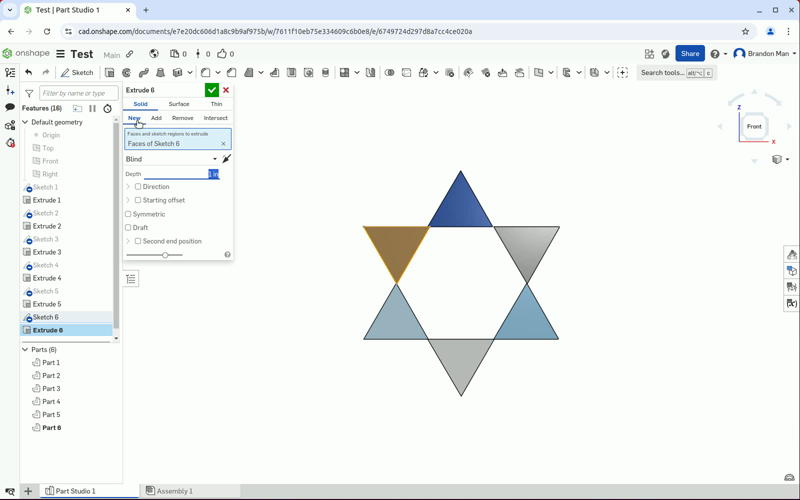
text(10.11)
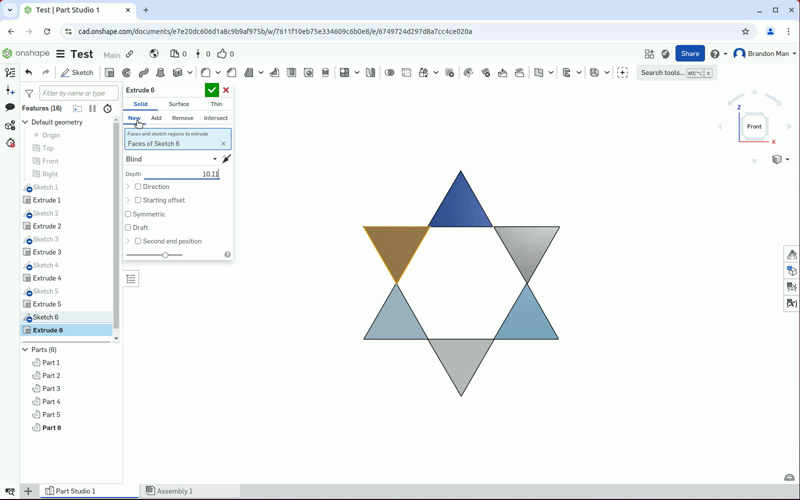
key(enter)
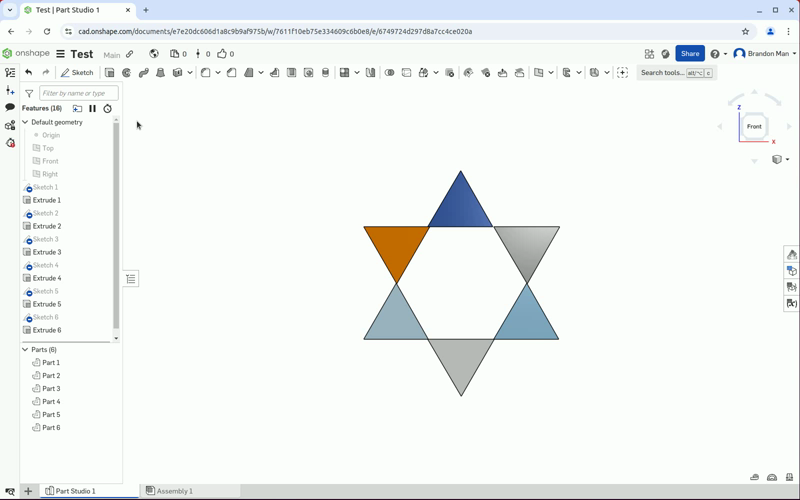
key(shift+h)
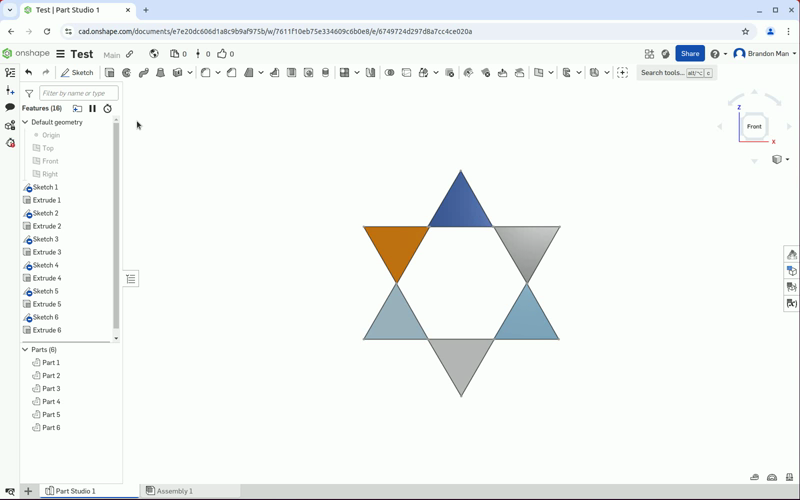
key(shift+h)
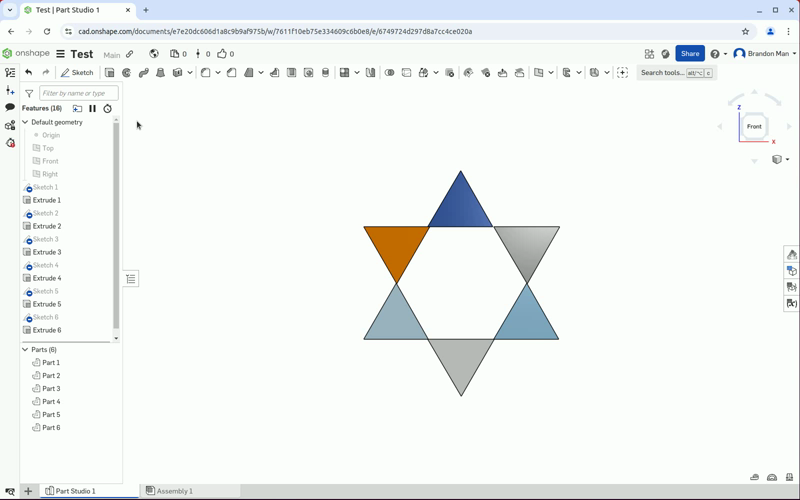
mouse_move(69, 189)
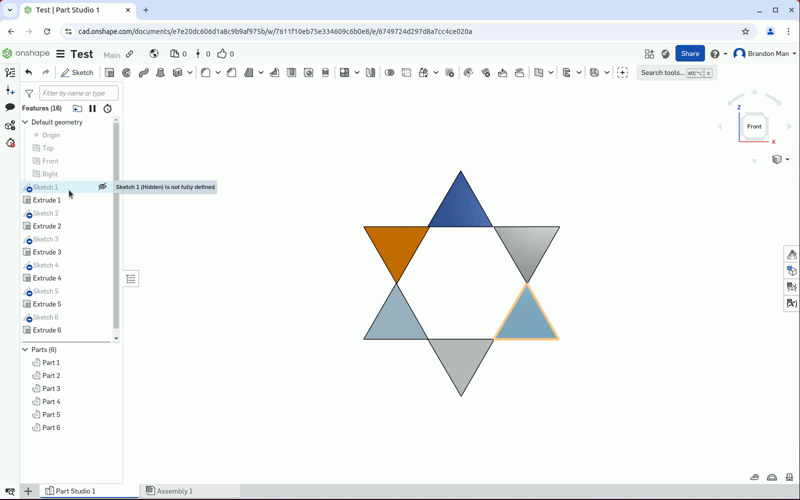
click(69, 189)
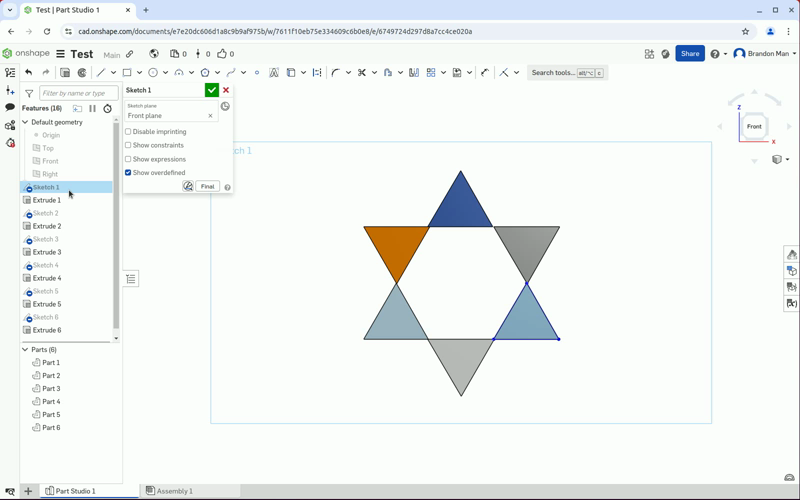
mouse_move(229, 92)
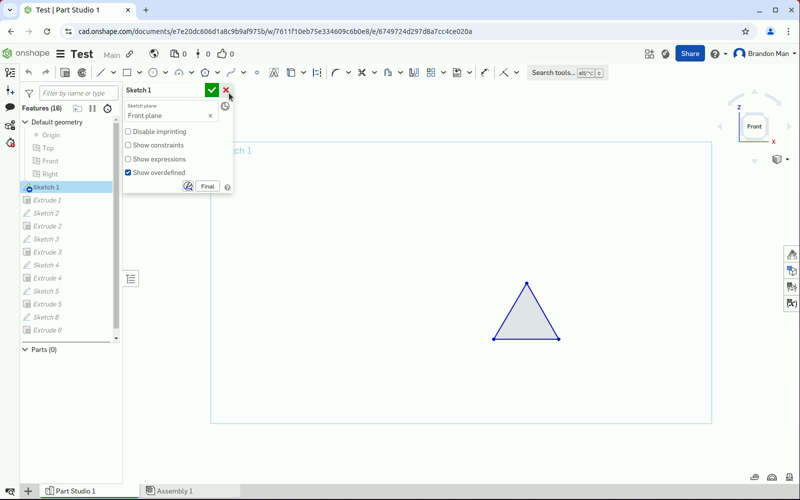
click(229, 92)
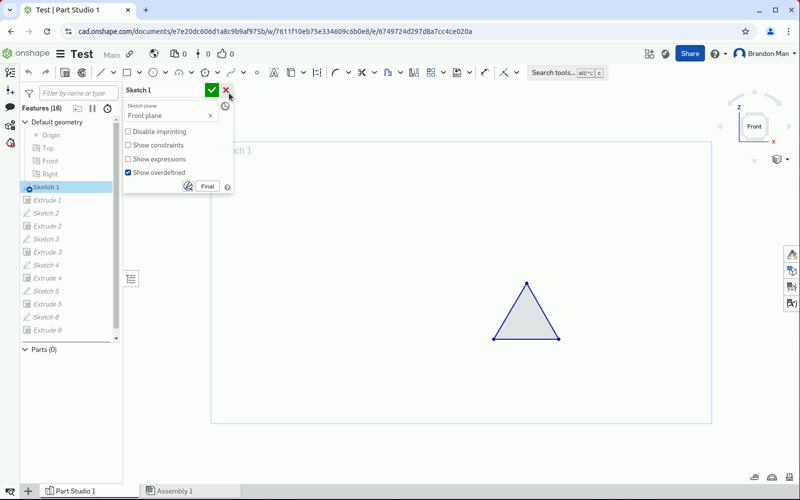
key(shift+s)
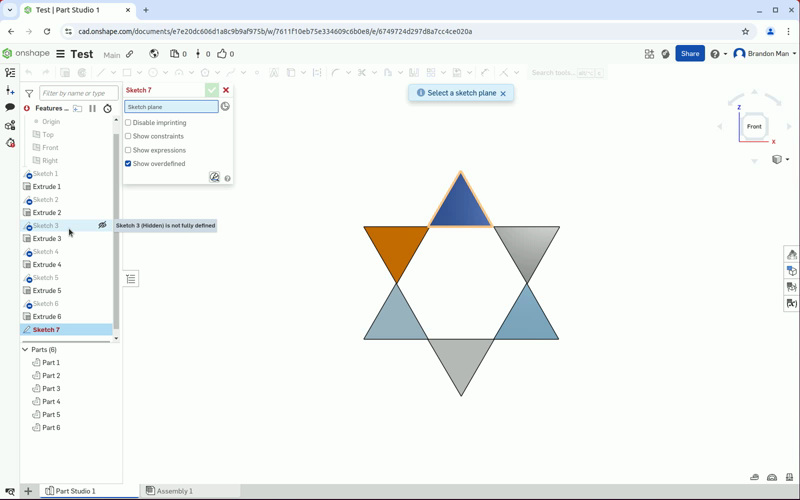
scroll(3)
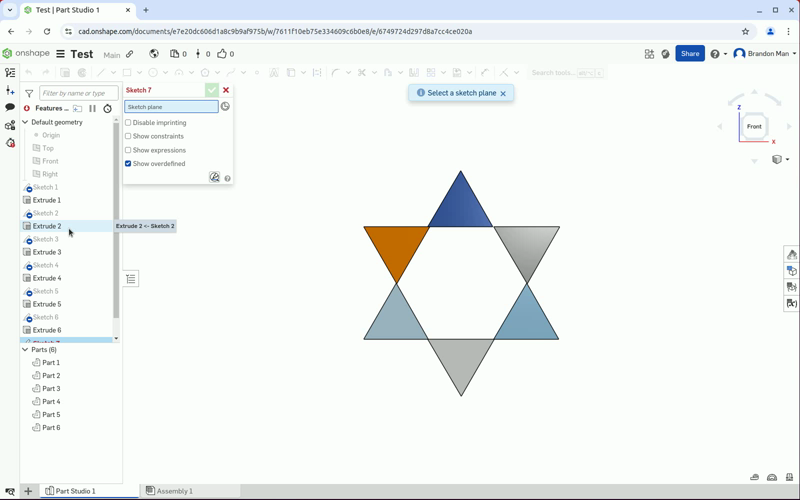
mouse_move(69, 163)
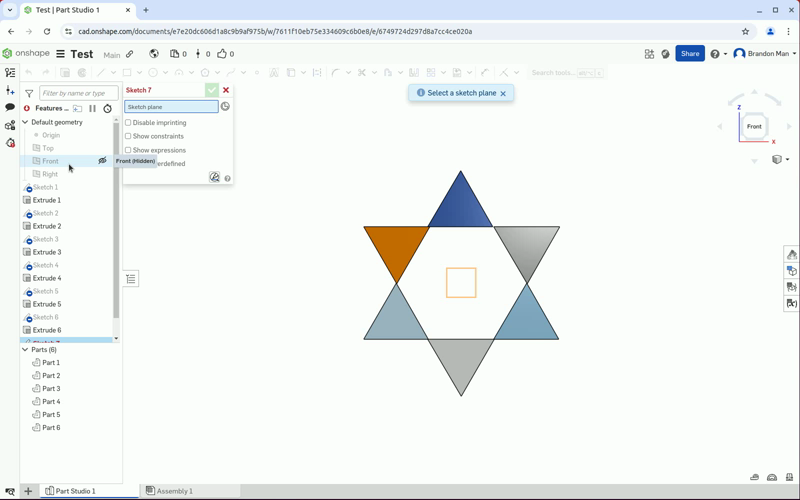
click(69, 163)
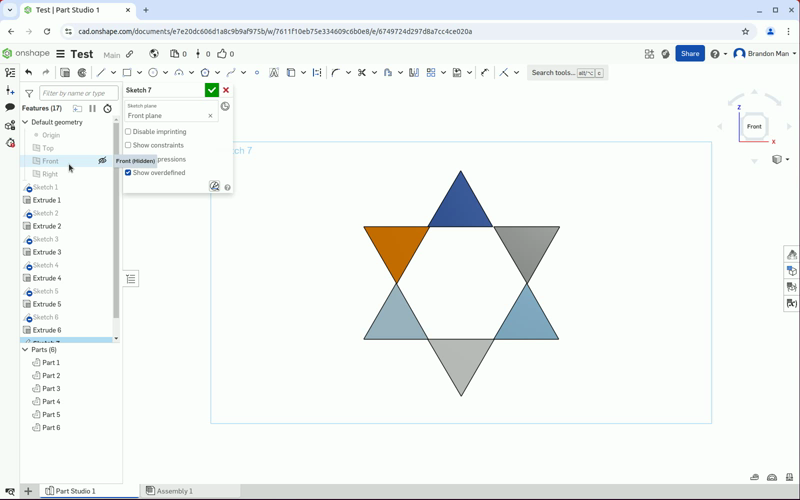
mouse_move(73, 352)
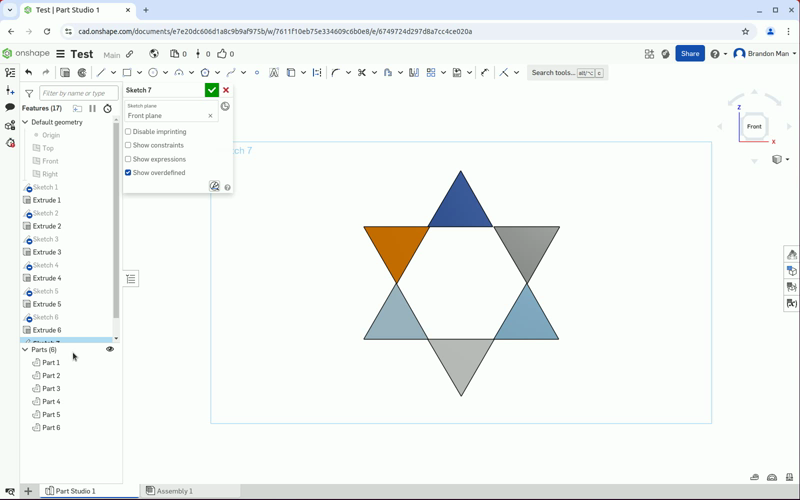
key(y)
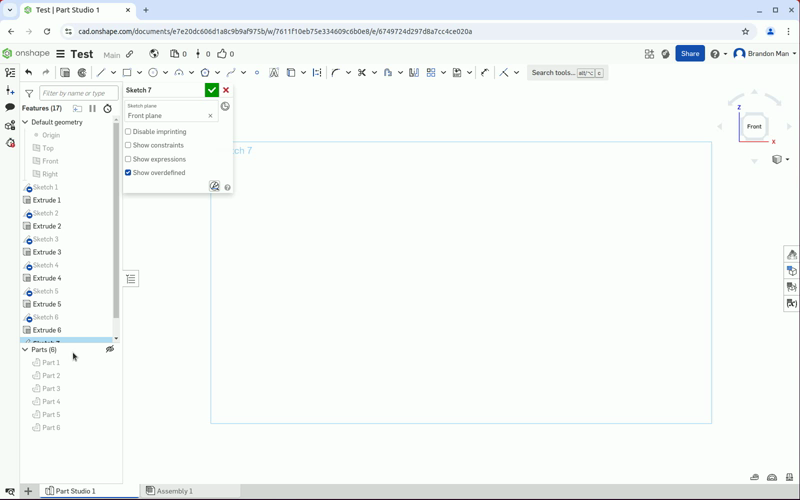
key(l)
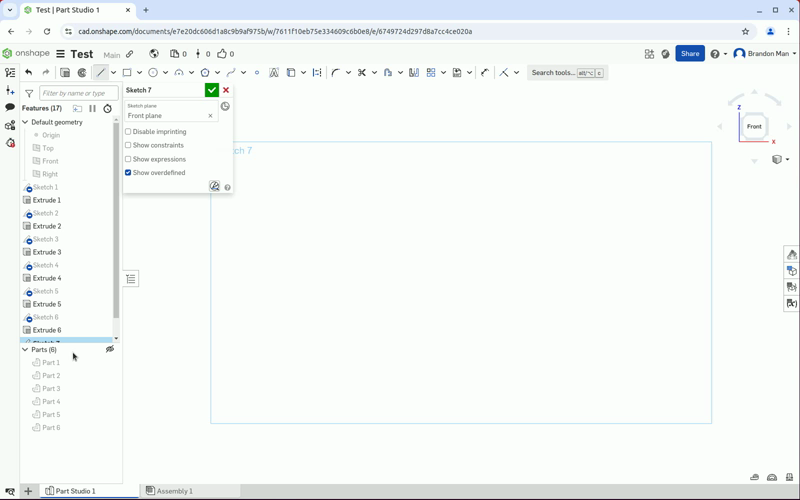
key_down(shift)
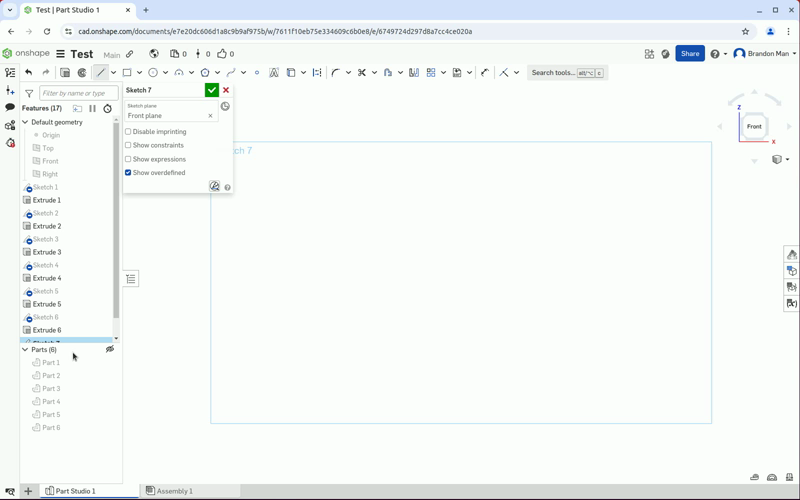
mouse_move(396, 282)
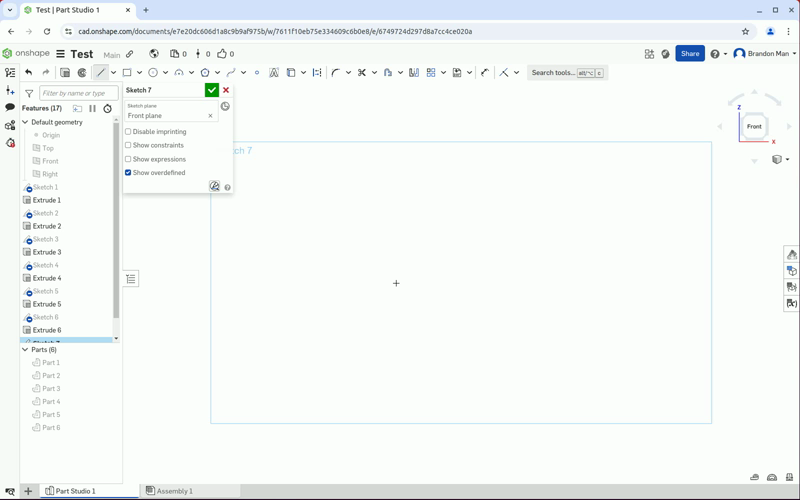
click(396, 282)
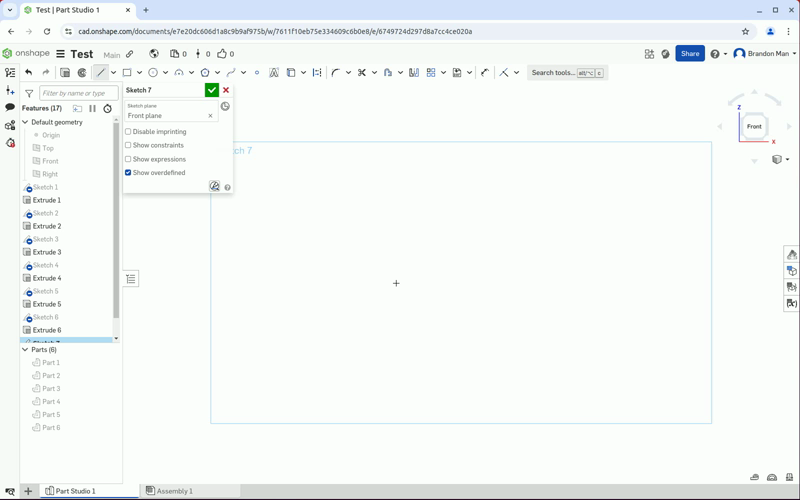
key_up(shift)
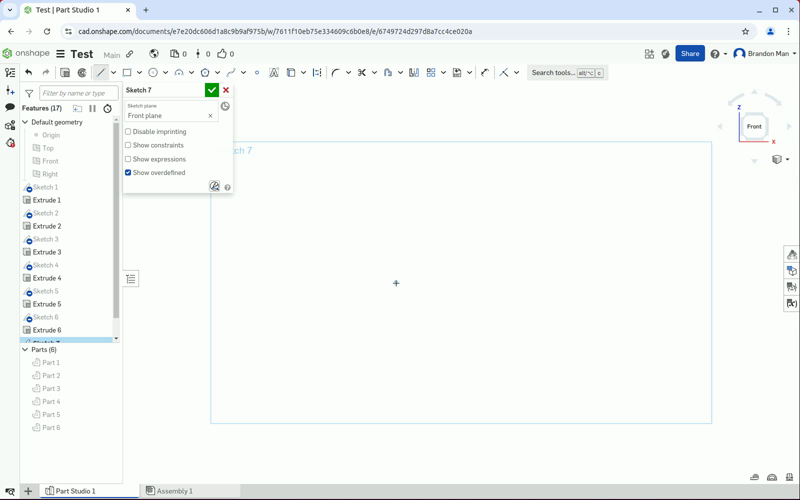
key_down(shift)
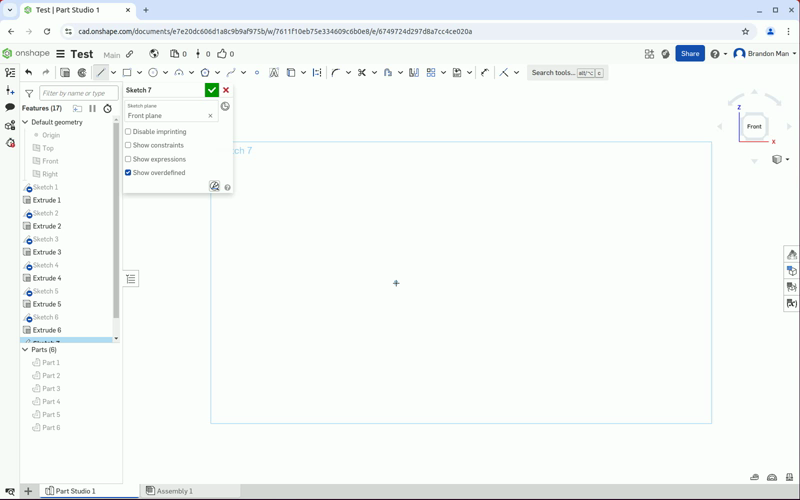
mouse_move(429, 339)
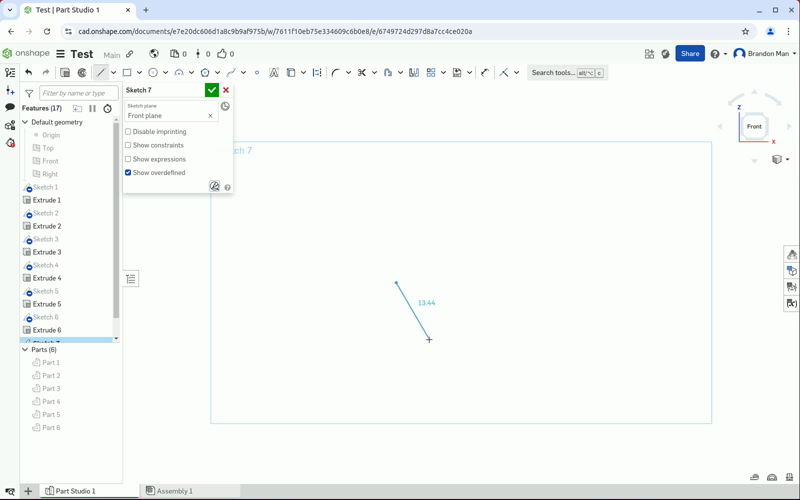
click(429, 339)
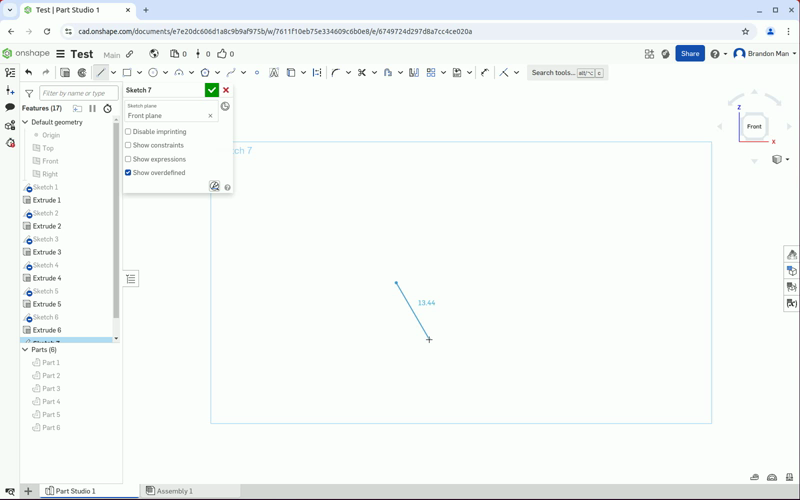
key_up(shift)
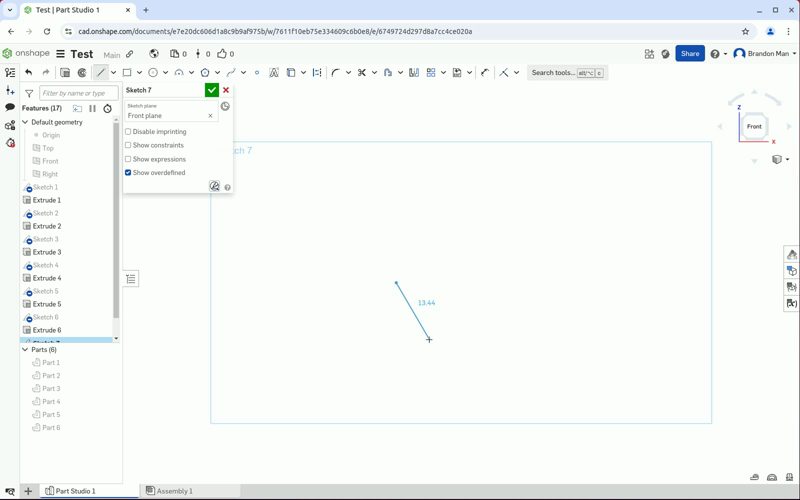
key_down(shift)
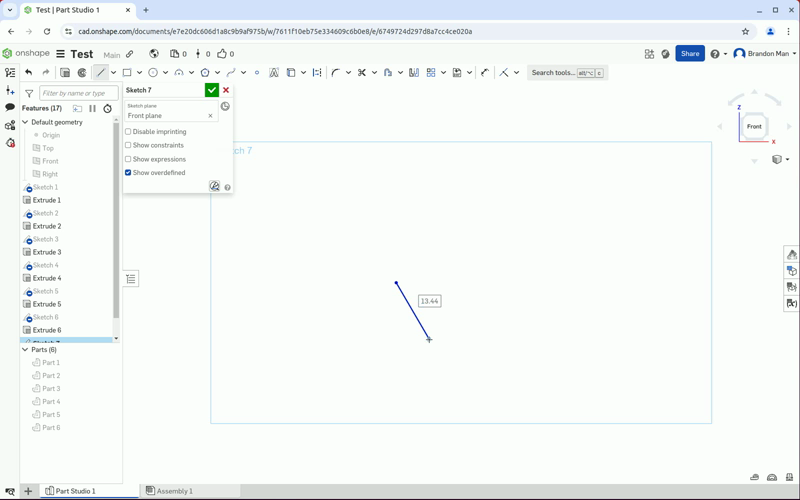
mouse_move(493, 339)
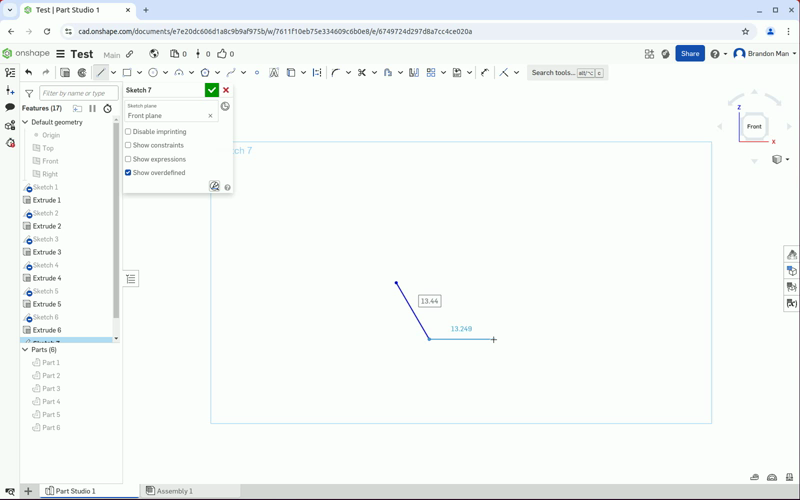
click(493, 339)
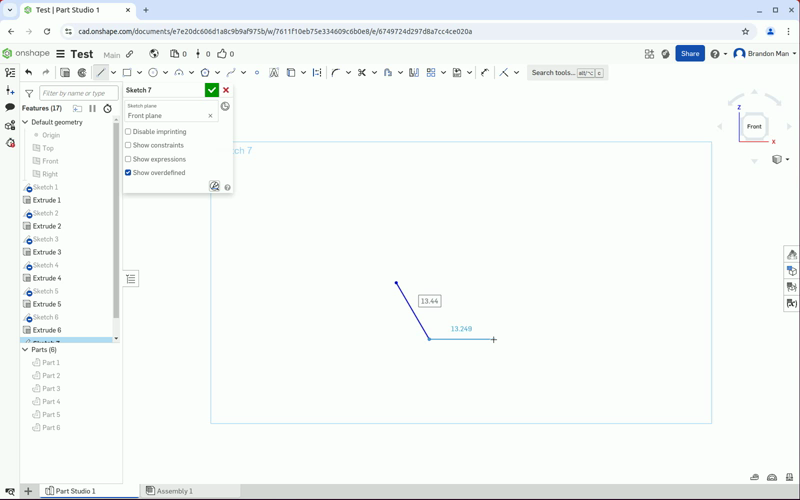
key_up(shift)
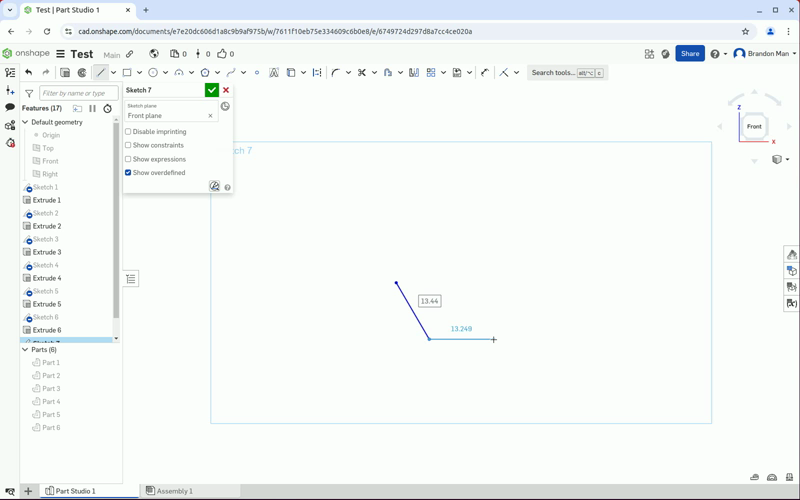
key_down(shift)
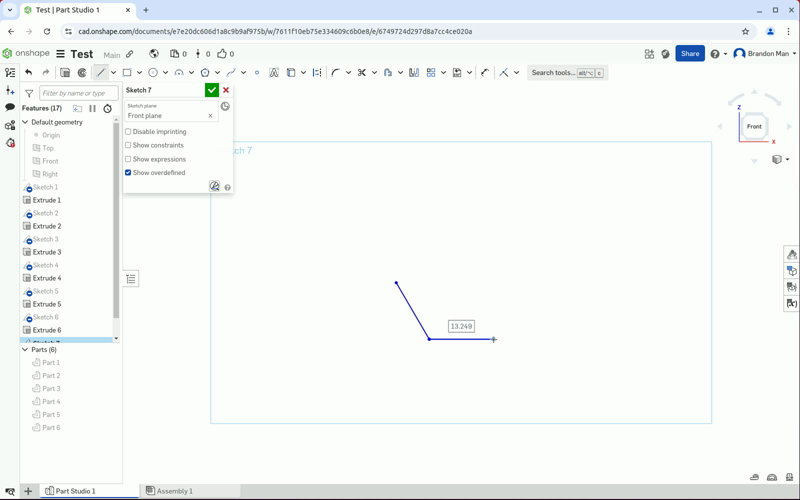
mouse_move(526, 282)
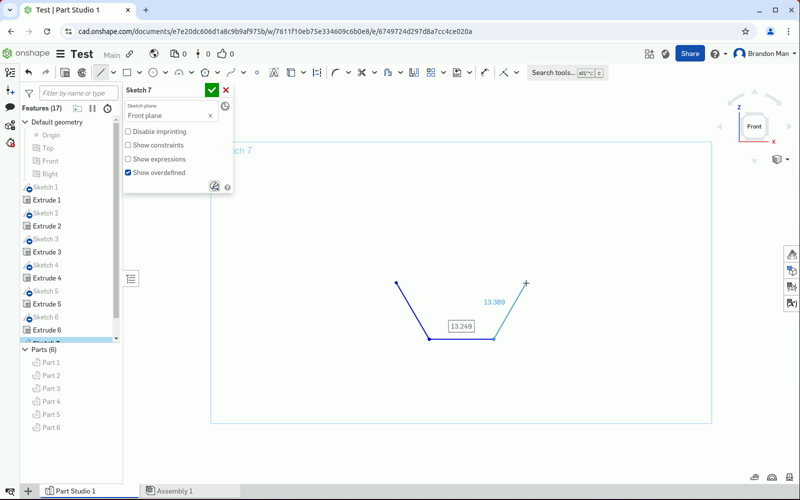
click(526, 282)
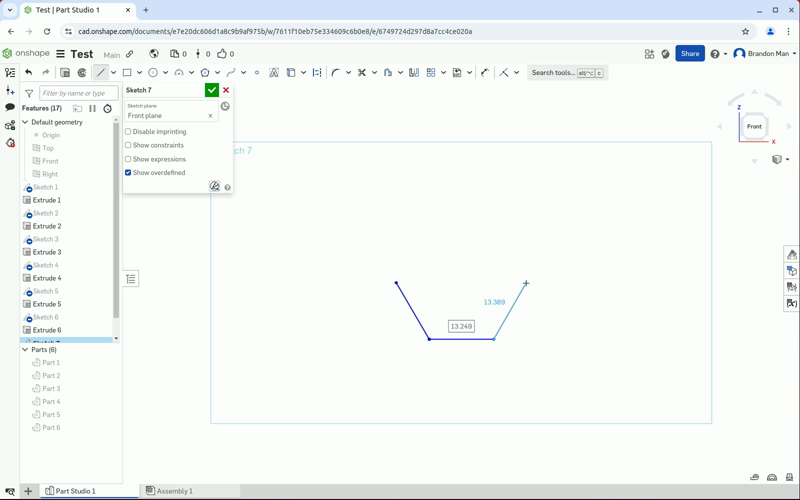
key_up(shift)
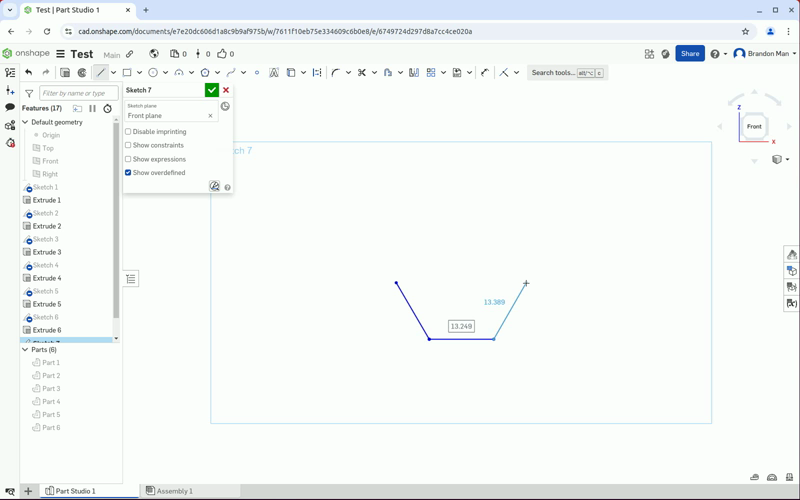
key_down(shift)
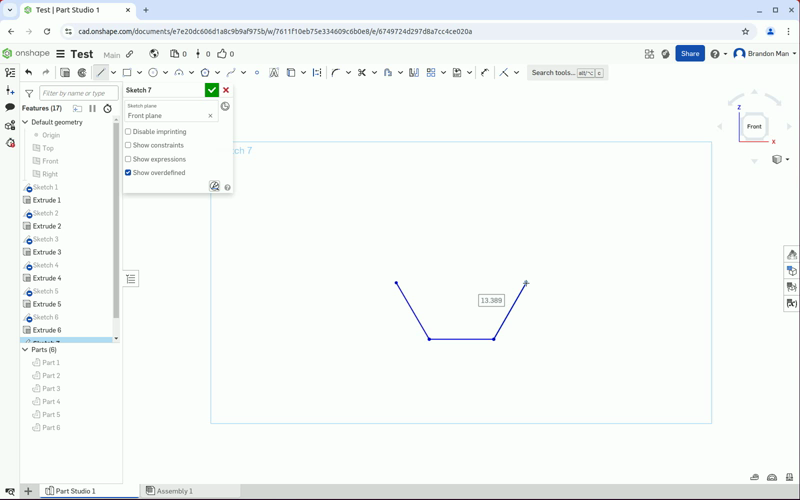
mouse_move(493, 226)
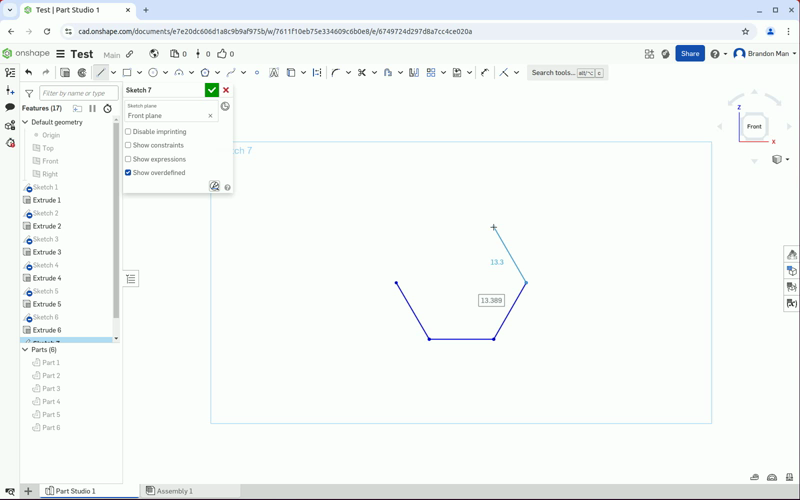
click(493, 226)
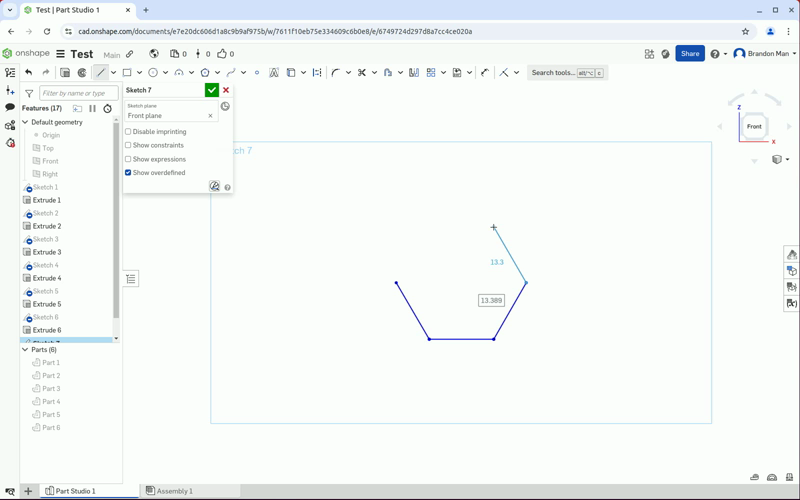
key_up(shift)
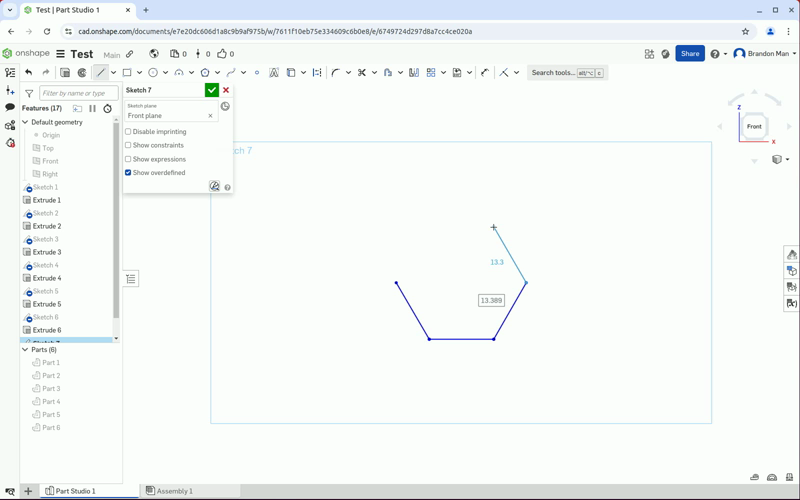
key_down(shift)
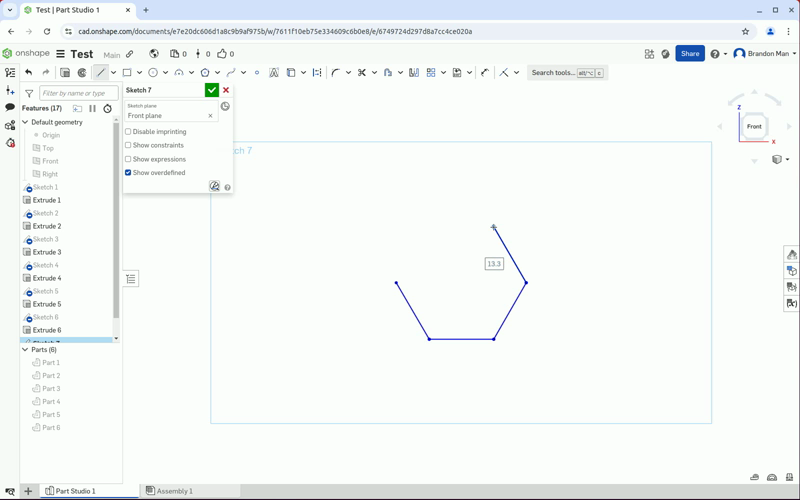
mouse_move(429, 226)
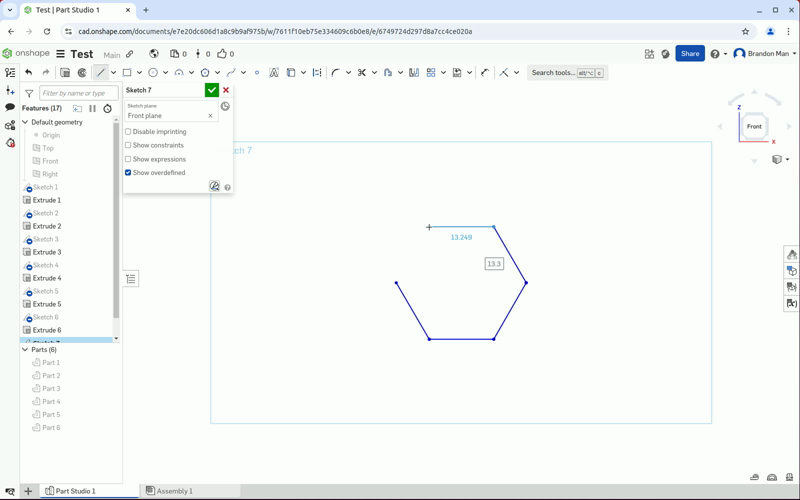
click(429, 226)
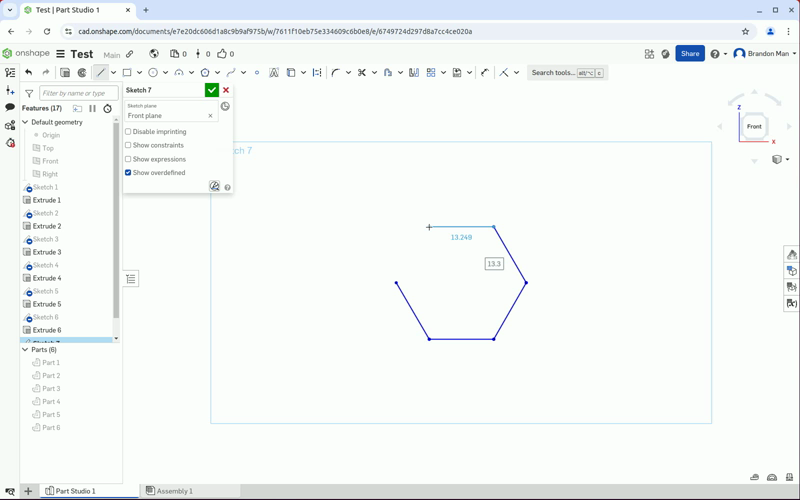
key_up(shift)
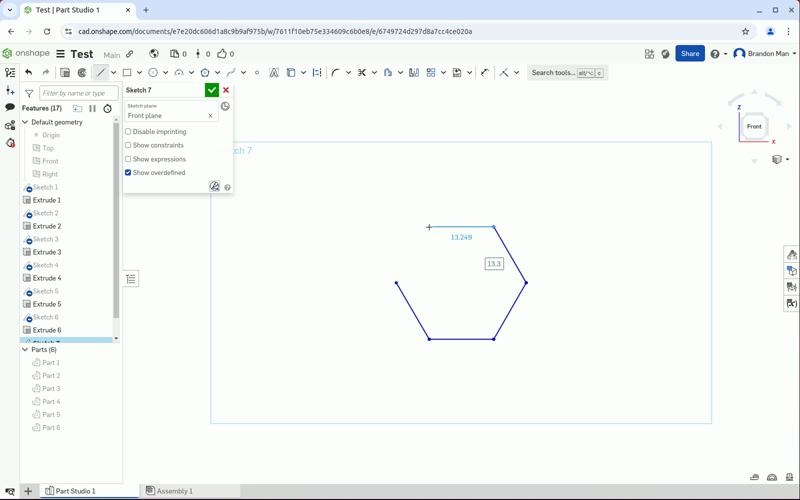
key_down(shift)
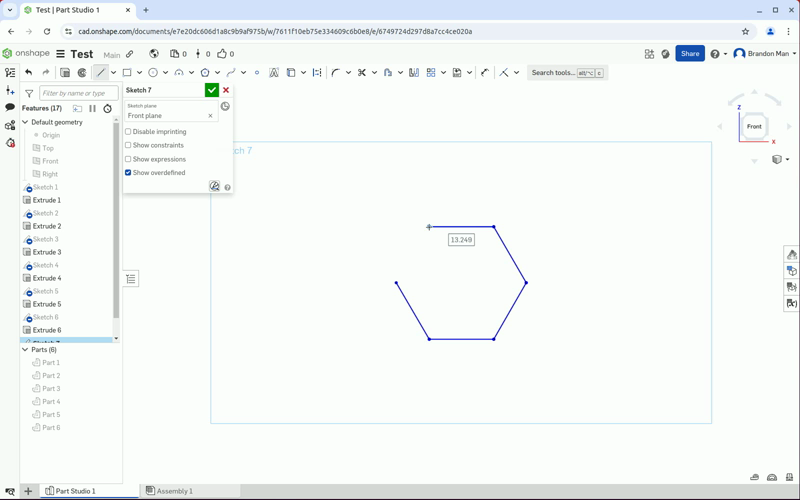
mouse_move(396, 282)
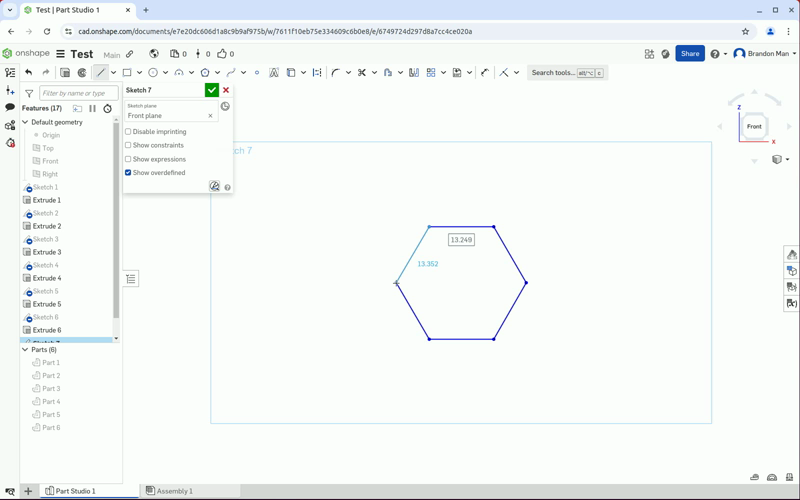
key_up(shift)
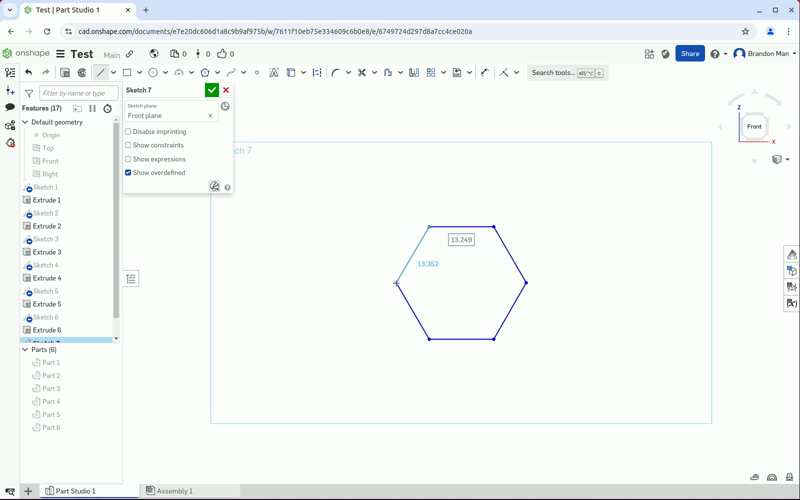
click(396, 282)
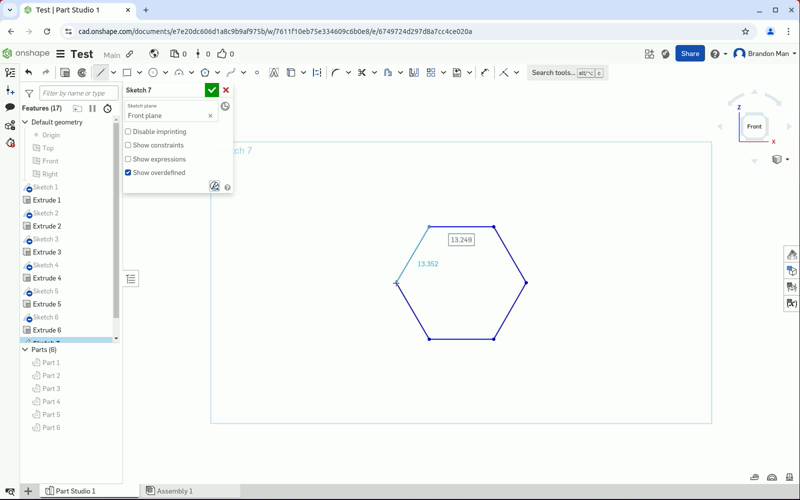
key(esc)
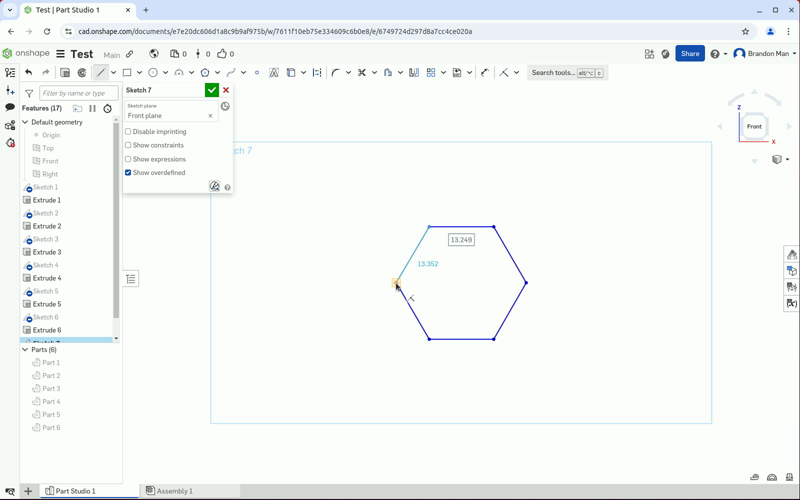
mouse_move(471, 303)
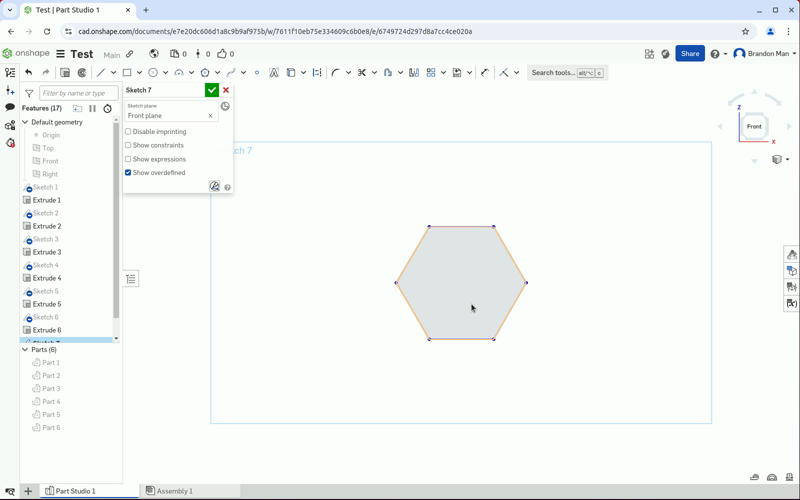
click(471, 303)
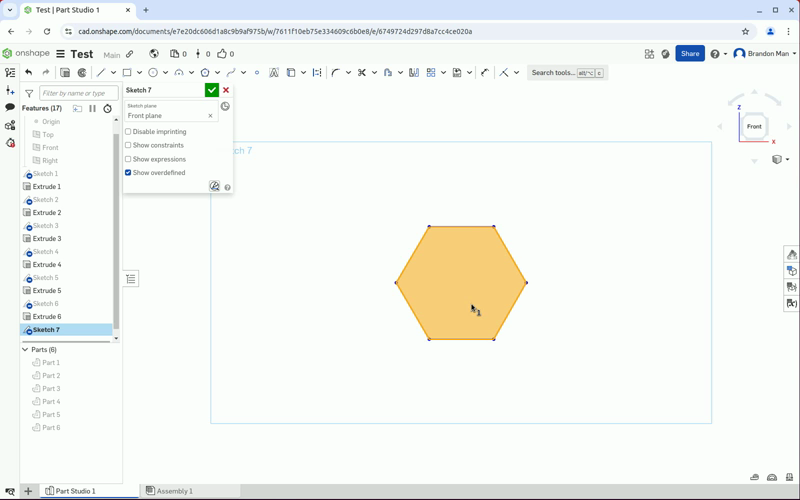
mouse_move(73, 352)
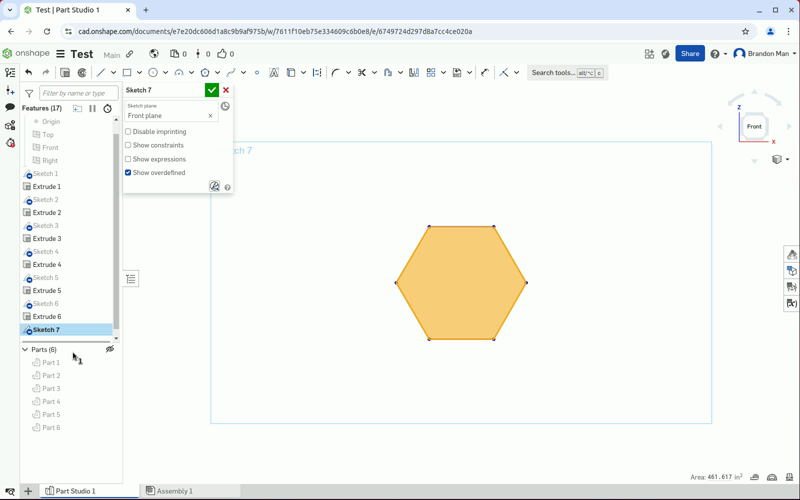
key(shift+y)
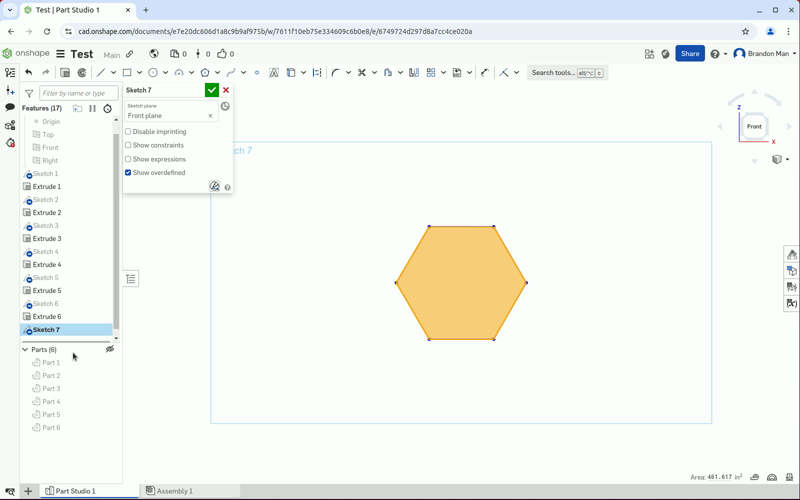
key(shift+e)
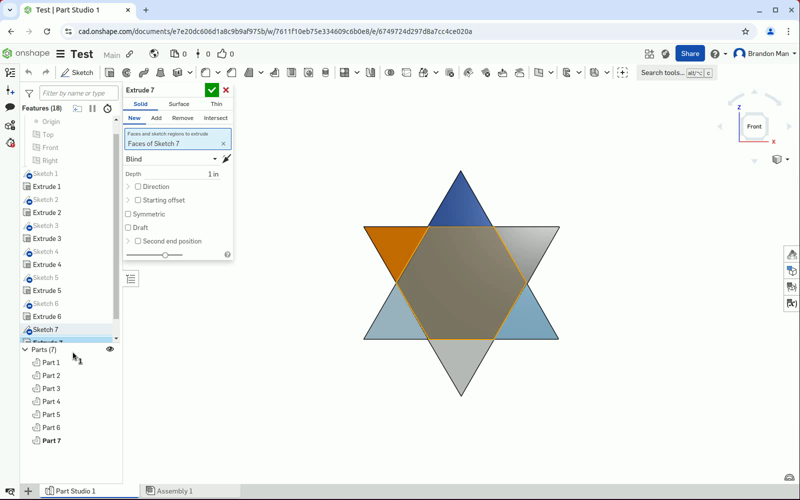
mouse_move(143, 106)
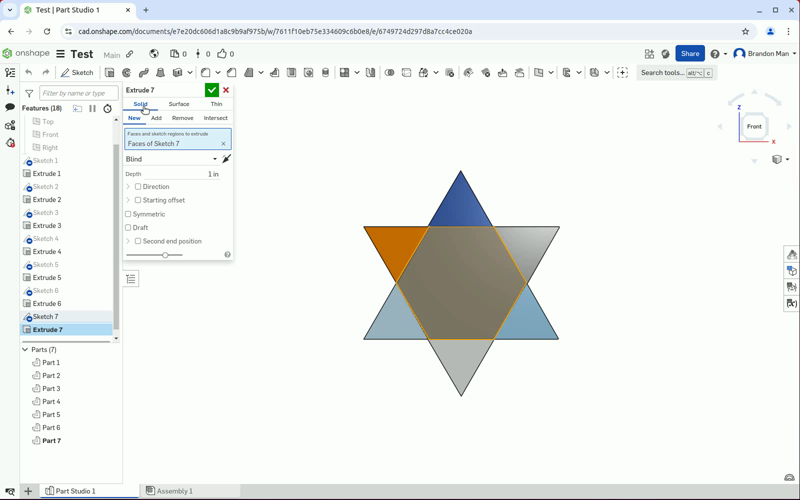
click(143, 106)
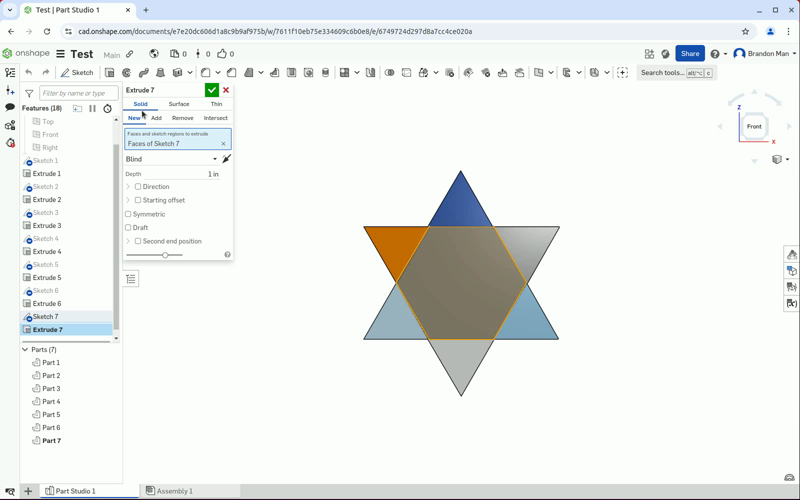
mouse_move(137, 120)
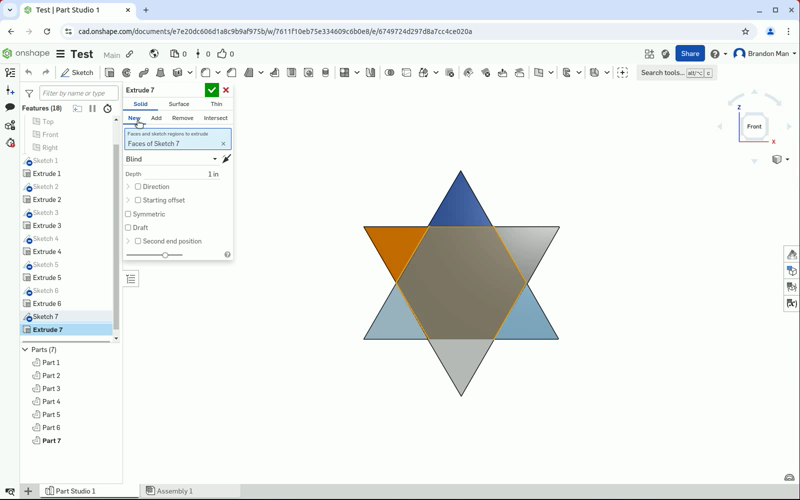
click(137, 120)
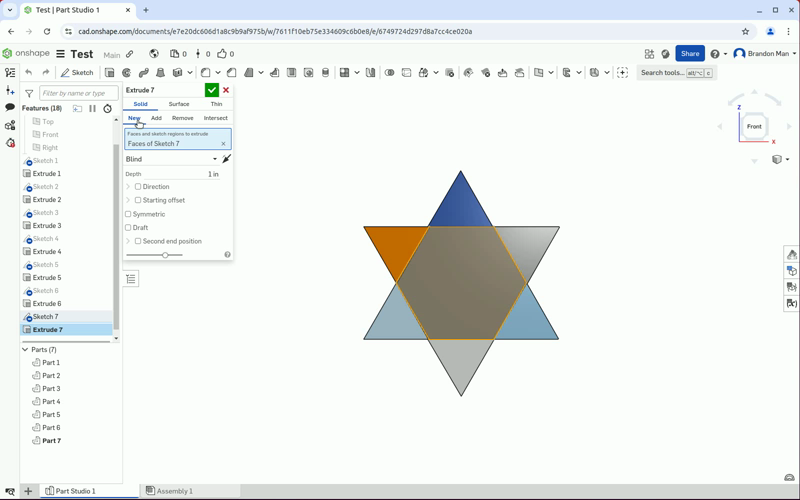
key(tab, 4)
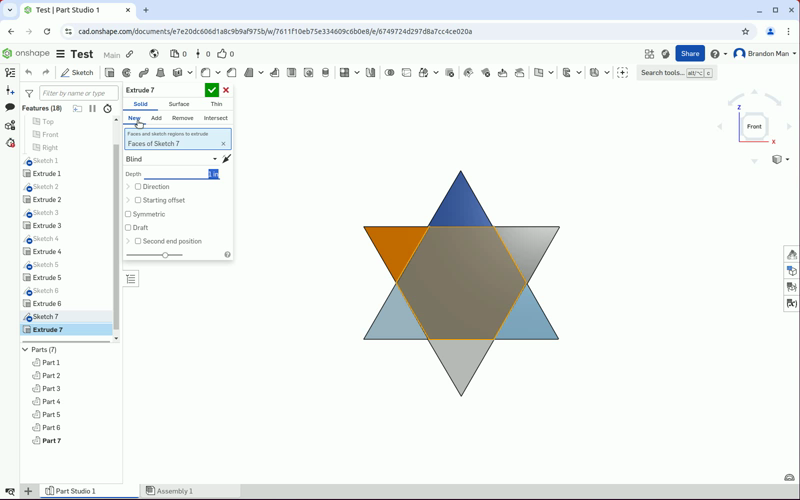
text(10.11)
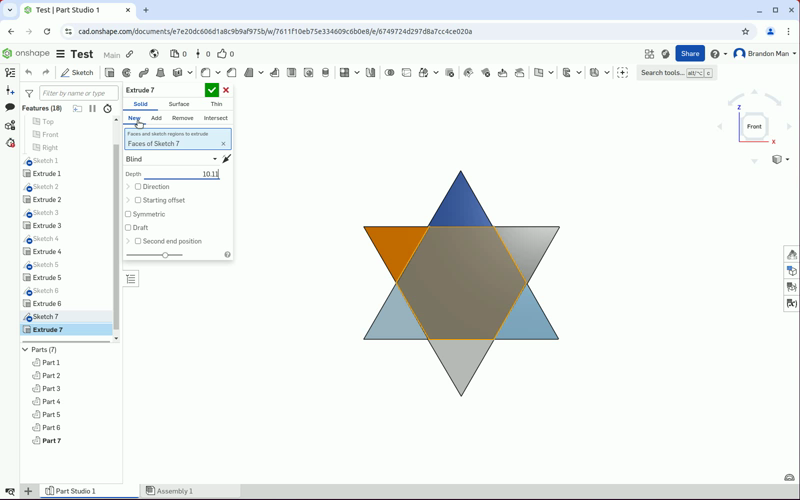
key(enter)
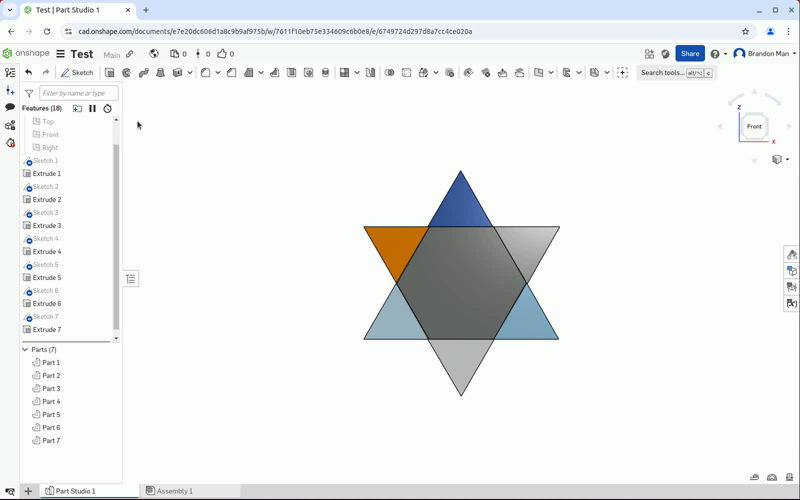
key(shift+h)
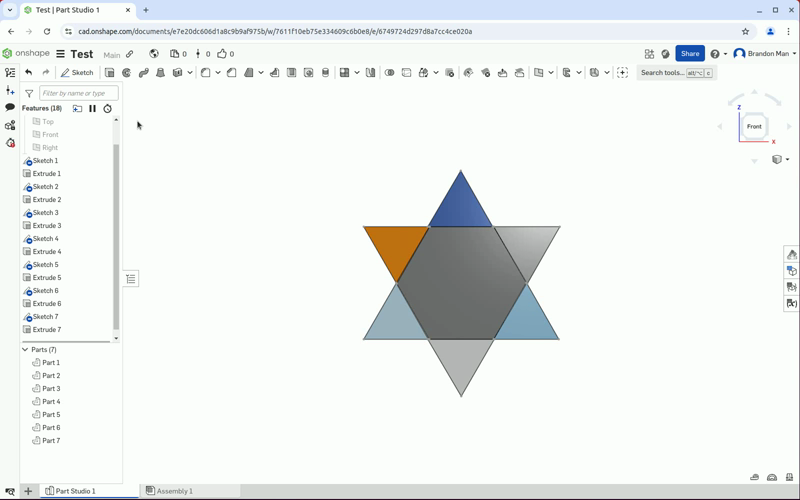
key(shift+h)
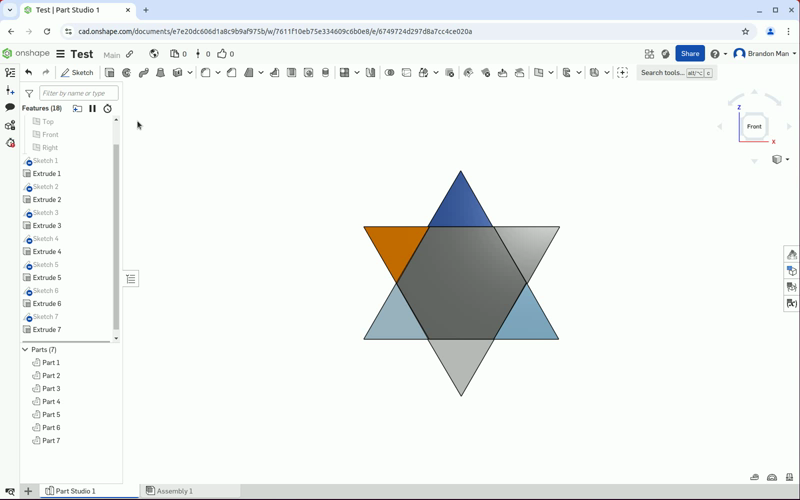
mouse_move(69, 163)
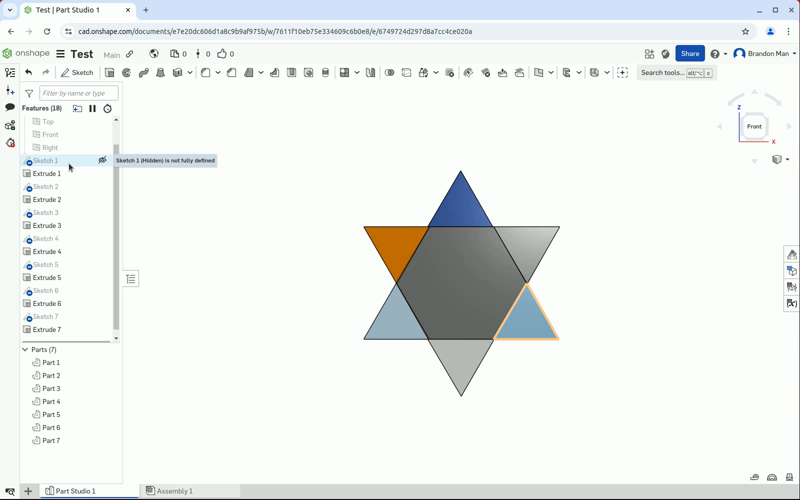
click(69, 163)
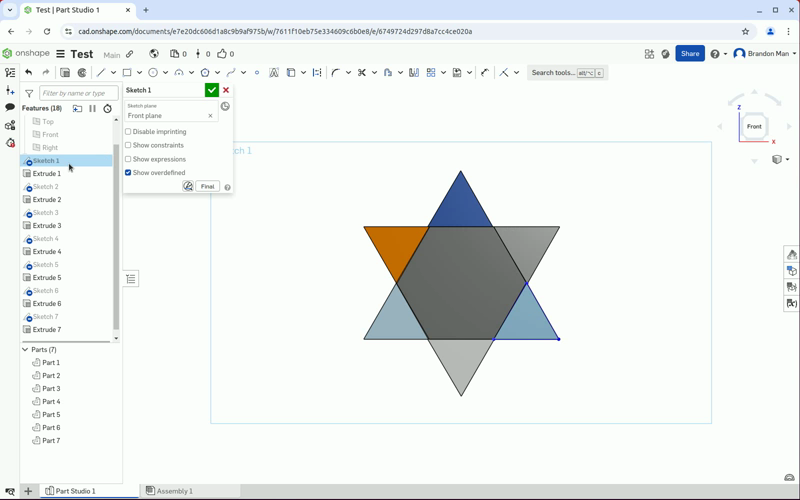
mouse_move(229, 92)
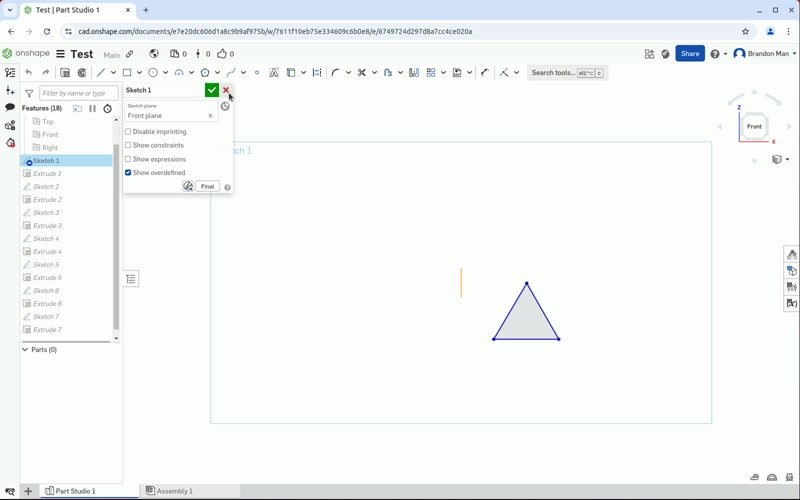
click(229, 92)
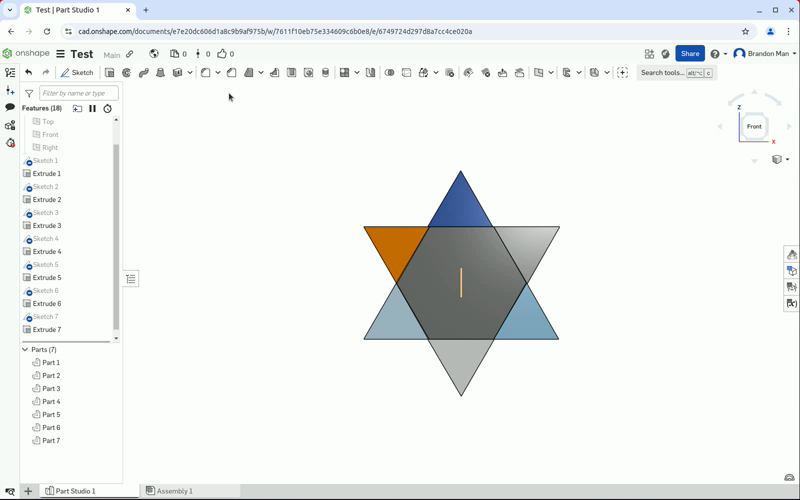
mouse_move(541, 75)
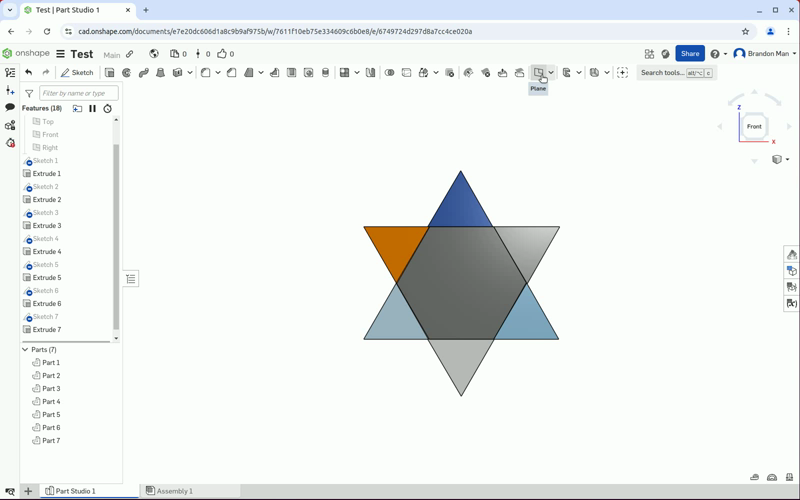
click(541, 75)
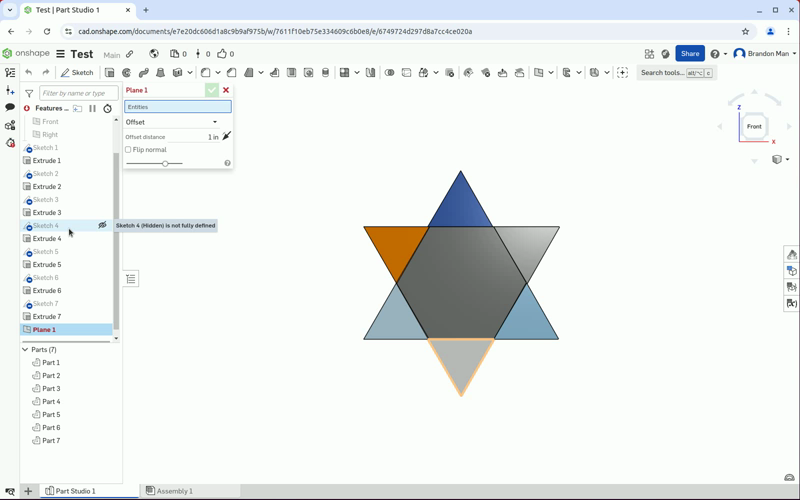
scroll(3)
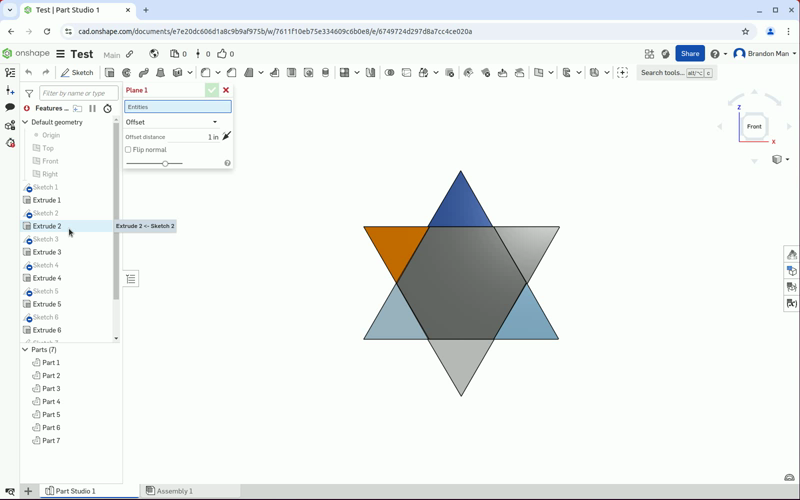
mouse_move(69, 163)
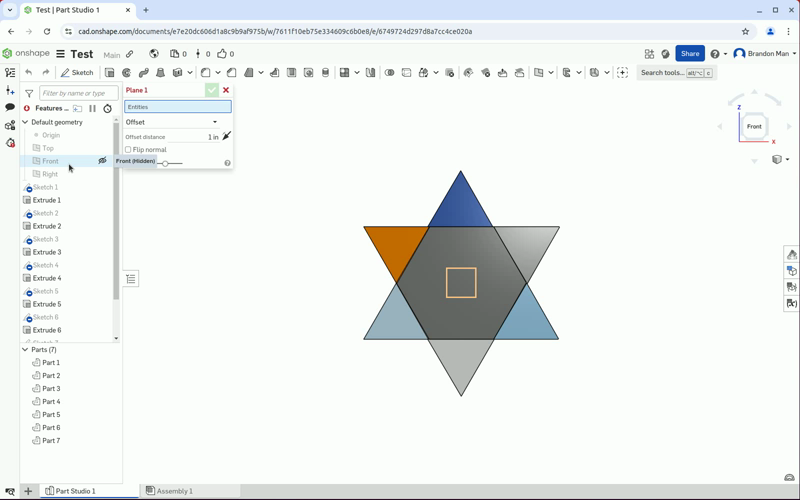
click(69, 163)
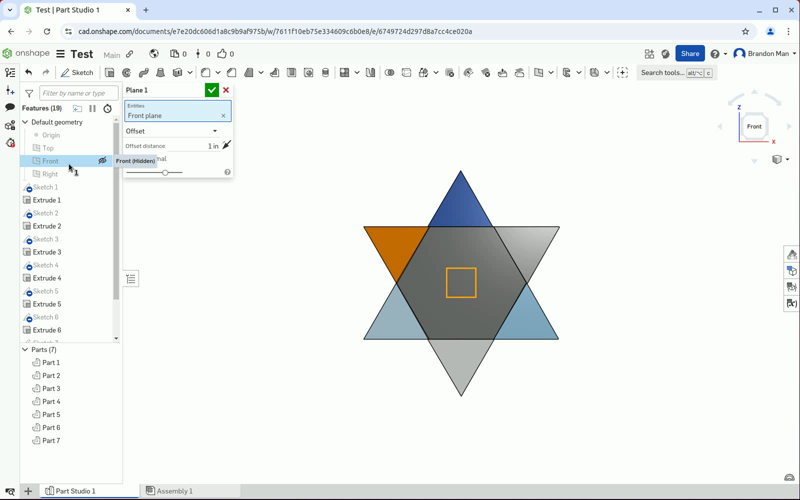
key(tab, 2)
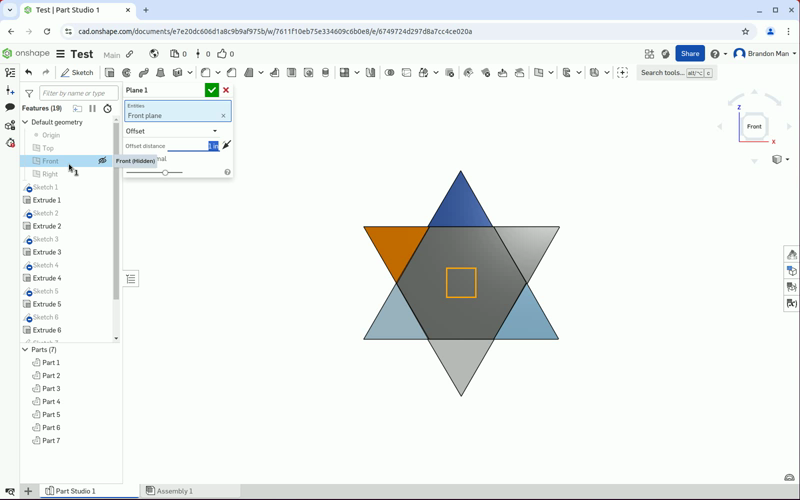
text(10.106)
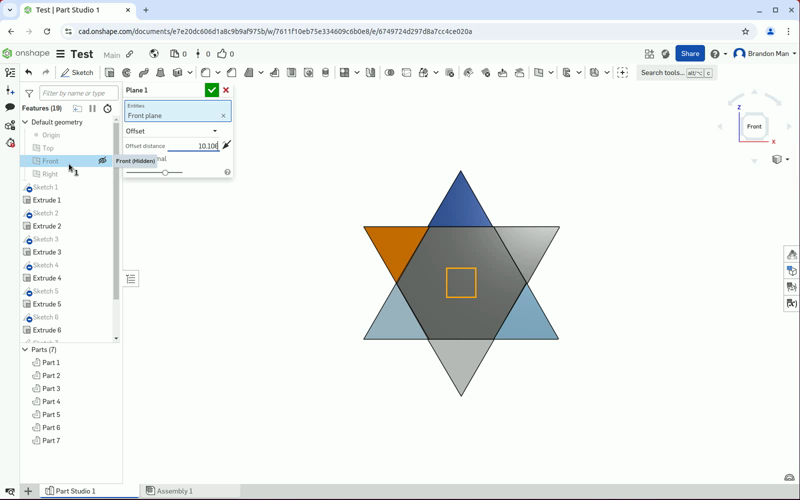
key(enter, 2)
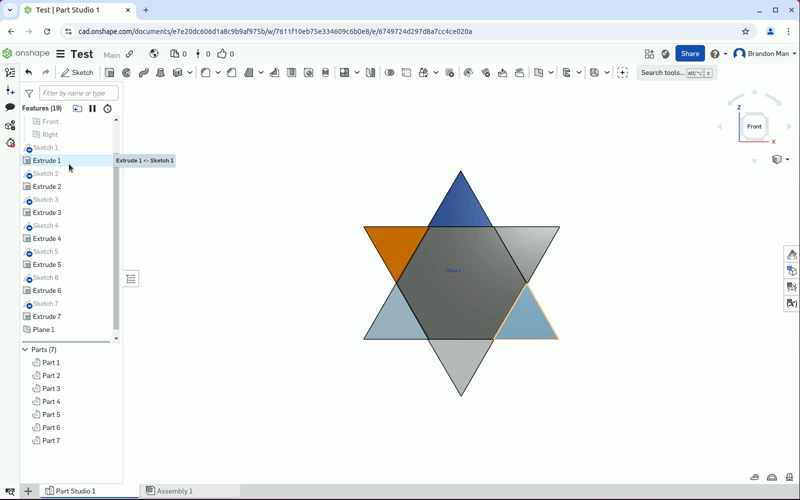
key(shift+s)
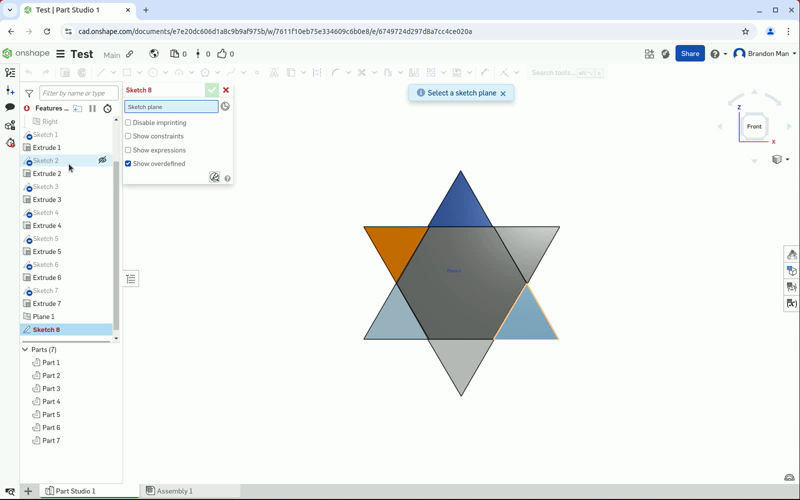
mouse_move(69, 319)
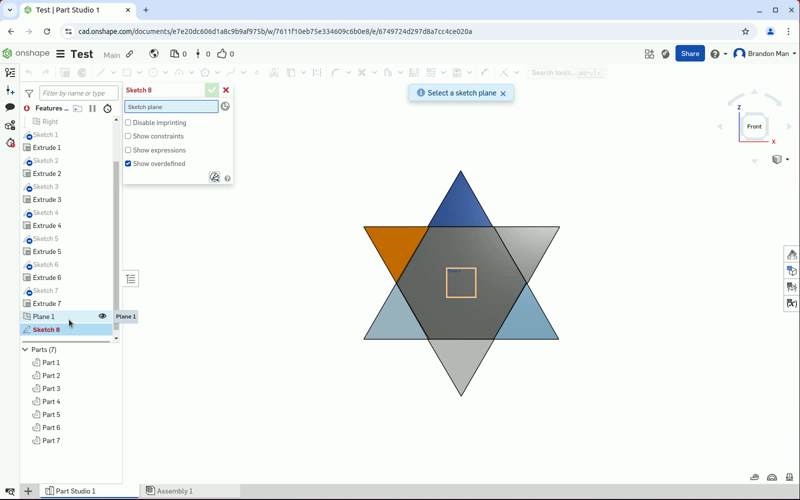
click(69, 319)
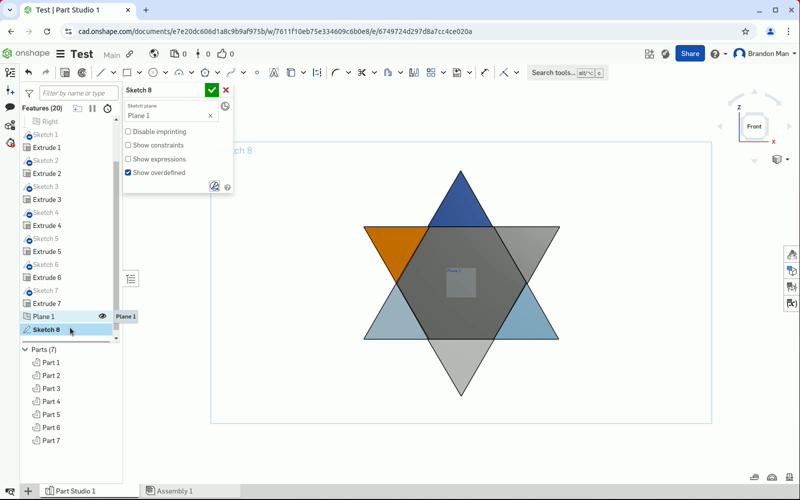
mouse_move(73, 352)
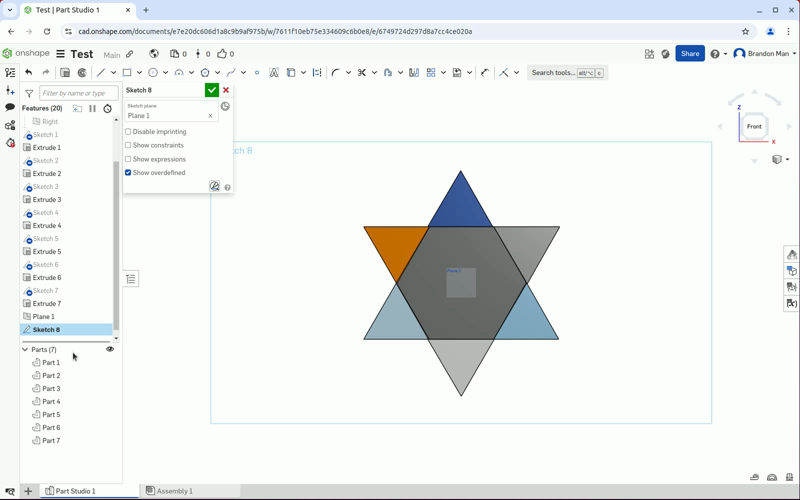
key(y)
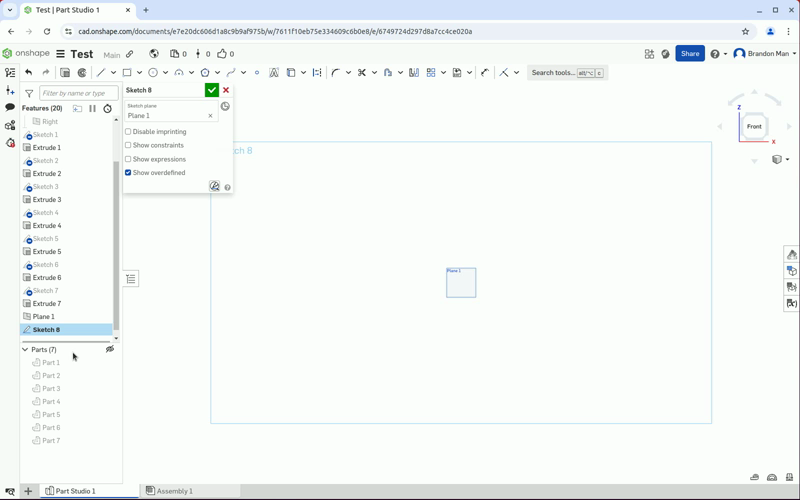
key(c)
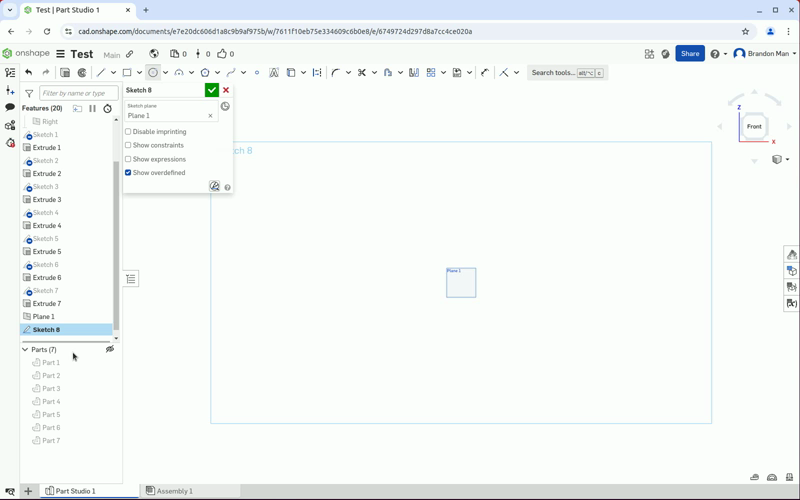
key_down(shift)
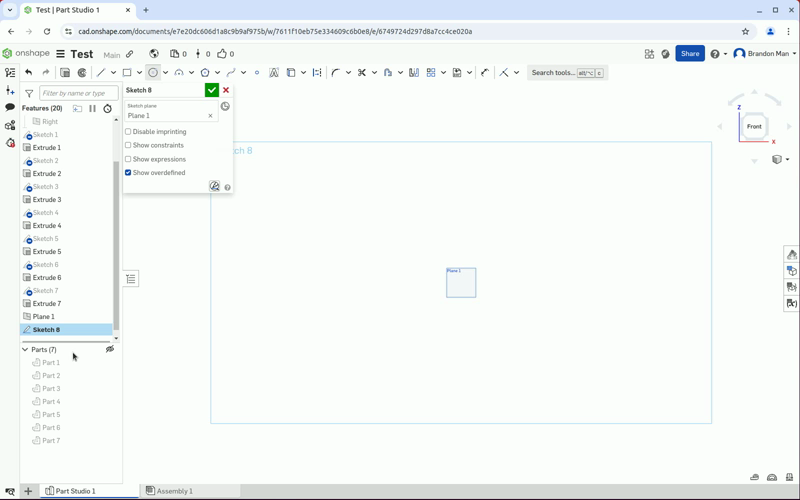
mouse_move(461, 186)
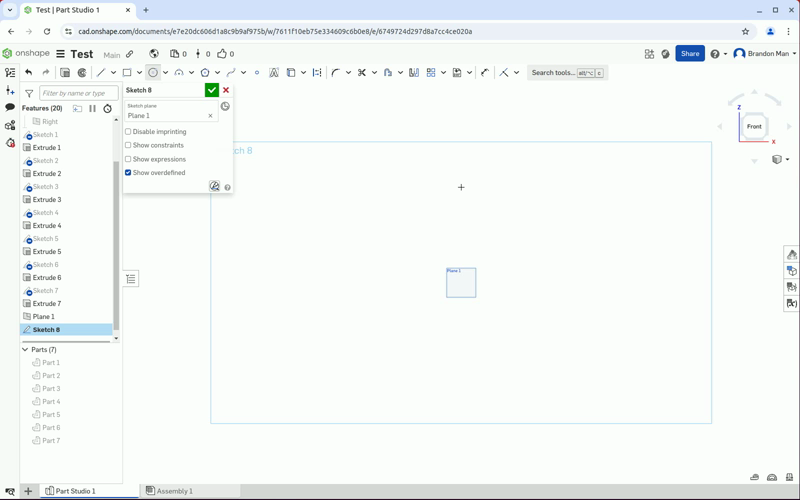
click(461, 186)
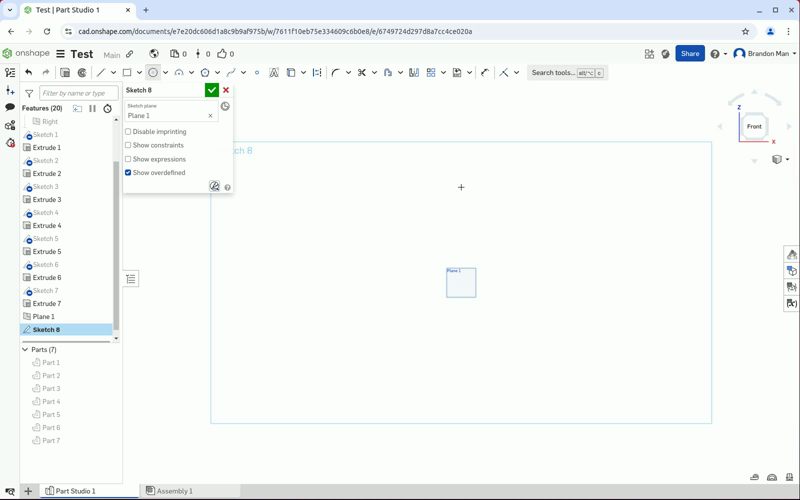
key_up(shift)
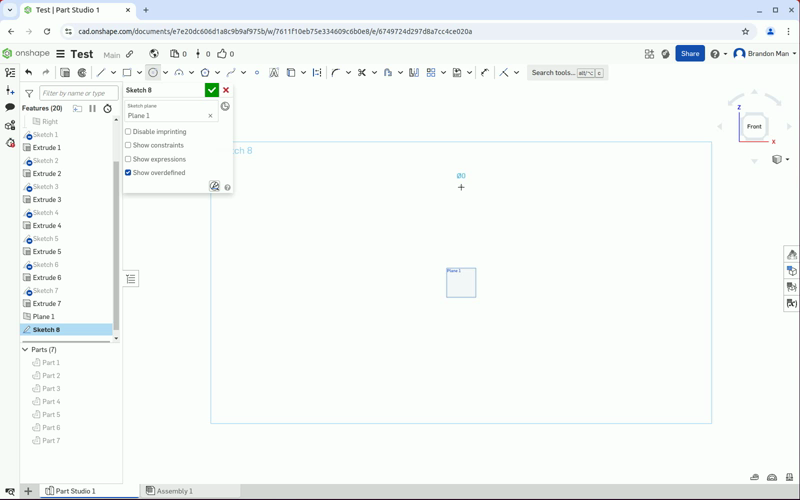
mouse_move(466, 186)
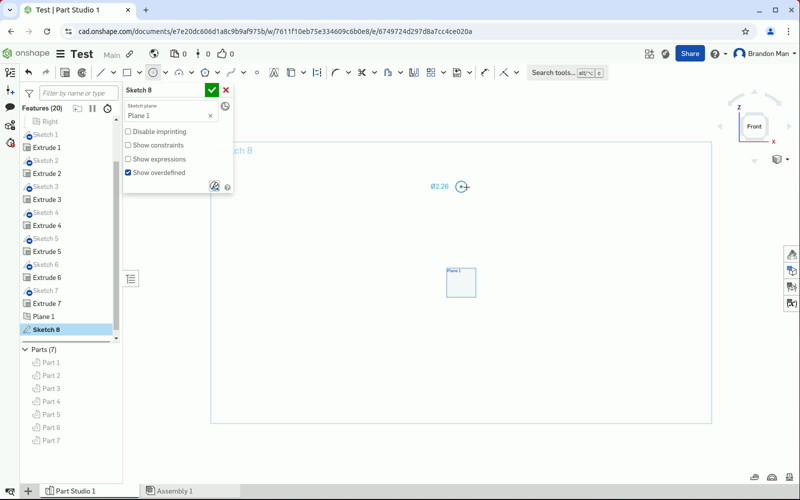
click(466, 186)
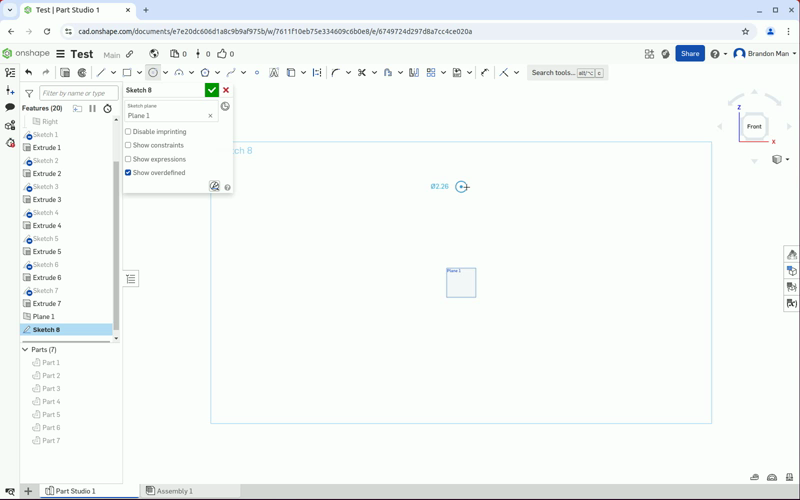
key(esc)
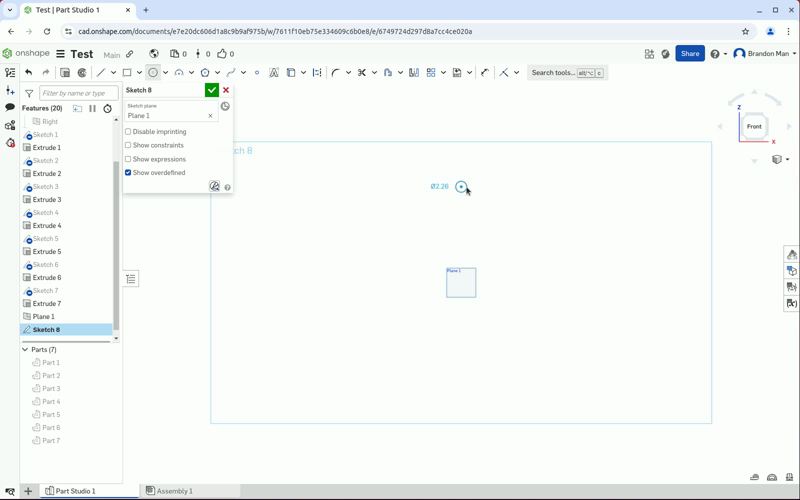
mouse_move(462, 186)
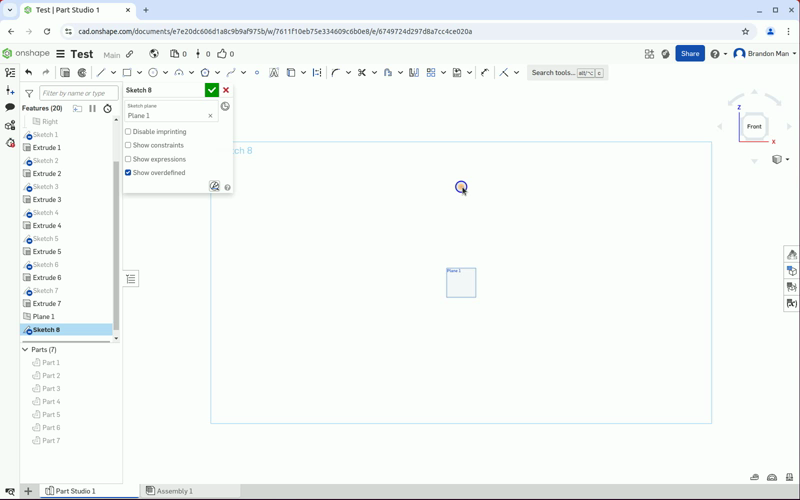
scroll(6)
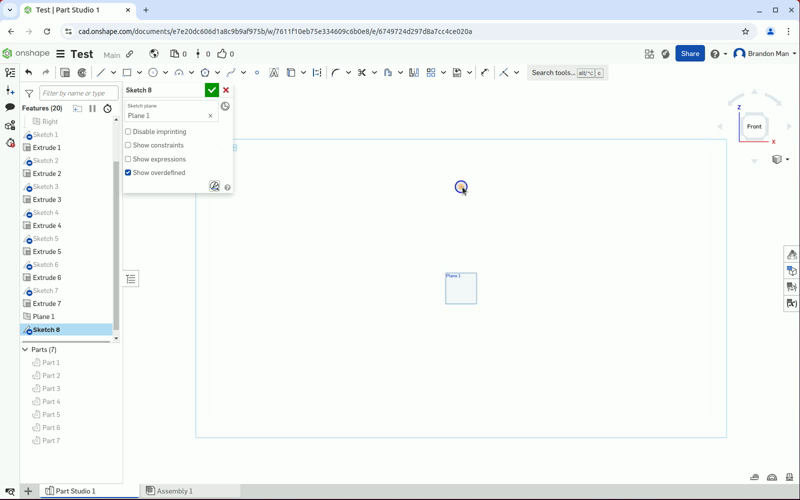
scroll(6)
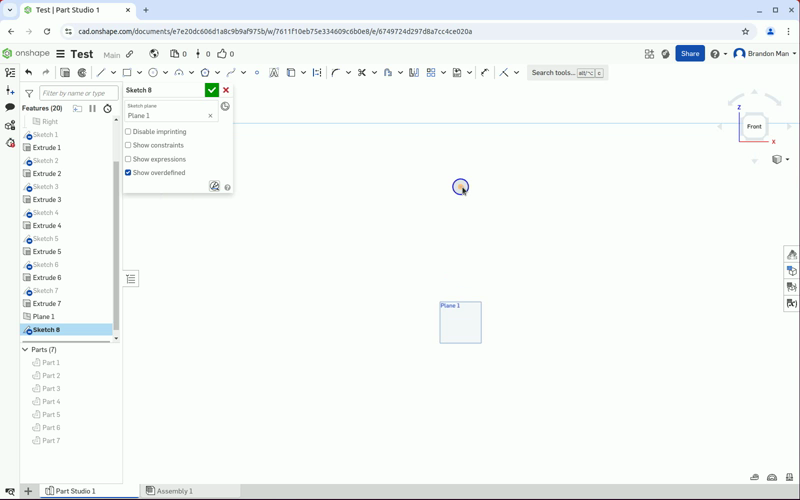
scroll(6)
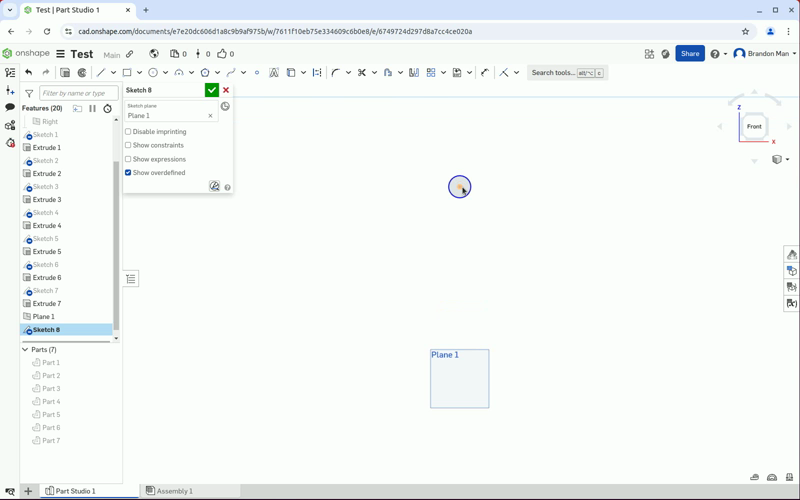
scroll(6)
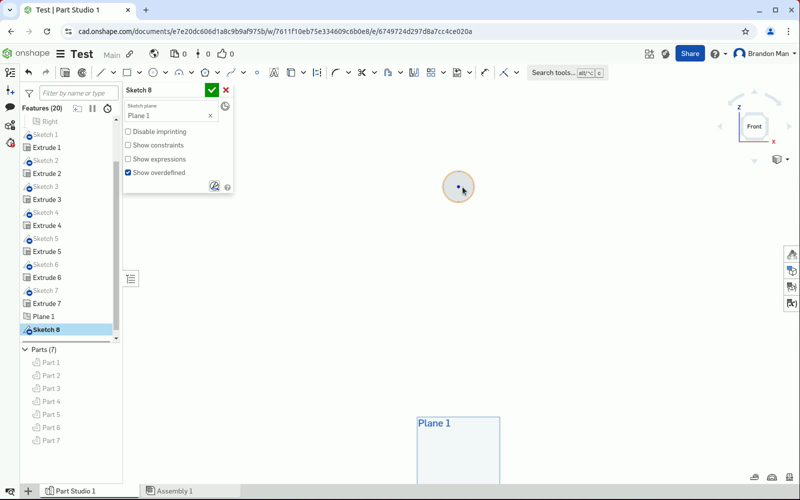
scroll(6)
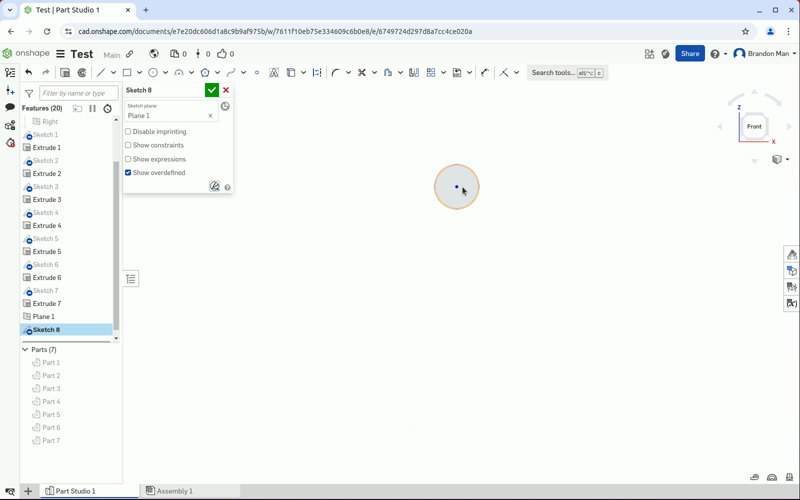
scroll(6)
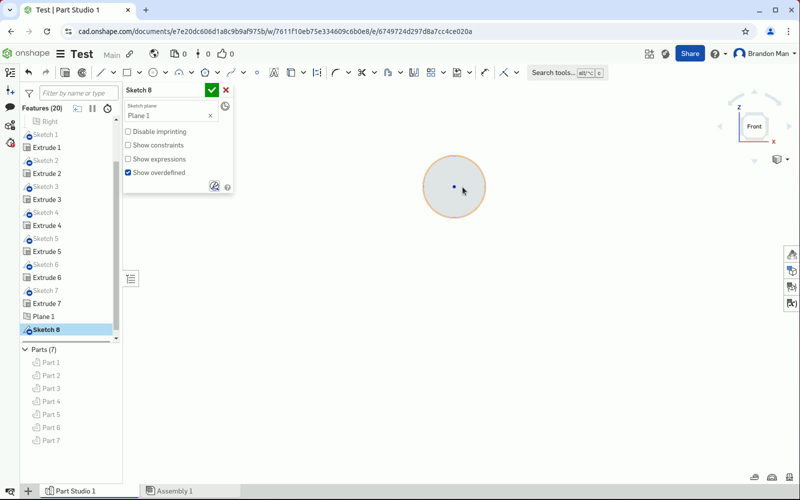
scroll(6)
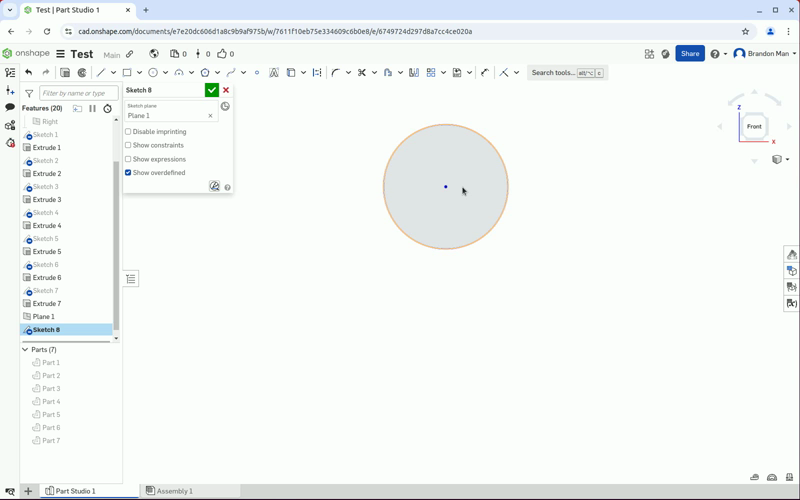
click(462, 186)
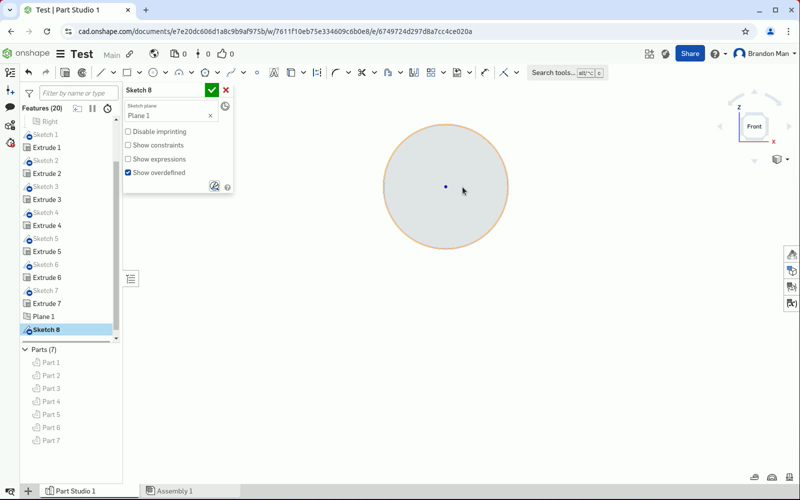
scroll(-6)
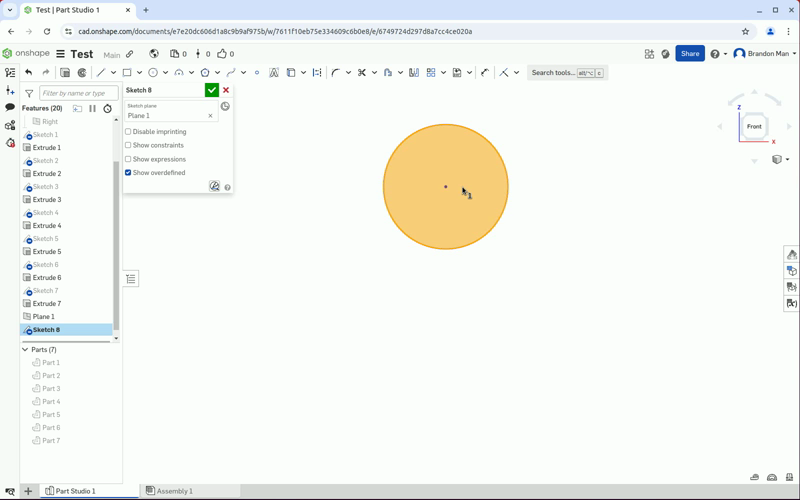
scroll(-6)
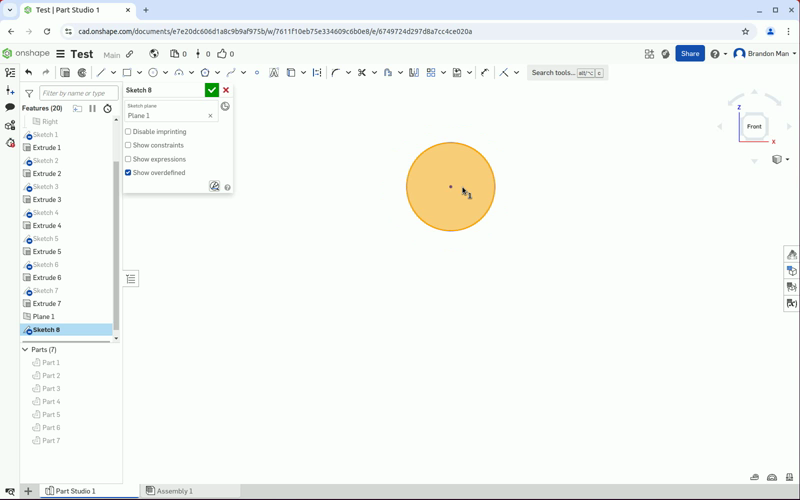
scroll(-6)
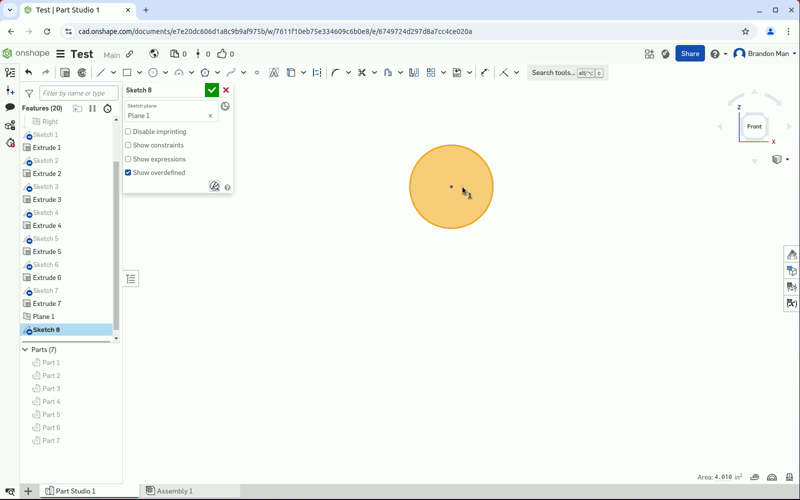
scroll(-6)
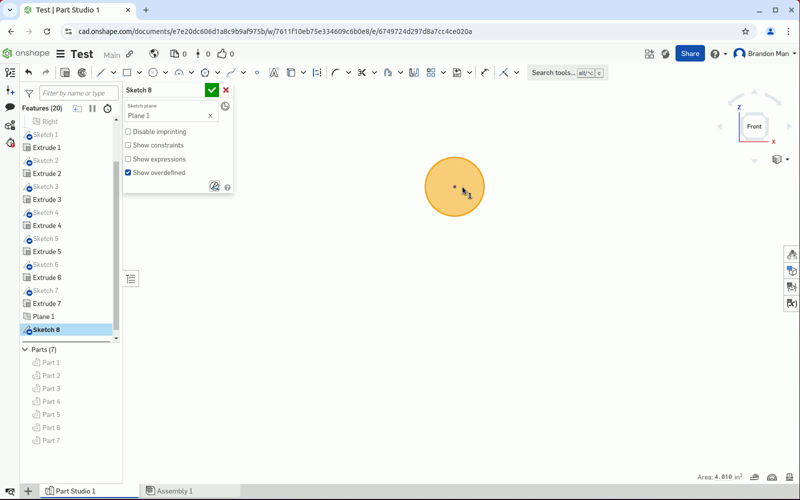
scroll(-6)
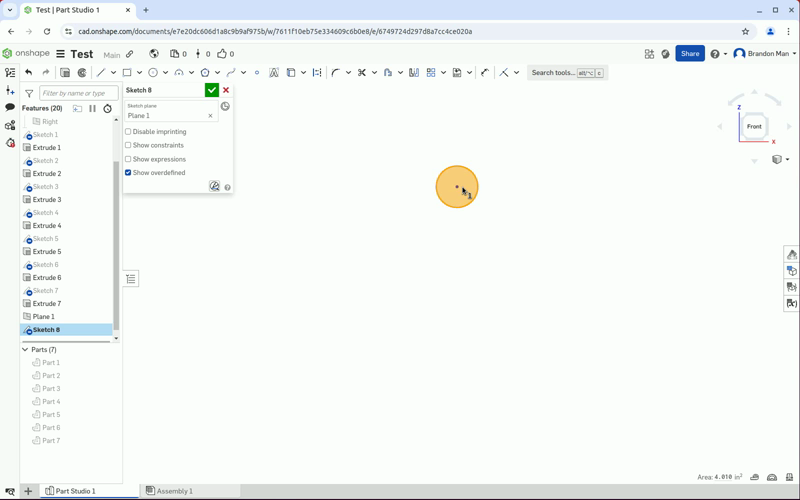
scroll(-6)
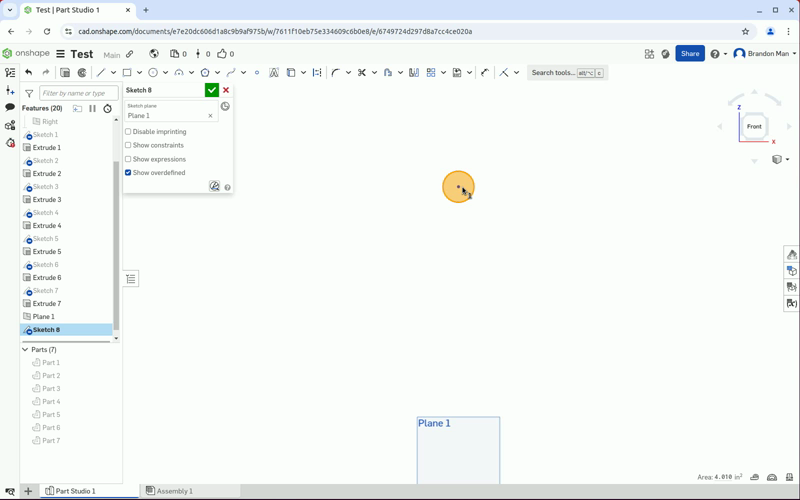
scroll(-6)
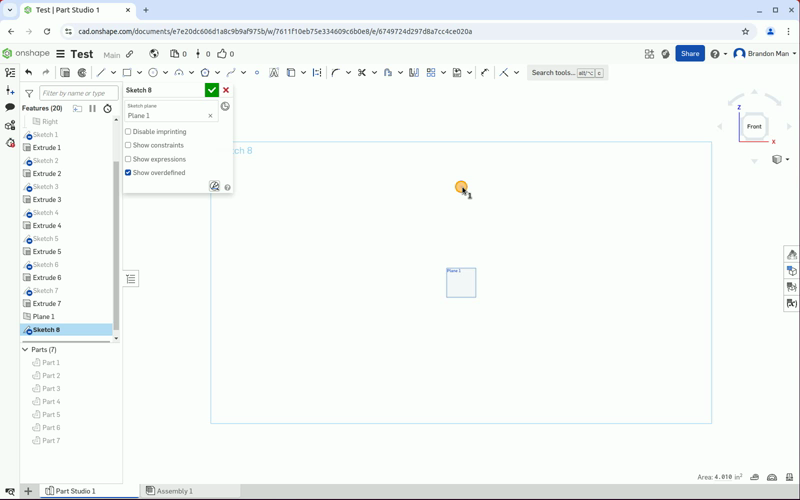
mouse_move(73, 352)
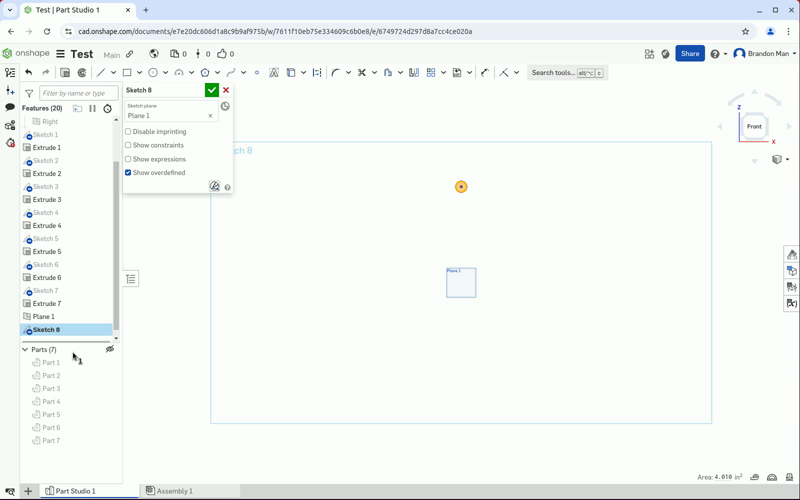
key(shift+y)
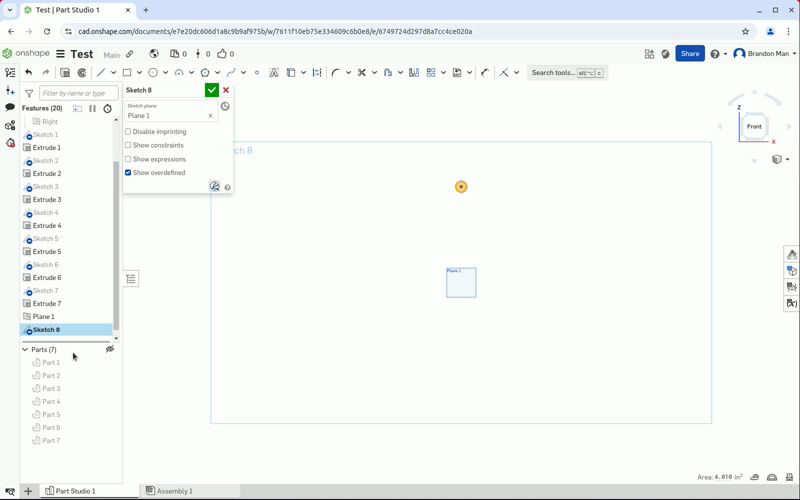
key(shift+e)
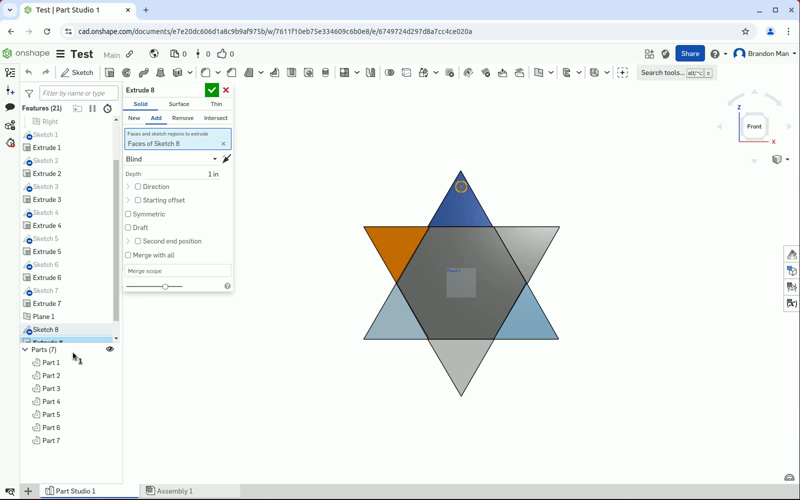
mouse_move(143, 106)
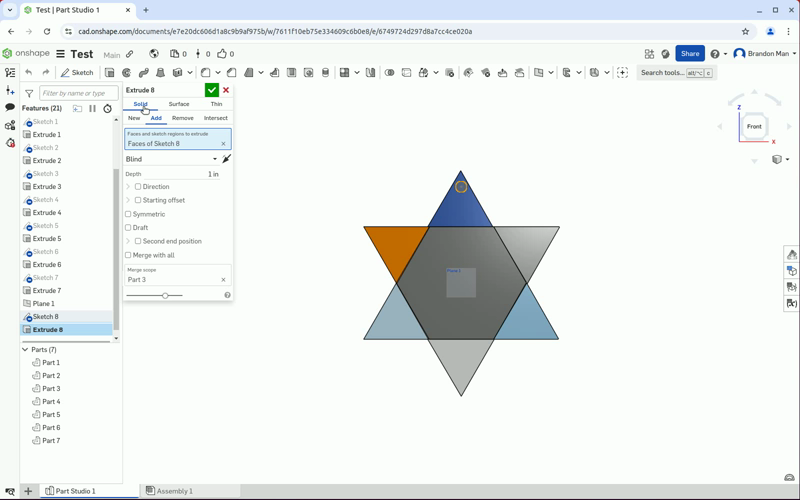
click(143, 106)
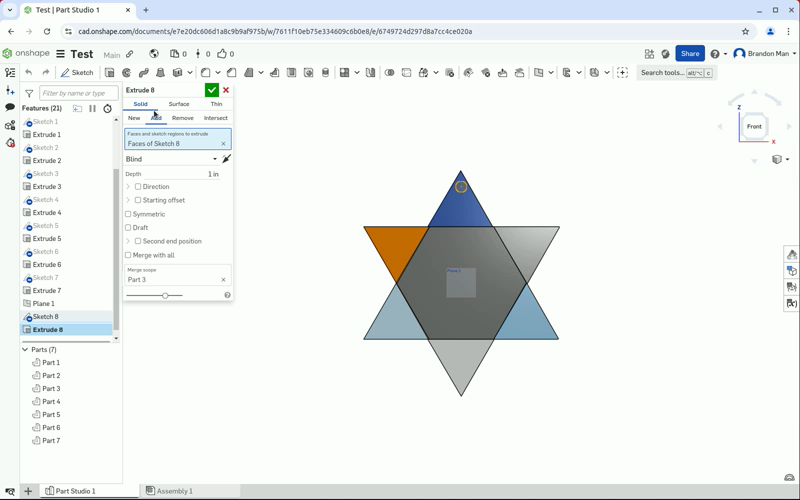
mouse_move(186, 120)
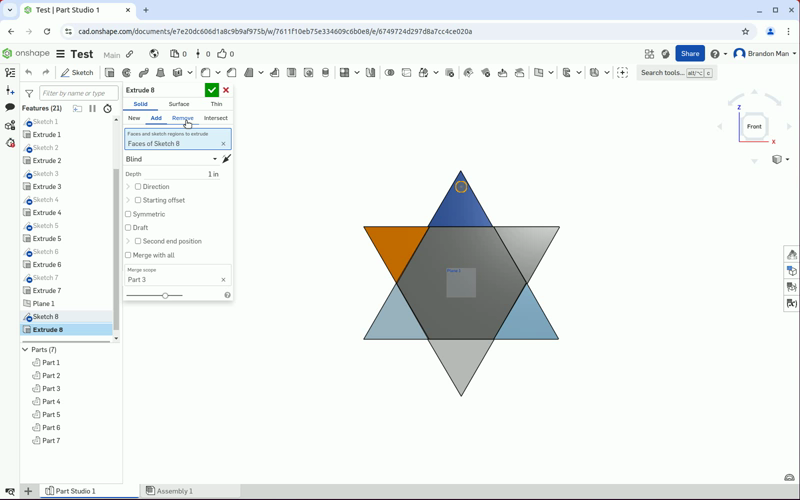
click(186, 120)
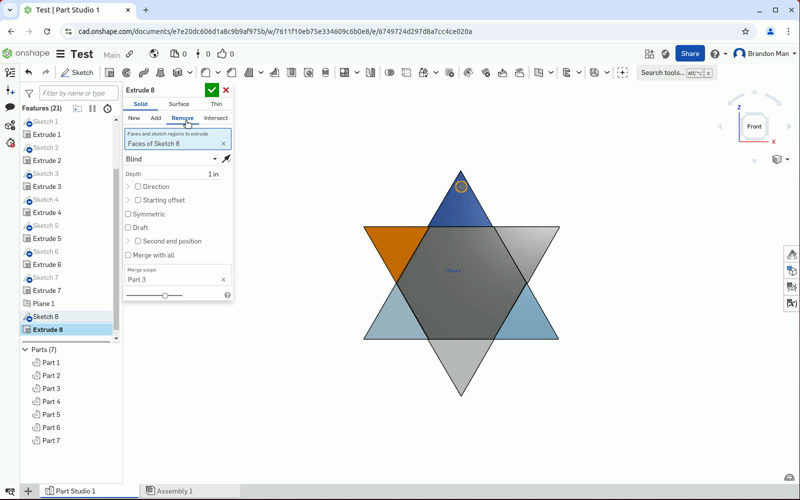
key(tab, 4)
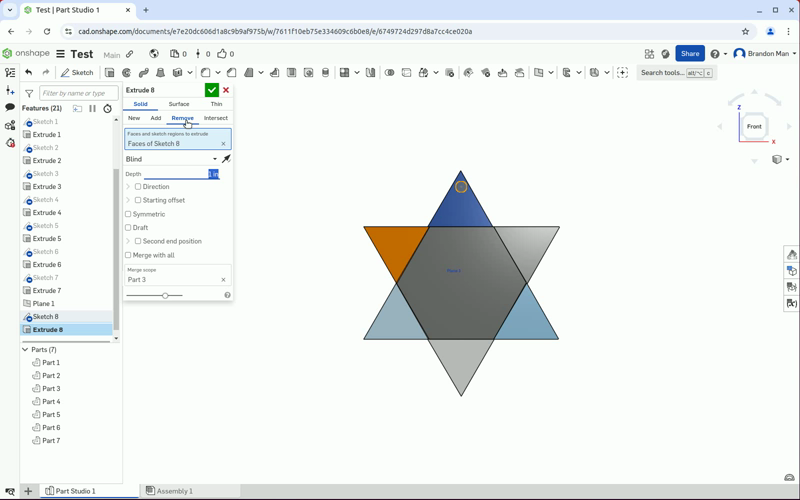
text(20.22)
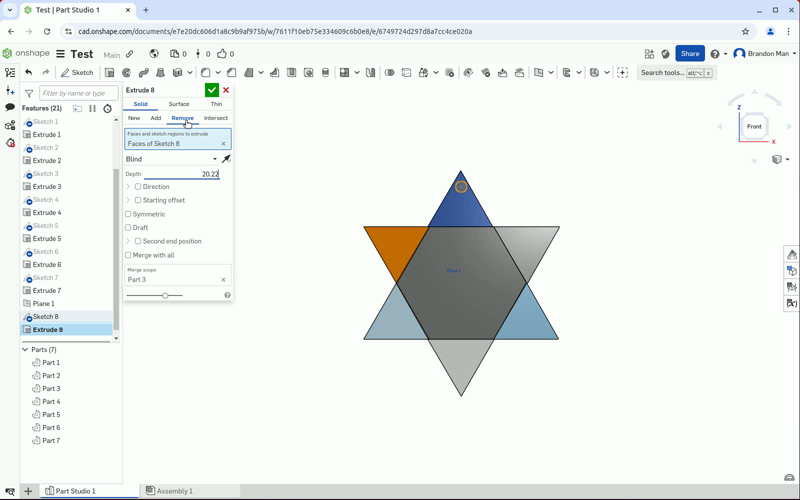
key(tab, 6)
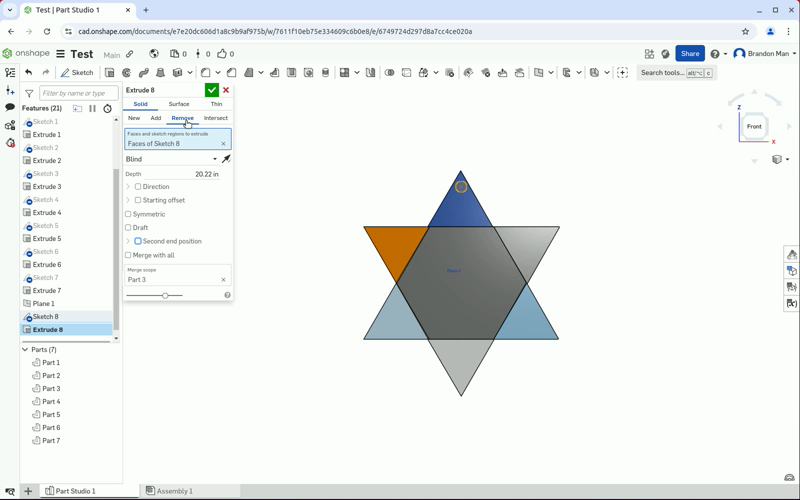
key(space)
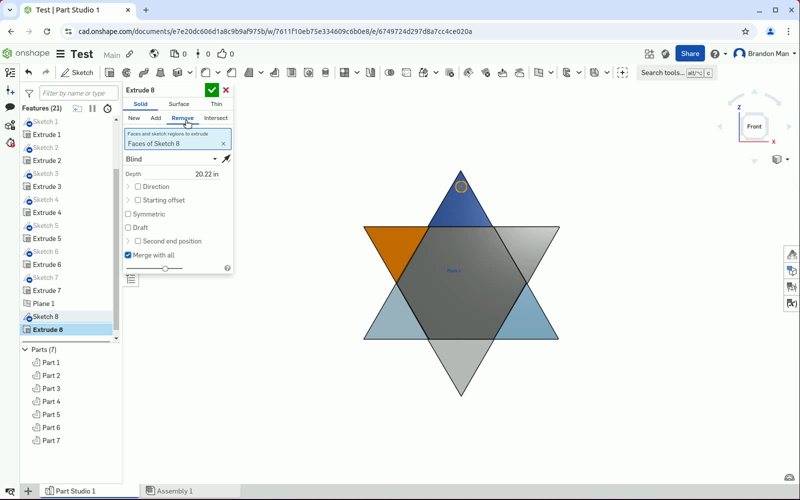
key(enter)
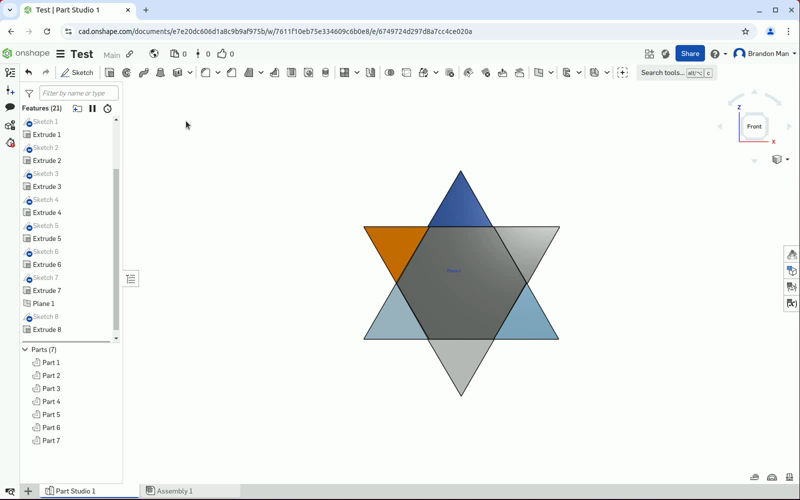
key(shift+h)
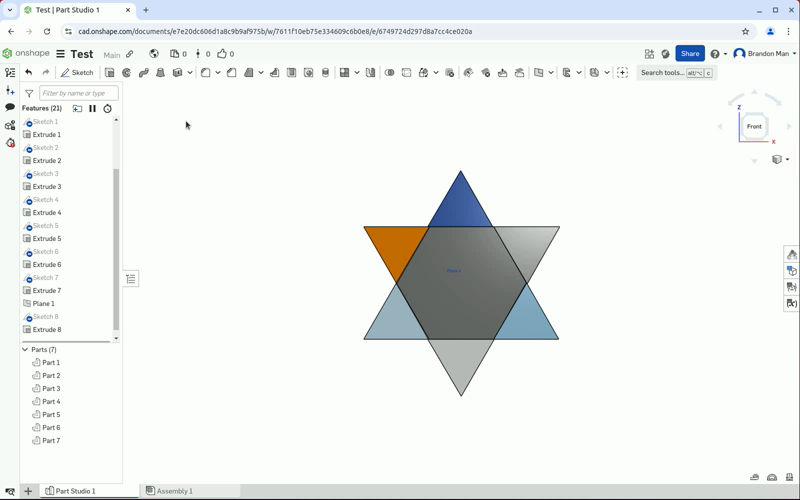
key(shift+h)
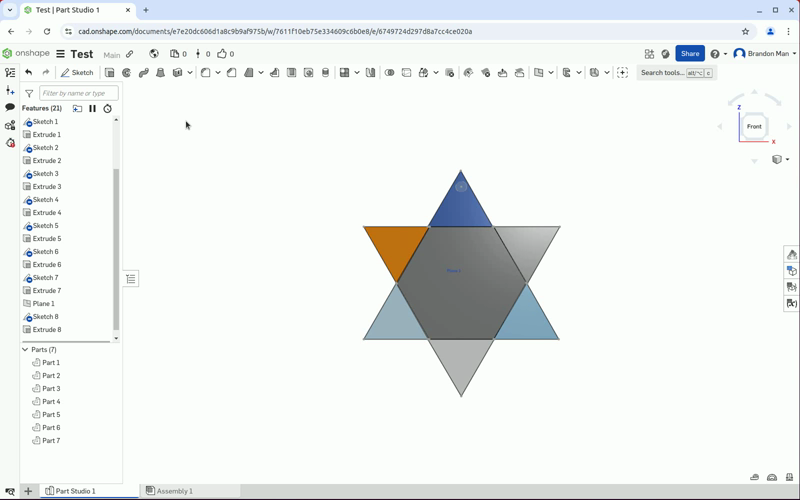
key(shift+7)
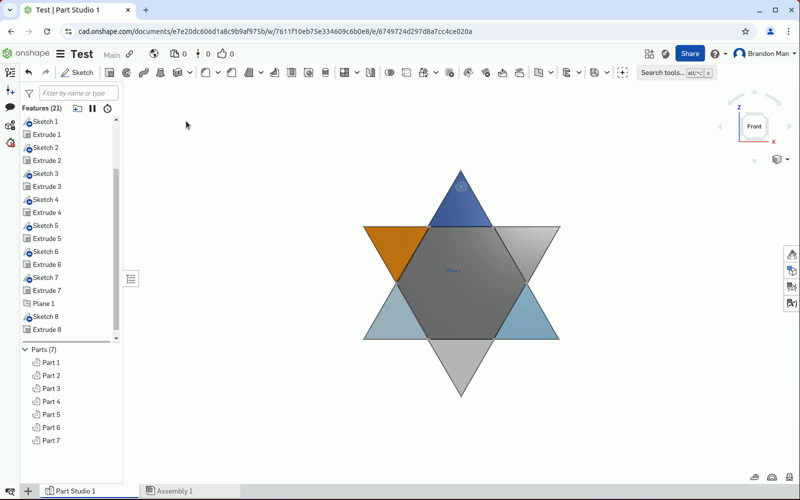
key(left, 2)
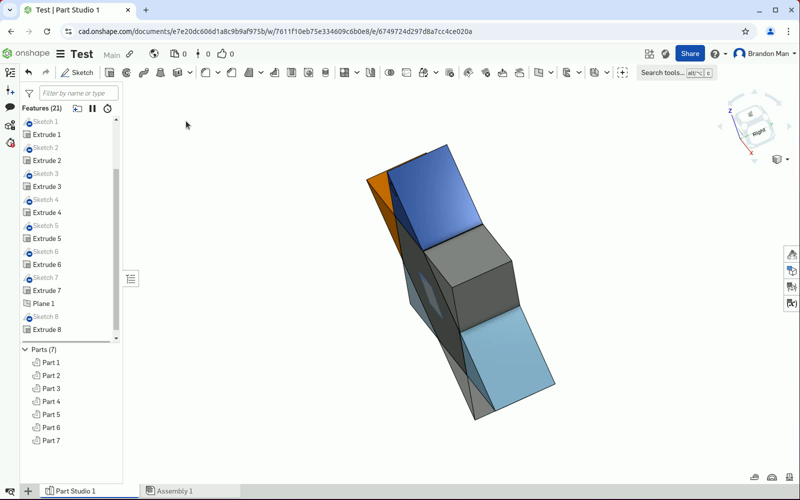
key(down, 2)
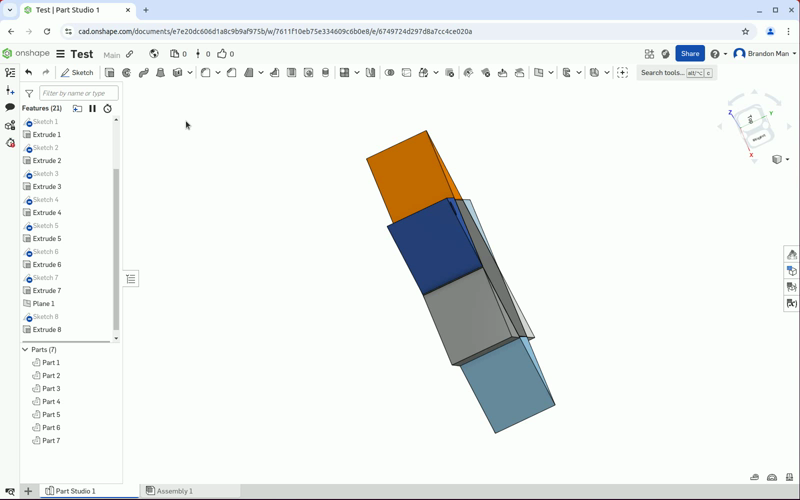
key(up, 2)
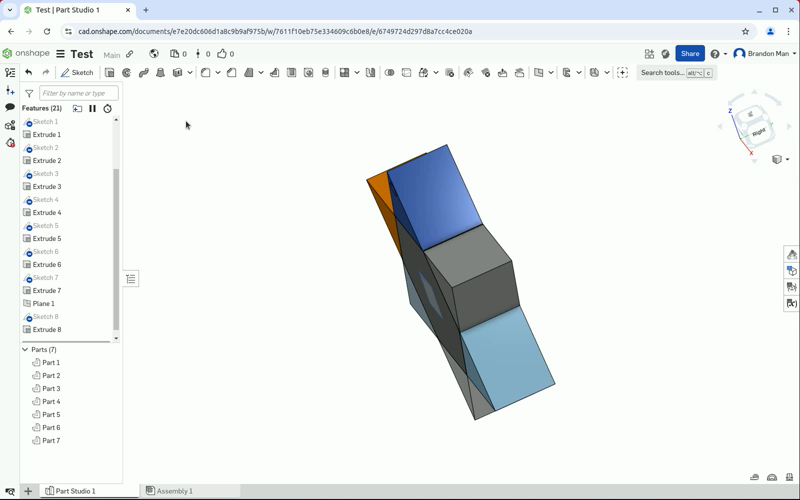
key(right, 2)
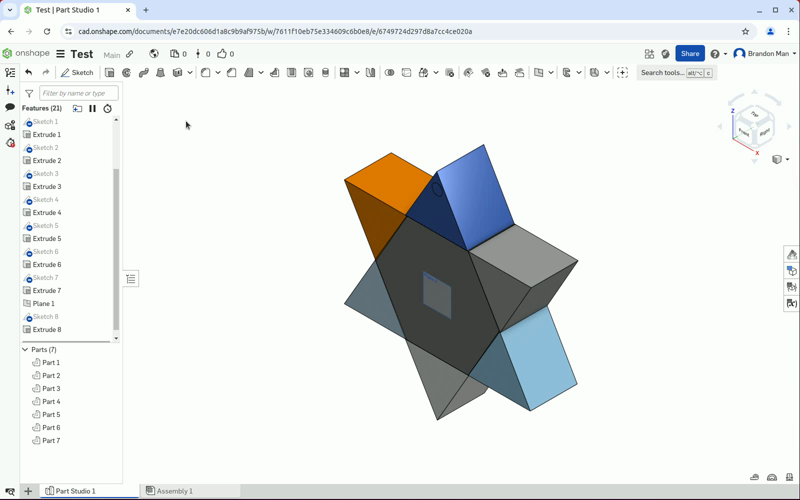
mouse_move(69, 124)
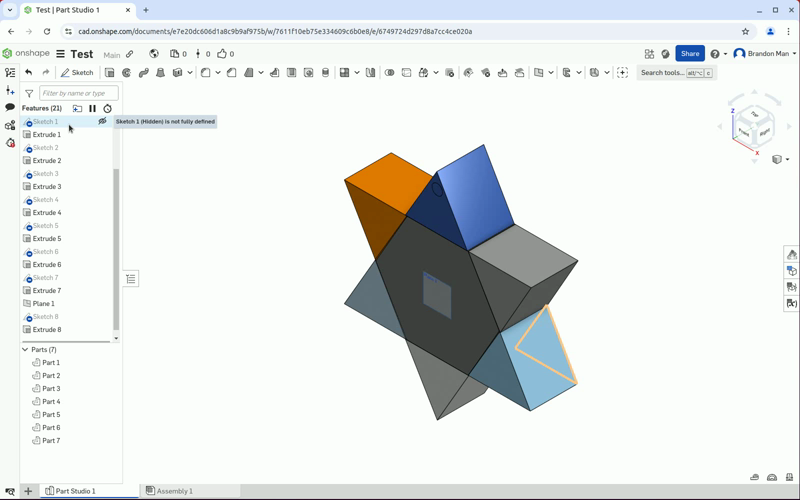
click(69, 124)